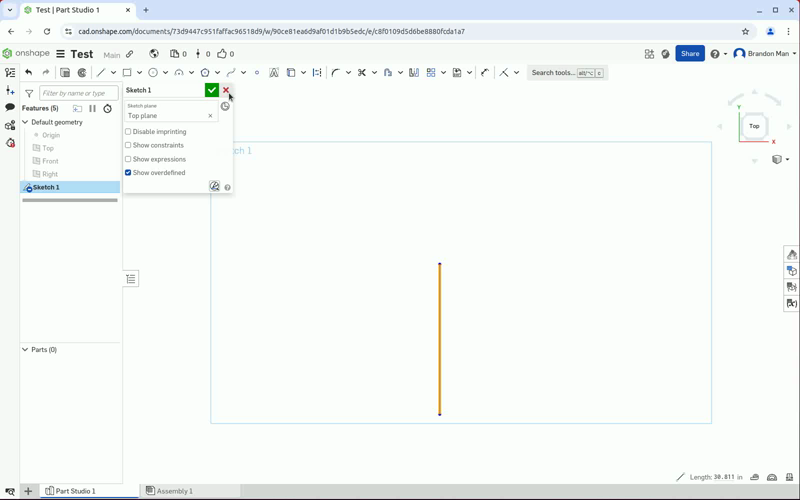
key(shift+h)
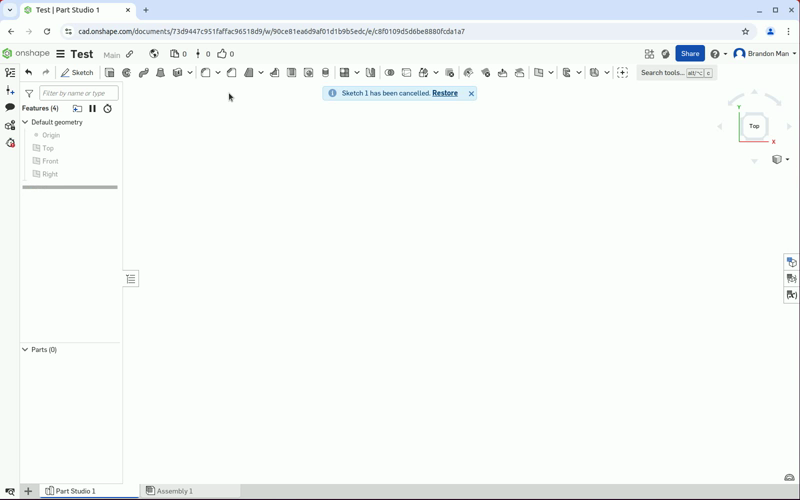
mouse_move(73, 352)
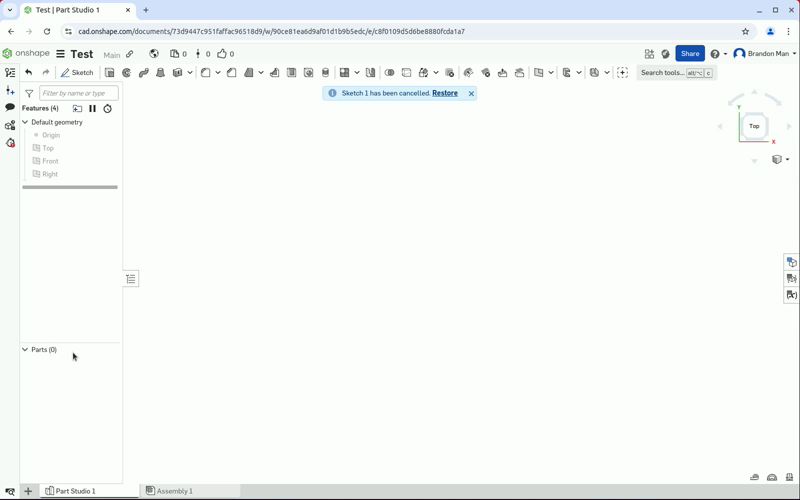
key(y)
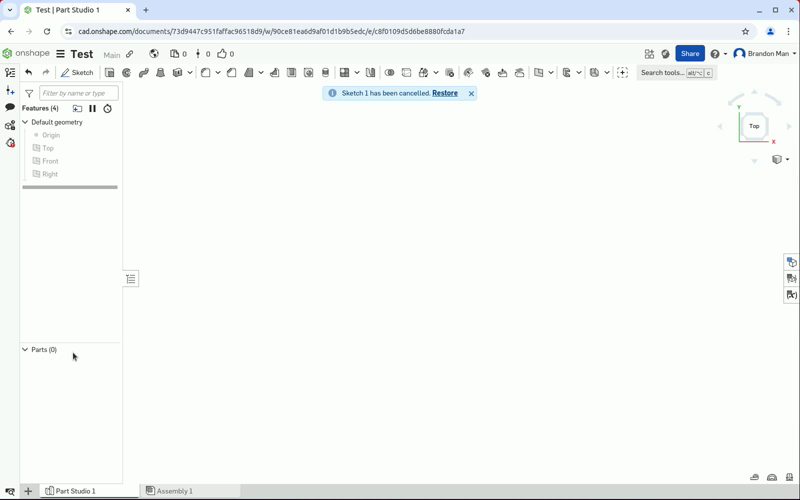
key(shift+p)
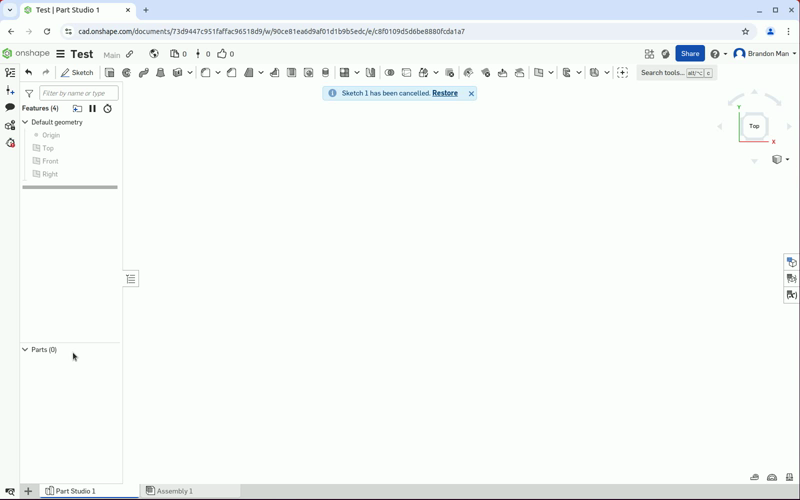
key(space)
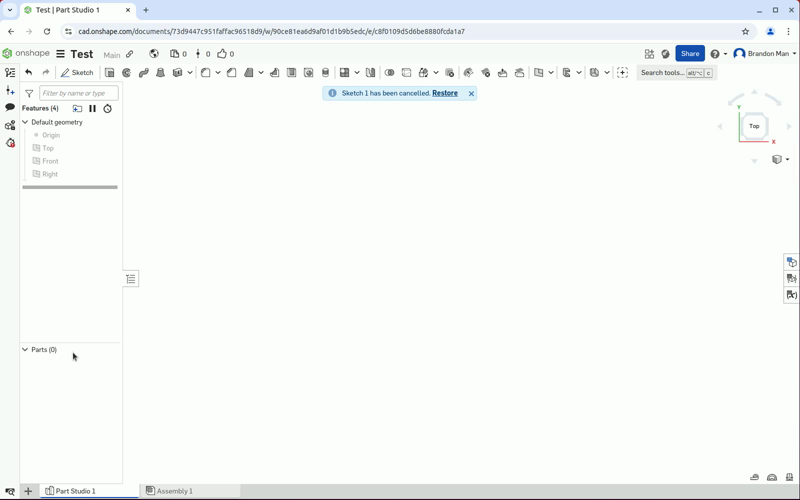
key_down(shift)
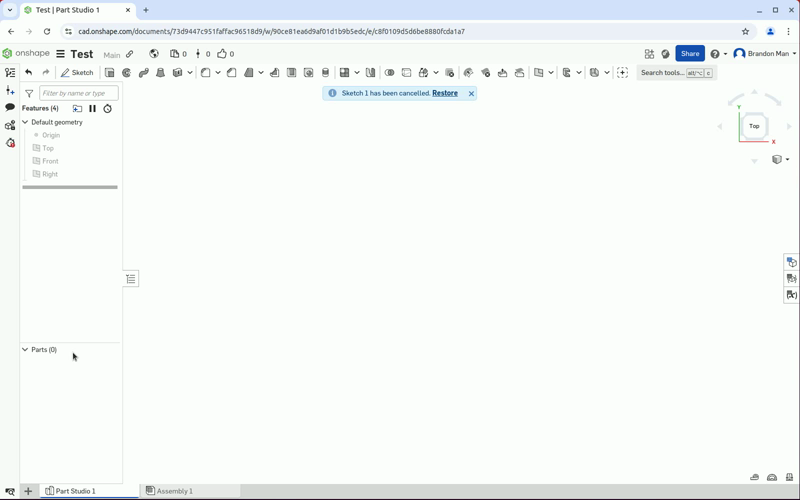
key(up)
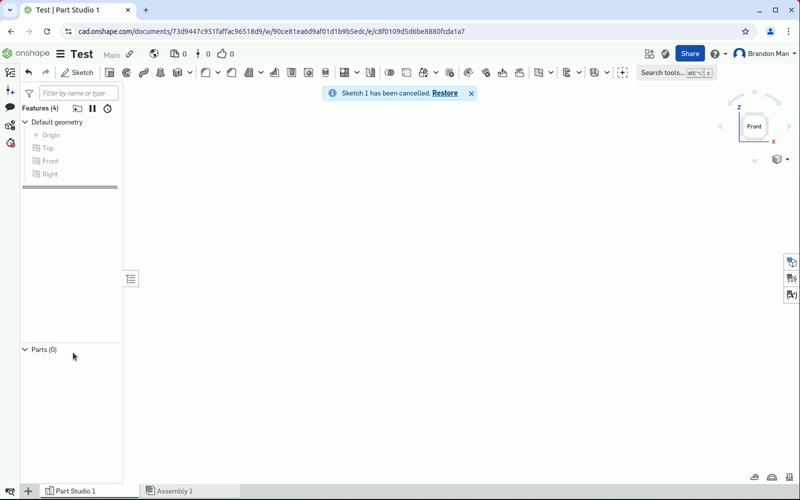
key_up(shift)
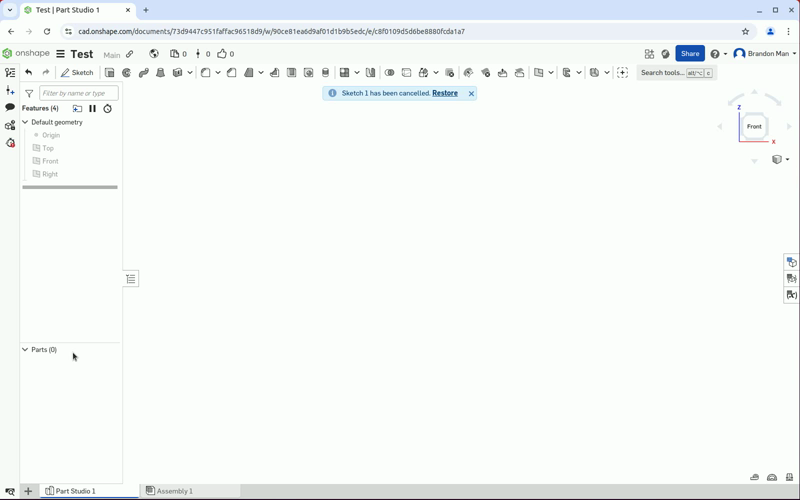
mouse_move(73, 352)
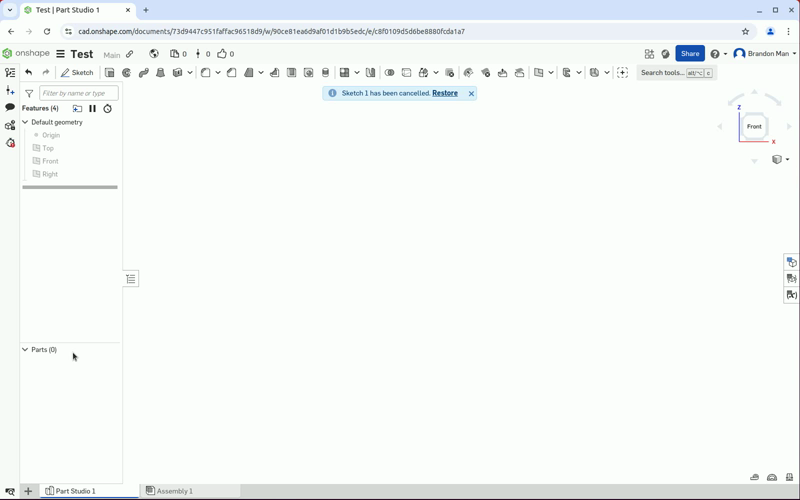
key(shift+y)
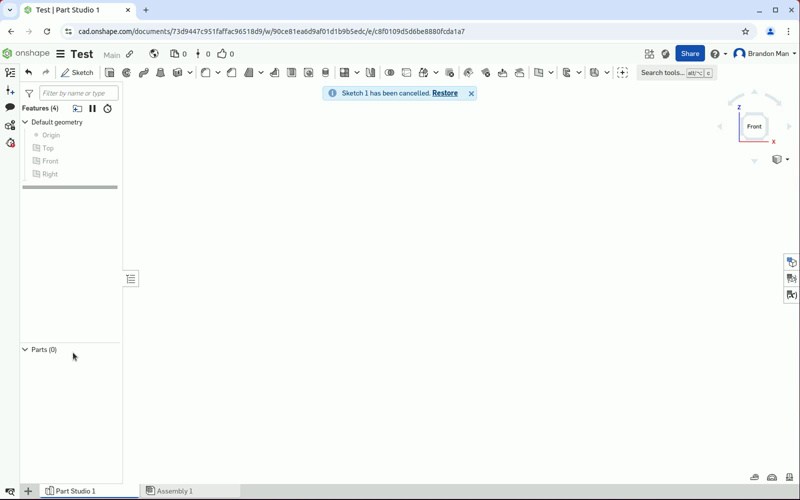
key(shift+s)
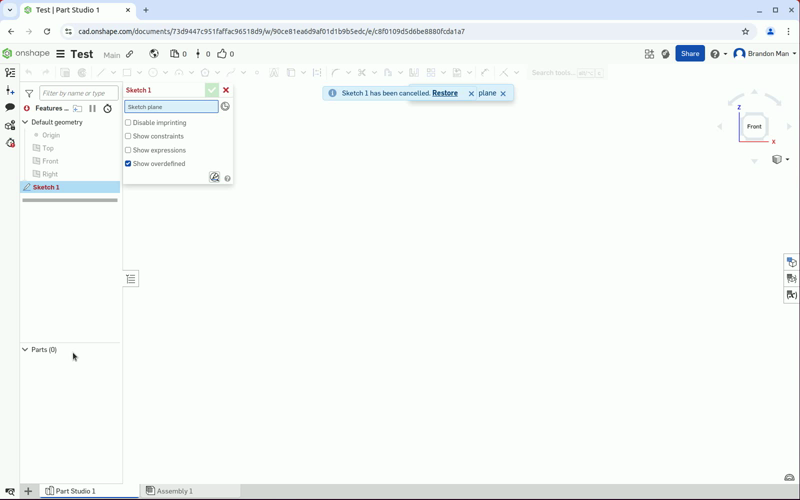
mouse_move(73, 163)
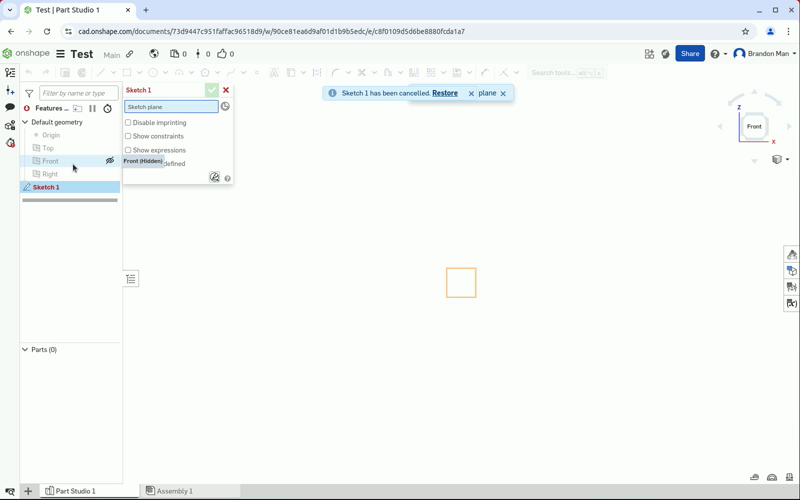
click(73, 163)
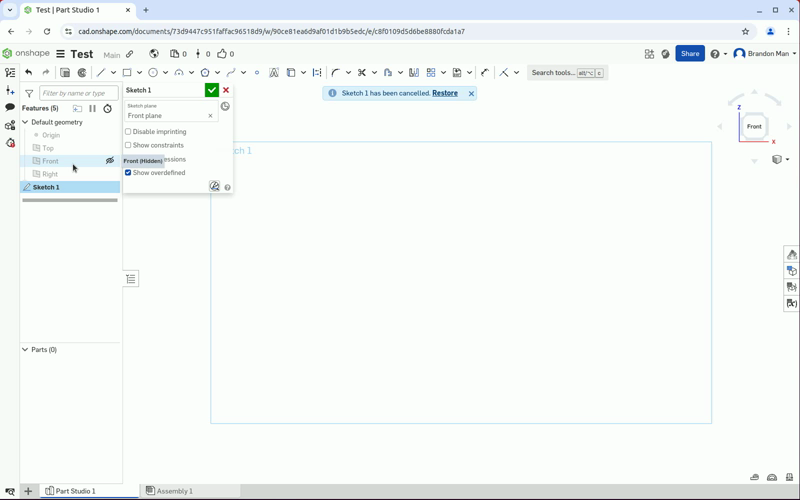
mouse_move(73, 352)
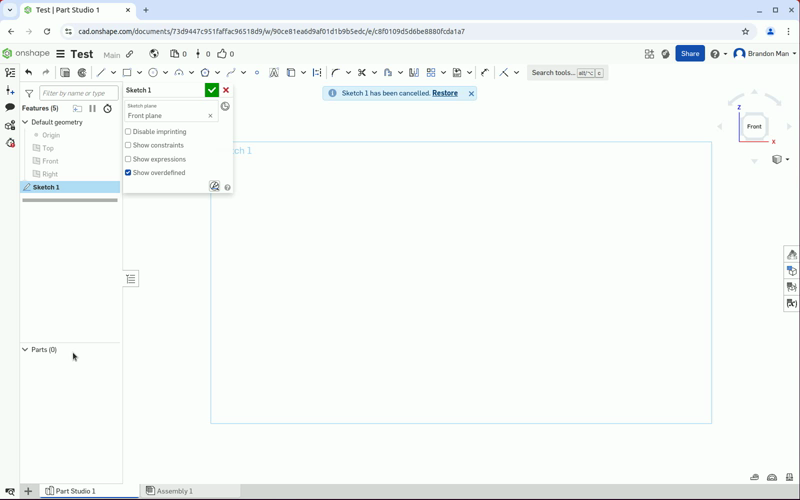
key(y)
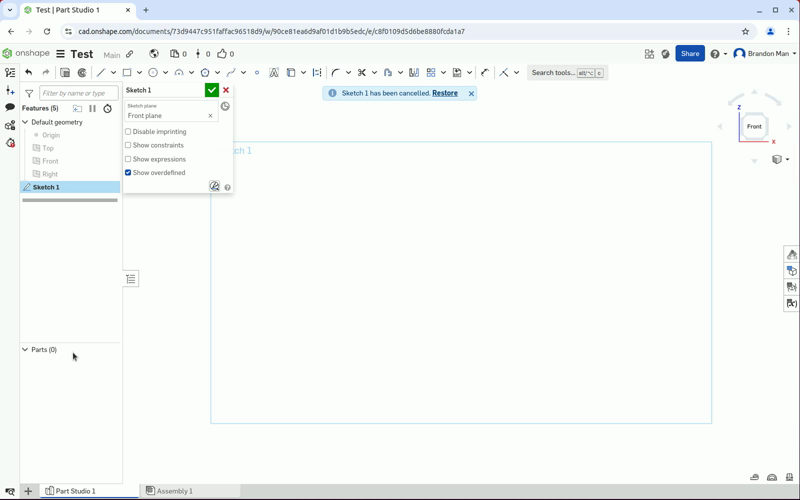
key(l)
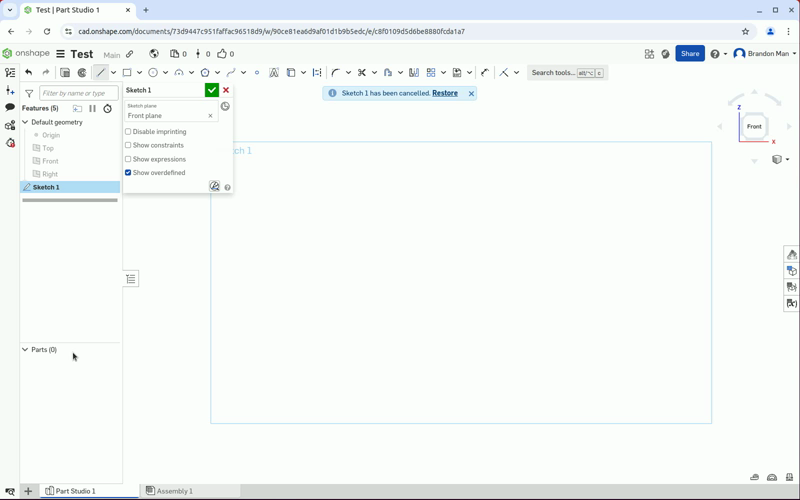
key_down(shift)
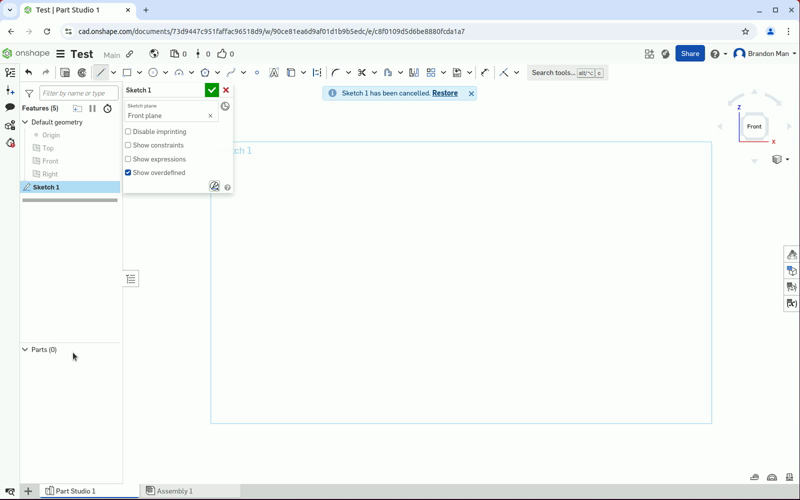
mouse_move(456, 175)
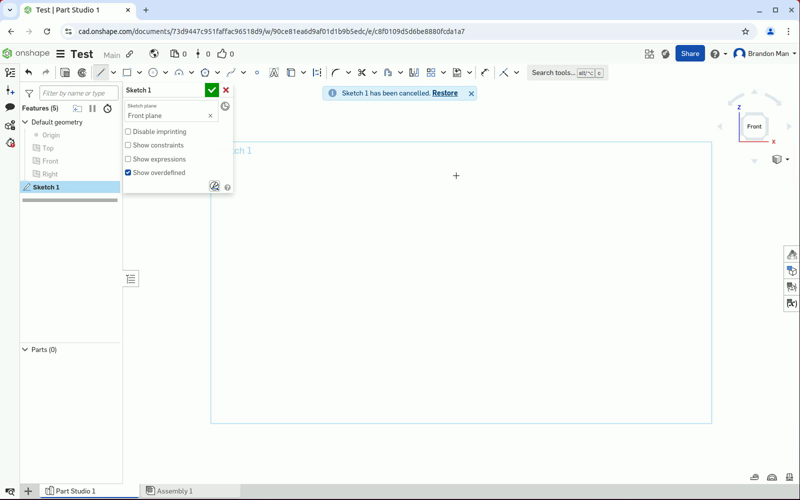
click(456, 175)
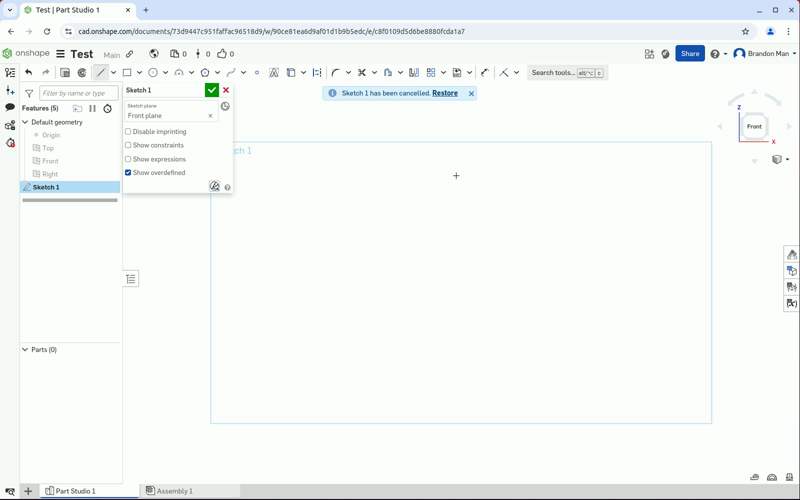
key_up(shift)
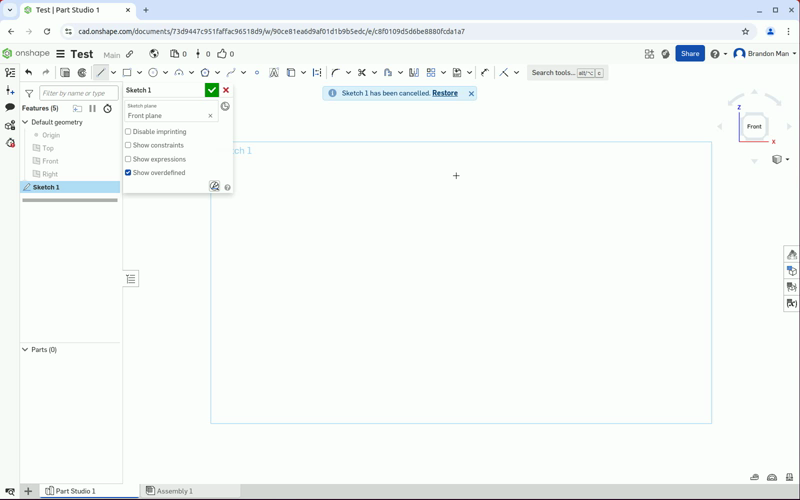
key_down(shift)
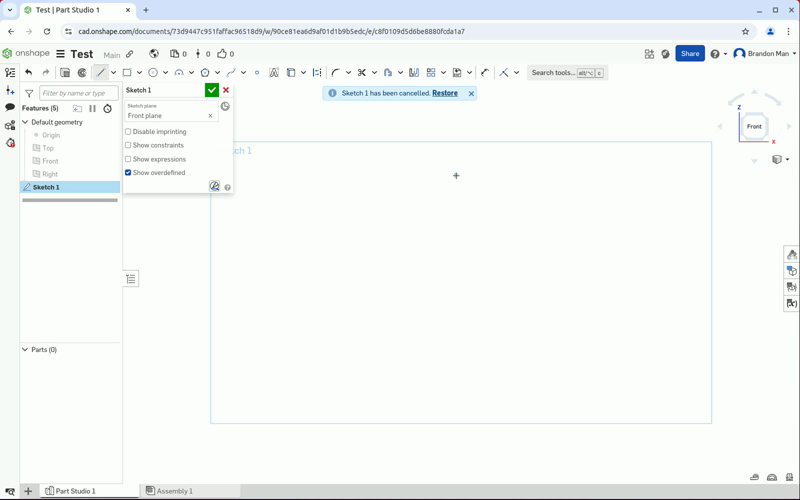
mouse_move(486, 175)
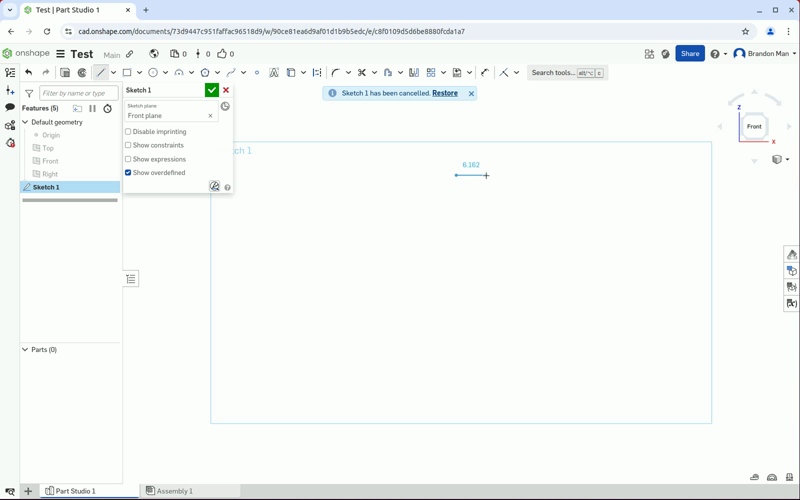
mouse_move(458, 175)
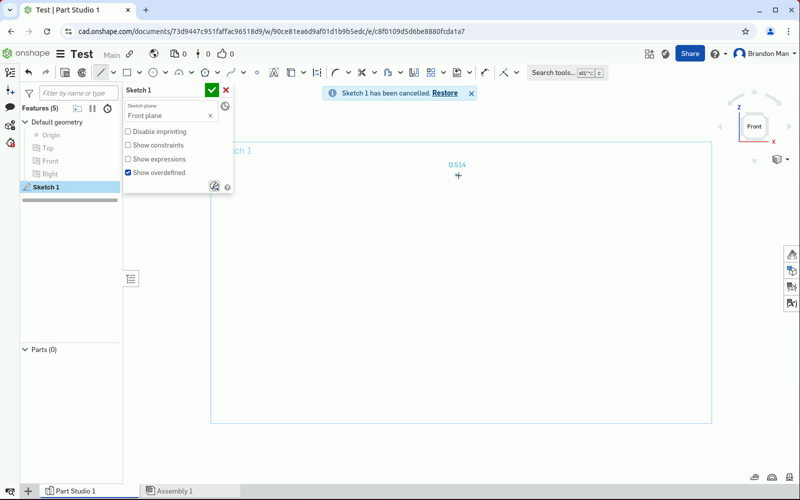
scroll(6)
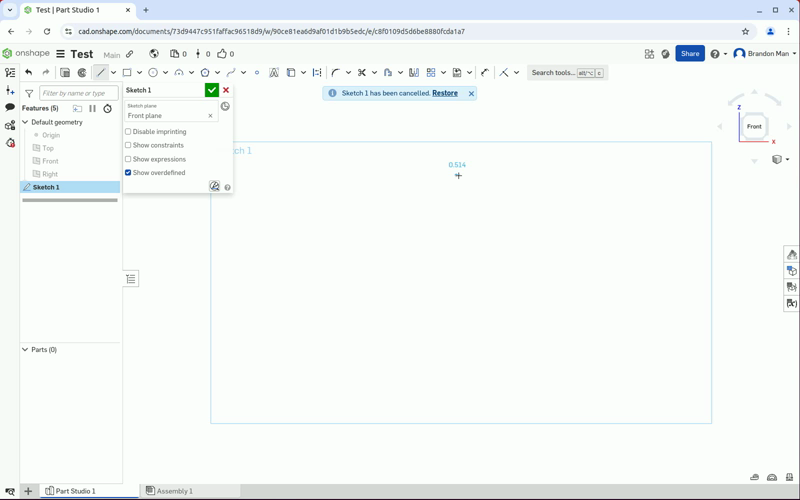
scroll(6)
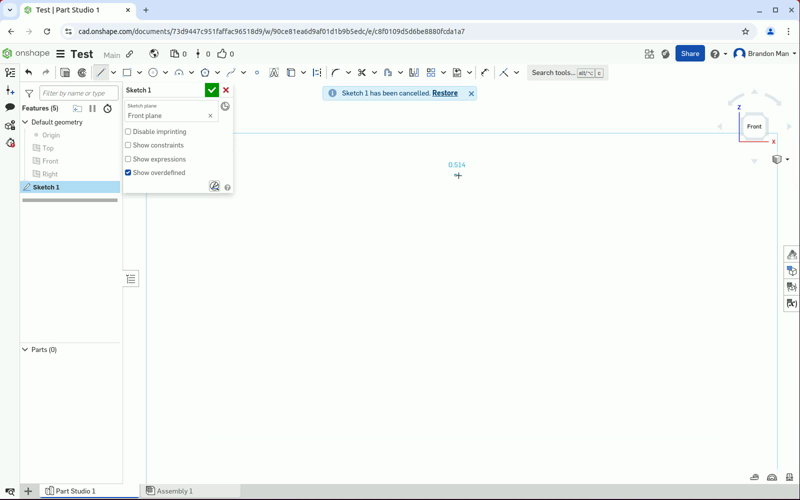
scroll(6)
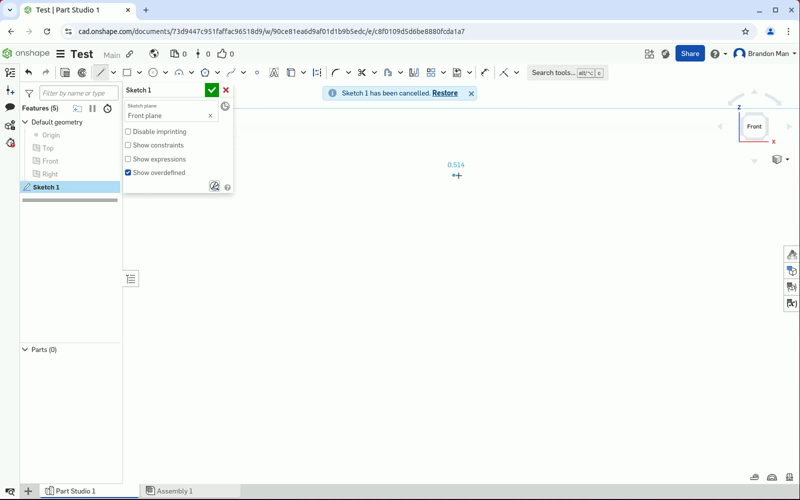
scroll(6)
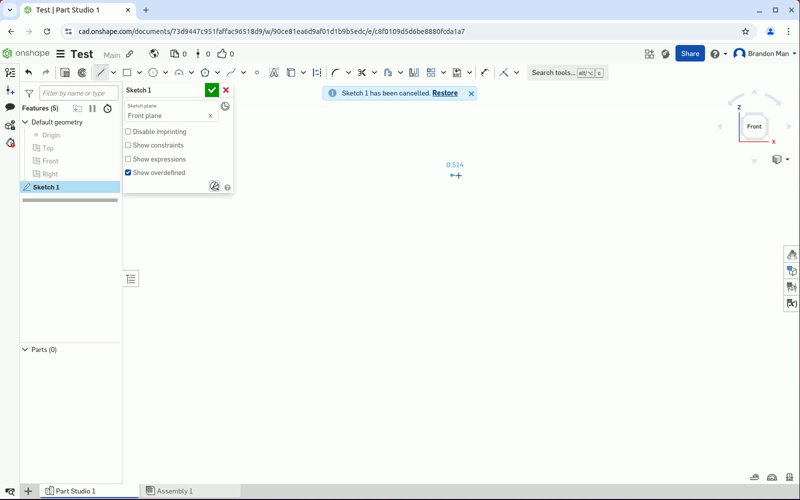
scroll(6)
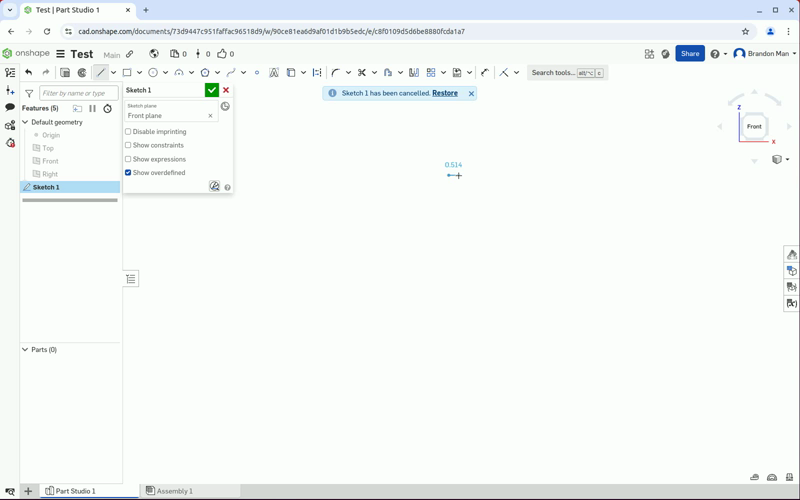
scroll(6)
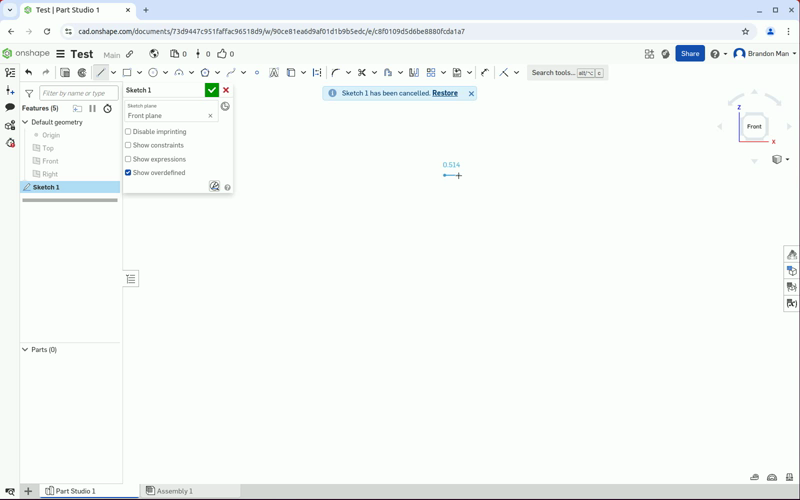
scroll(6)
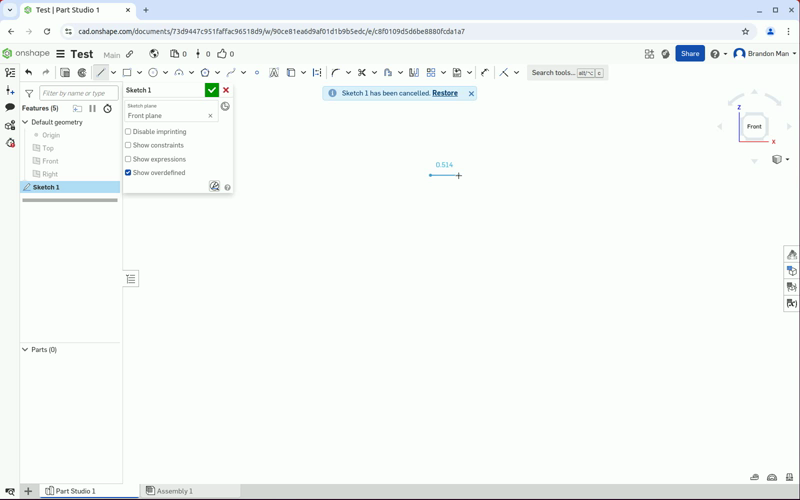
click(458, 175)
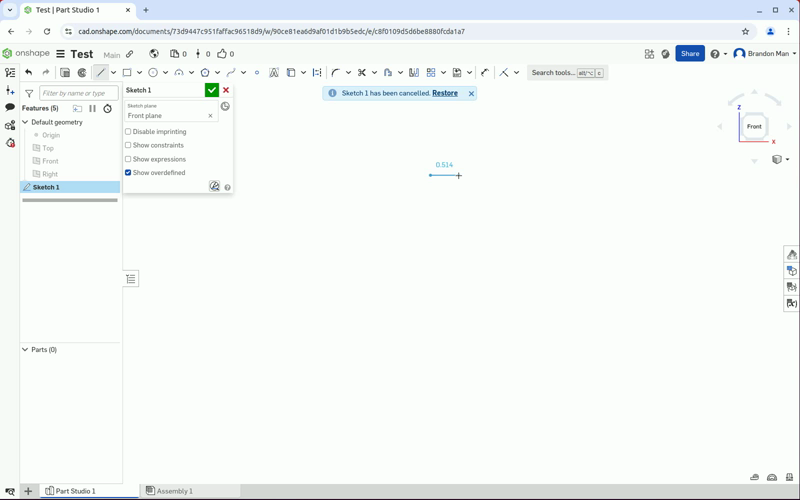
scroll(-6)
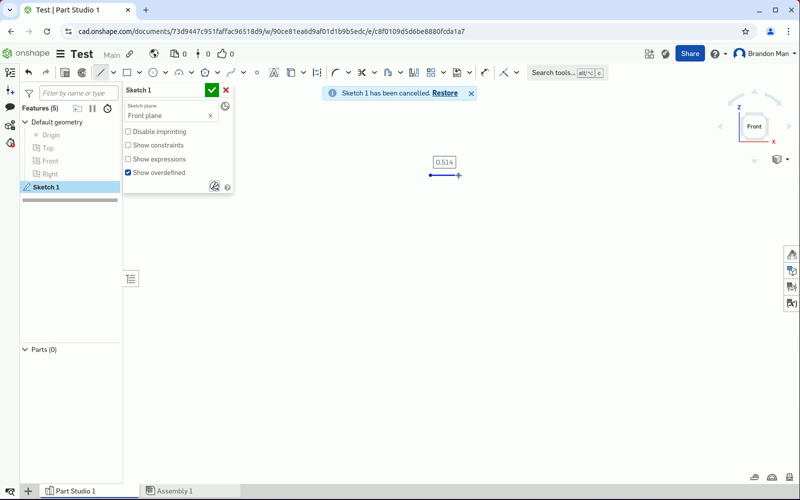
scroll(-6)
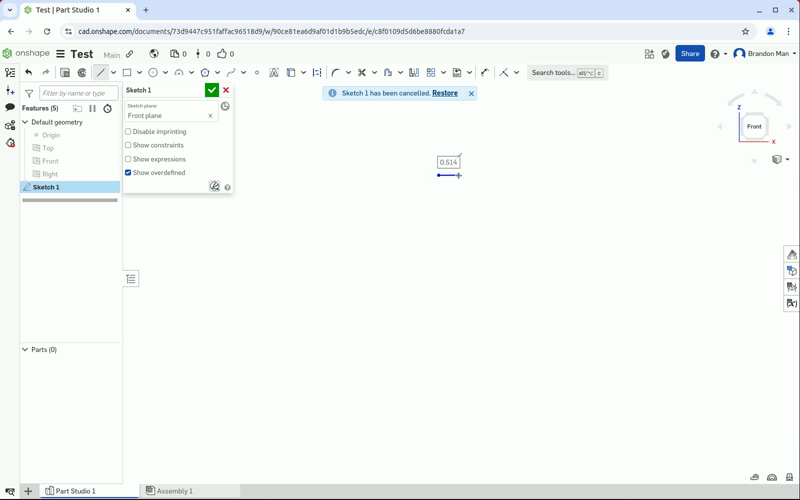
scroll(-6)
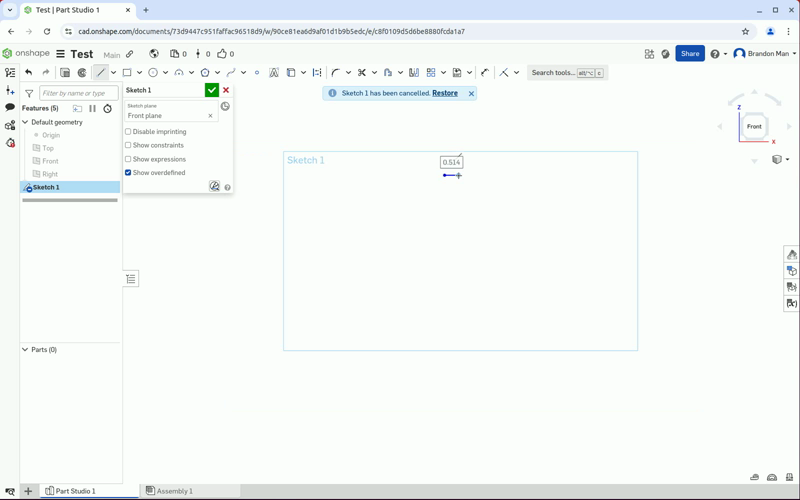
scroll(-6)
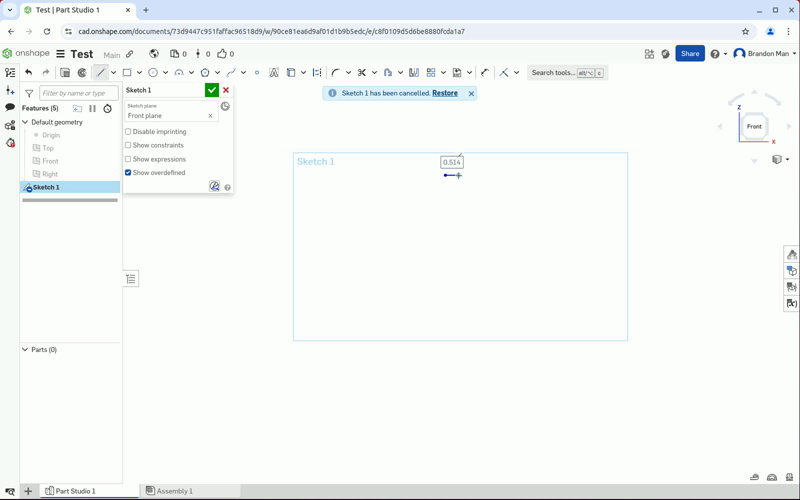
scroll(-6)
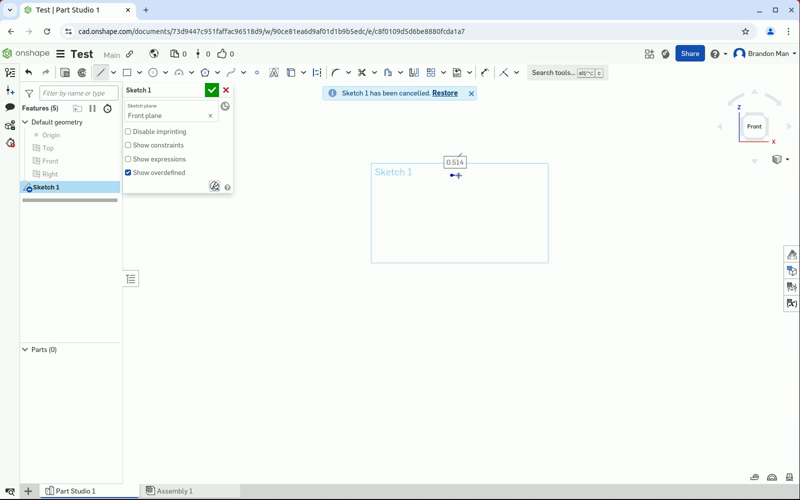
scroll(-6)
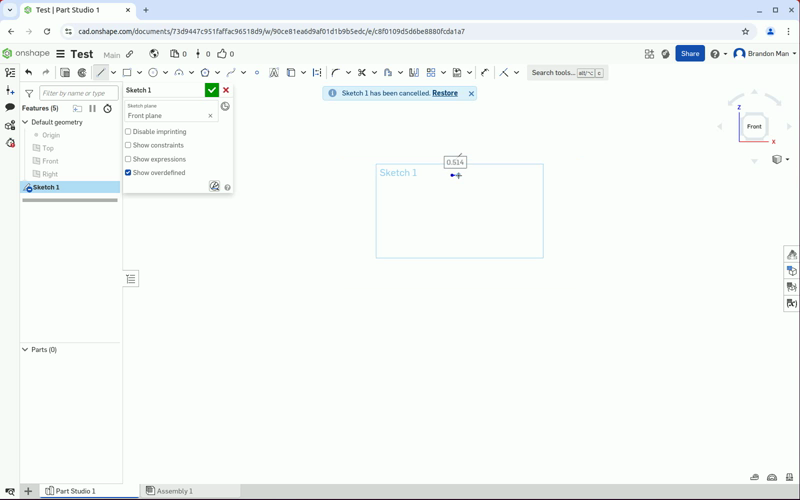
scroll(-6)
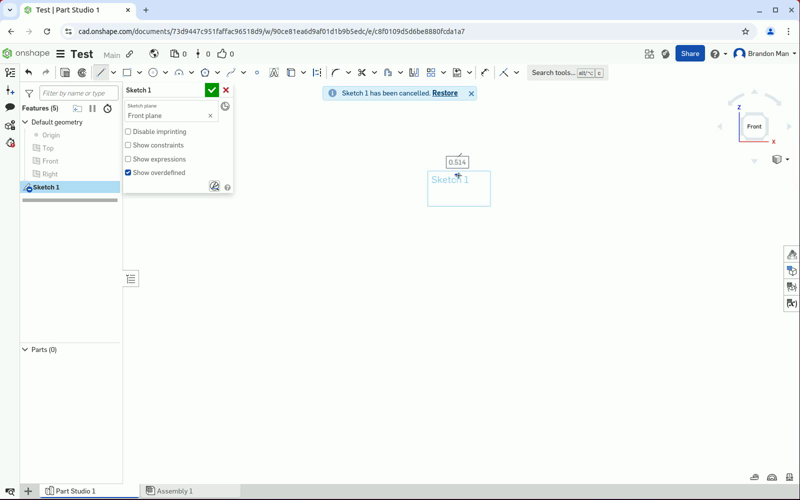
key_up(shift)
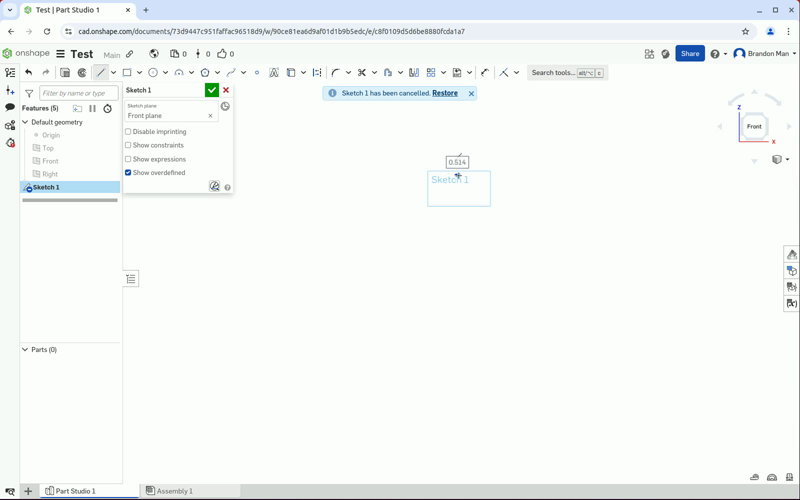
key_down(shift)
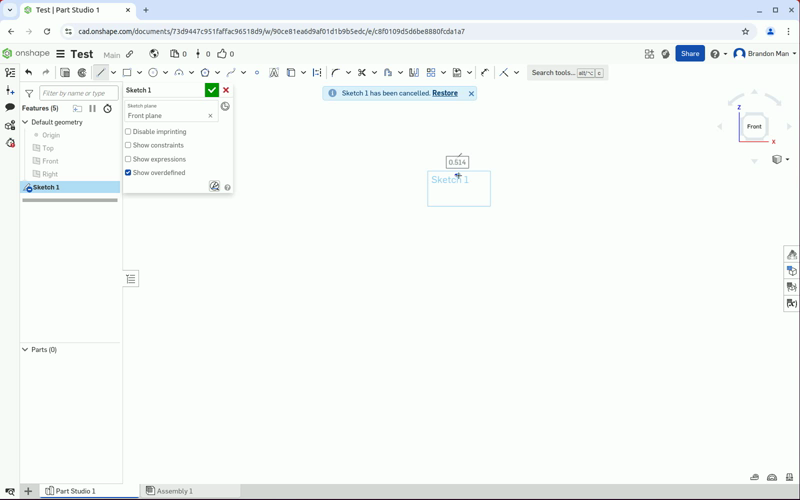
mouse_move(489, 175)
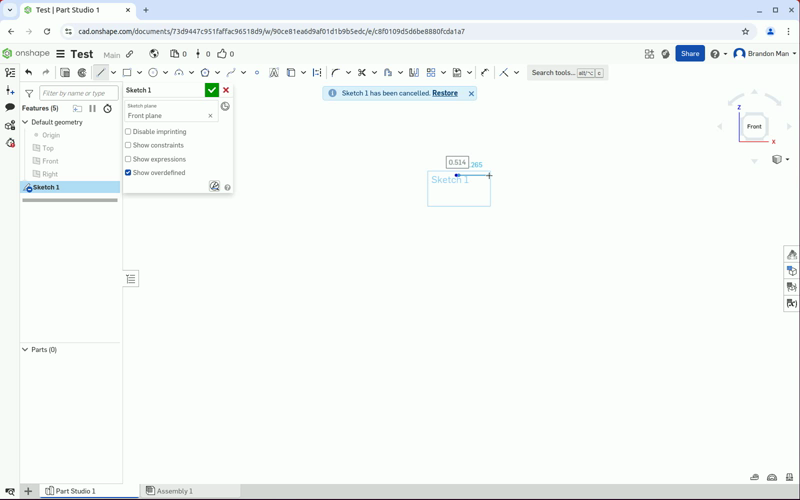
mouse_move(505, 175)
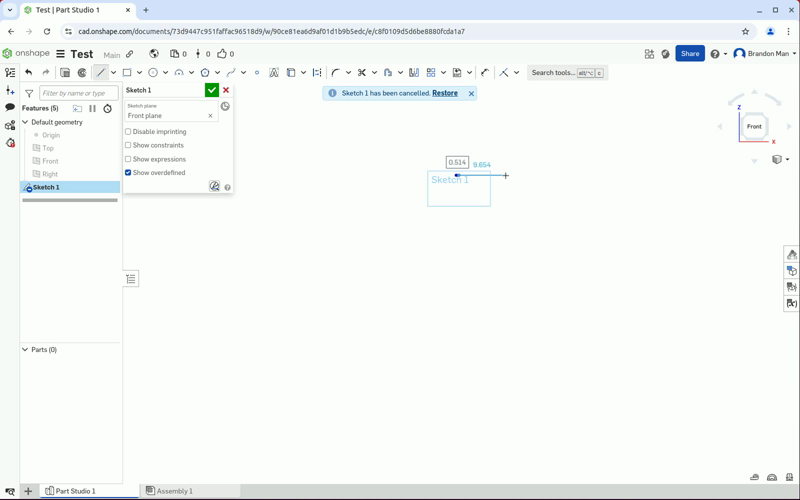
click(505, 175)
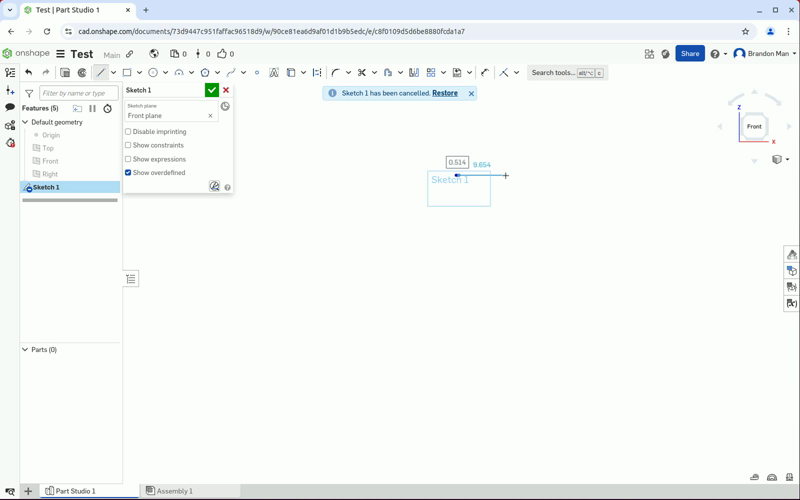
key_up(shift)
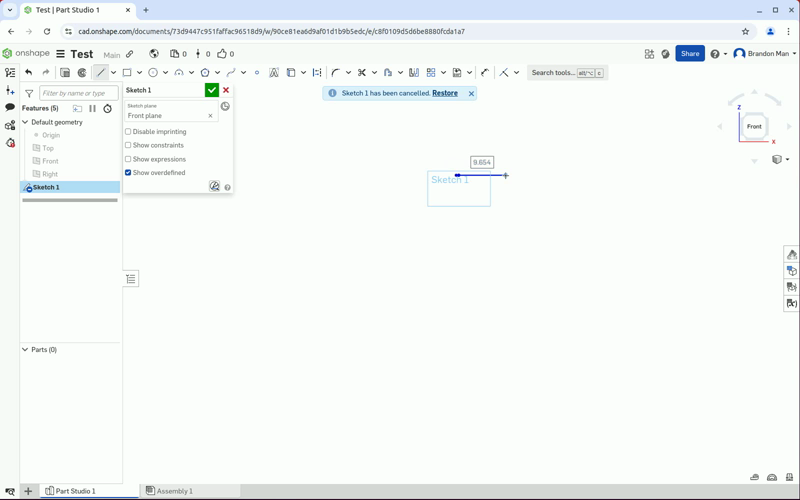
key_down(shift)
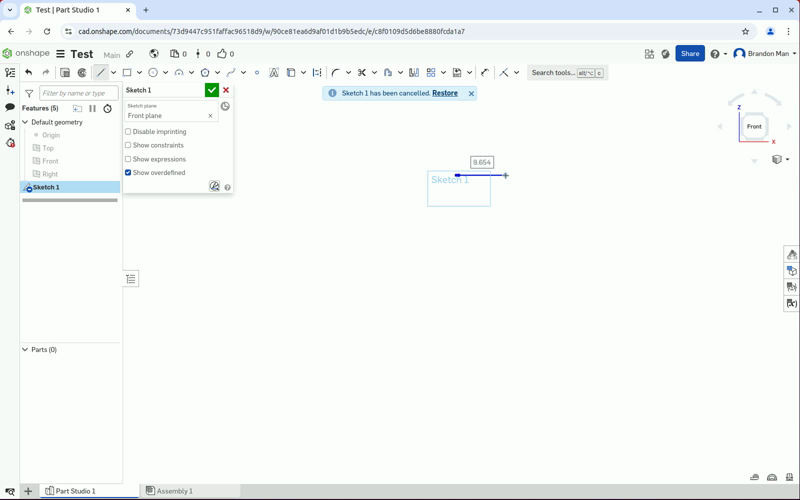
mouse_move(535, 175)
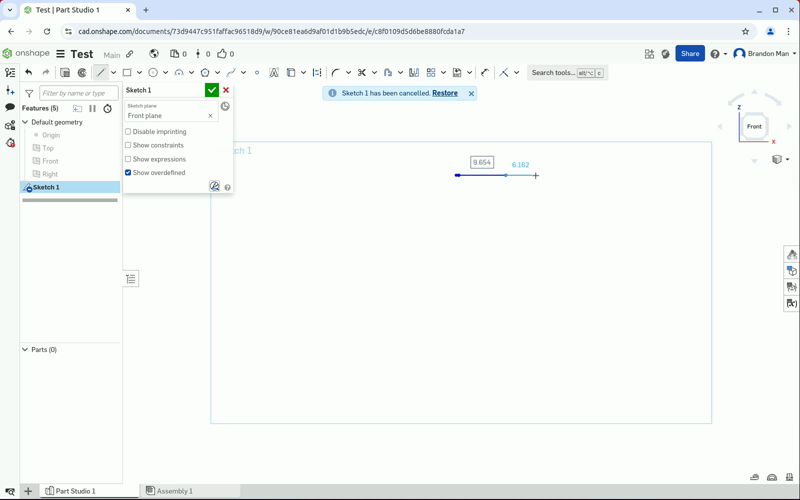
mouse_move(508, 175)
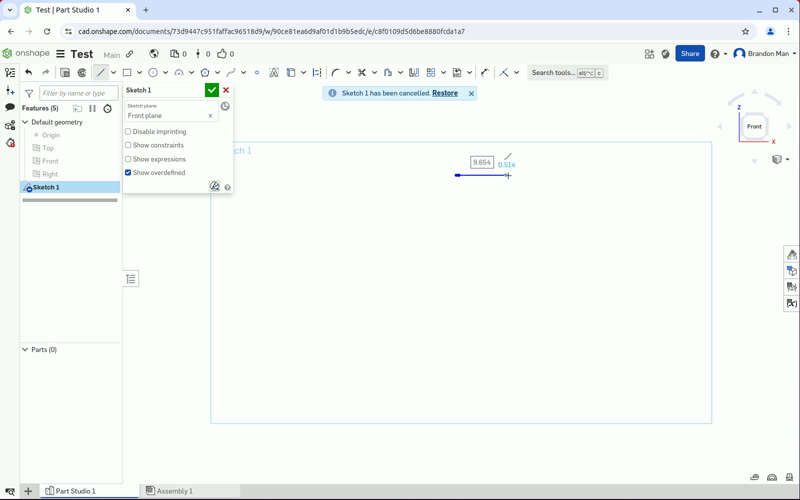
scroll(6)
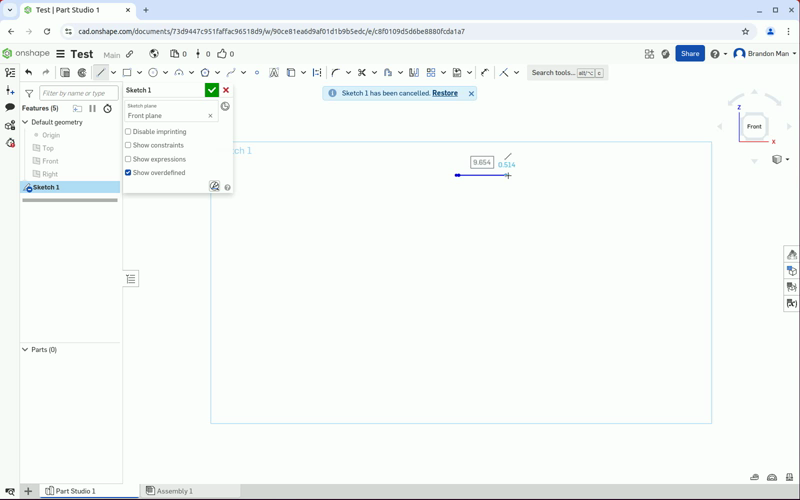
scroll(6)
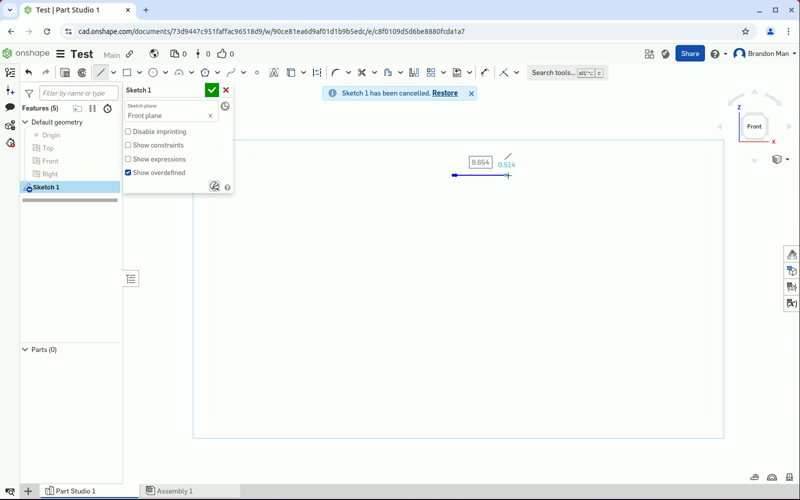
scroll(6)
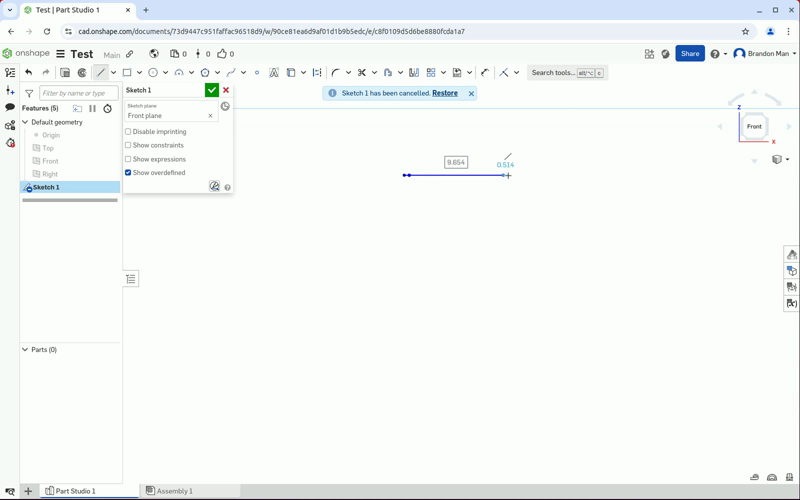
scroll(6)
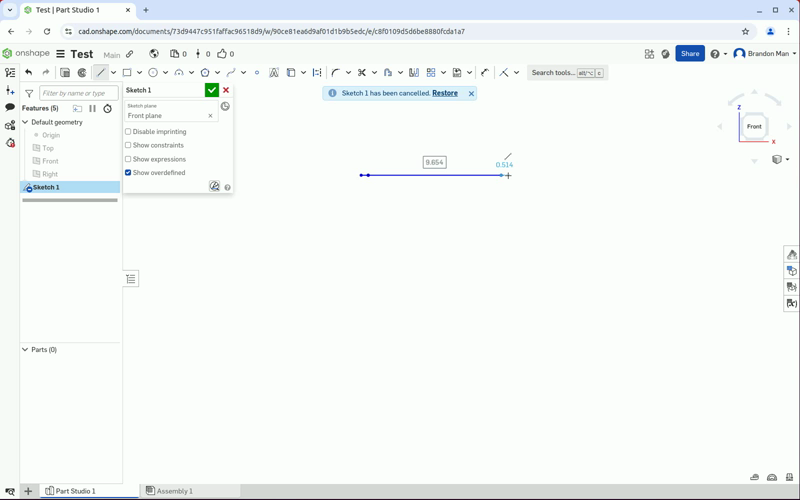
scroll(6)
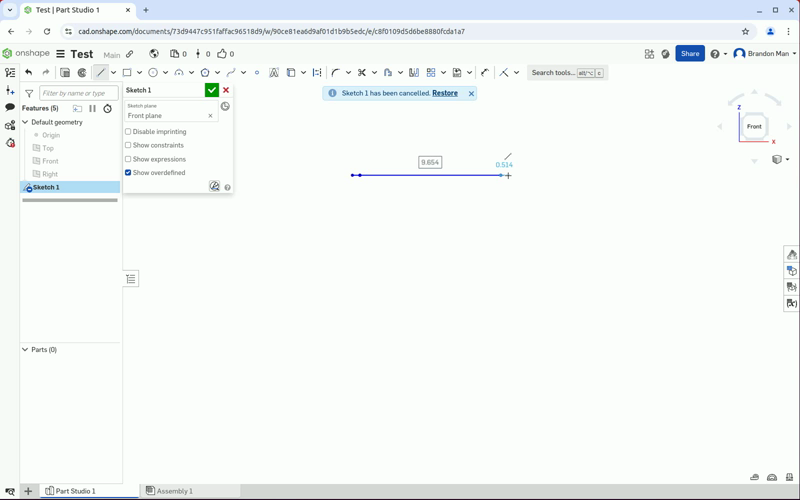
scroll(6)
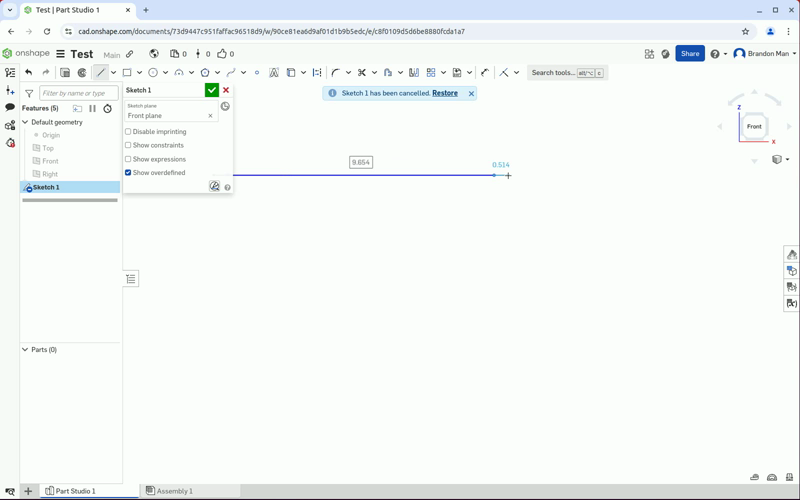
scroll(6)
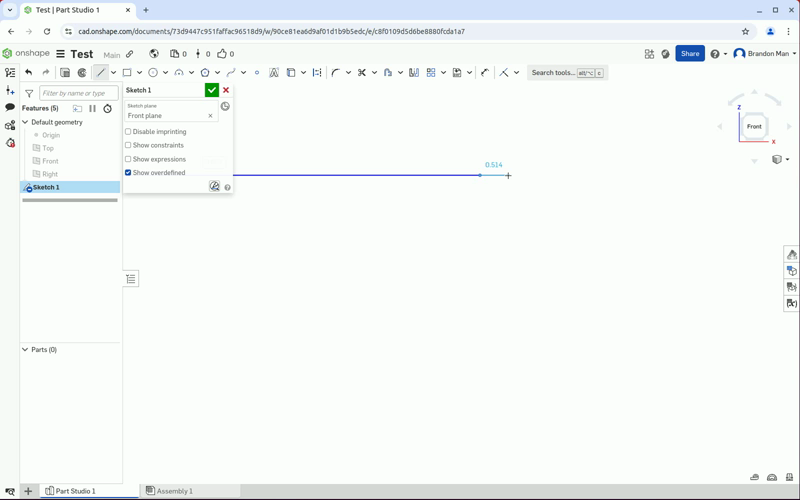
click(508, 175)
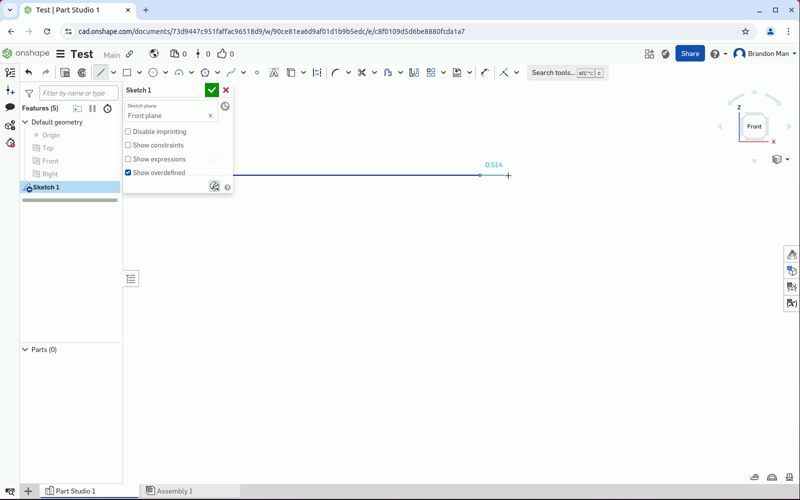
scroll(-6)
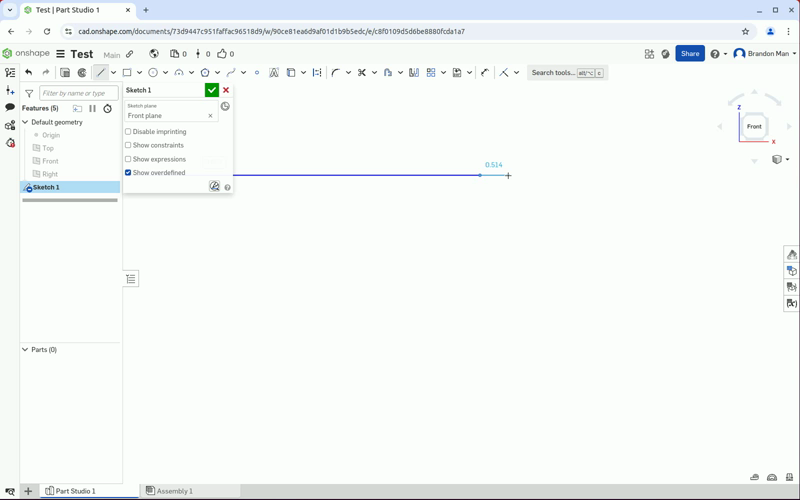
scroll(-6)
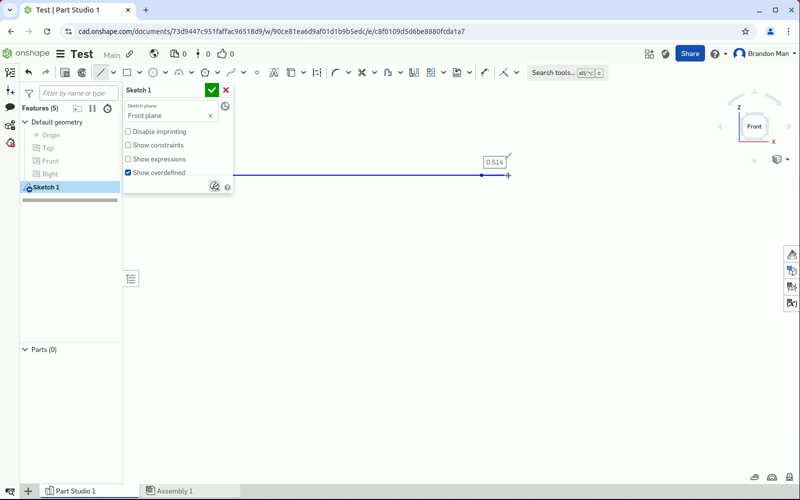
scroll(-6)
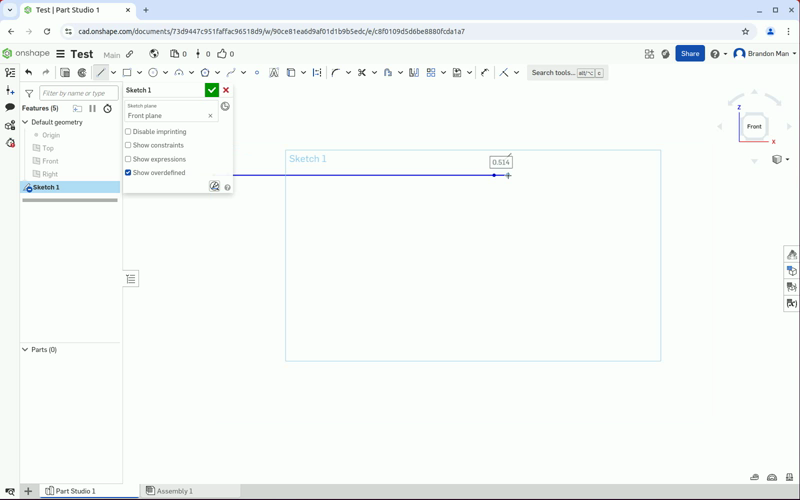
scroll(-6)
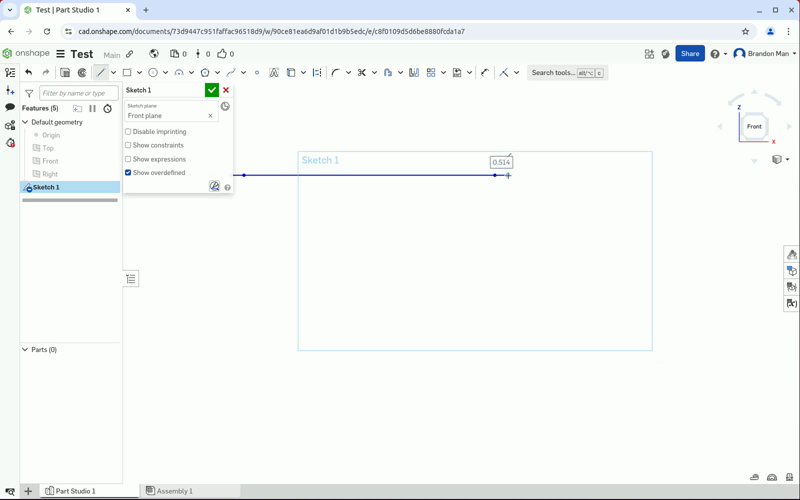
scroll(-6)
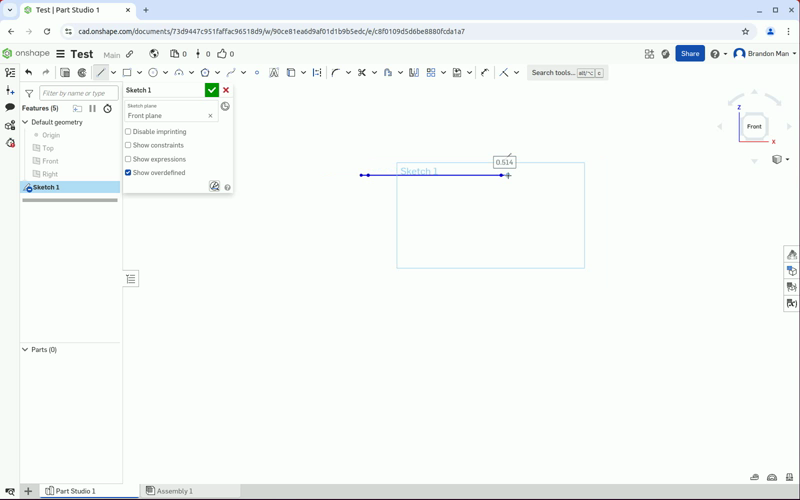
scroll(-6)
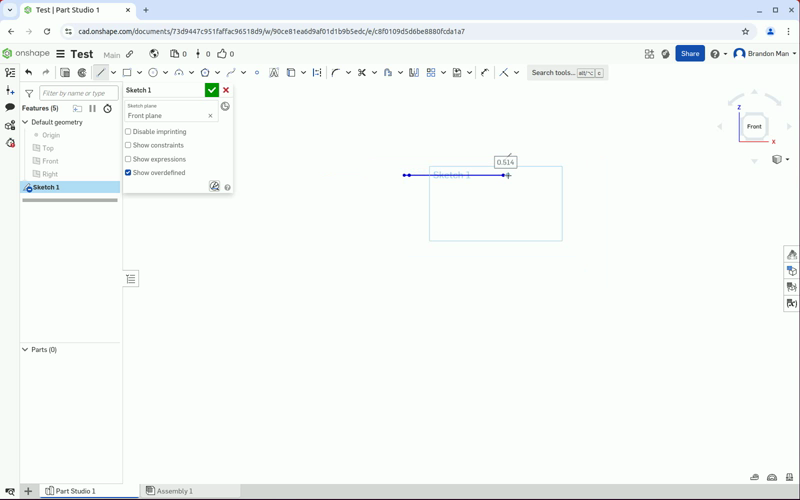
scroll(-6)
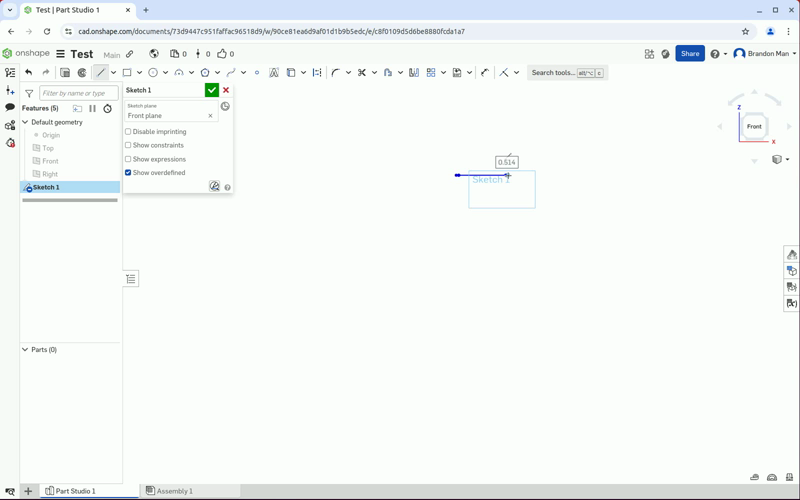
key_up(shift)
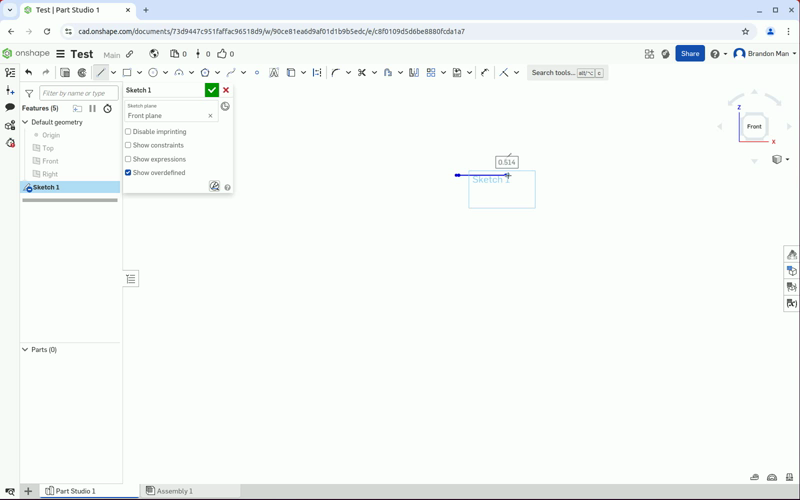
key_down(shift)
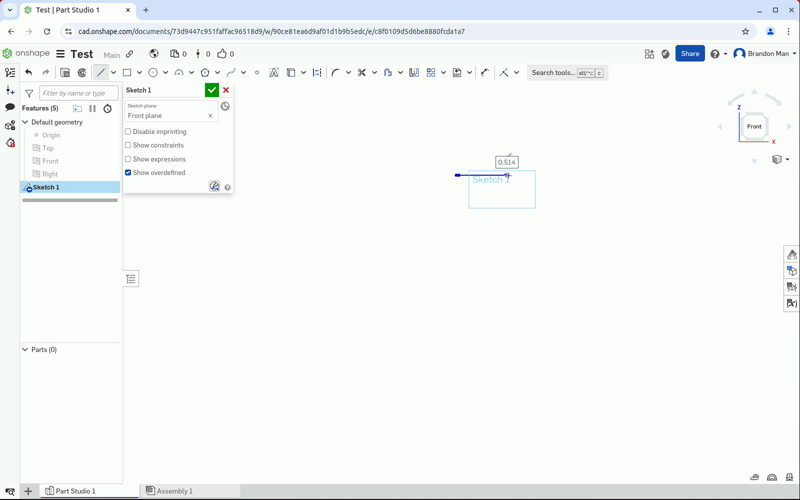
mouse_move(538, 175)
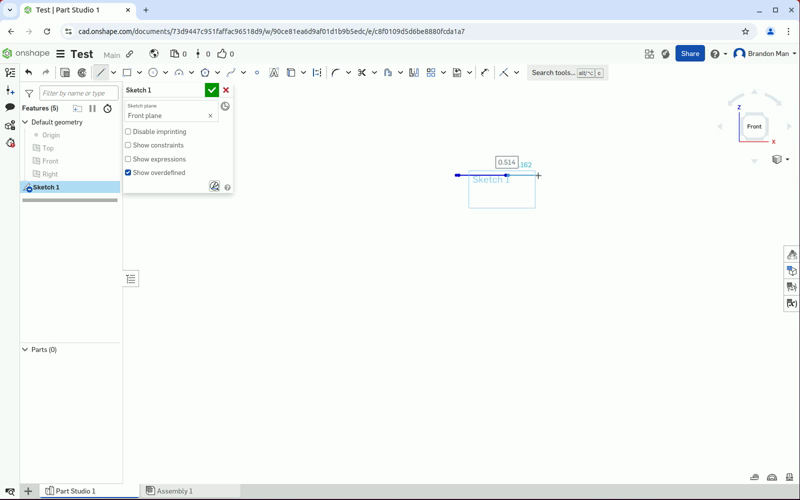
mouse_move(508, 172)
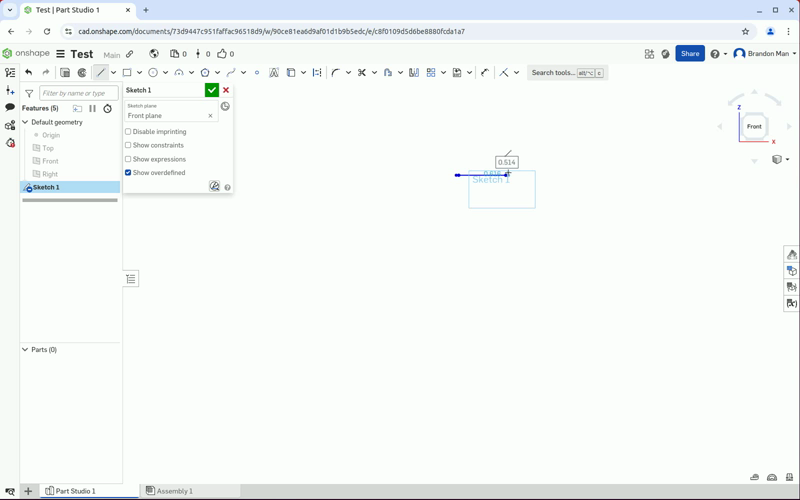
scroll(6)
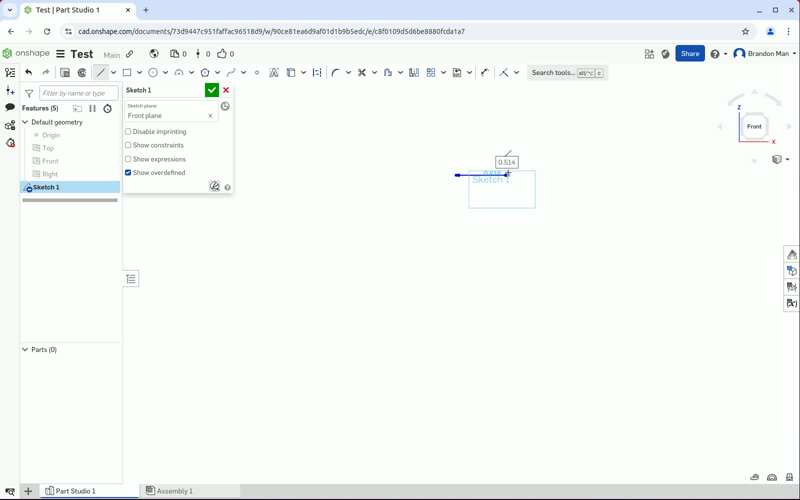
scroll(6)
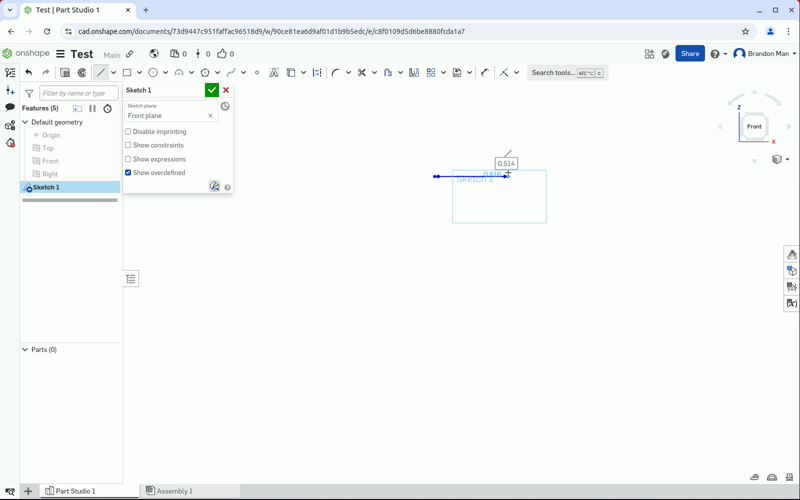
scroll(6)
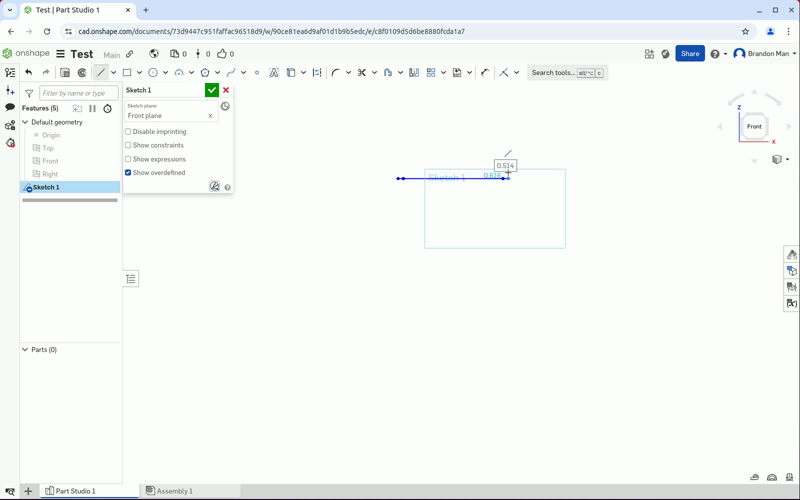
scroll(6)
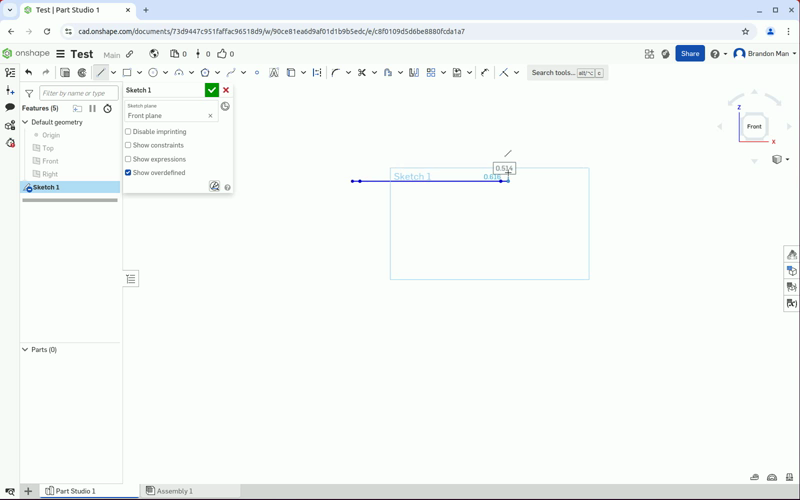
scroll(6)
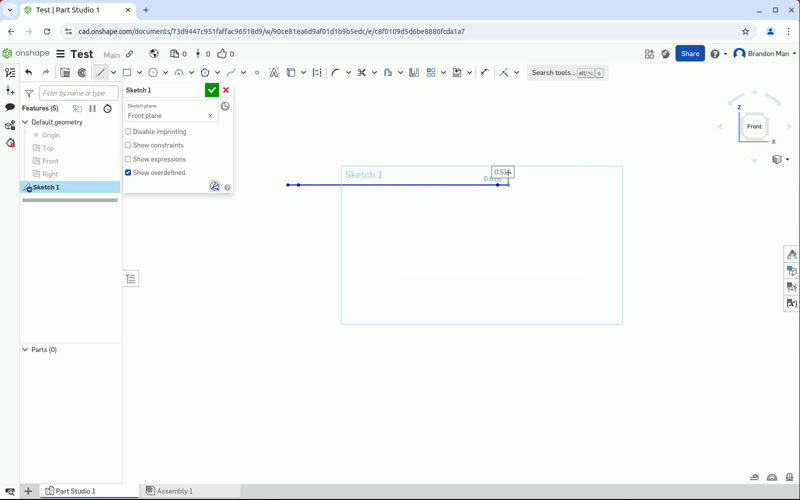
scroll(6)
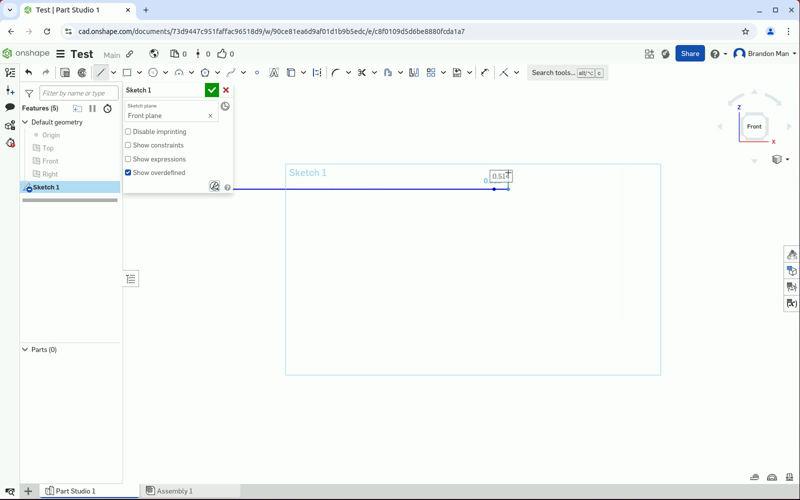
scroll(6)
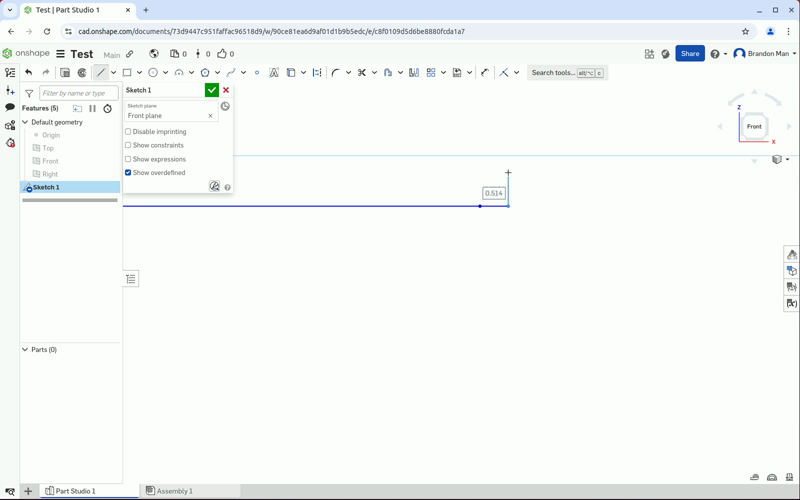
click(508, 172)
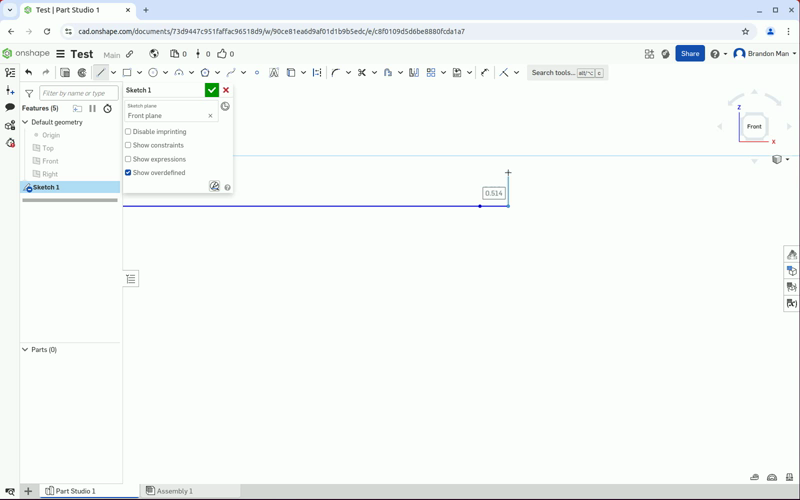
scroll(-6)
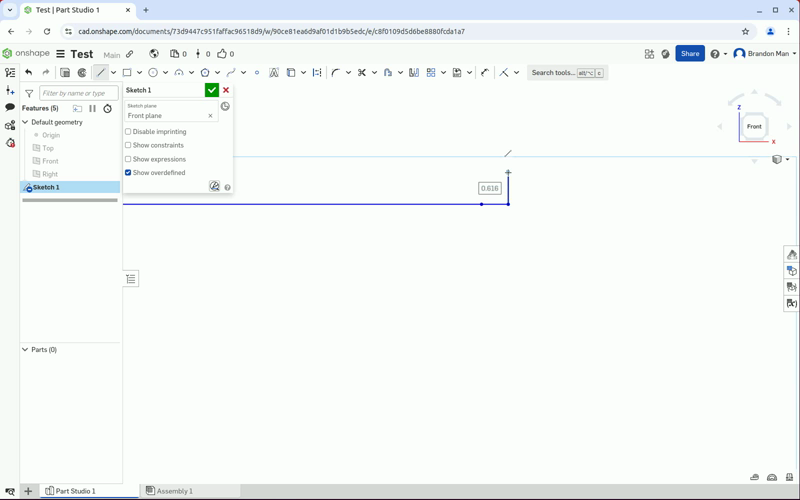
scroll(-6)
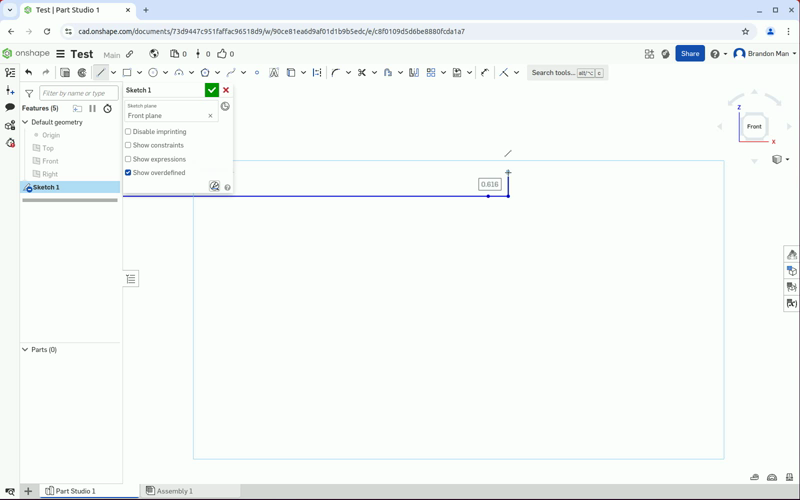
scroll(-6)
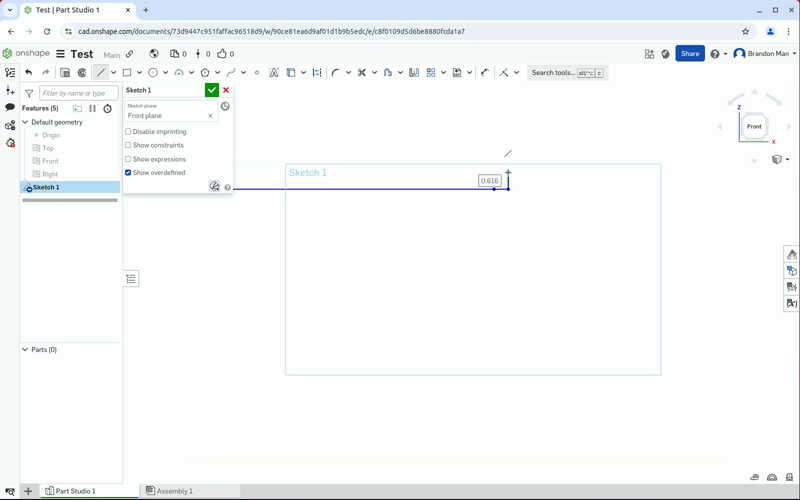
scroll(-6)
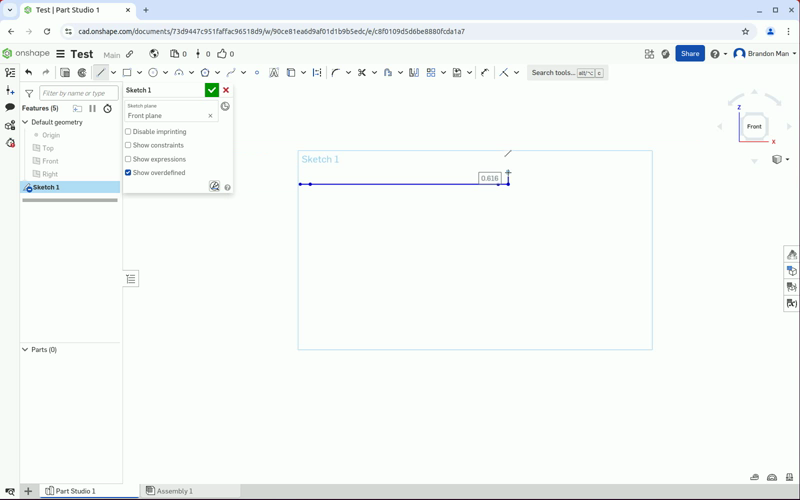
scroll(-6)
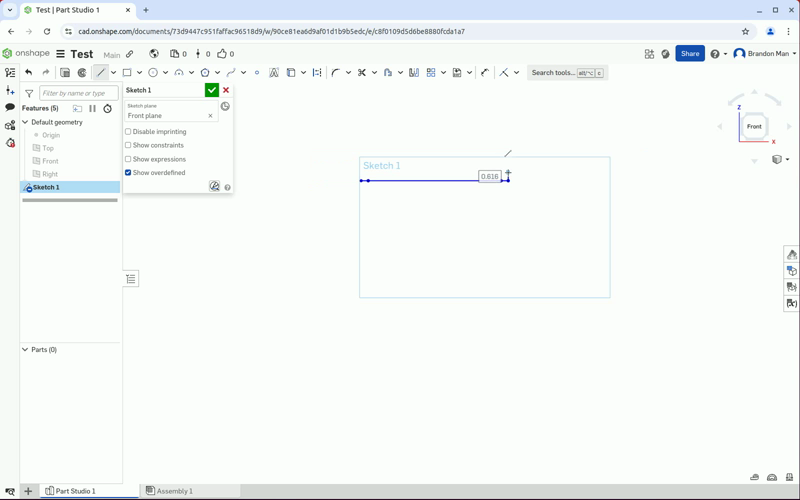
scroll(-6)
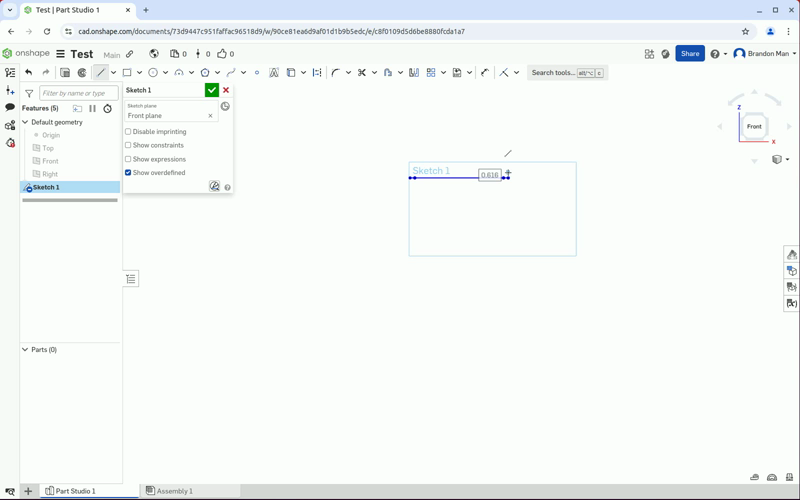
scroll(-6)
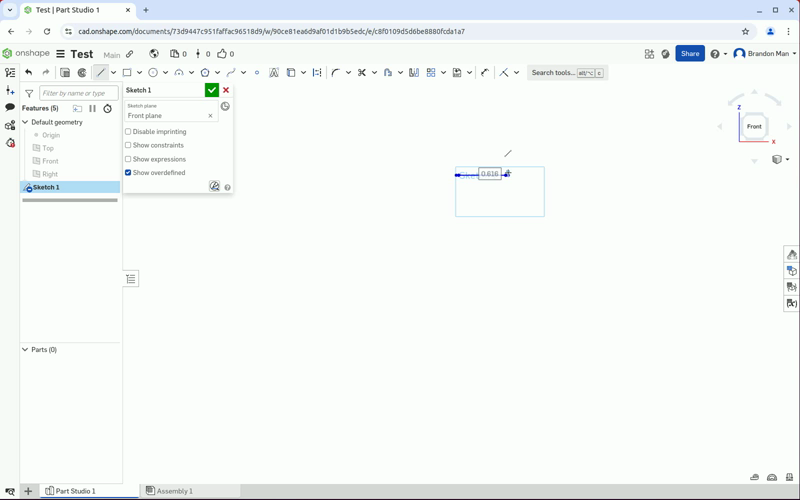
key_up(shift)
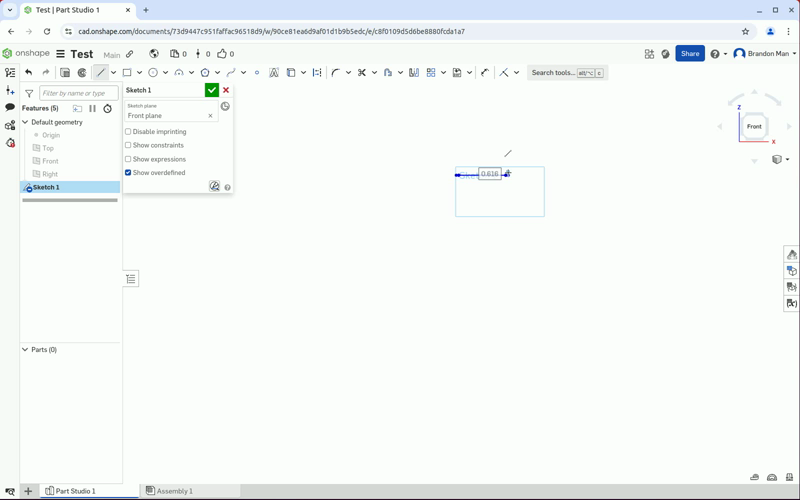
key_down(shift)
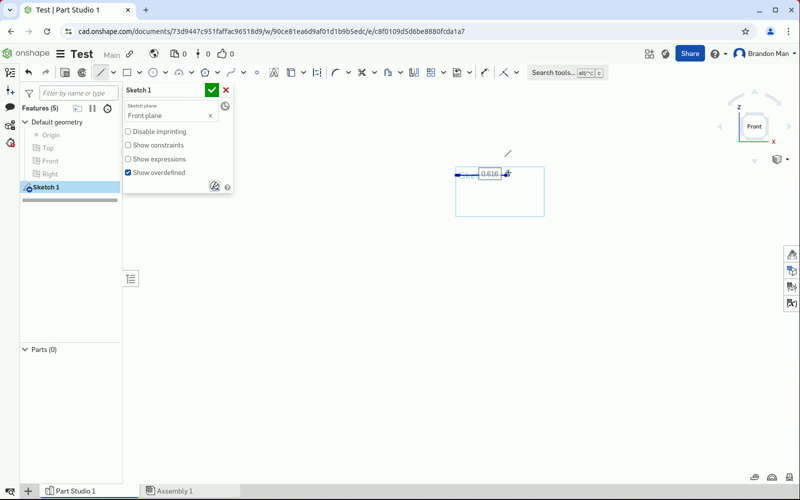
mouse_move(538, 172)
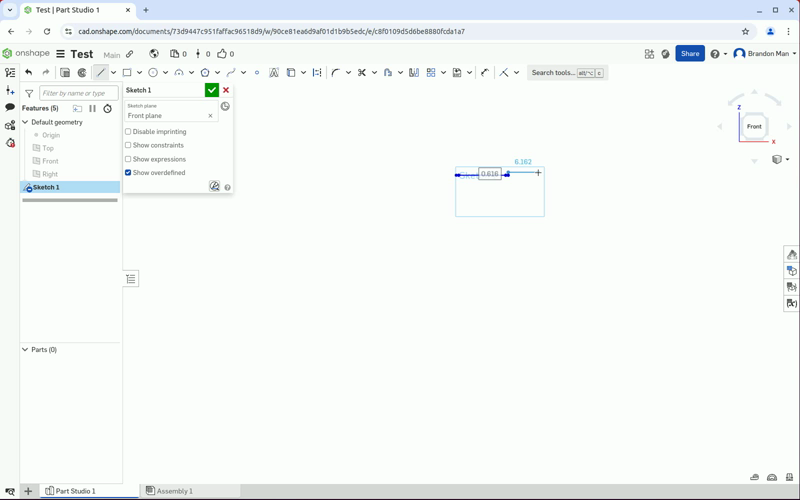
mouse_move(456, 172)
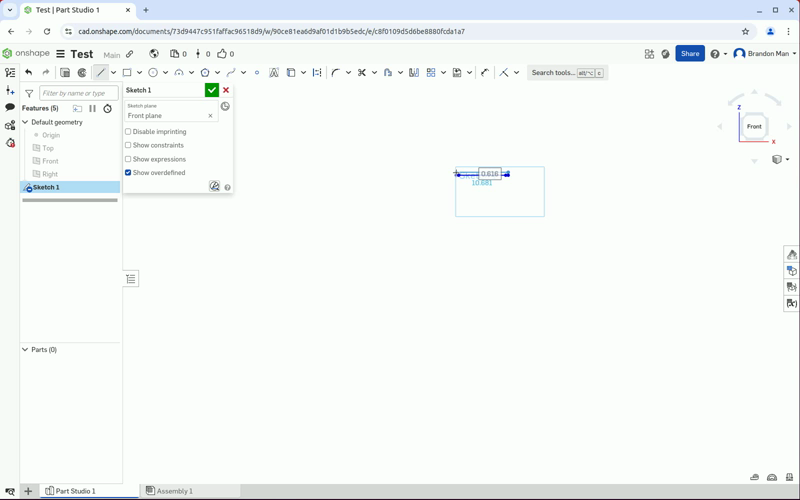
scroll(6)
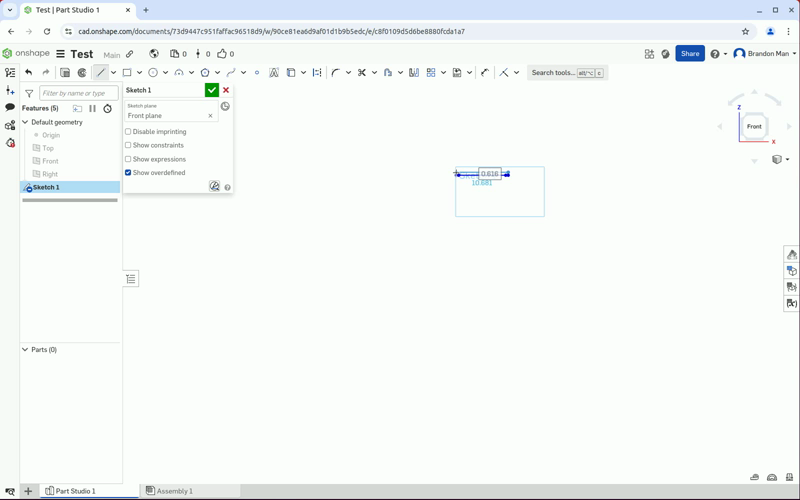
scroll(6)
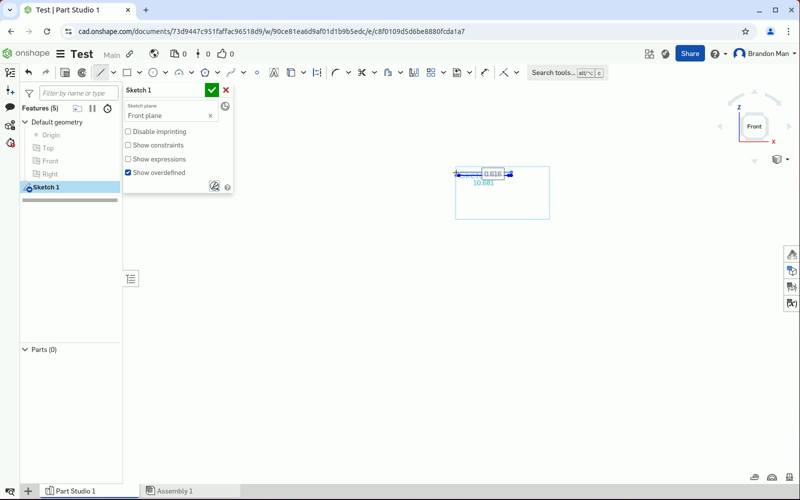
scroll(6)
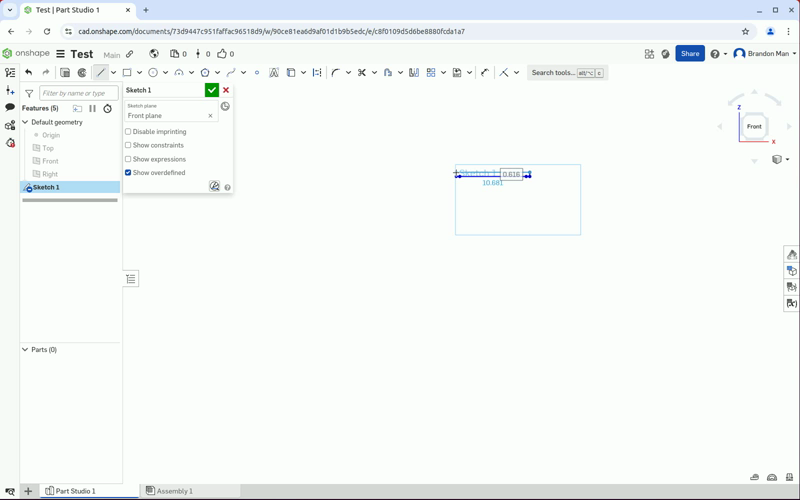
scroll(6)
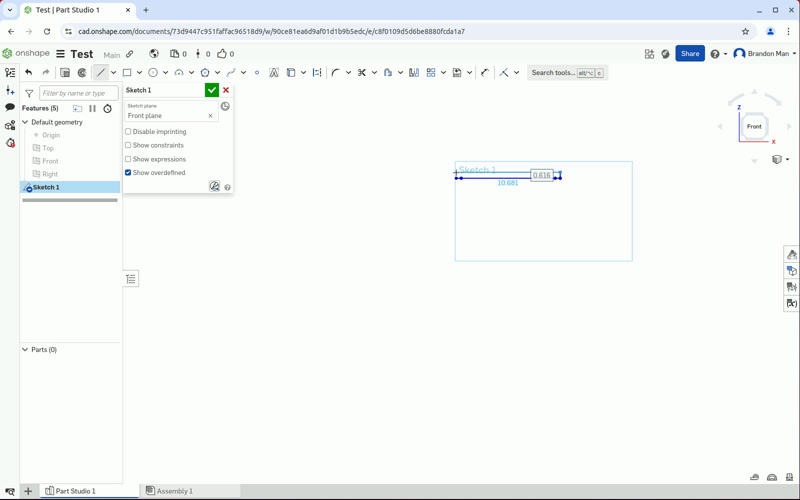
scroll(6)
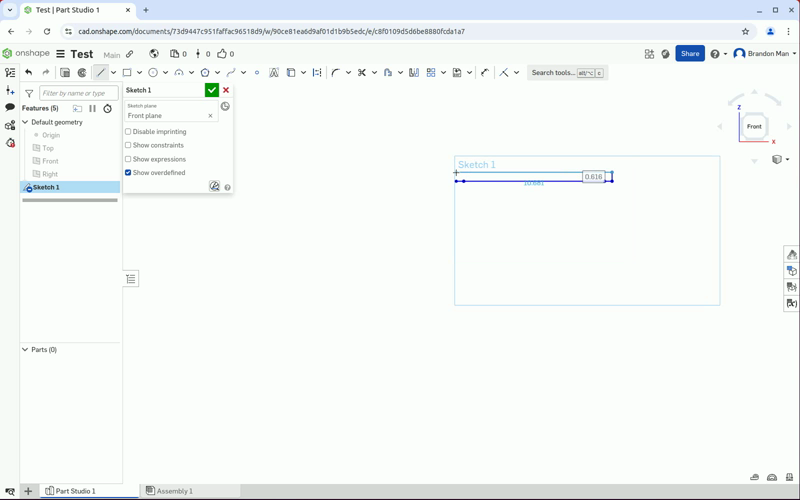
scroll(6)
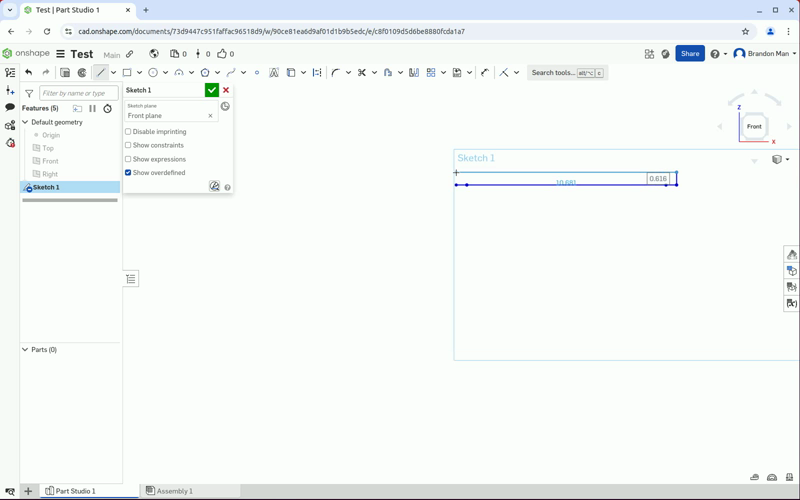
scroll(6)
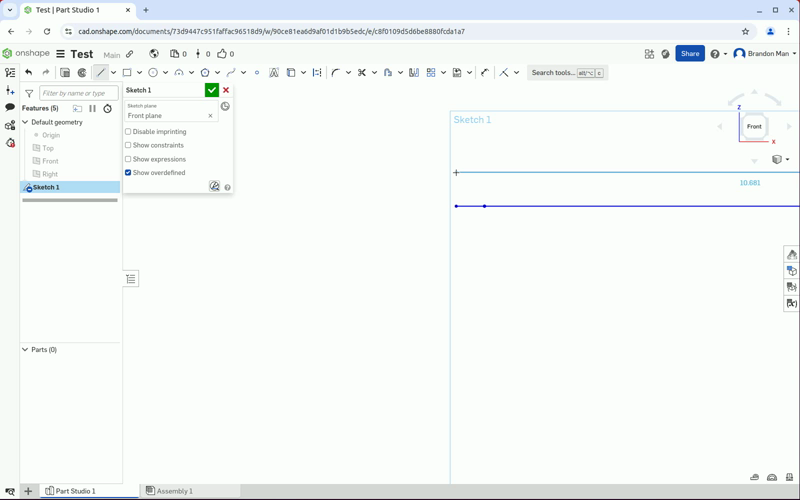
click(456, 172)
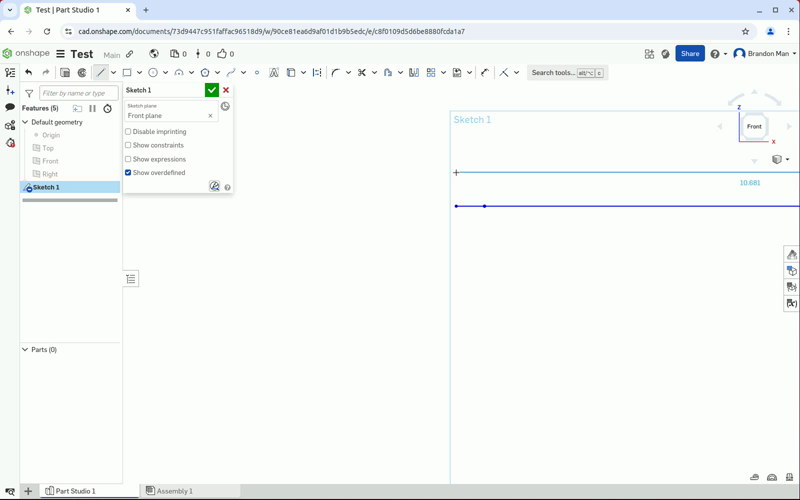
scroll(-6)
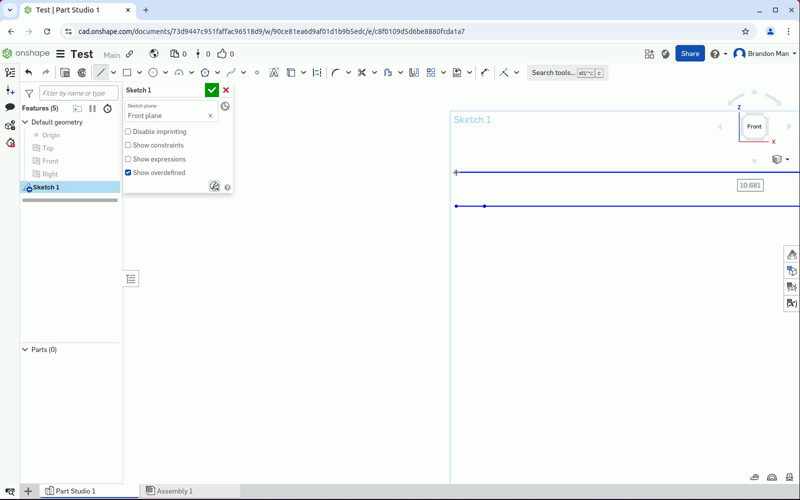
scroll(-6)
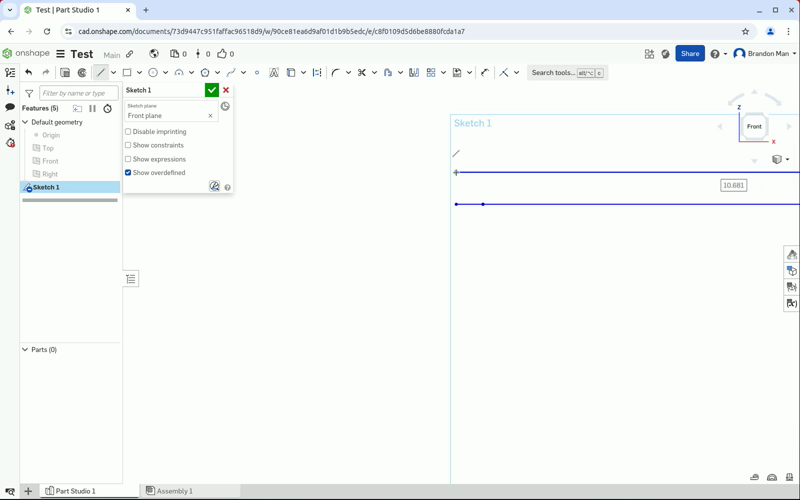
scroll(-6)
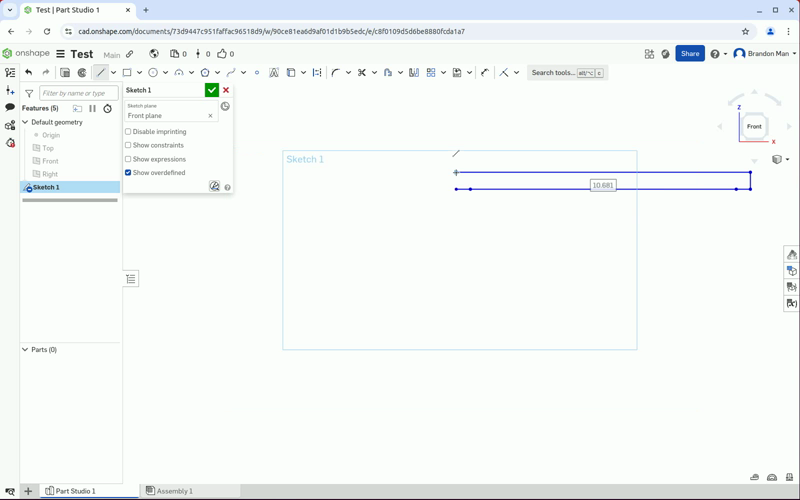
scroll(-6)
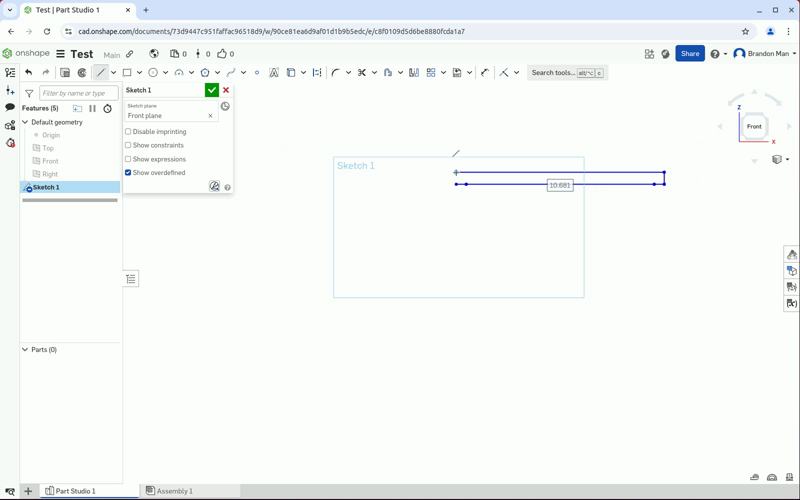
scroll(-6)
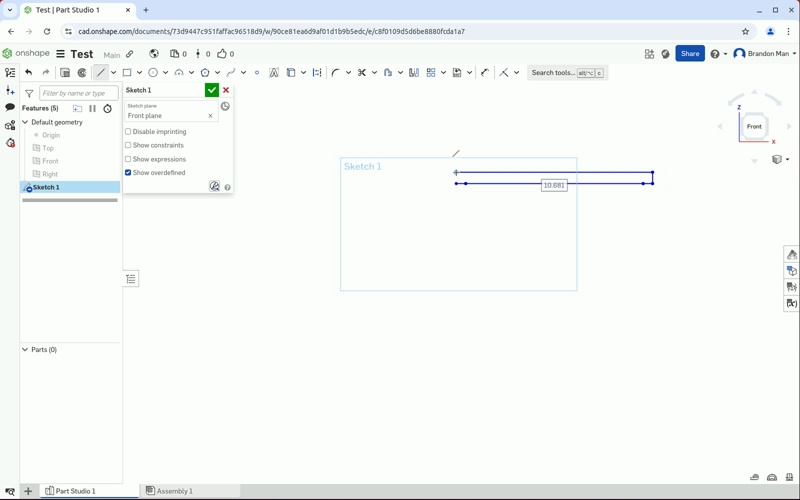
scroll(-6)
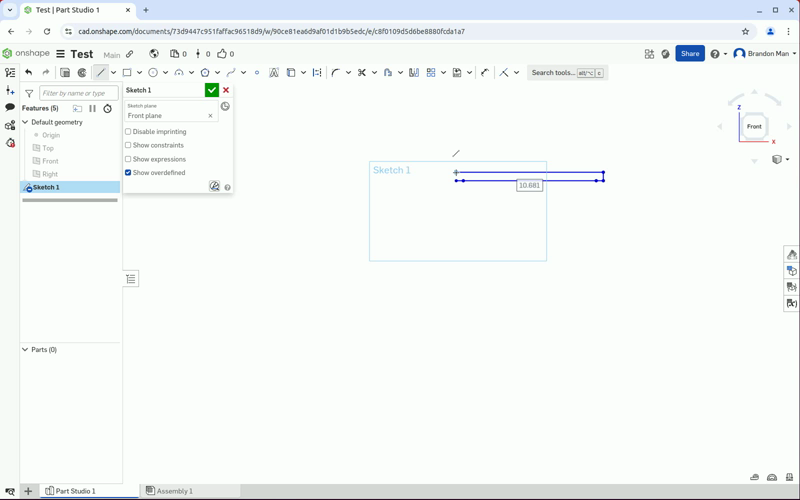
scroll(-6)
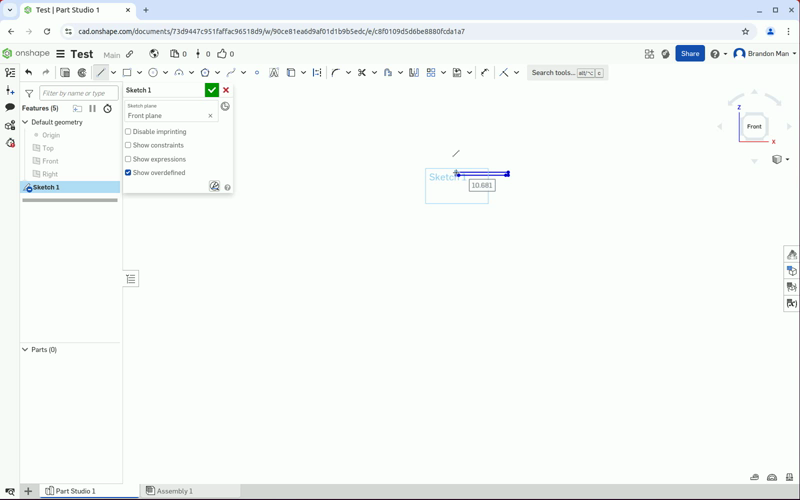
key_up(shift)
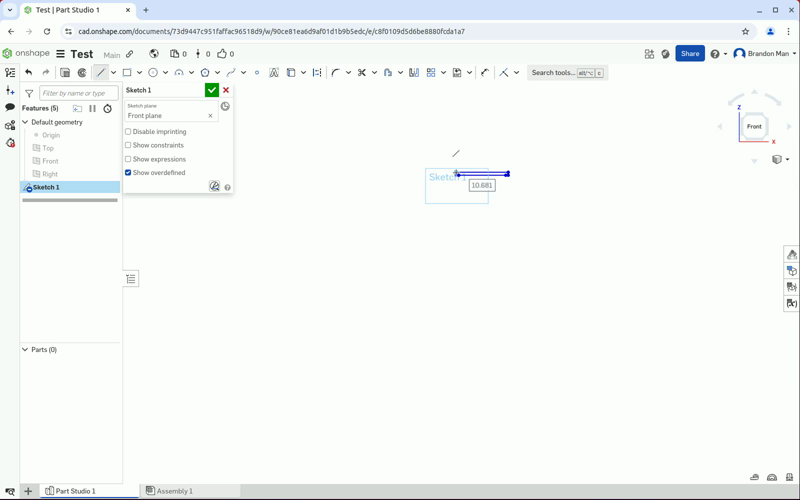
mouse_move(486, 172)
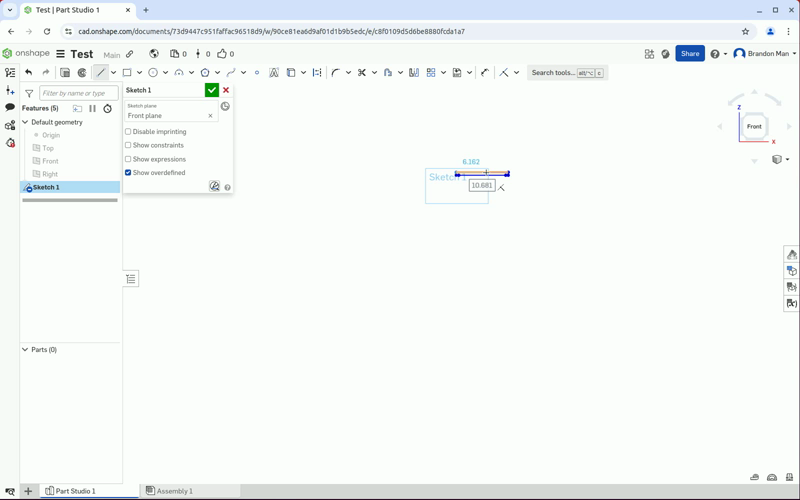
key_down(shift)
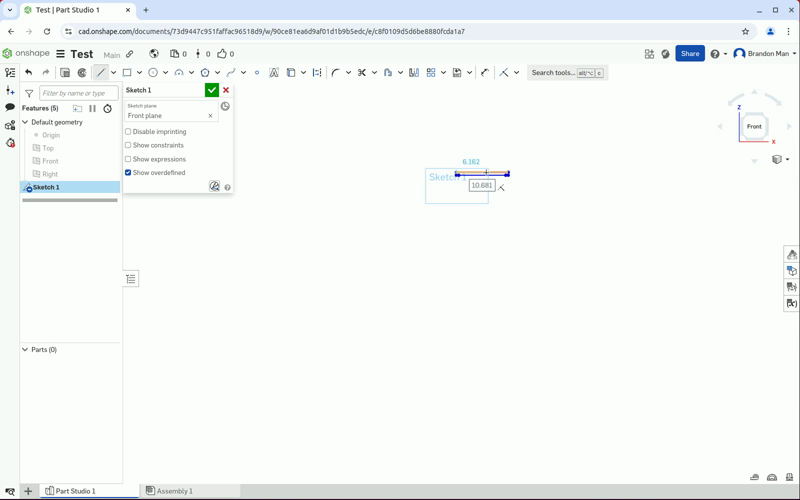
mouse_move(456, 175)
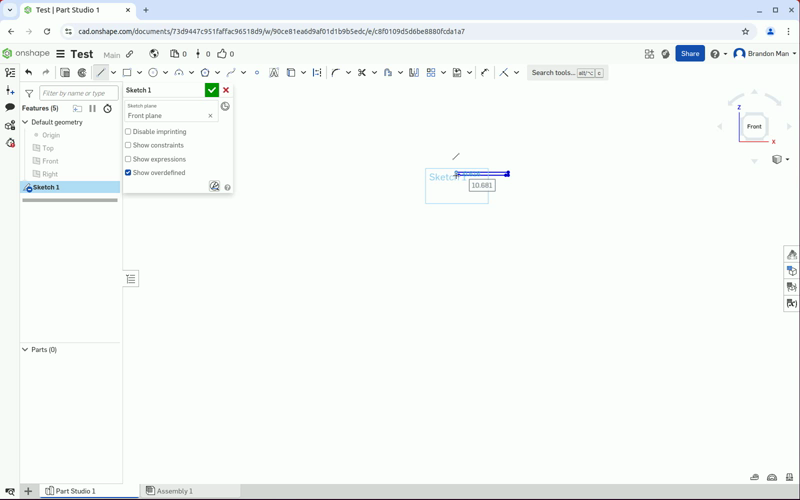
scroll(6)
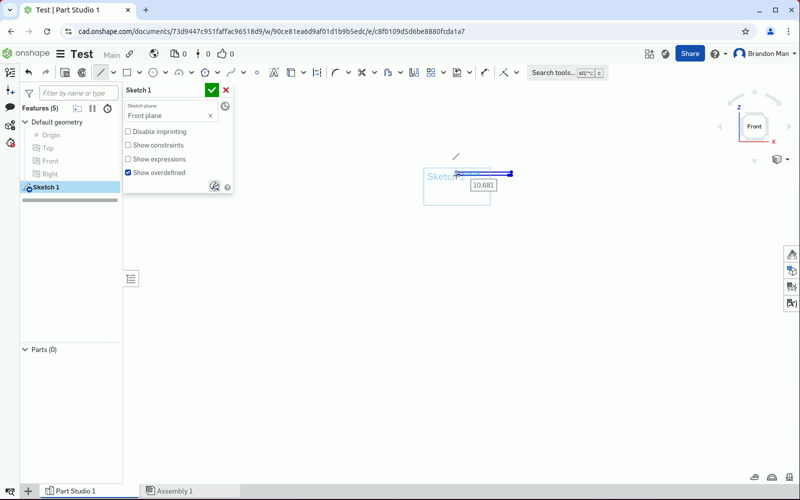
scroll(6)
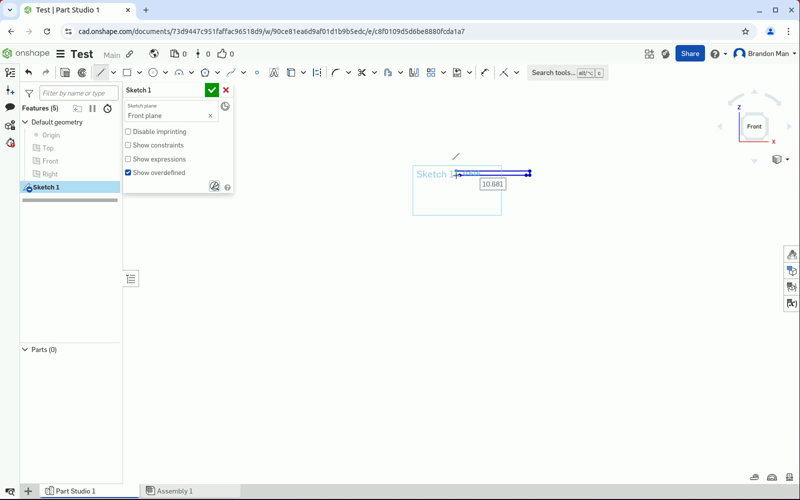
scroll(6)
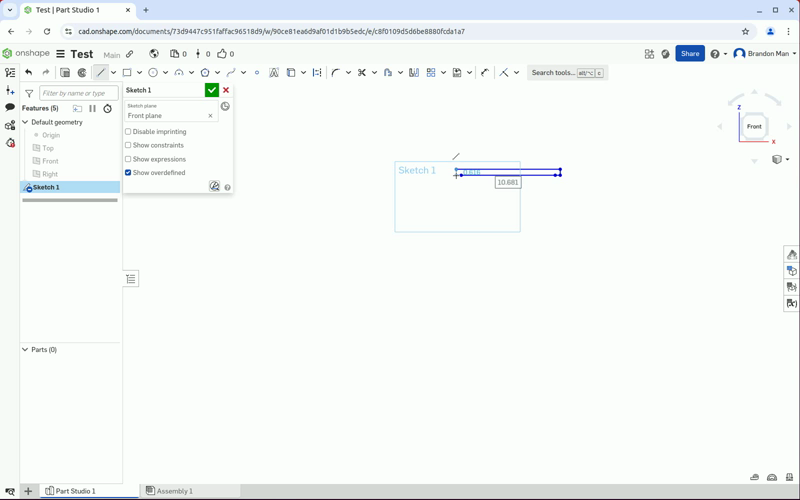
scroll(6)
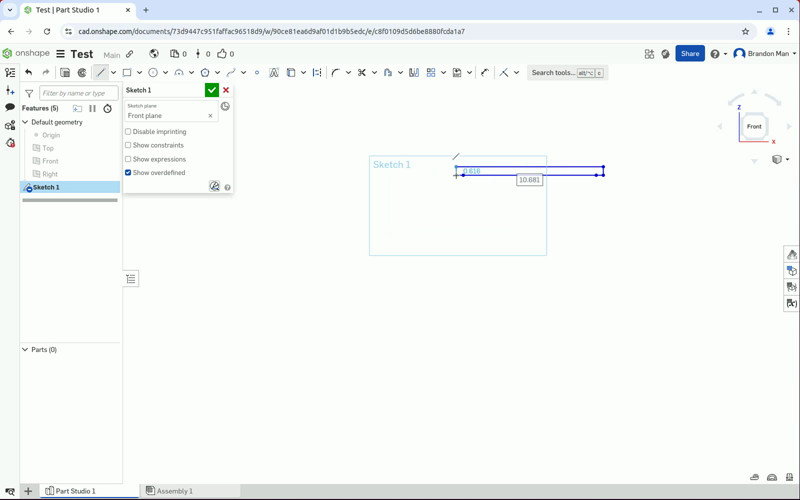
scroll(6)
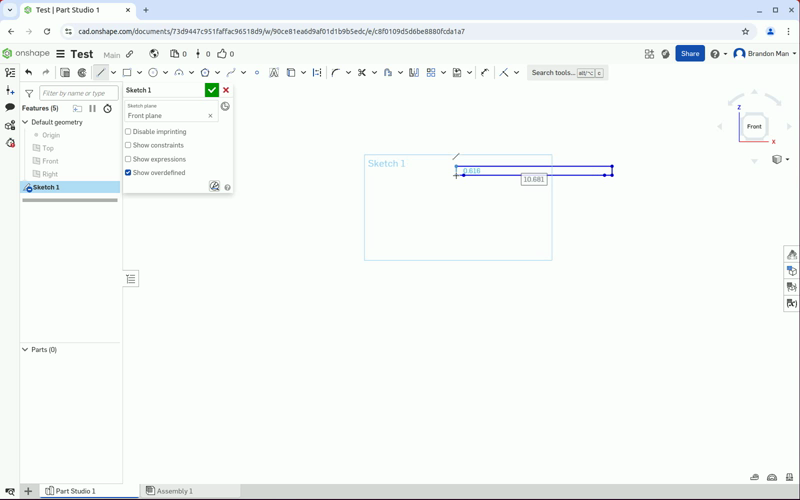
scroll(6)
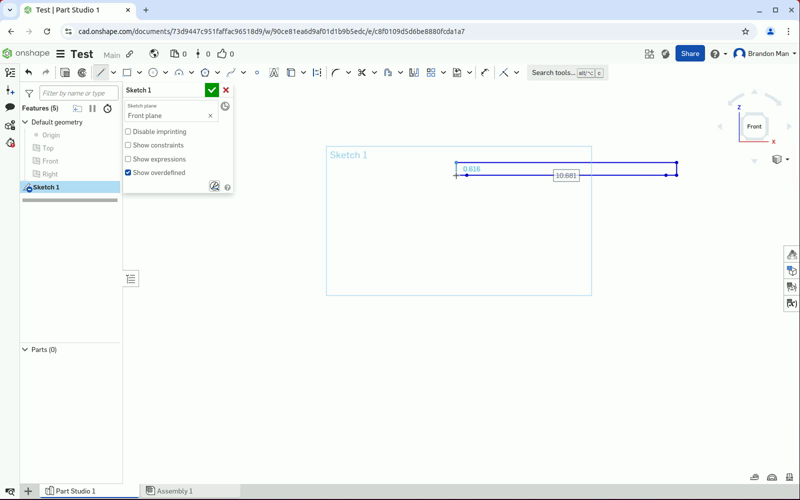
scroll(6)
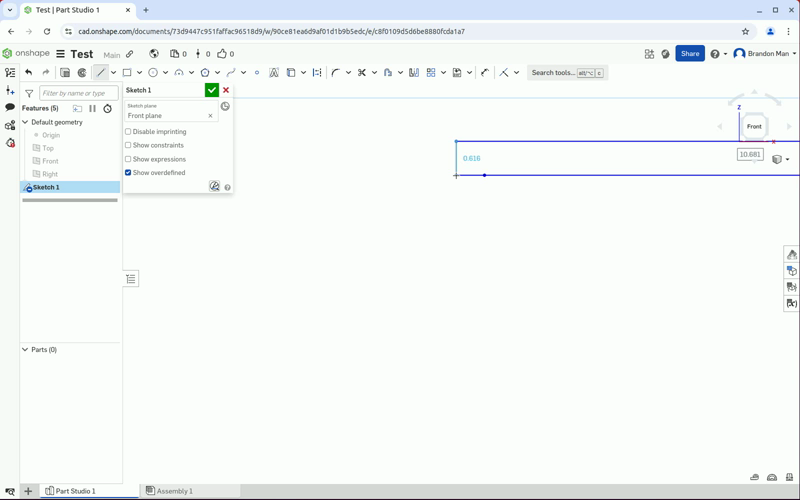
key_up(shift)
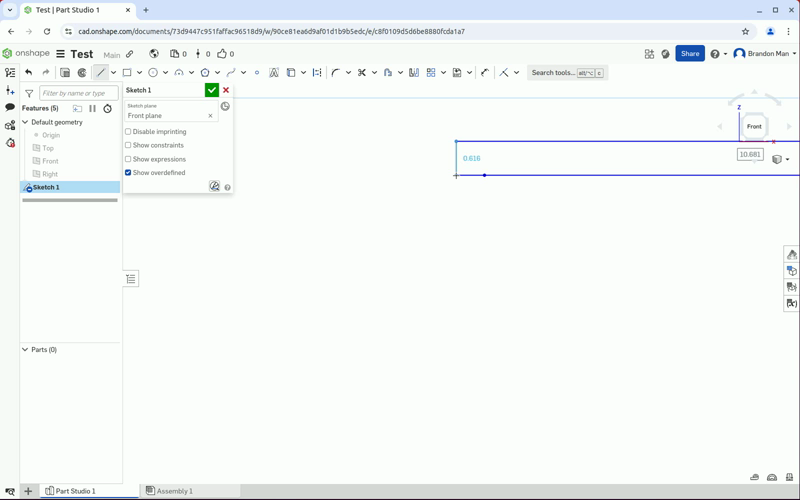
click(456, 175)
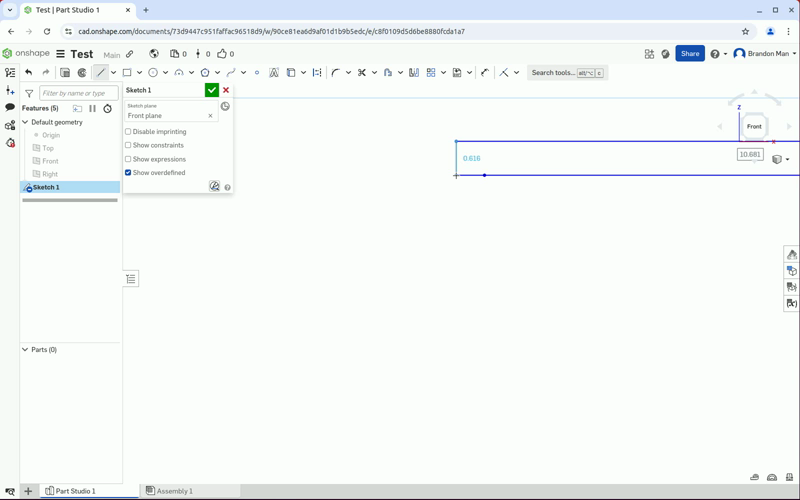
scroll(-6)
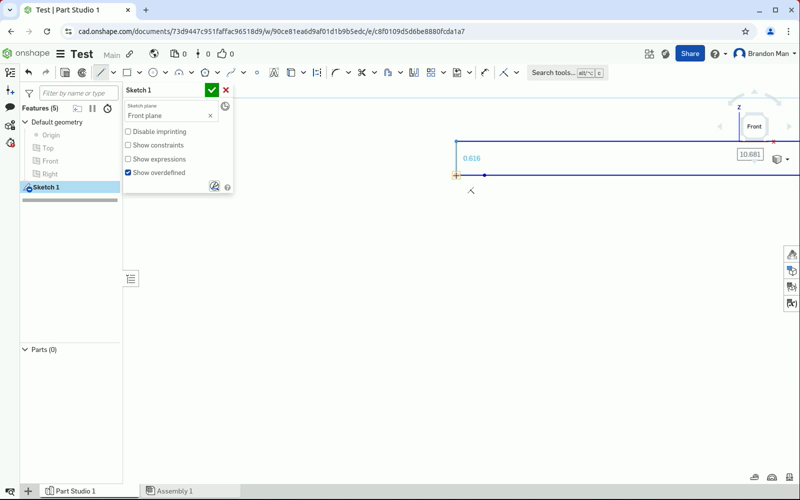
scroll(-6)
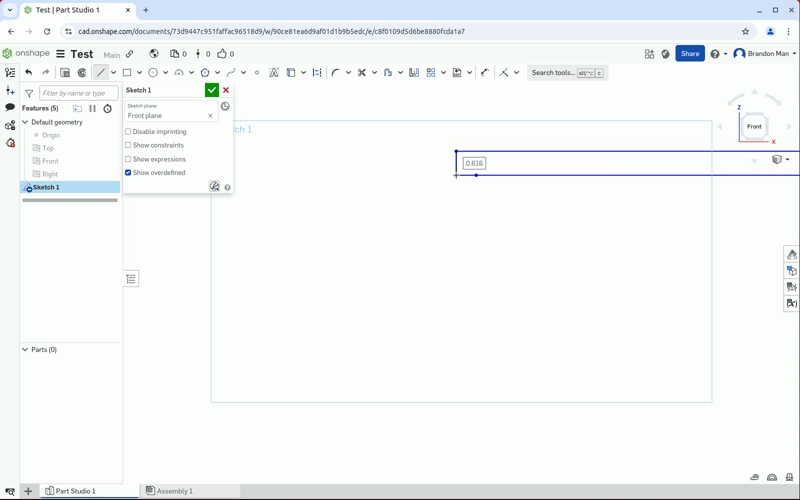
scroll(-6)
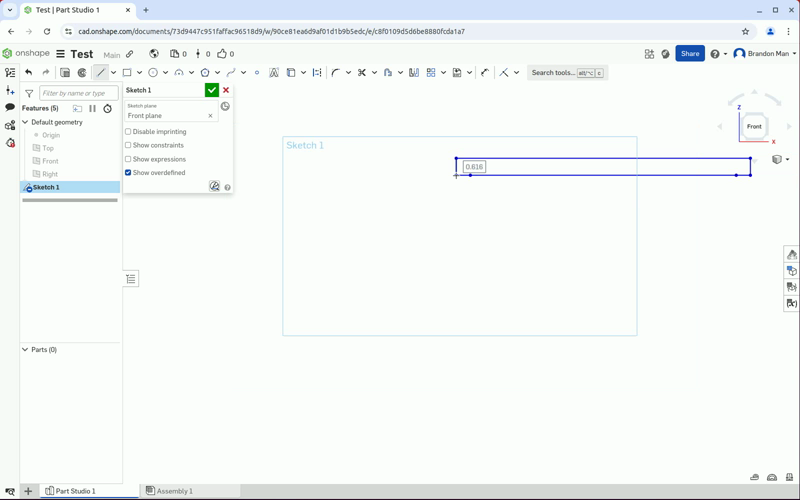
scroll(-6)
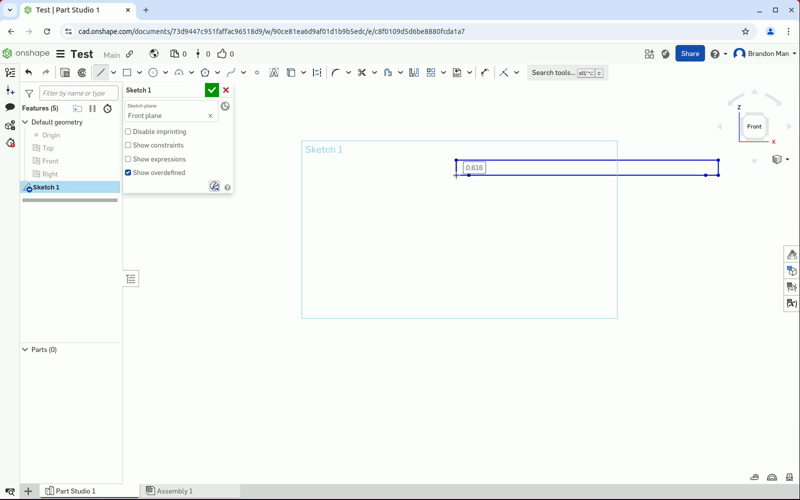
scroll(-6)
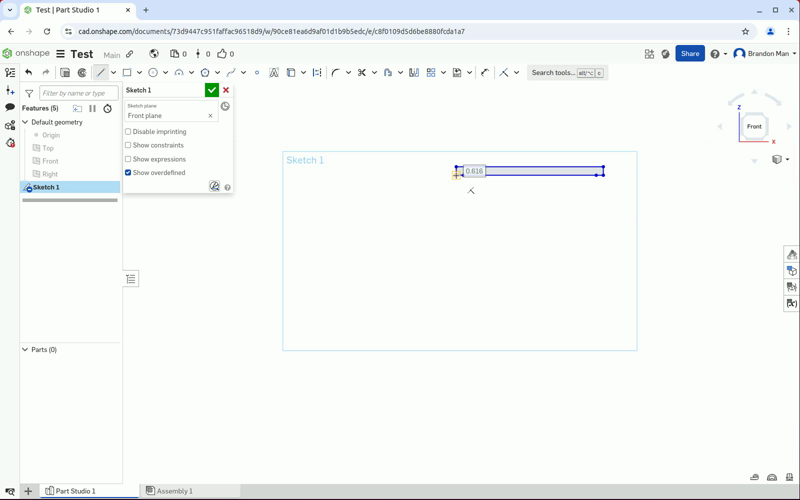
scroll(-6)
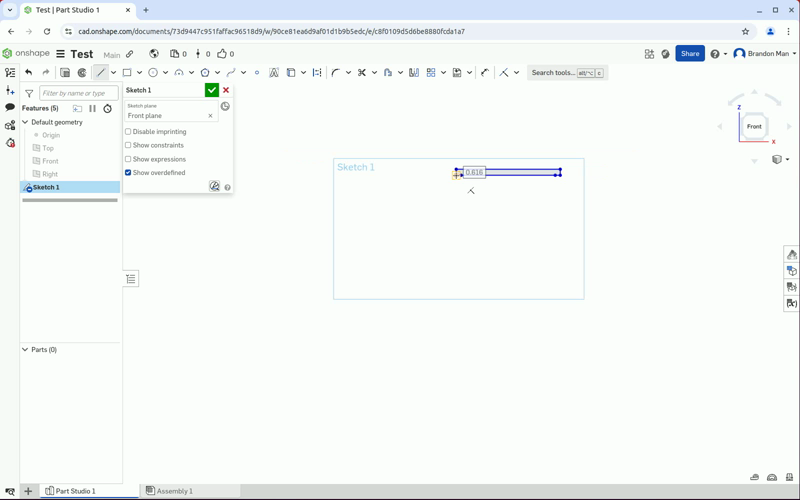
scroll(-6)
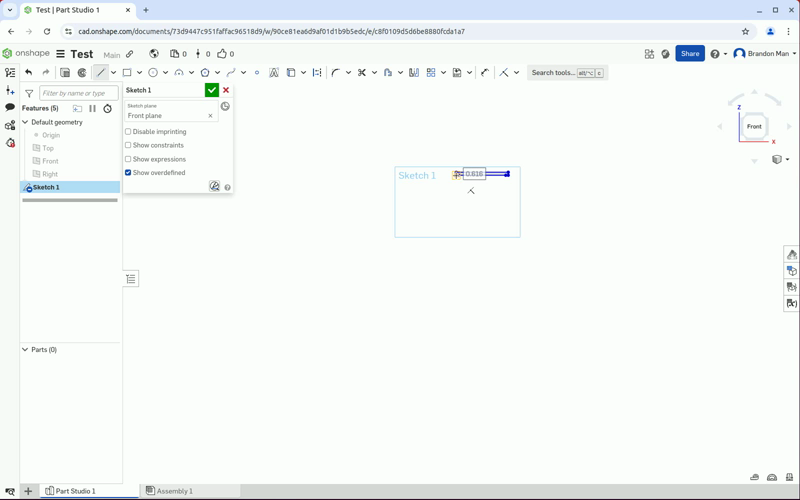
key(esc)
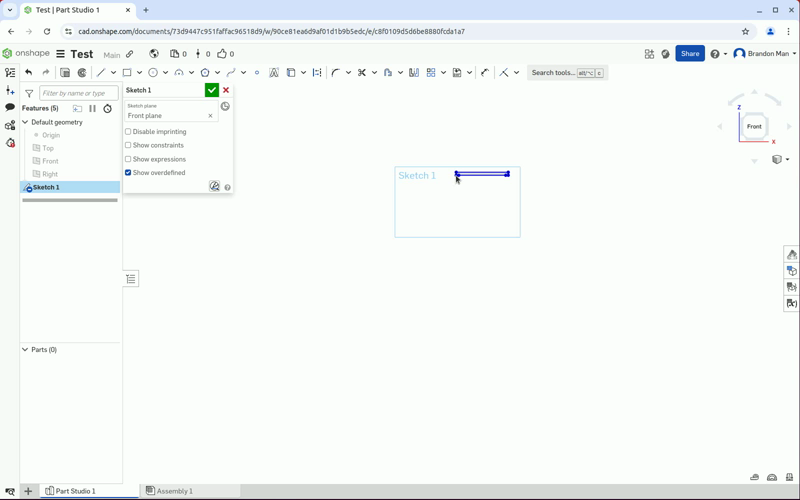
mouse_move(475, 175)
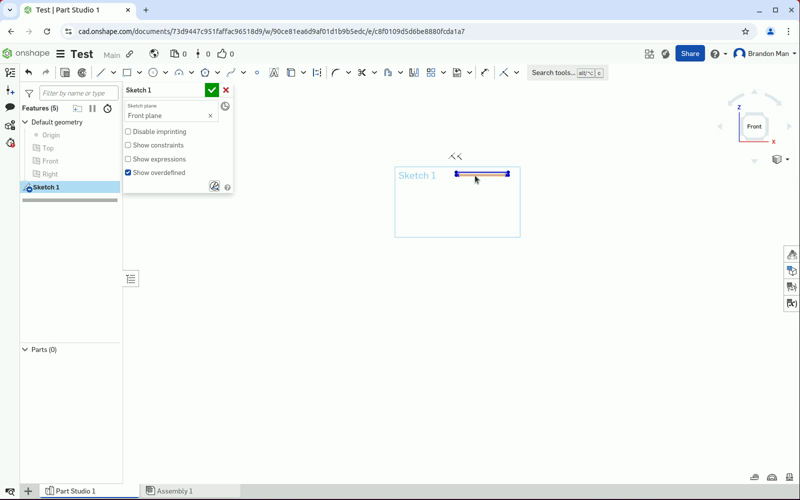
scroll(6)
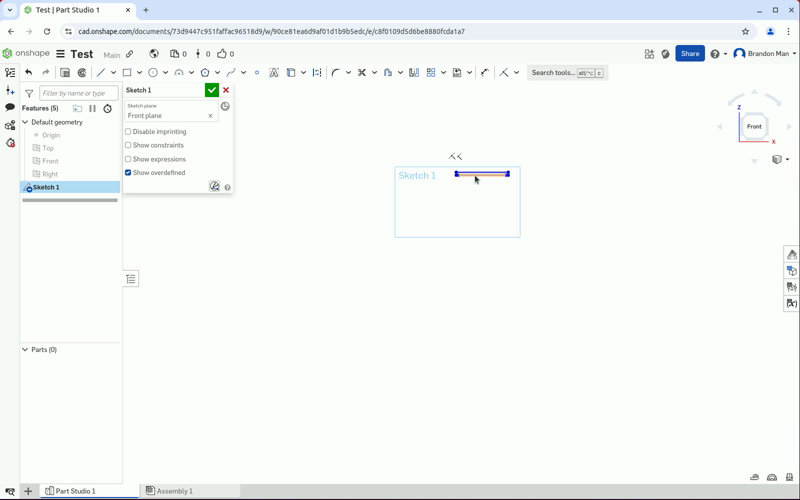
scroll(6)
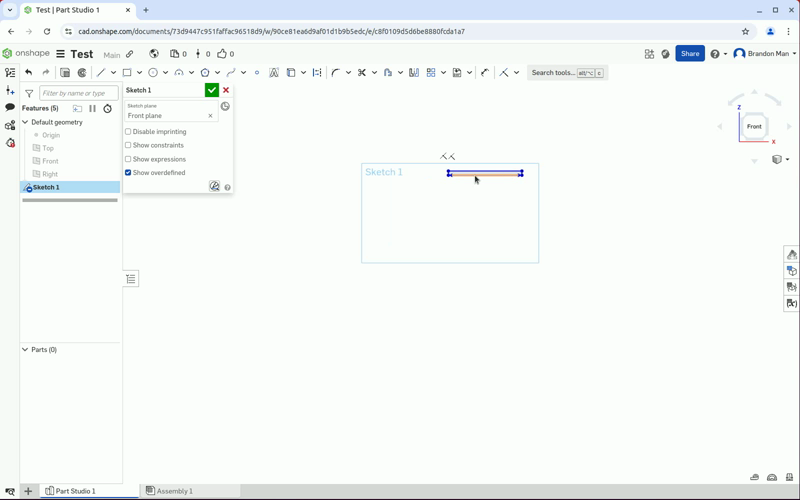
scroll(6)
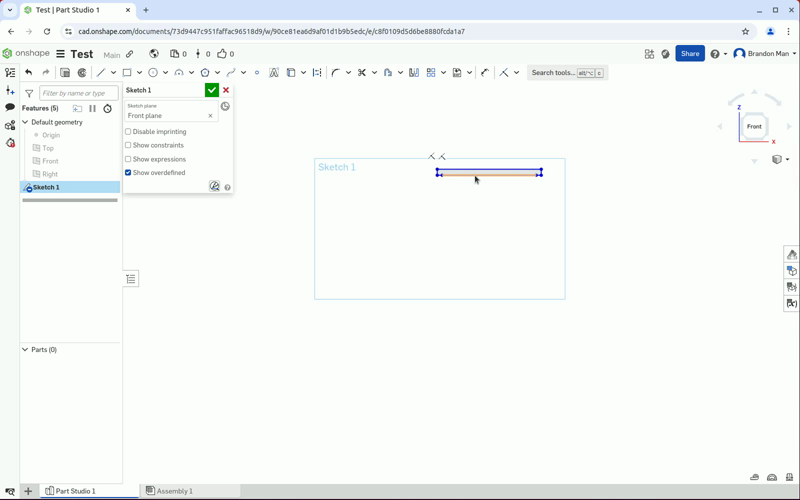
scroll(6)
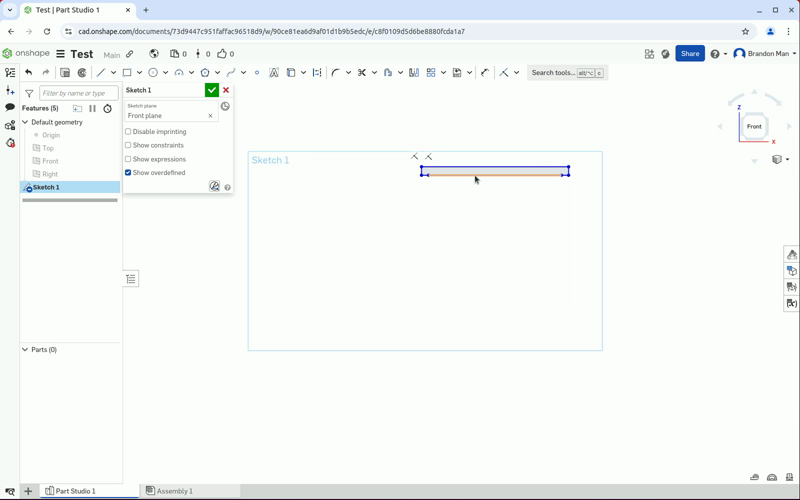
scroll(6)
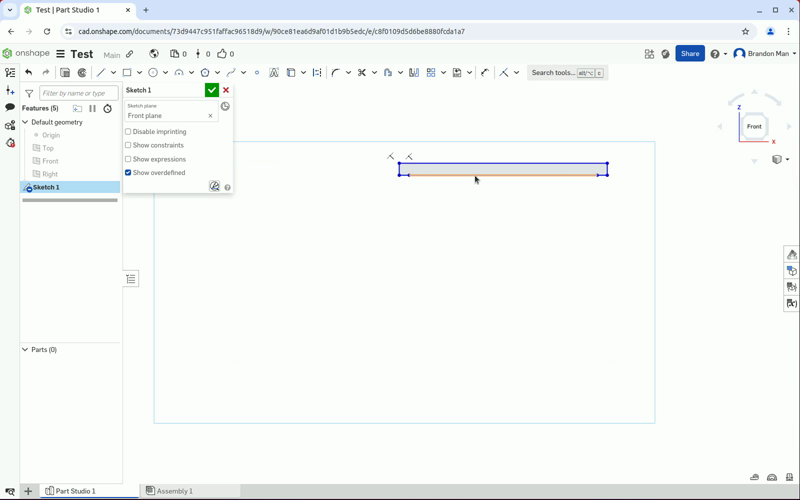
scroll(6)
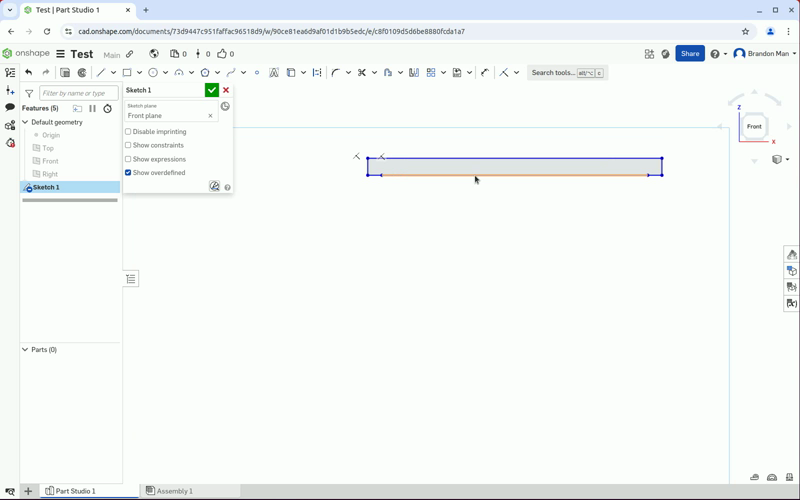
scroll(6)
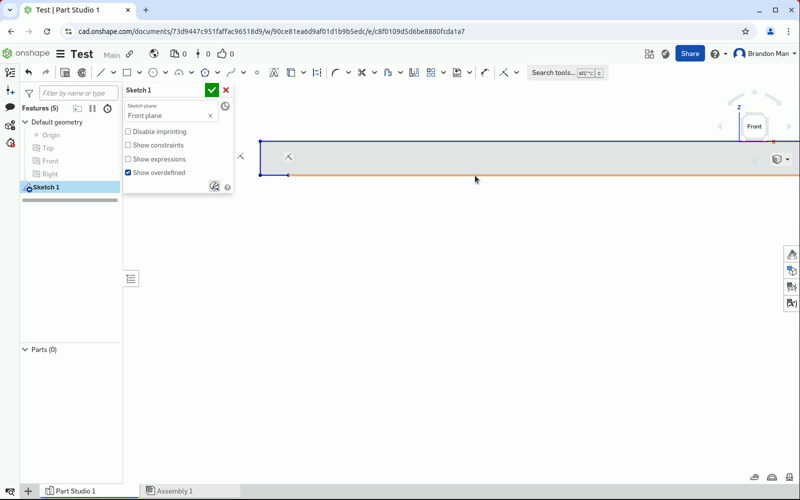
click(475, 175)
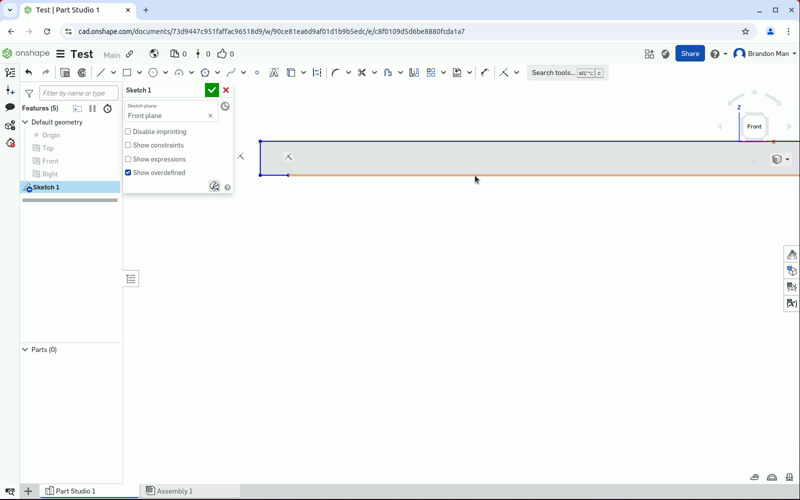
scroll(-6)
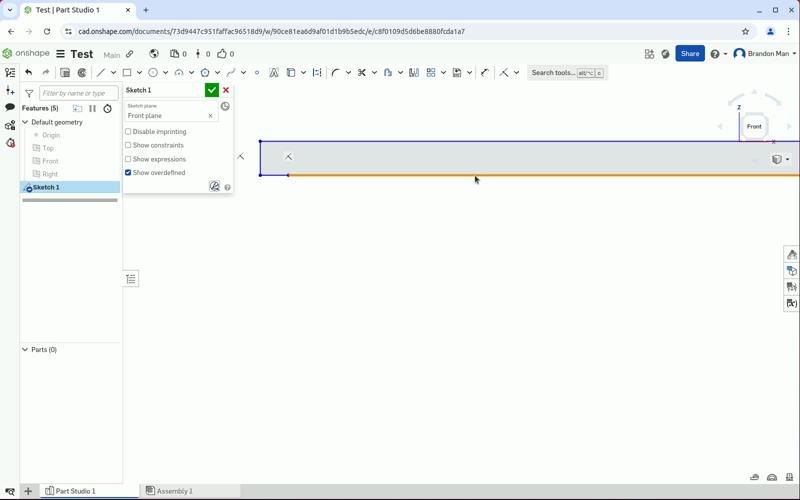
scroll(-6)
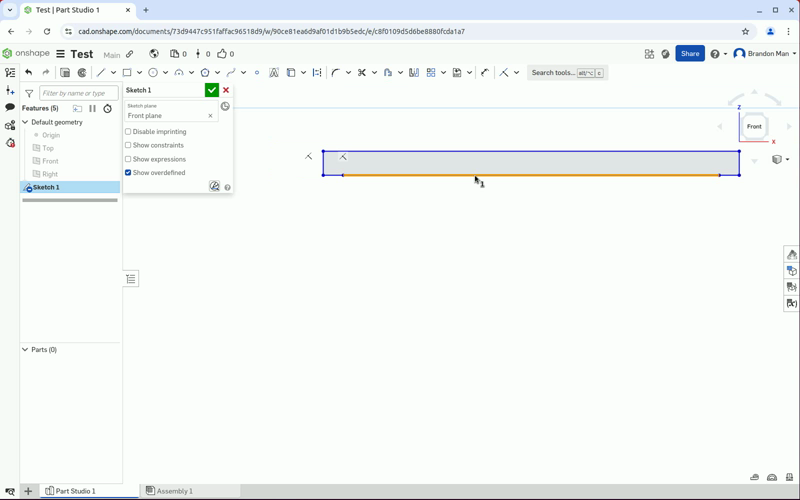
scroll(-6)
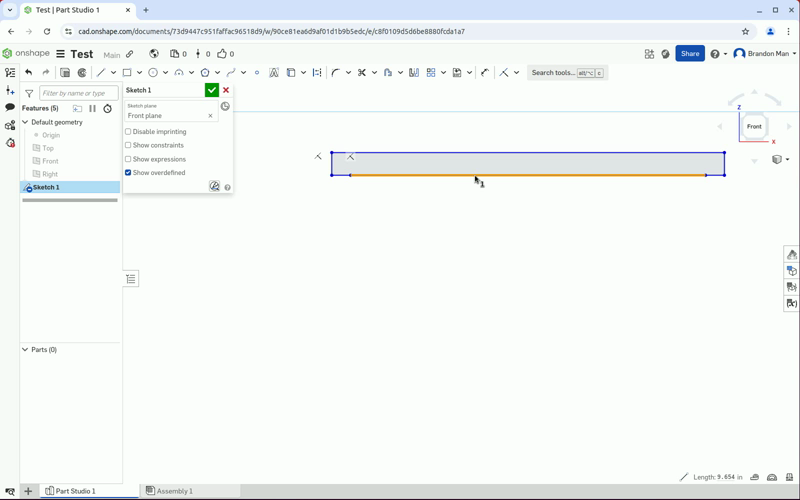
scroll(-6)
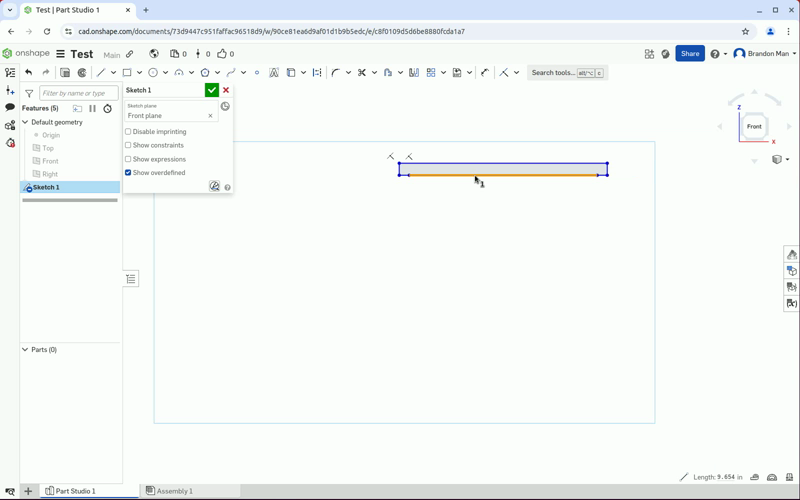
scroll(-6)
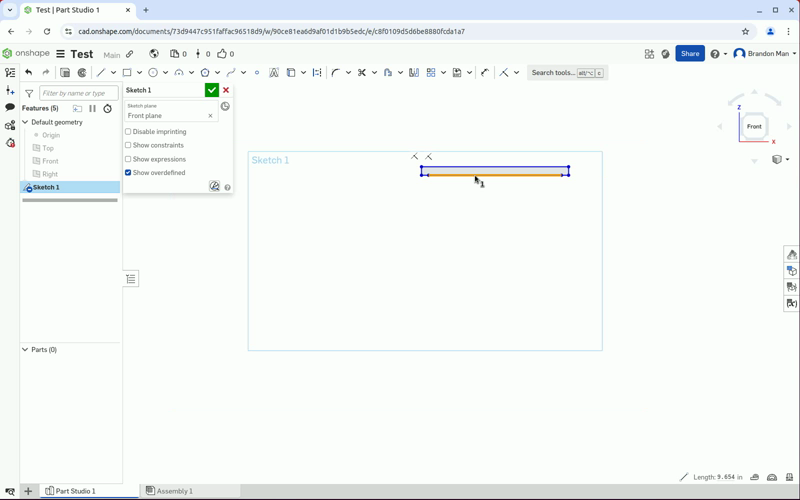
scroll(-6)
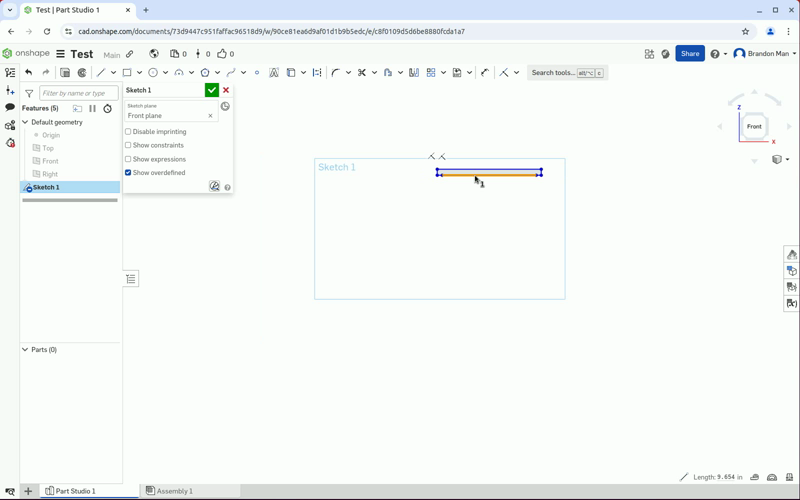
scroll(-6)
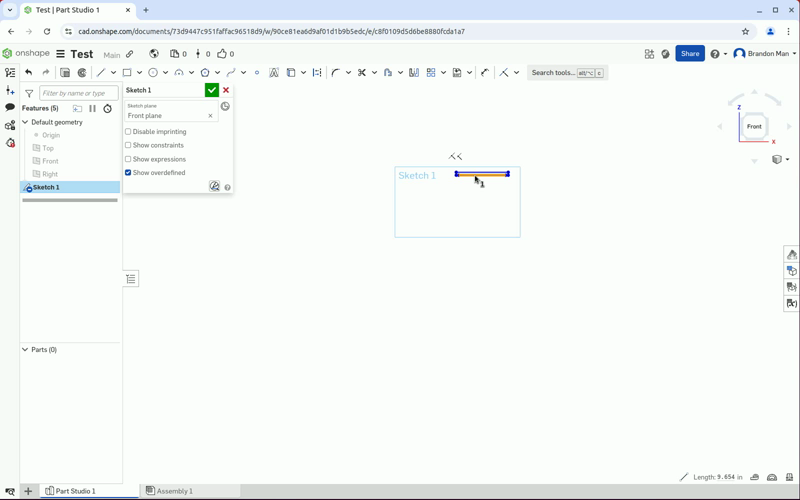
mouse_move(73, 352)
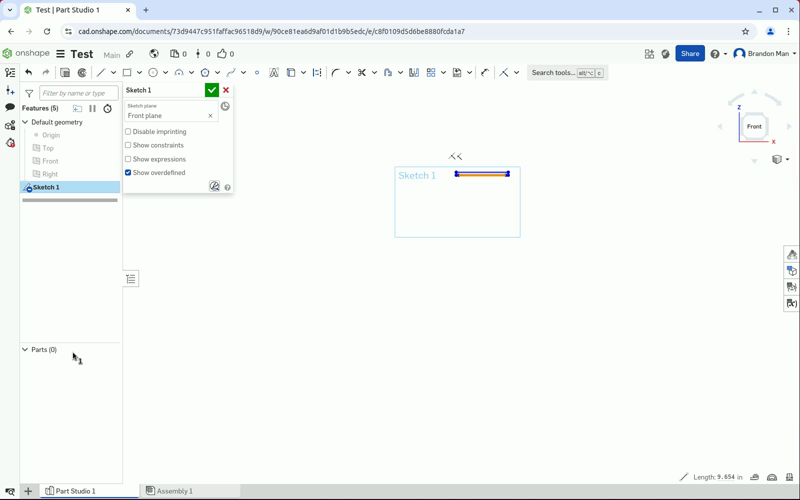
key(shift+y)
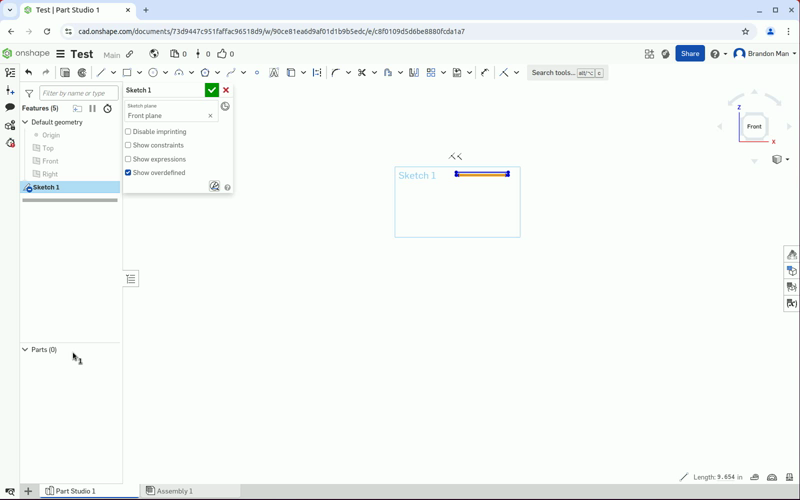
key(shift+e)
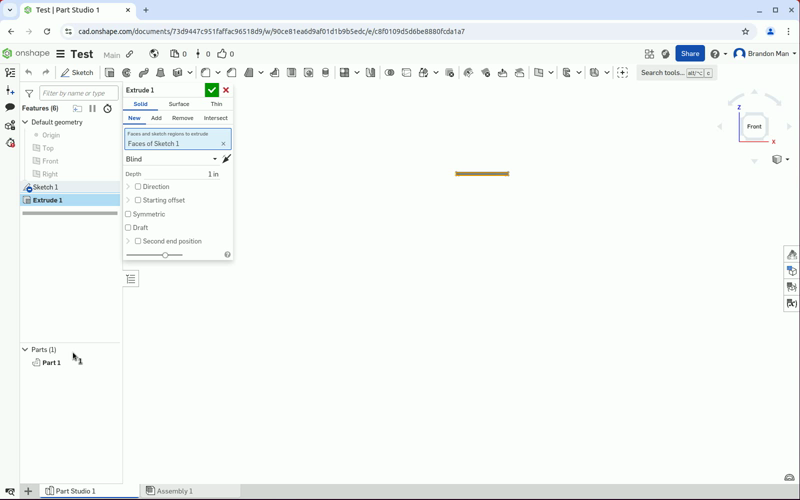
mouse_move(143, 106)
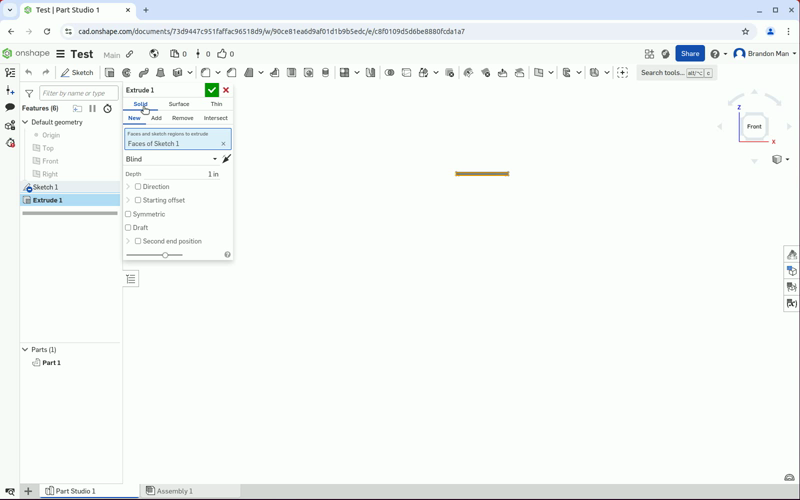
click(143, 106)
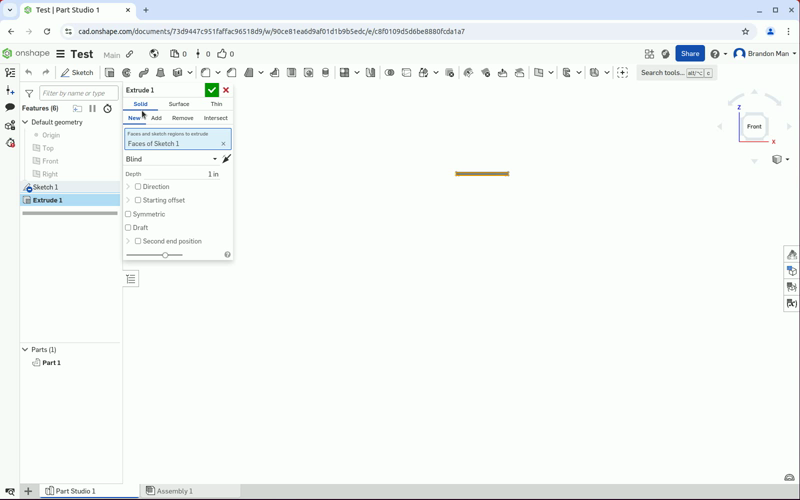
mouse_move(137, 120)
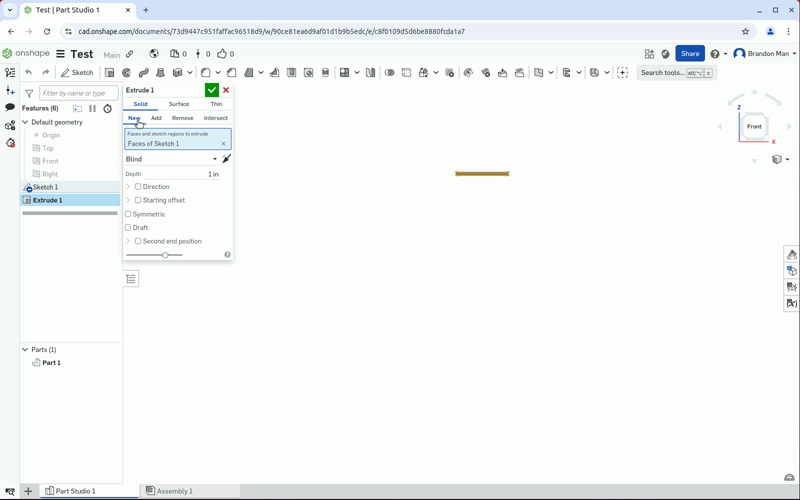
click(137, 120)
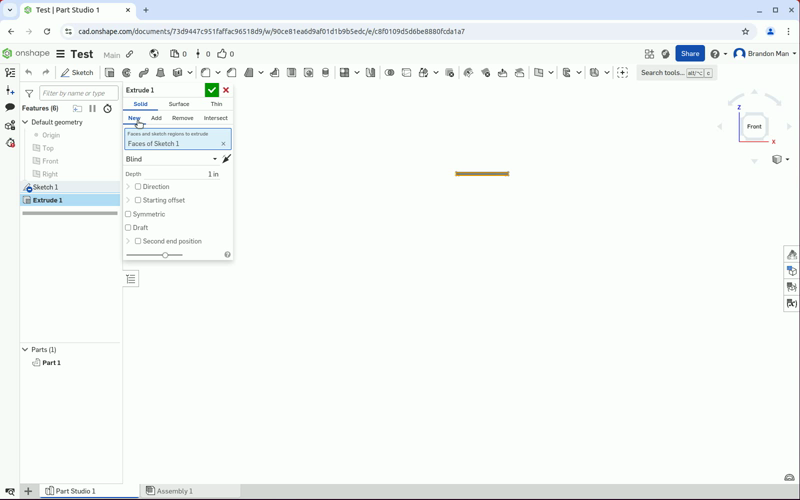
key(tab, 4)
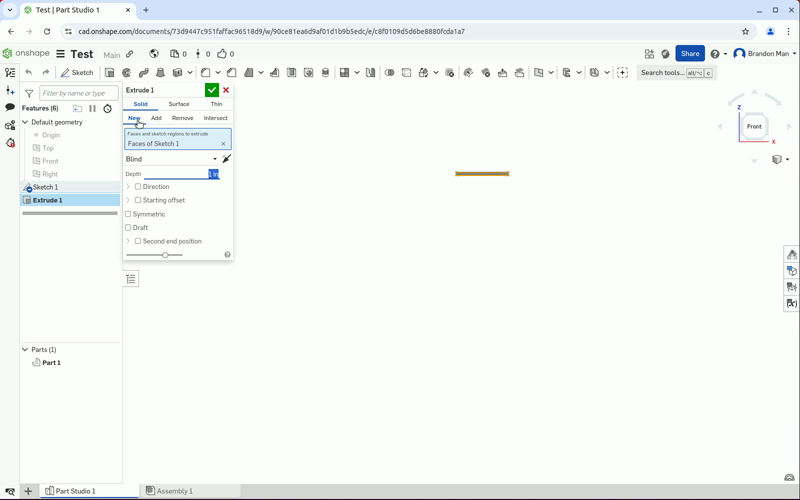
text(3.611)
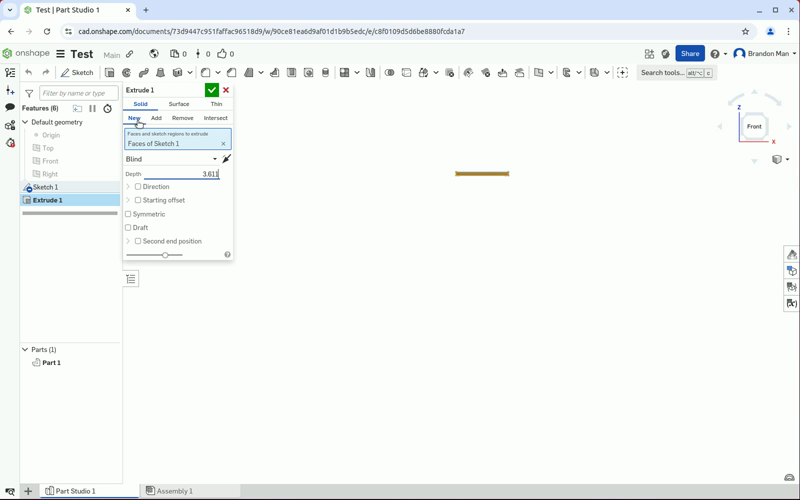
key(tab, 3)
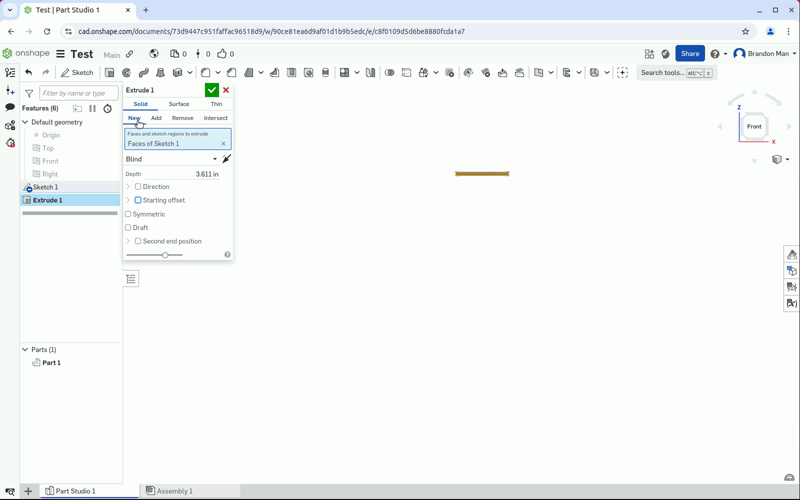
key(tab, 2)
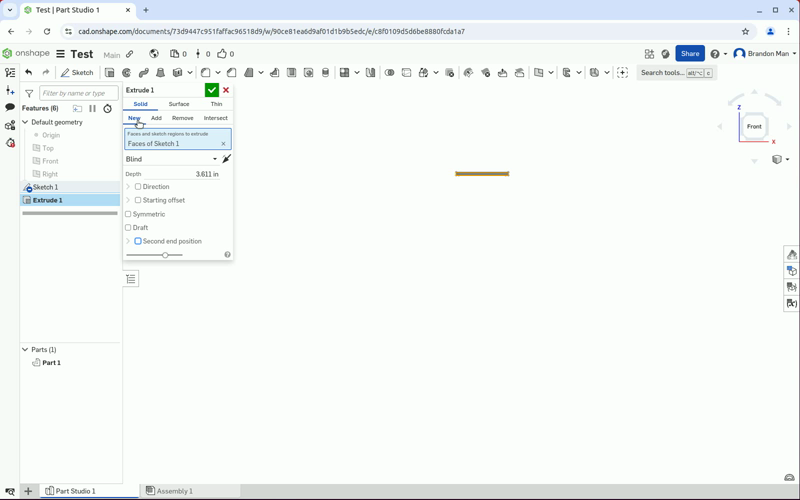
key(space)
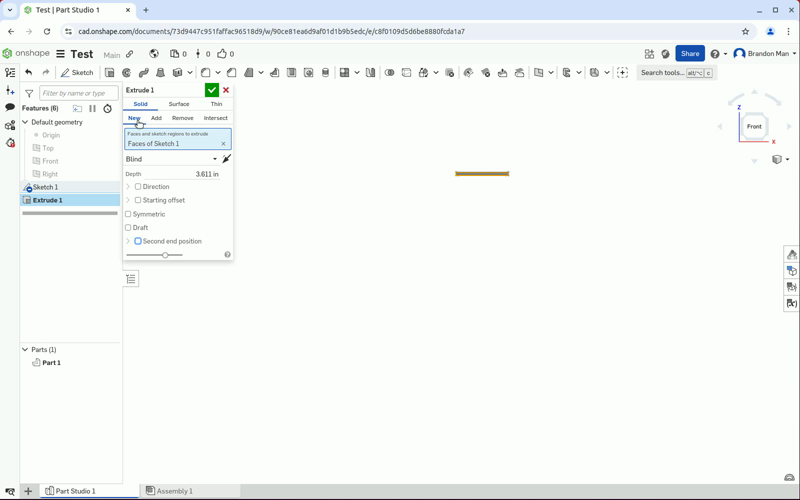
key(tab, 3)
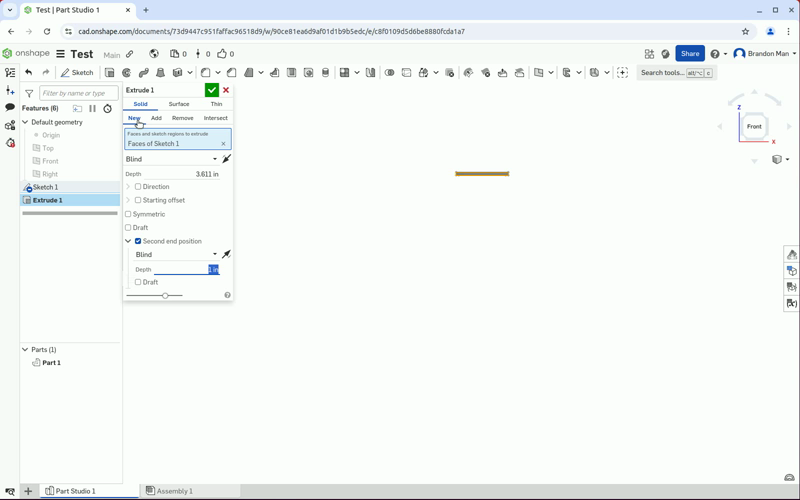
text(3.129)
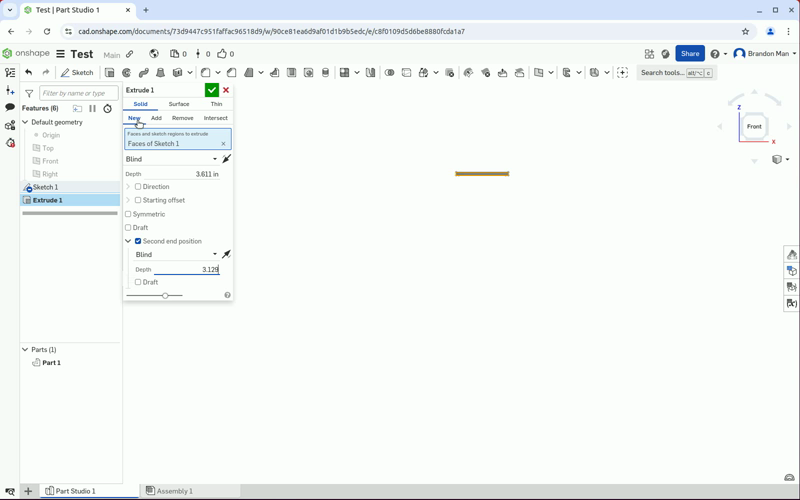
key(enter)
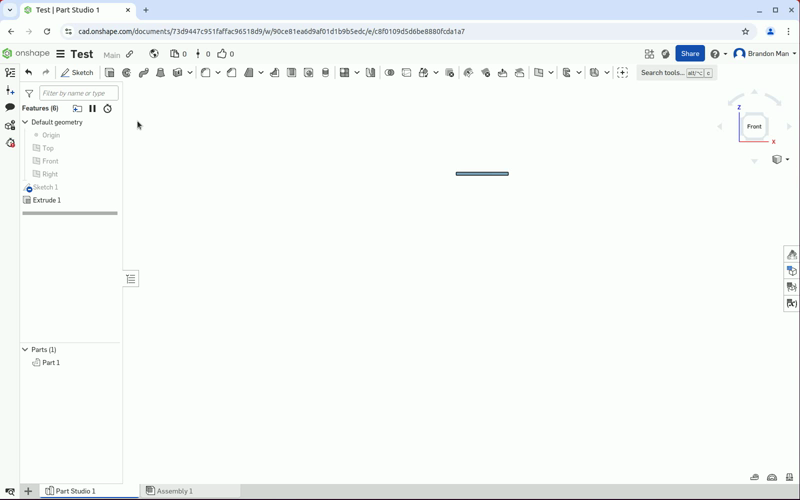
key(shift+h)
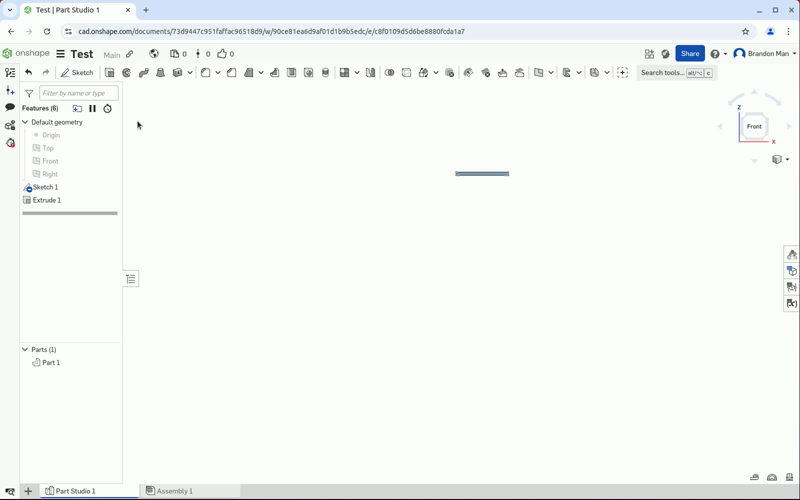
key(shift+h)
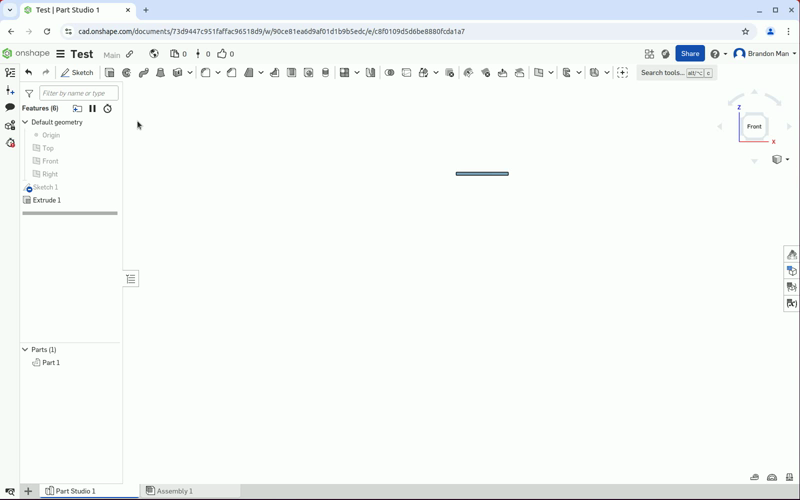
mouse_move(73, 189)
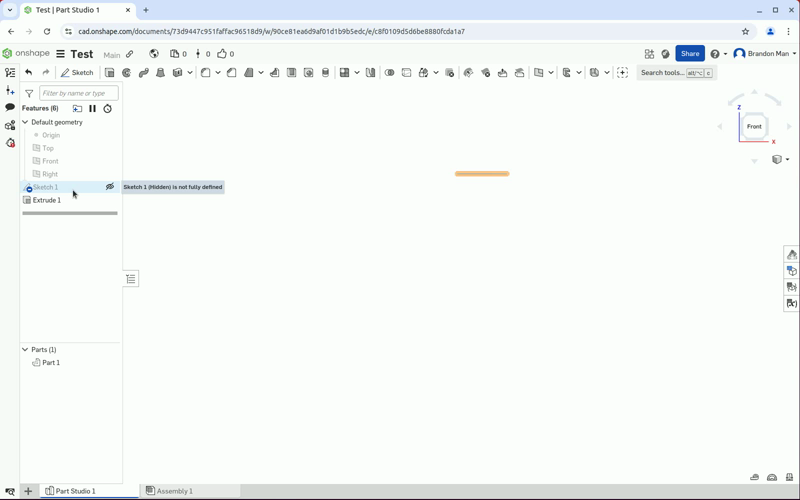
click(73, 189)
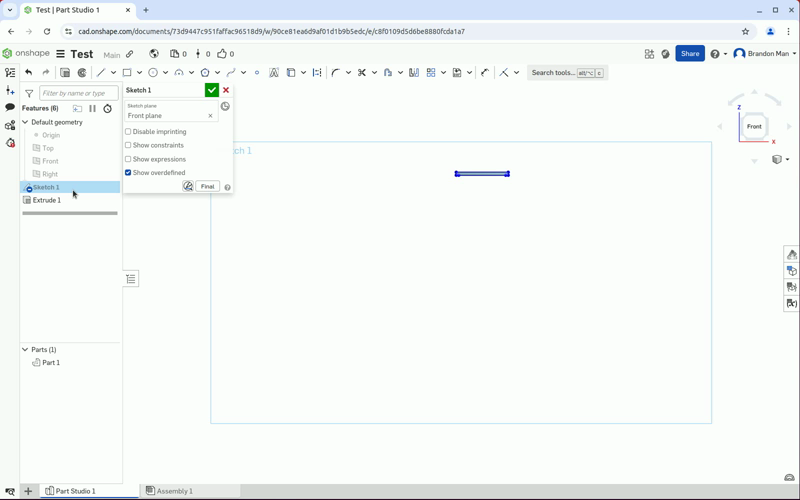
mouse_move(229, 92)
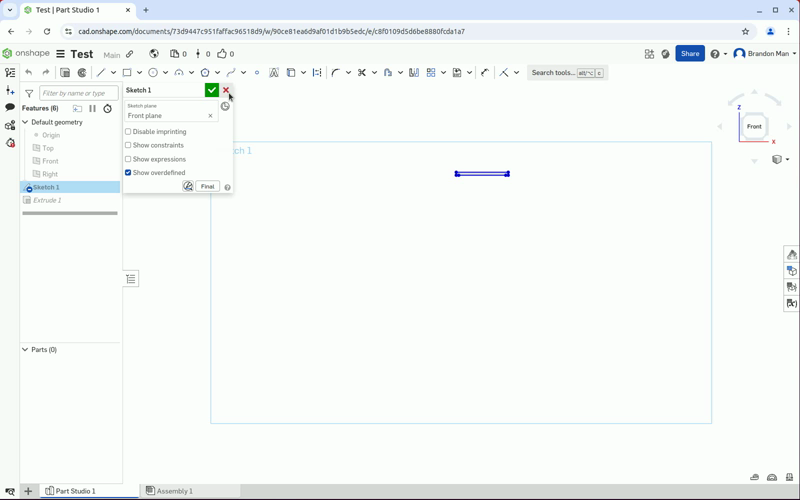
click(229, 92)
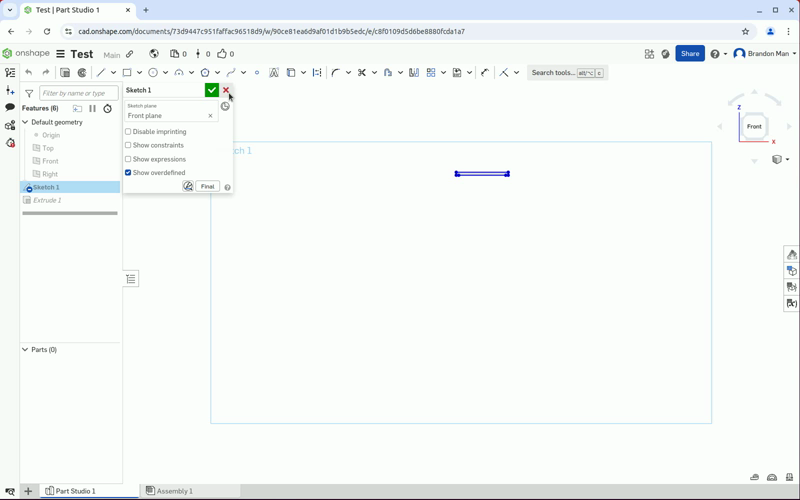
key(shift+s)
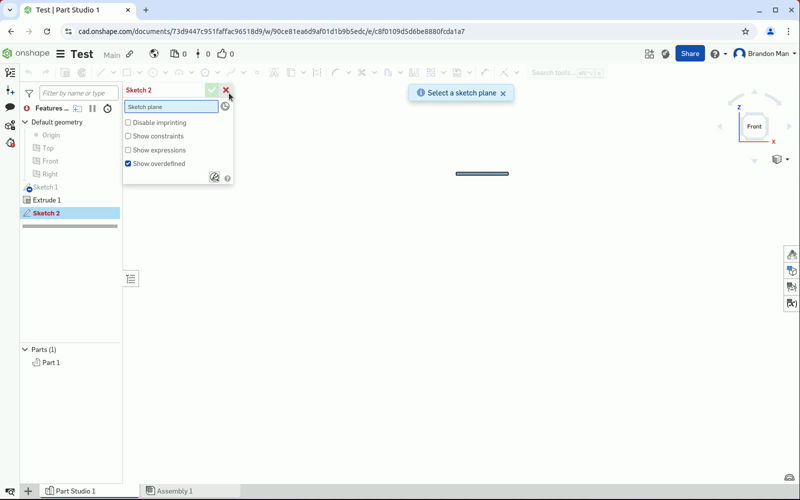
mouse_move(73, 163)
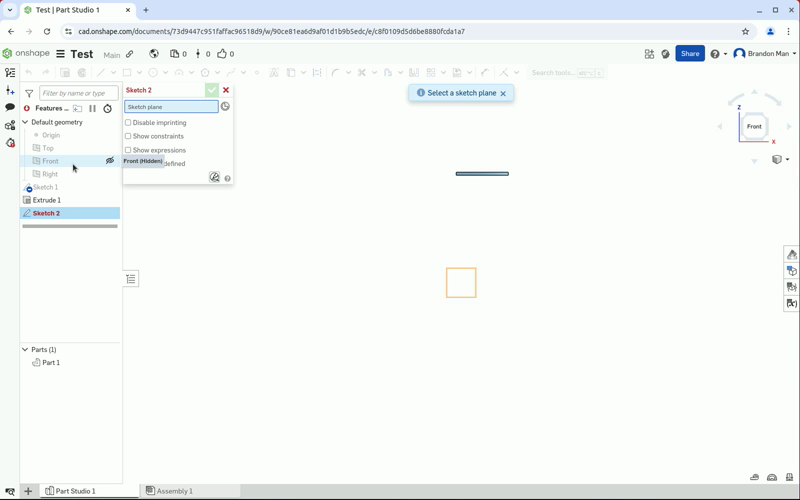
click(73, 163)
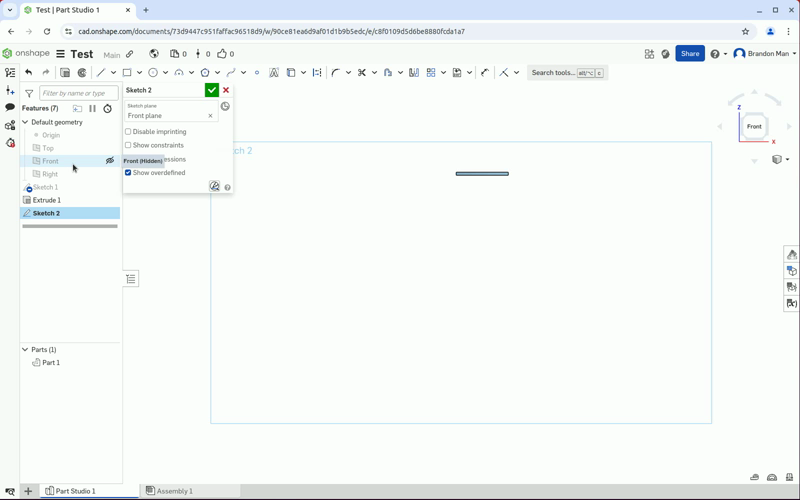
mouse_move(73, 352)
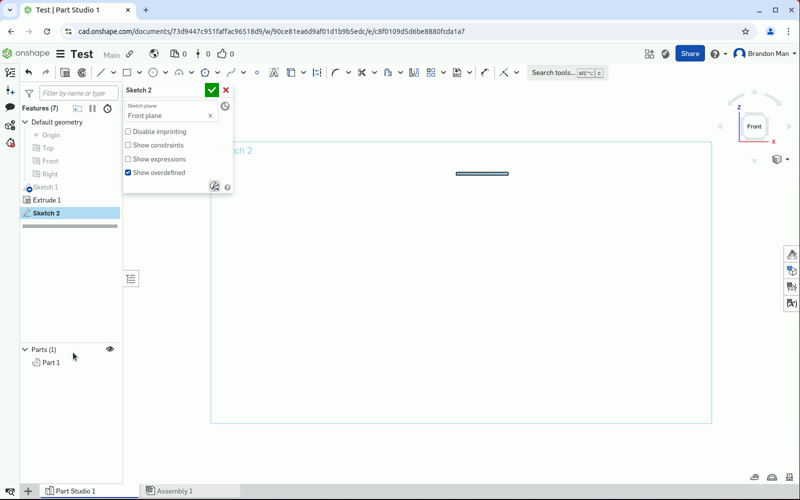
key(y)
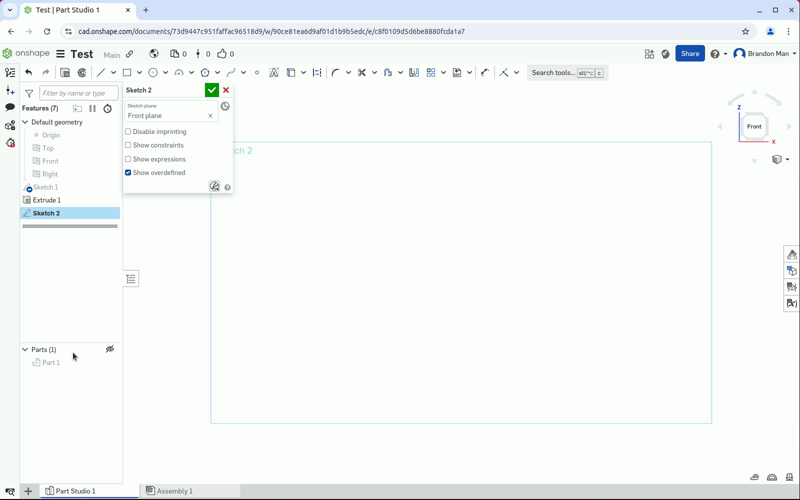
key(l)
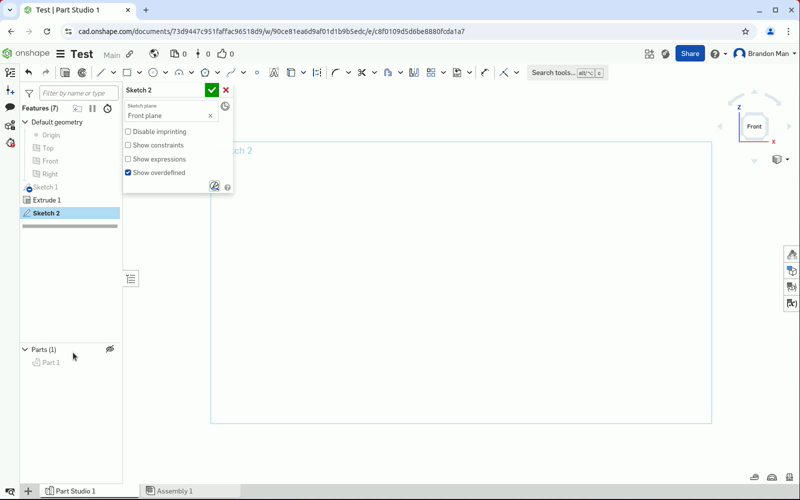
key_down(shift)
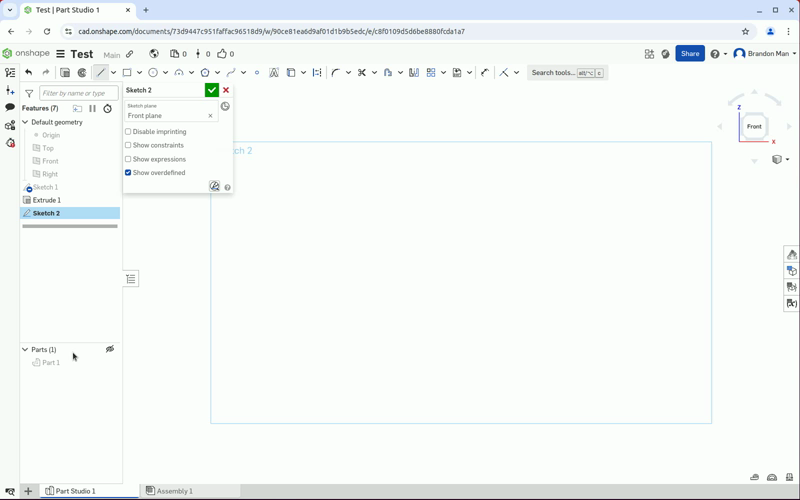
mouse_move(456, 201)
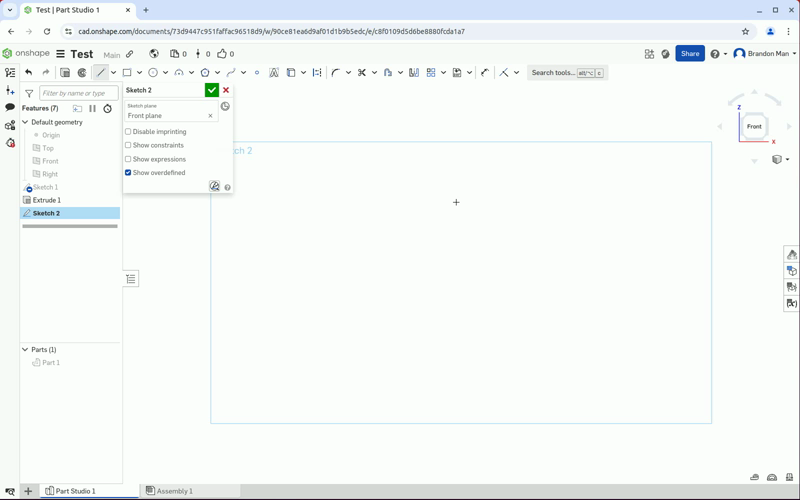
click(456, 201)
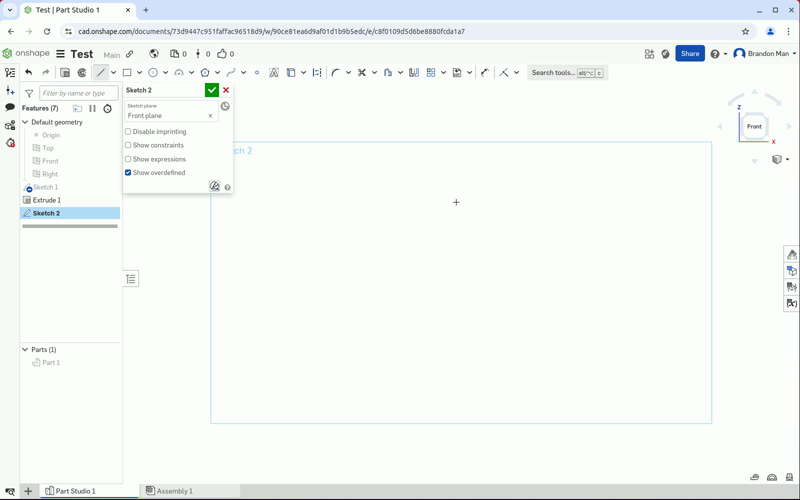
key_up(shift)
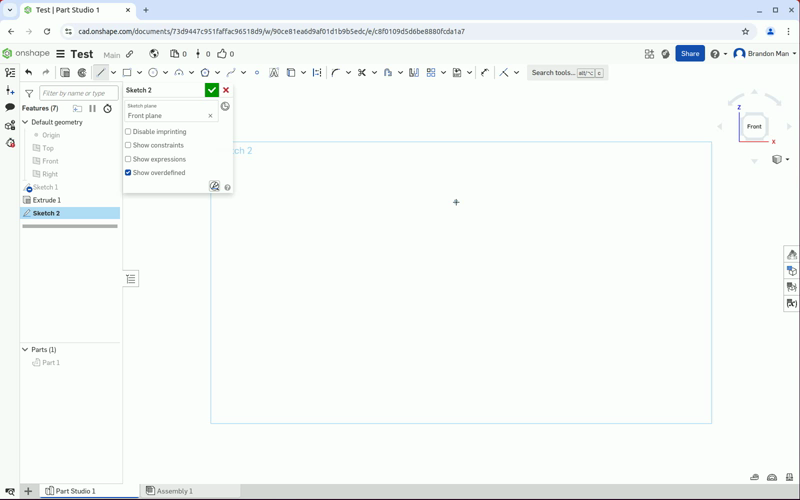
key_down(shift)
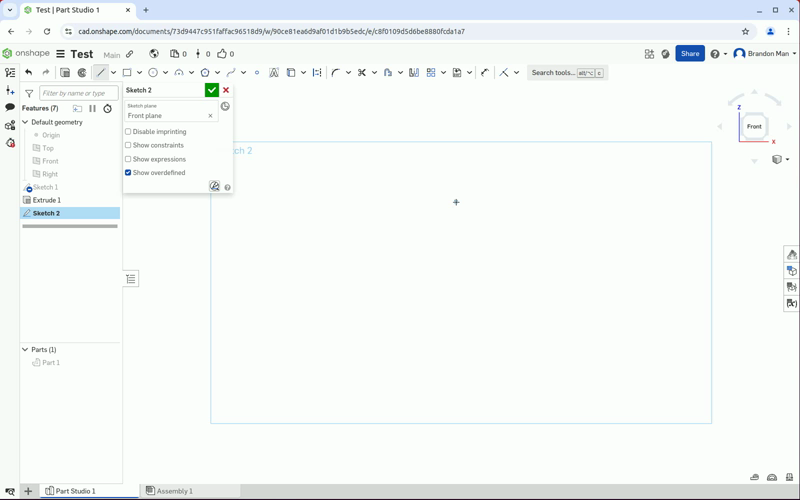
mouse_move(486, 201)
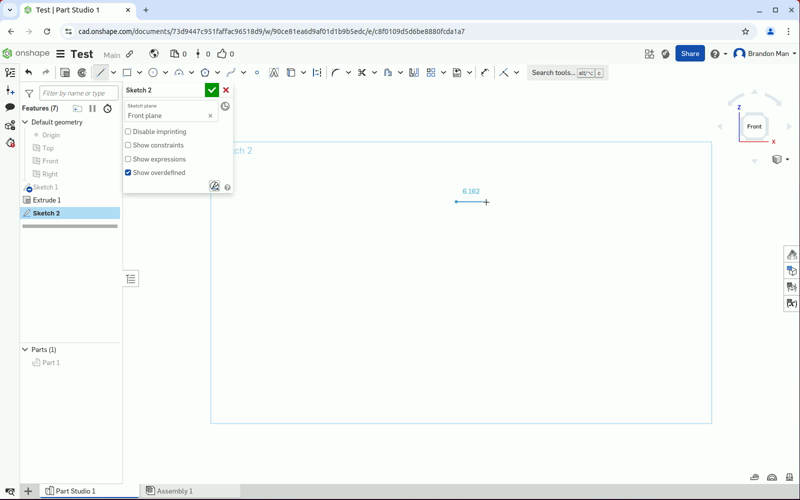
mouse_move(458, 201)
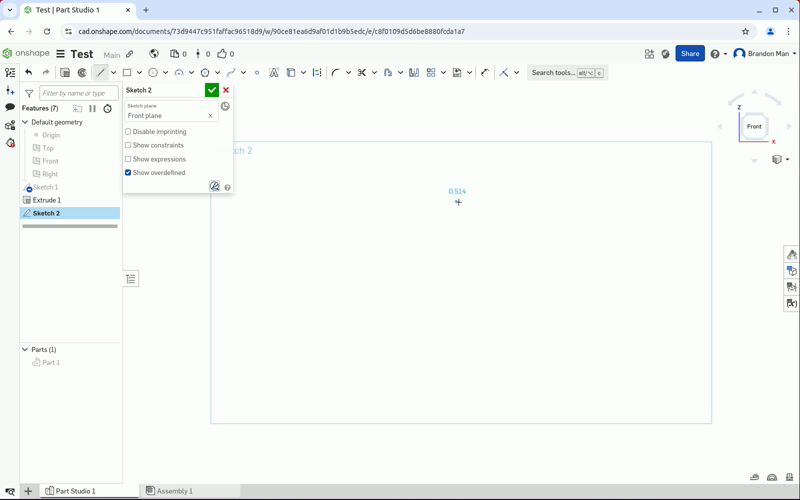
scroll(6)
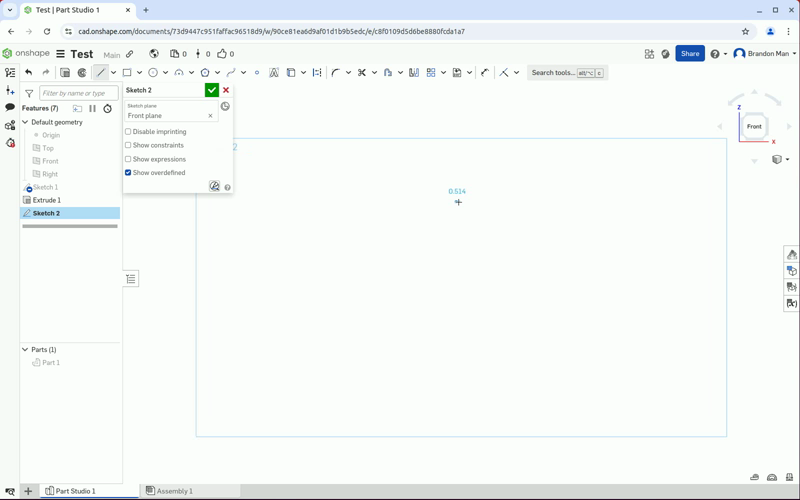
scroll(6)
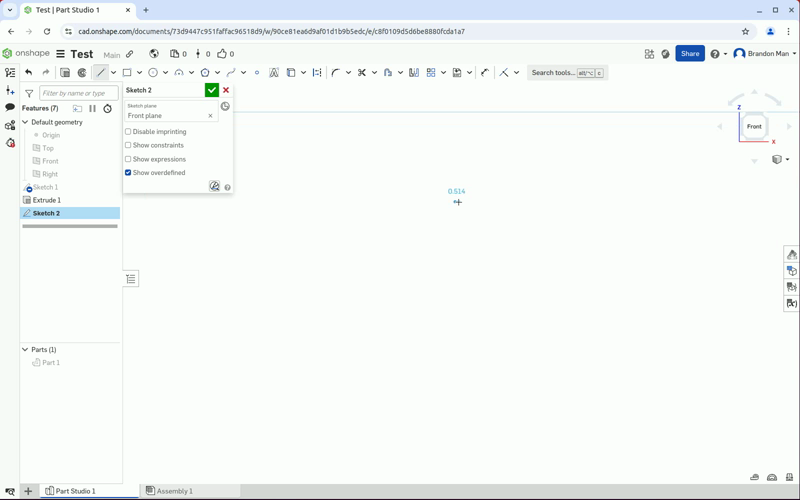
scroll(6)
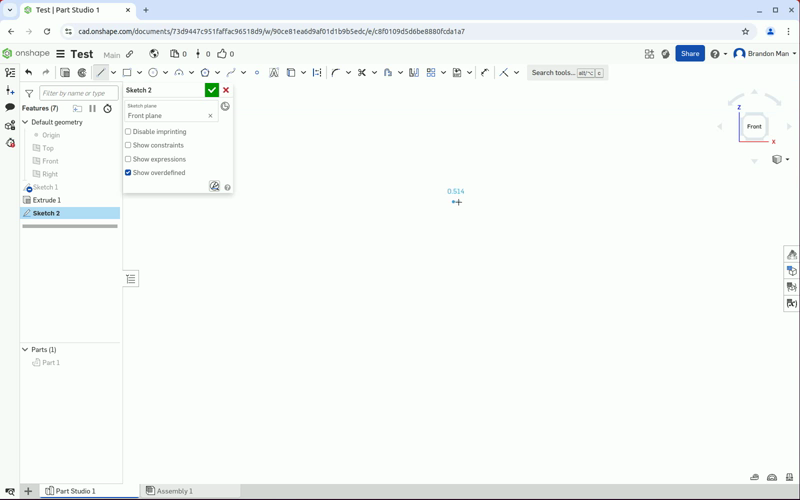
scroll(6)
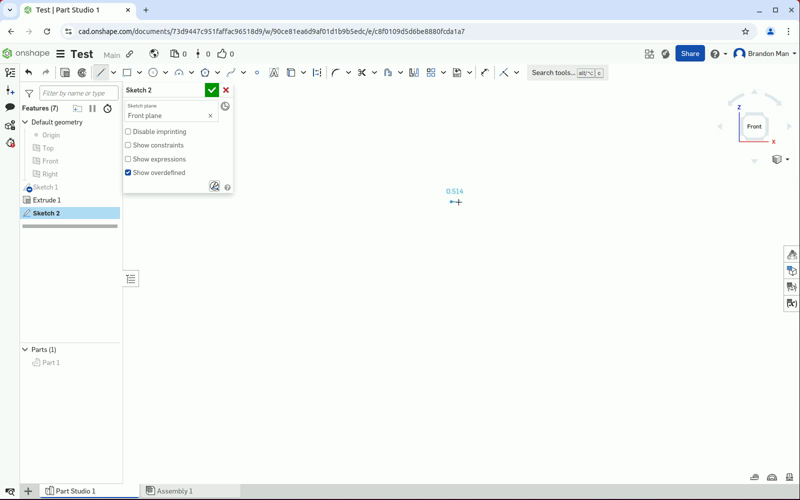
scroll(6)
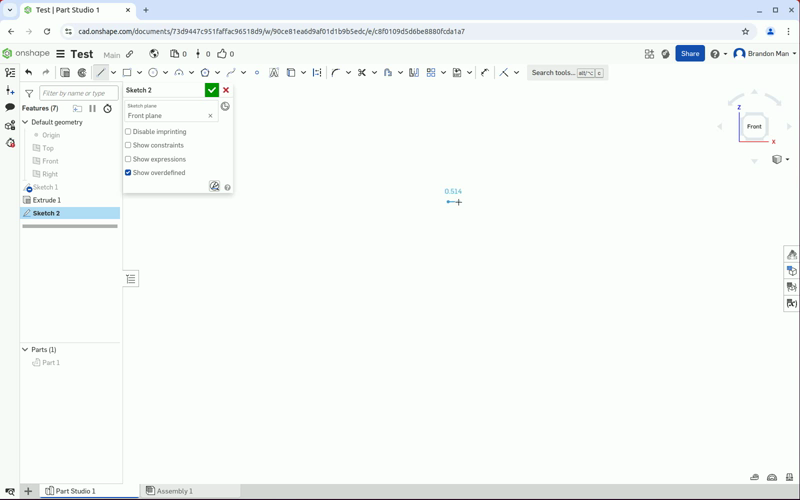
scroll(6)
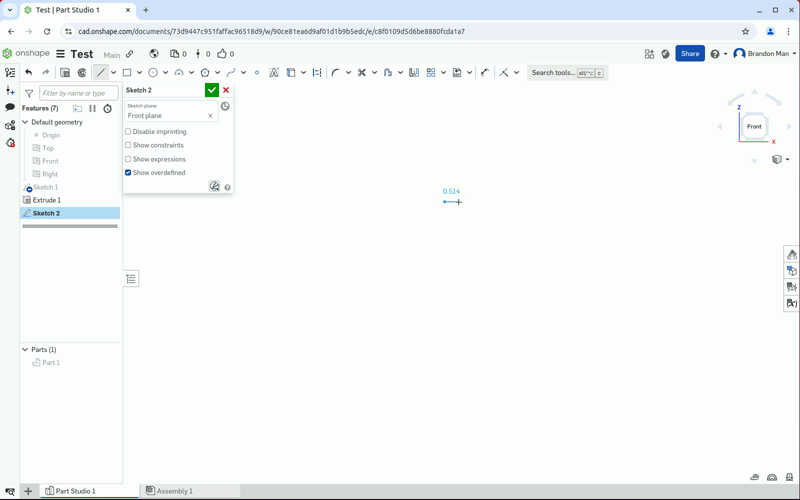
scroll(6)
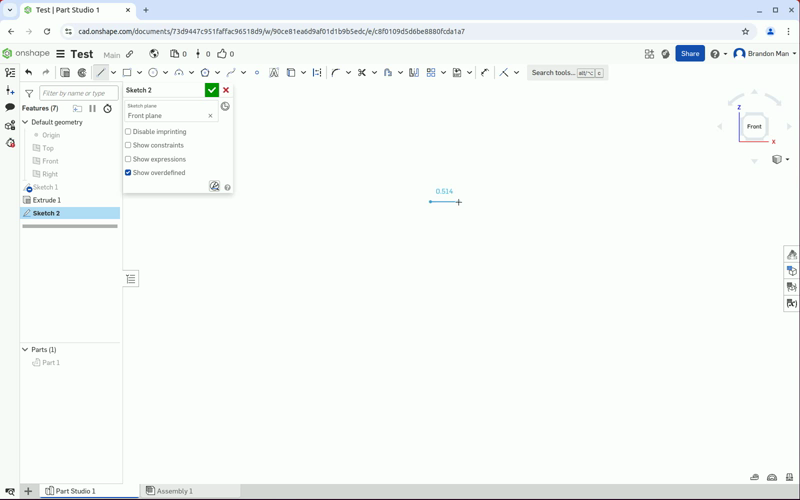
click(458, 201)
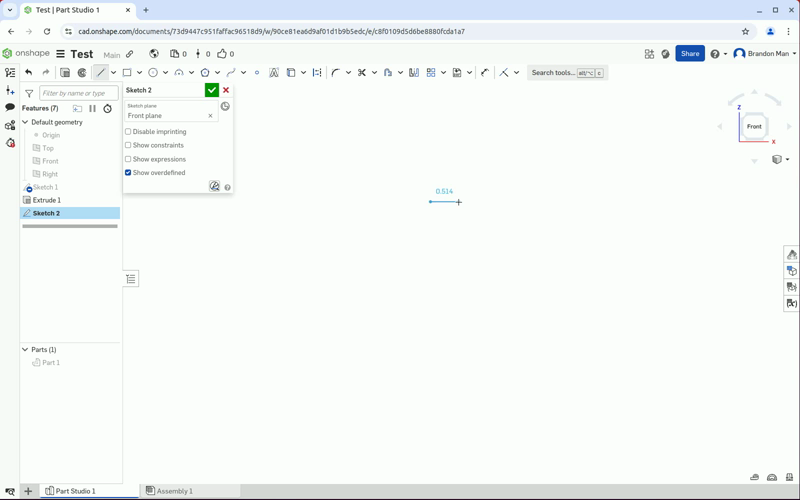
scroll(-6)
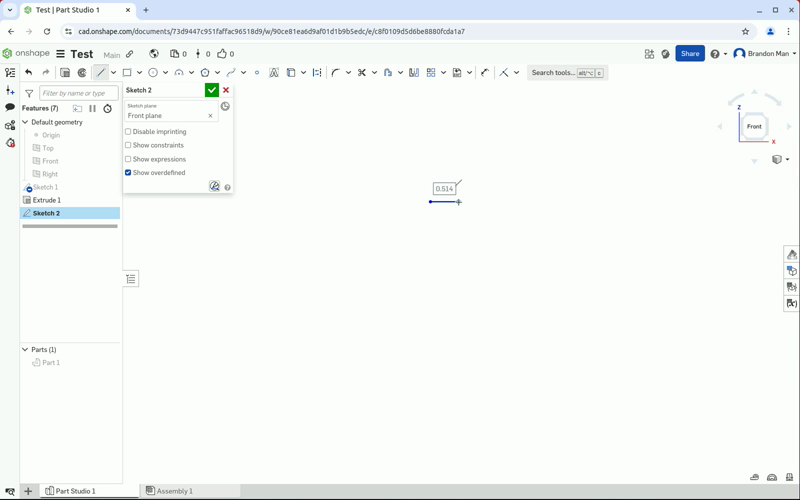
scroll(-6)
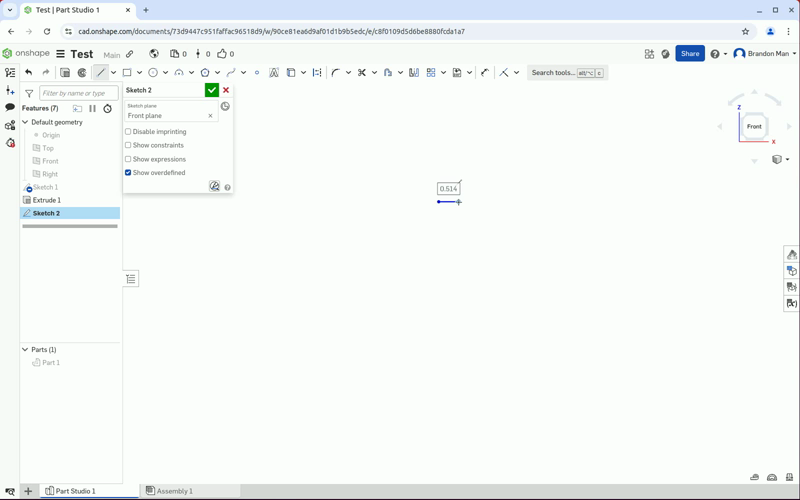
scroll(-6)
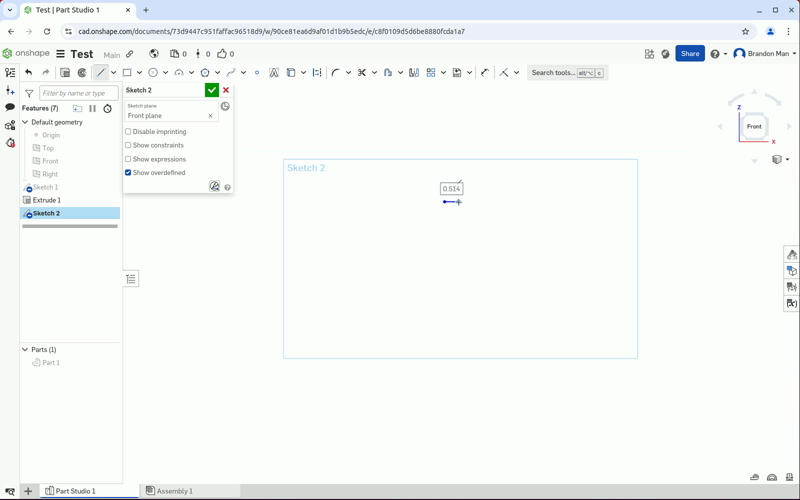
scroll(-6)
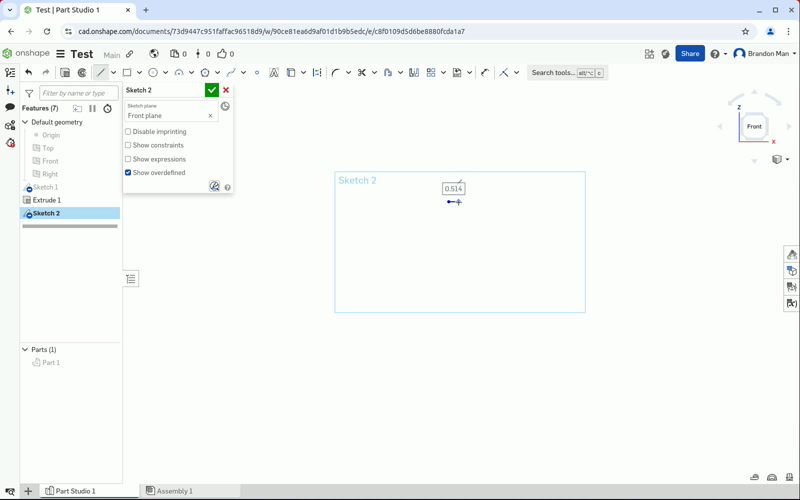
scroll(-6)
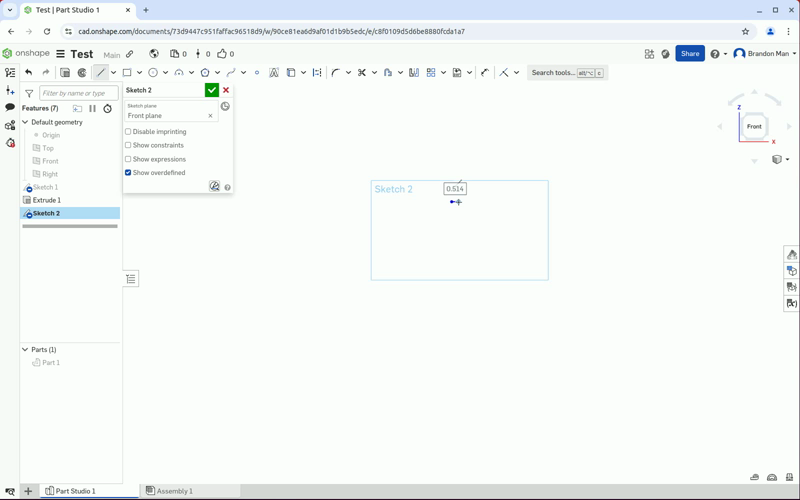
scroll(-6)
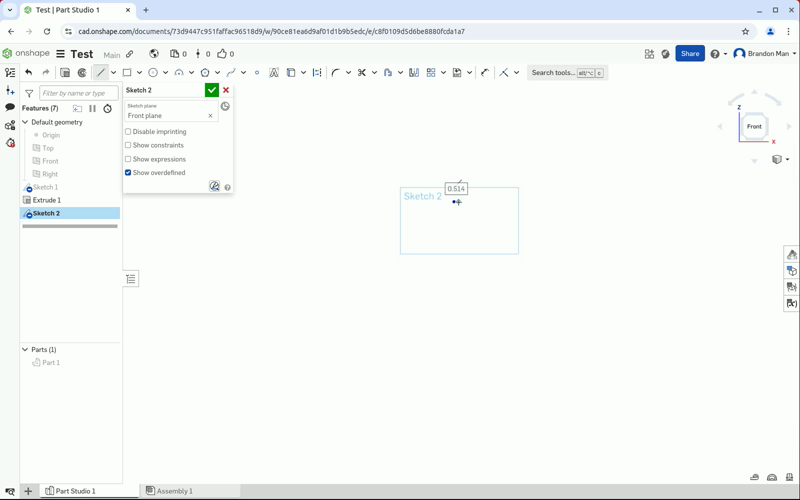
scroll(-6)
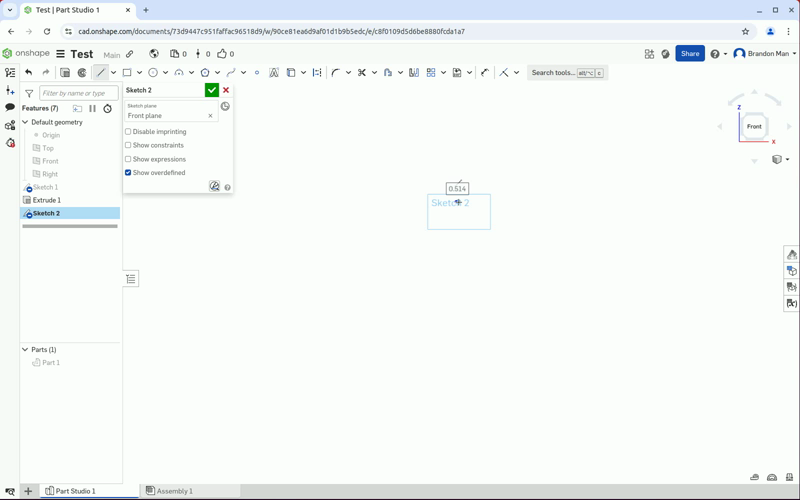
key_up(shift)
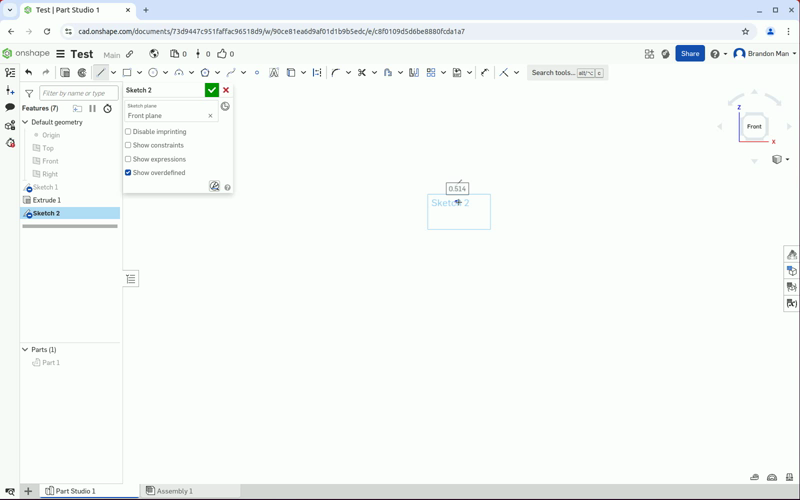
key_down(shift)
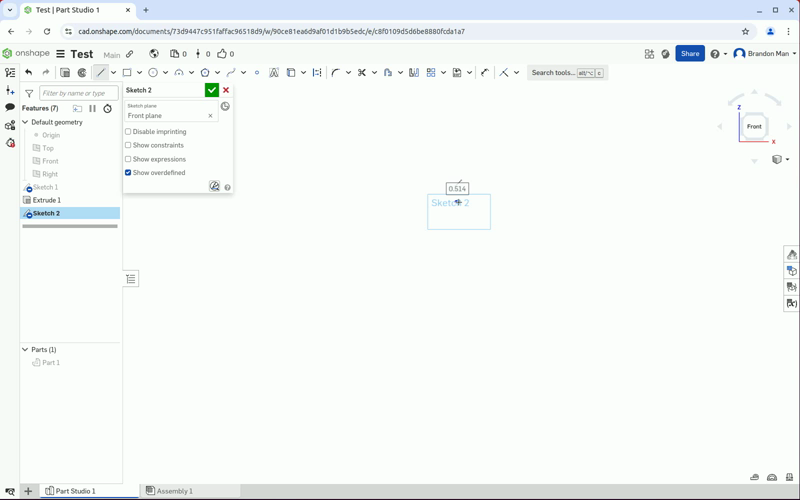
mouse_move(489, 201)
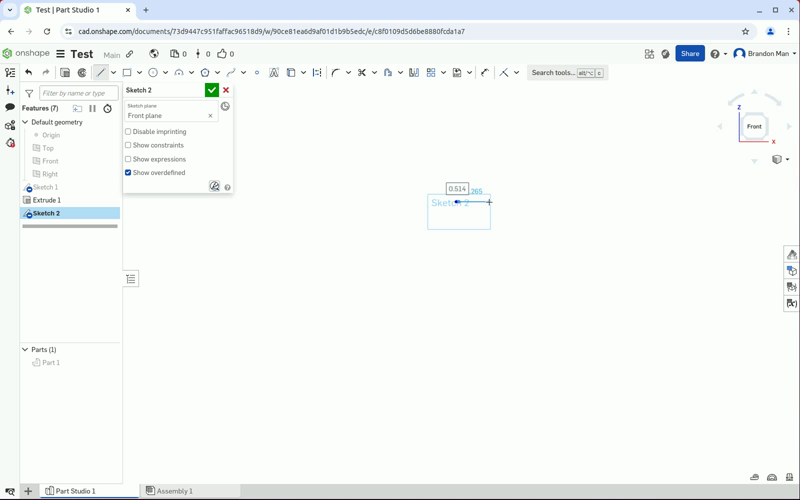
mouse_move(458, 174)
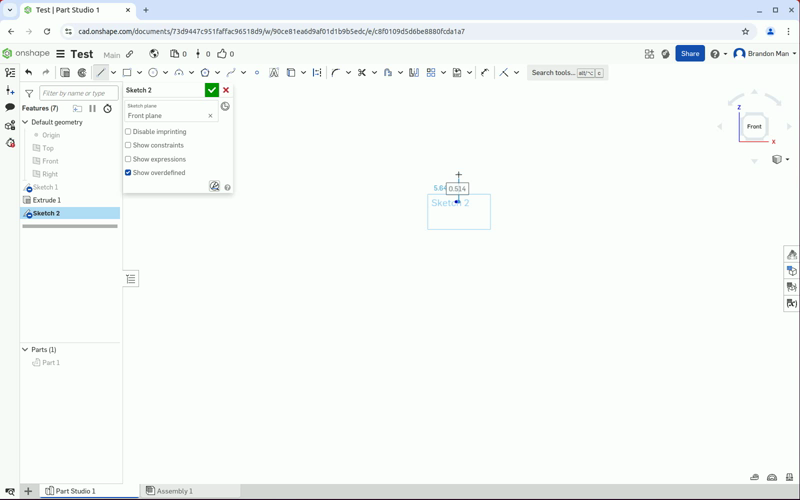
click(458, 174)
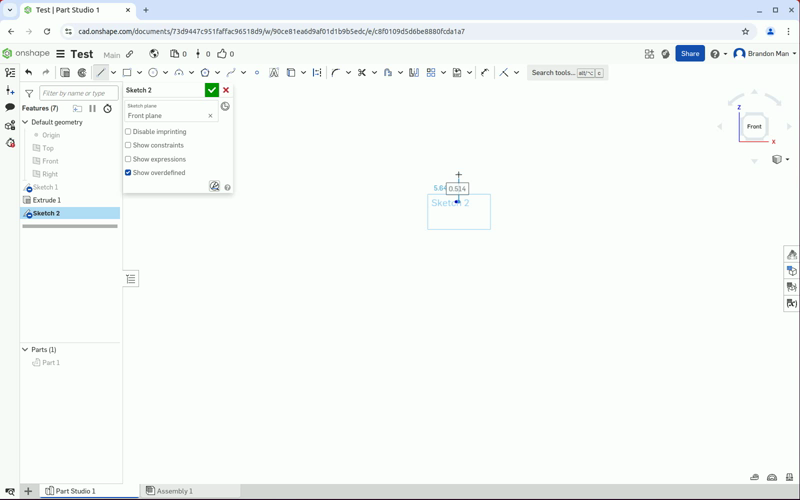
key_up(shift)
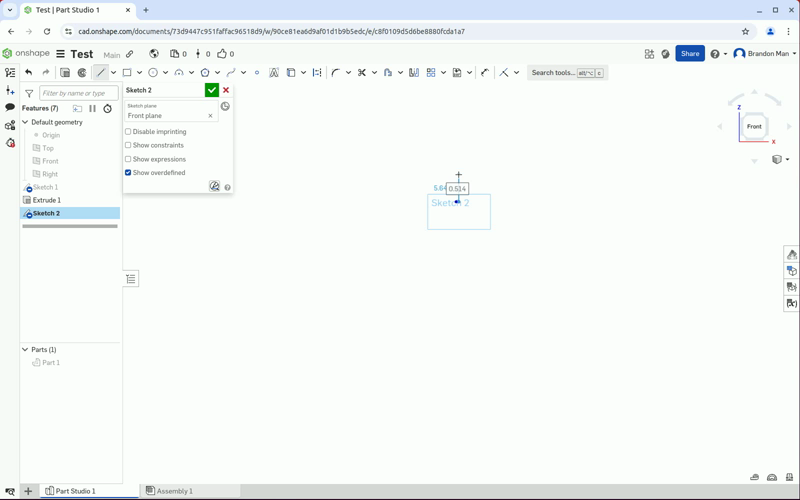
key_down(shift)
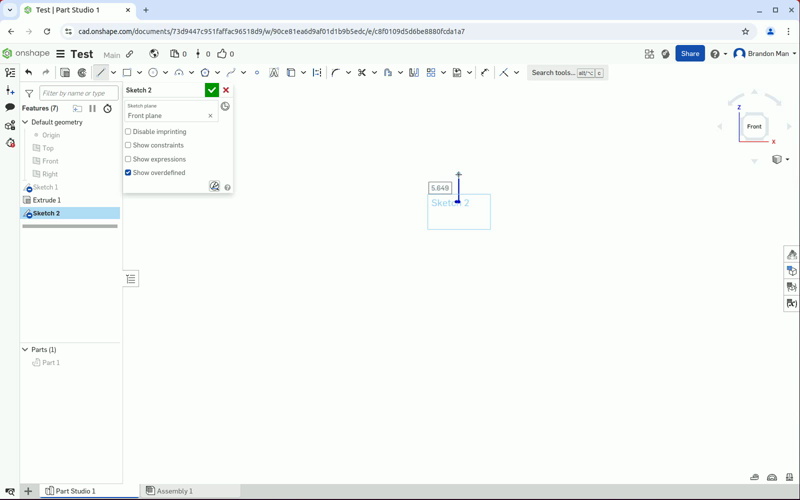
mouse_move(489, 174)
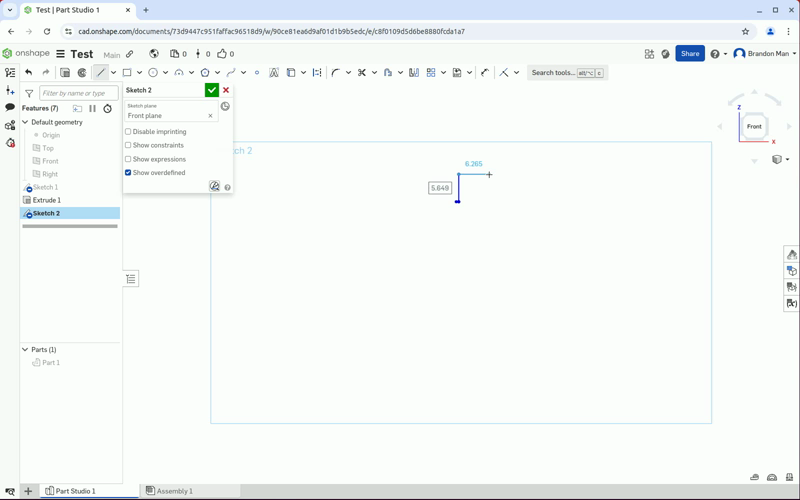
mouse_move(456, 174)
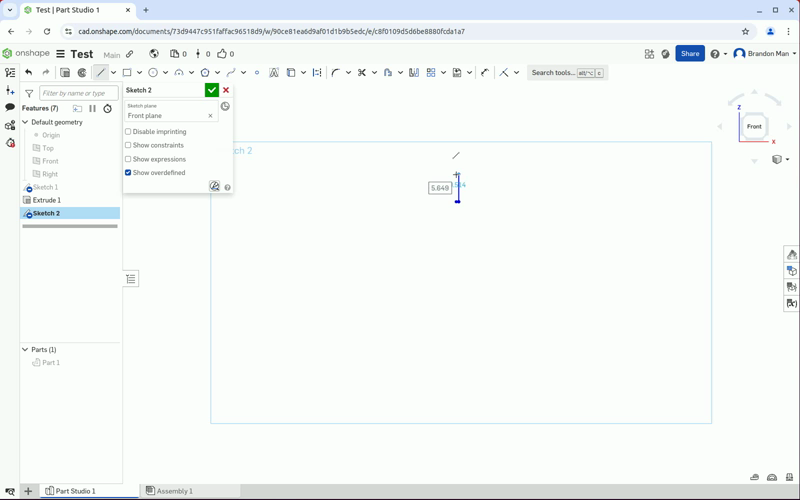
scroll(6)
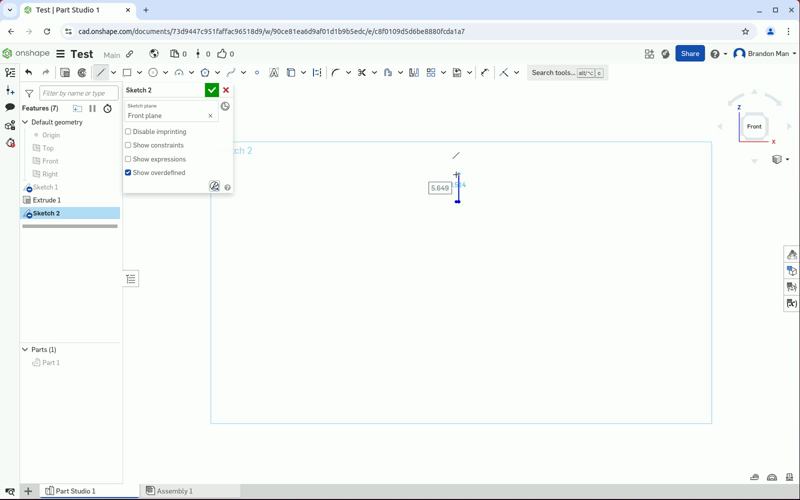
scroll(6)
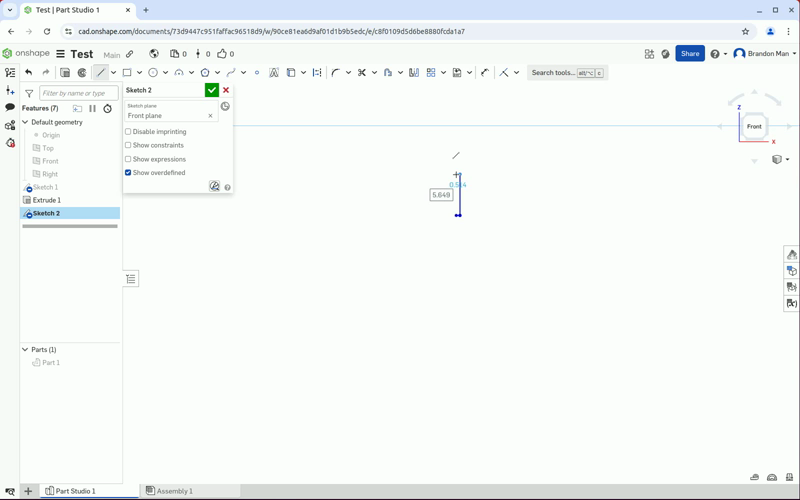
scroll(6)
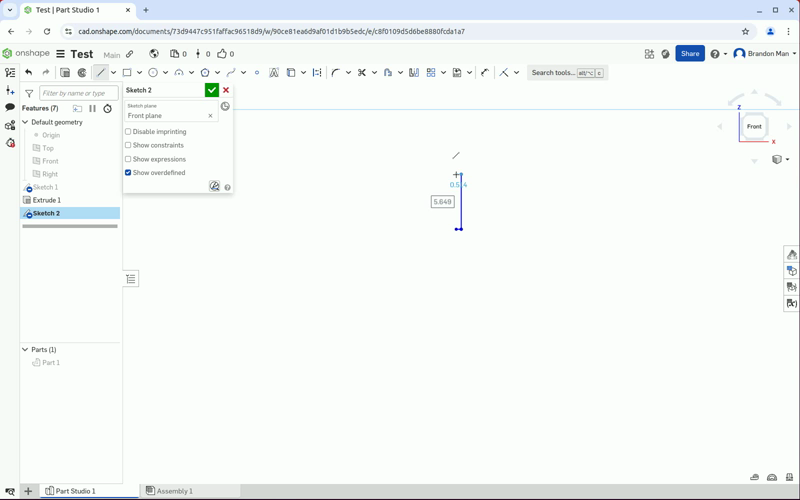
scroll(6)
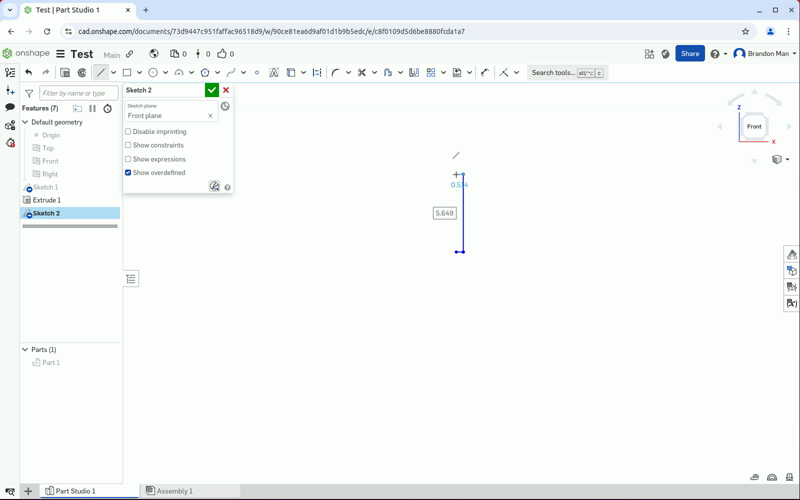
scroll(6)
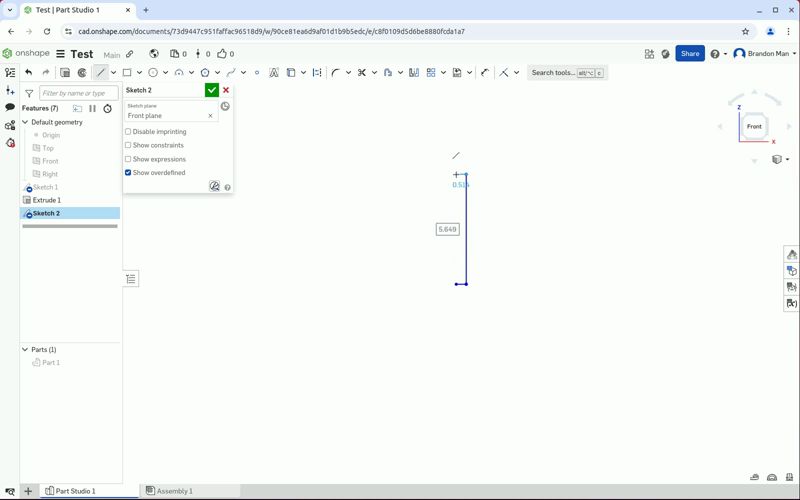
scroll(6)
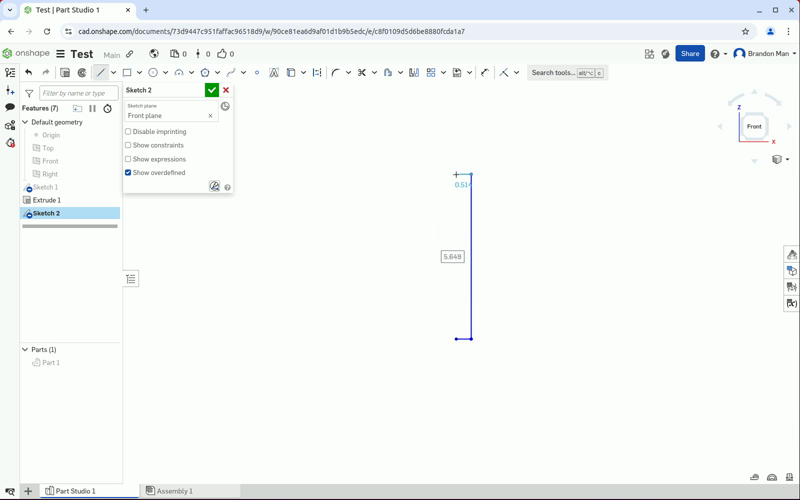
scroll(6)
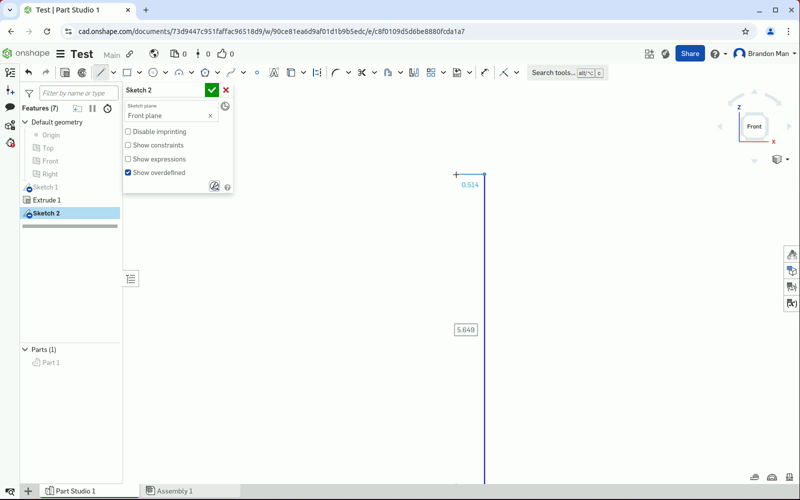
click(456, 174)
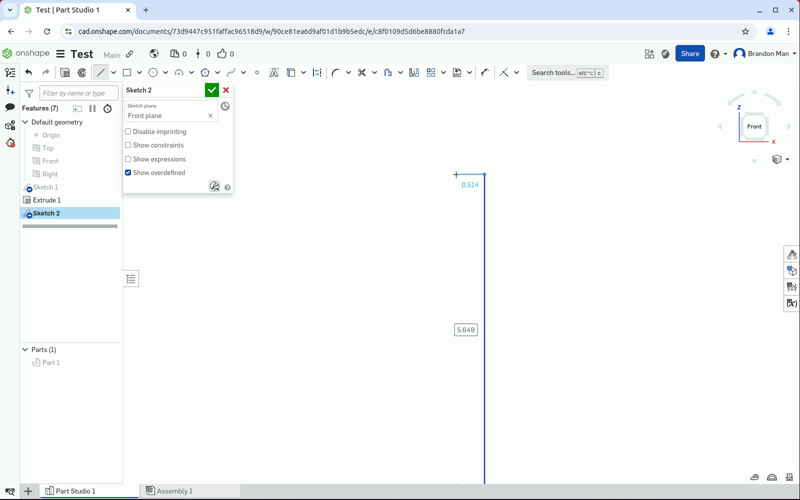
scroll(-6)
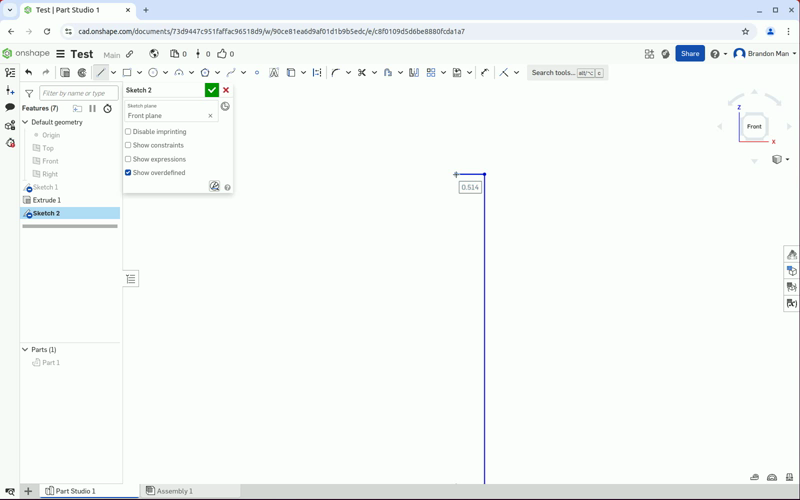
scroll(-6)
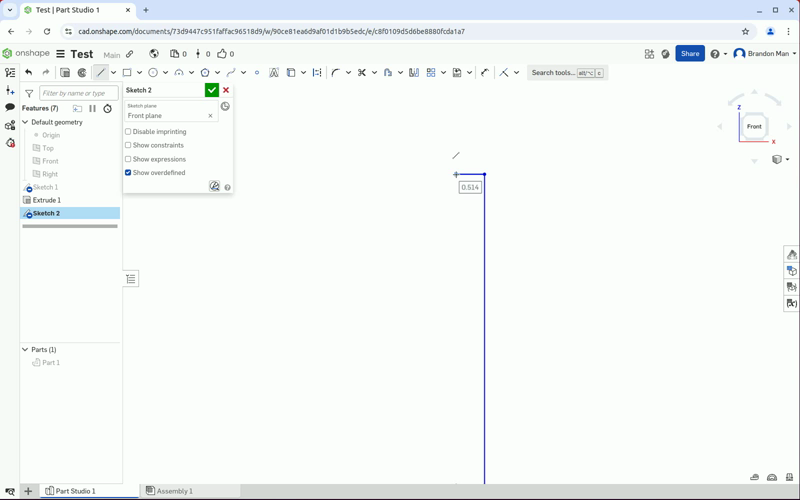
scroll(-6)
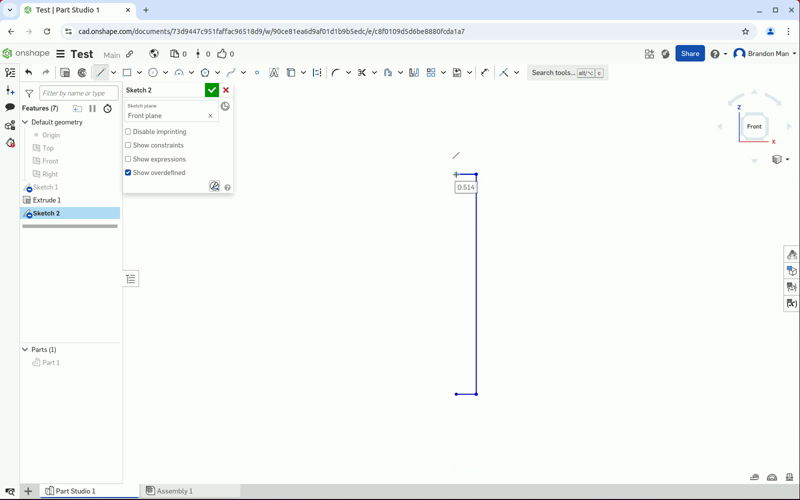
scroll(-6)
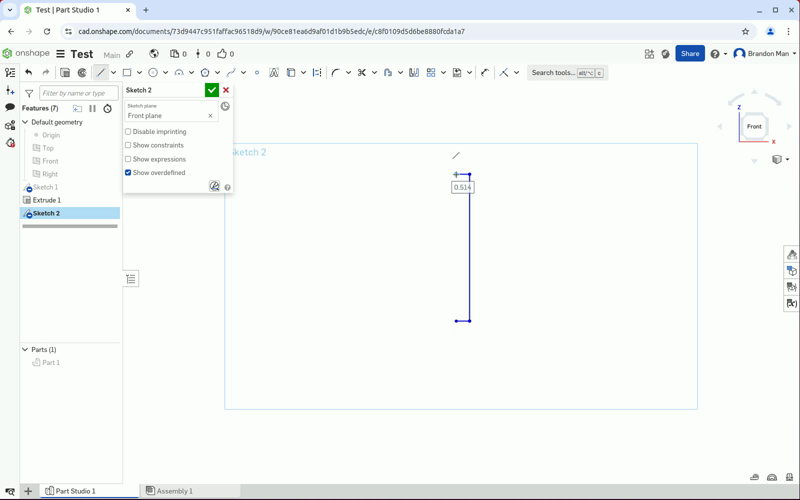
scroll(-6)
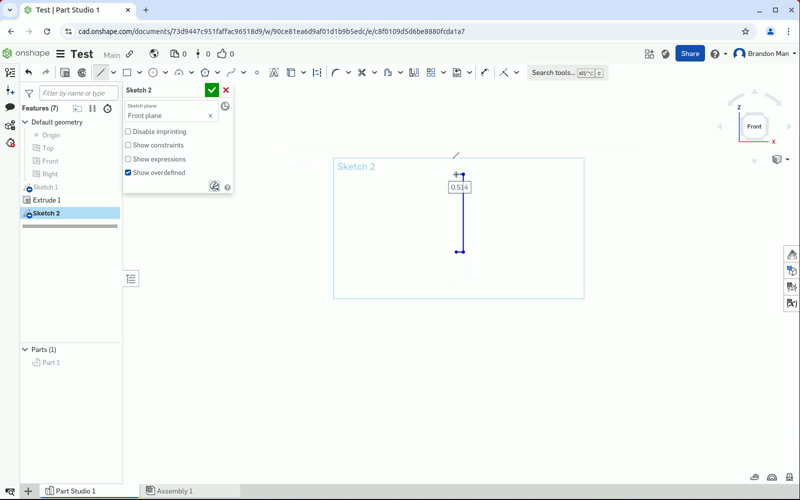
scroll(-6)
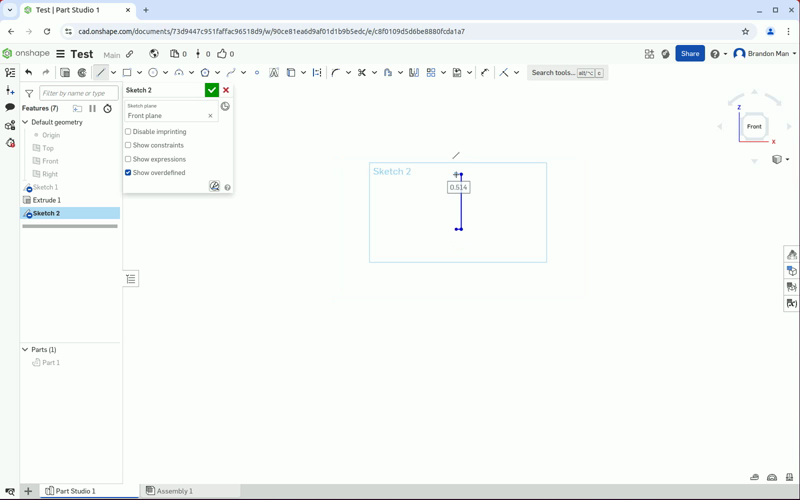
scroll(-6)
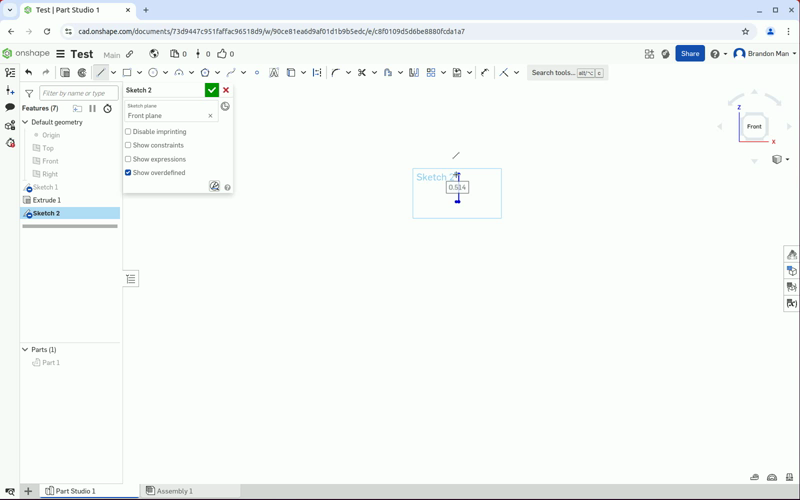
key_up(shift)
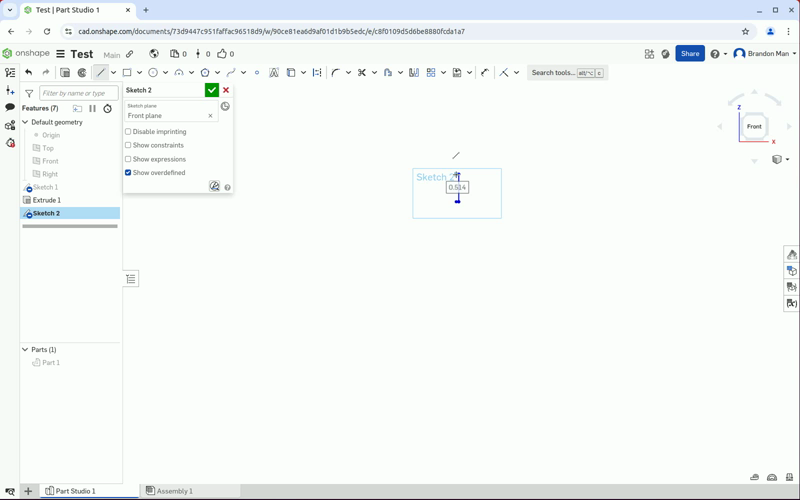
mouse_move(486, 174)
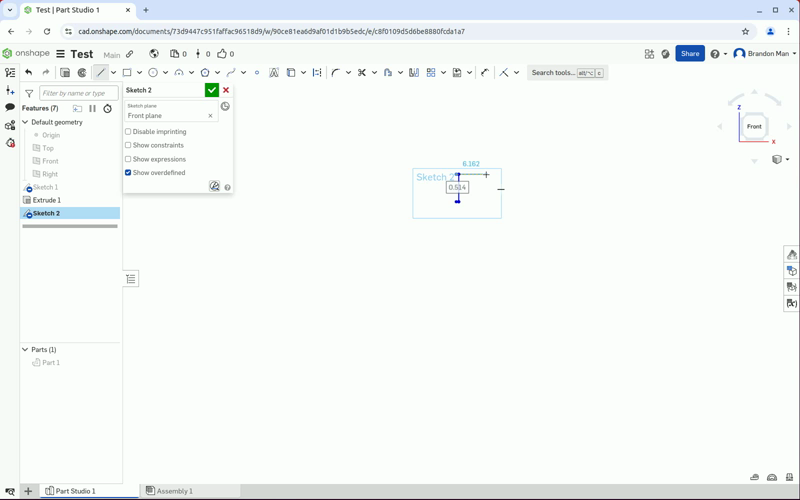
key_down(shift)
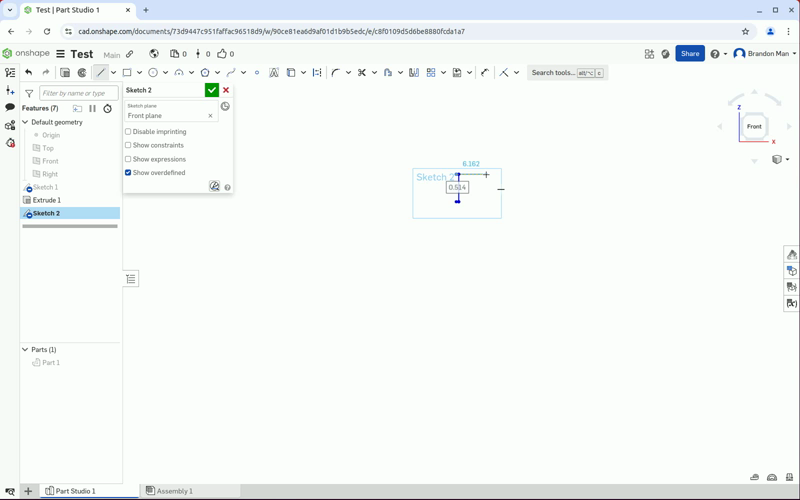
mouse_move(456, 201)
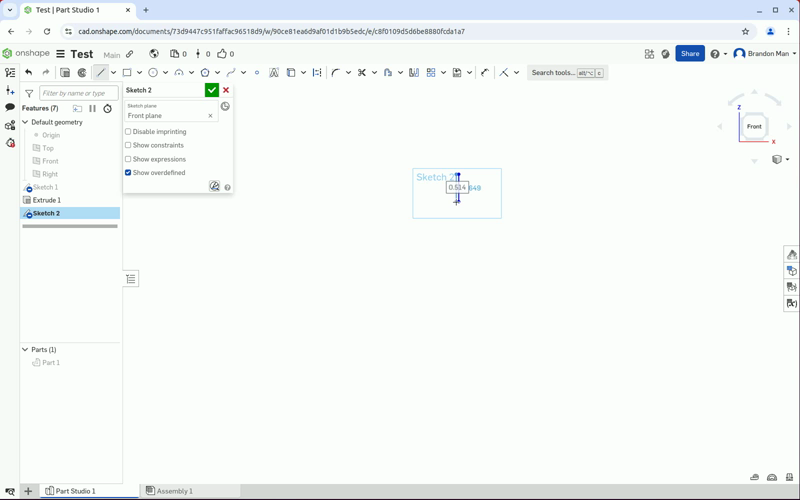
scroll(6)
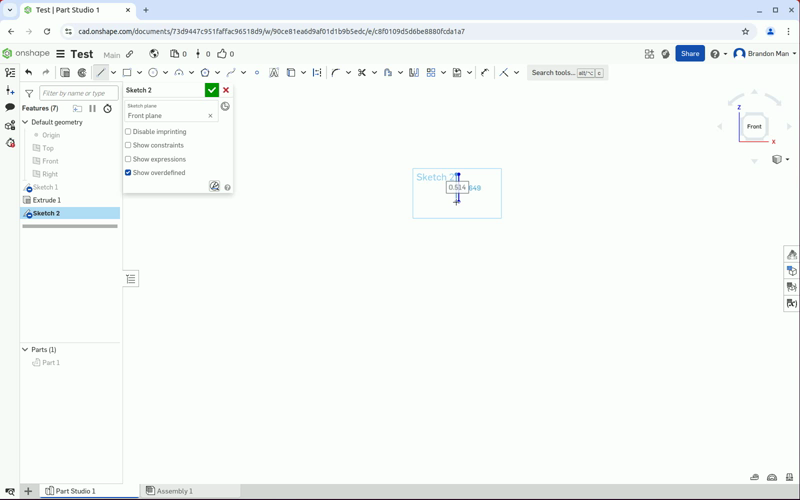
scroll(6)
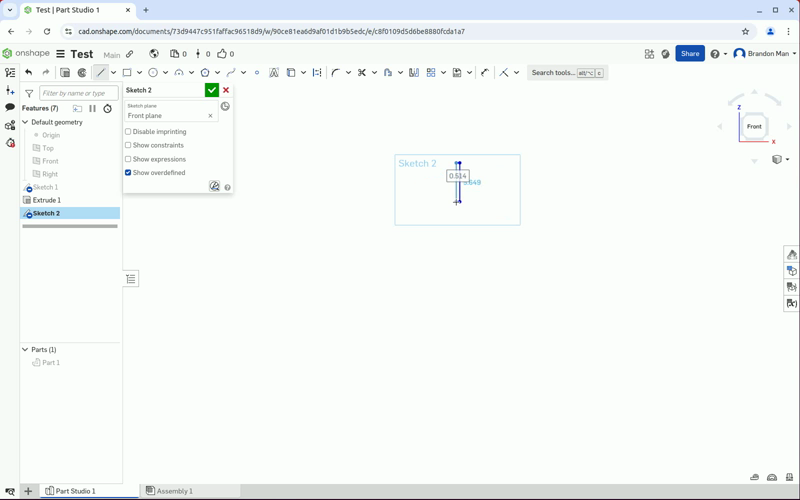
scroll(6)
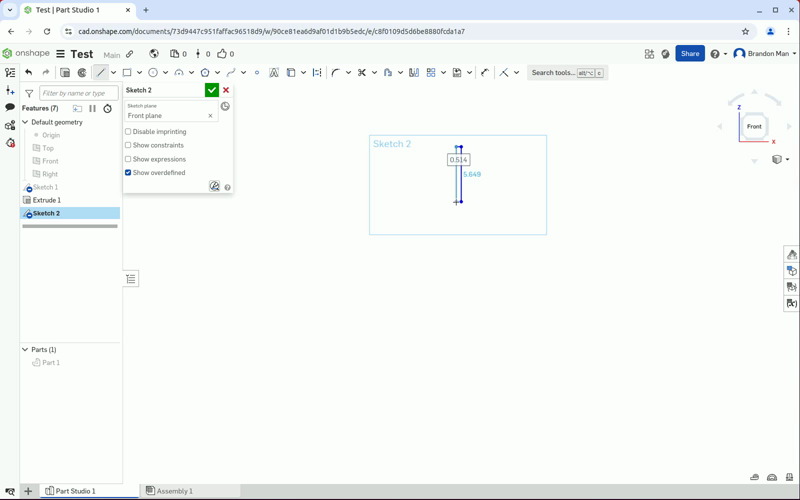
scroll(6)
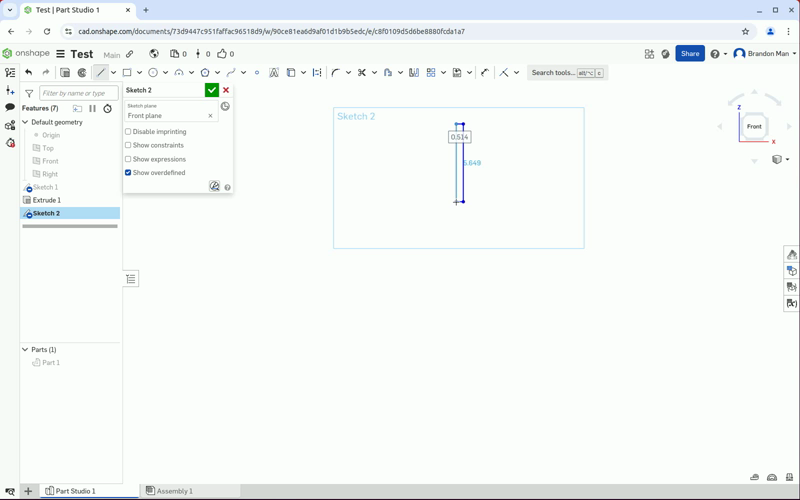
scroll(6)
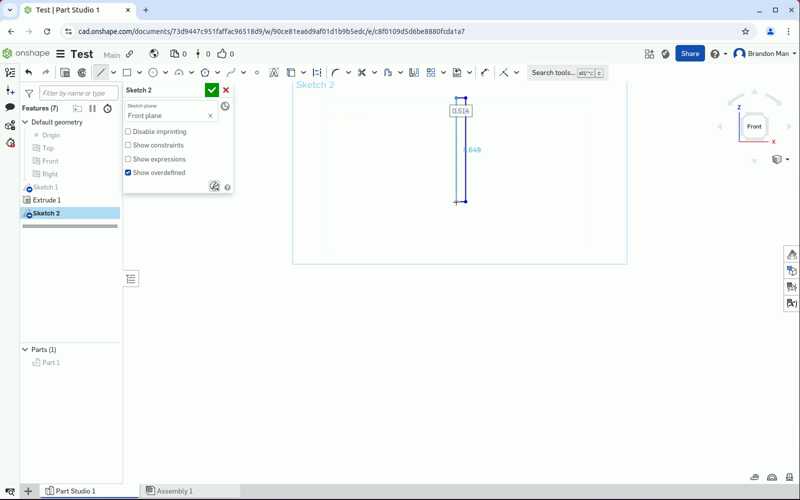
scroll(6)
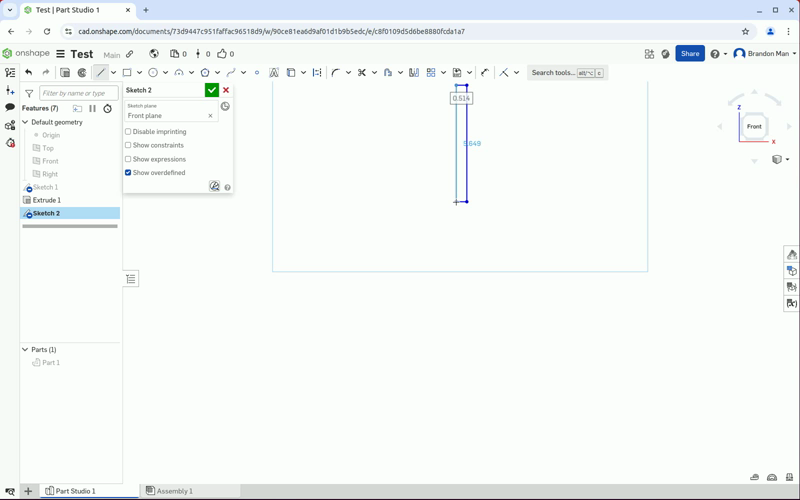
scroll(6)
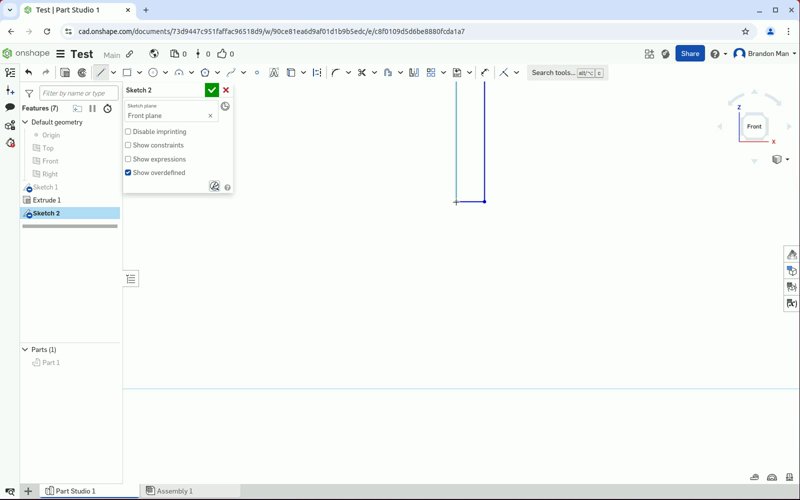
key_up(shift)
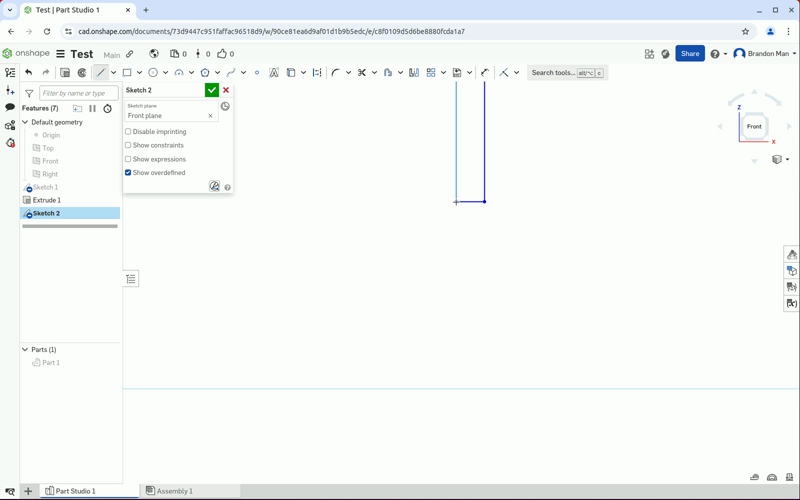
click(456, 201)
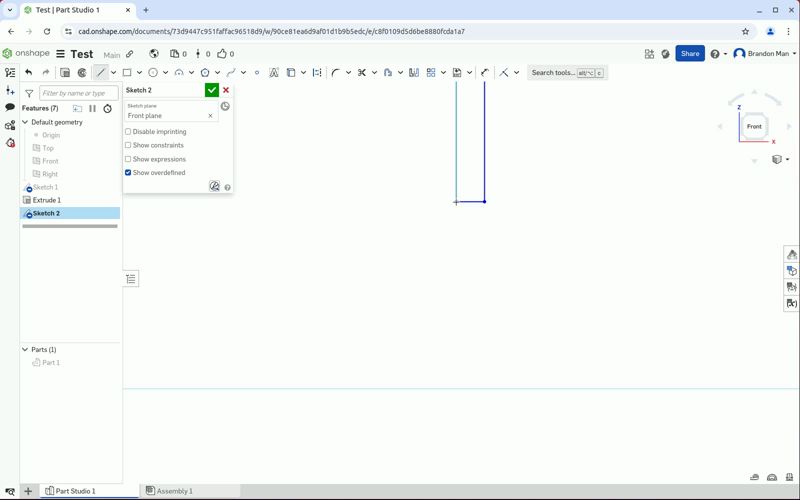
scroll(-6)
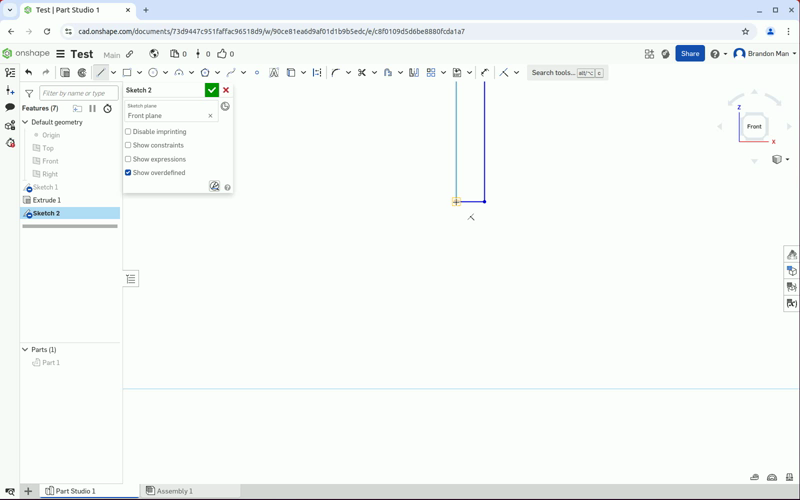
scroll(-6)
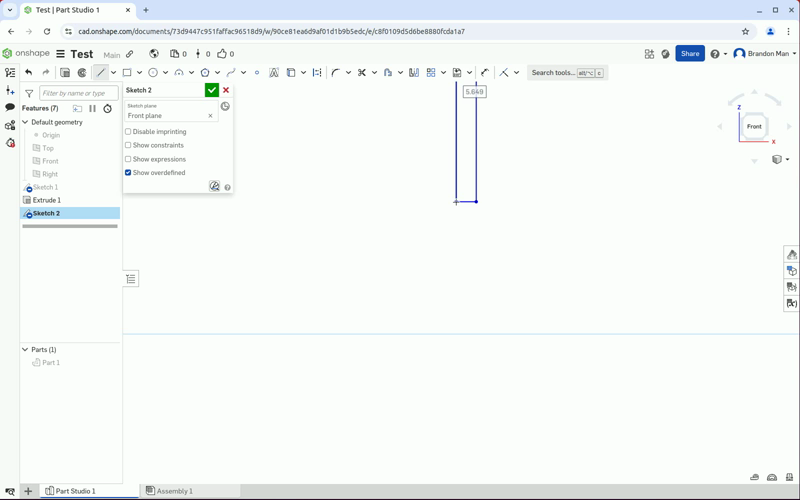
scroll(-6)
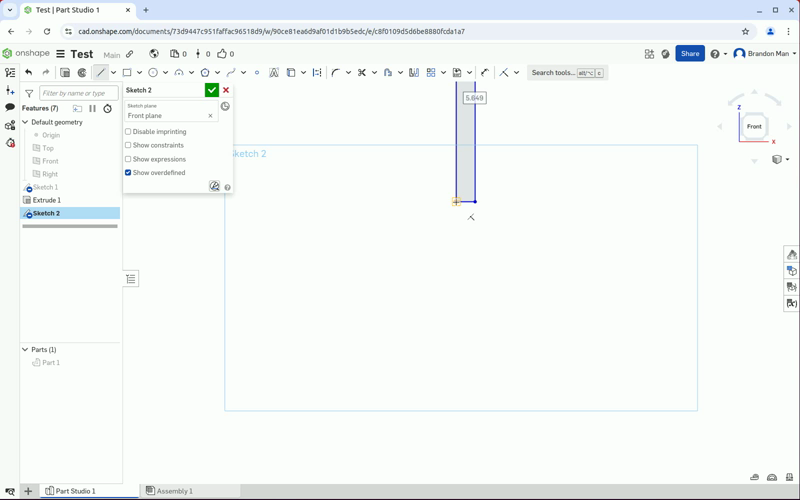
scroll(-6)
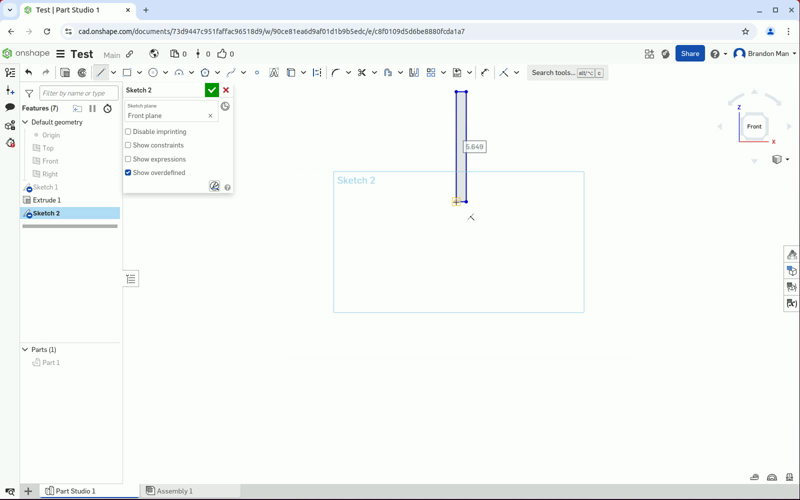
scroll(-6)
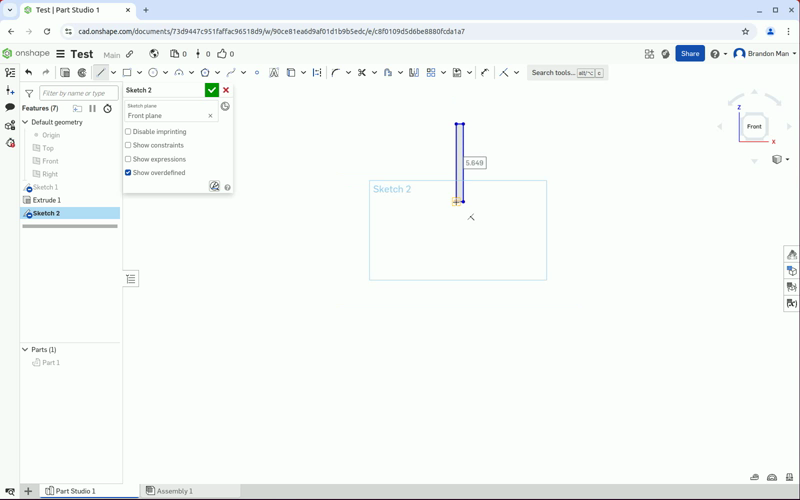
scroll(-6)
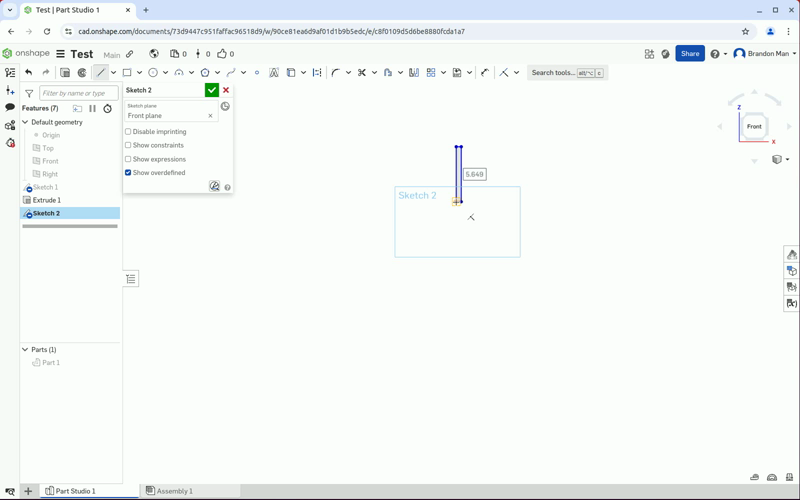
scroll(-6)
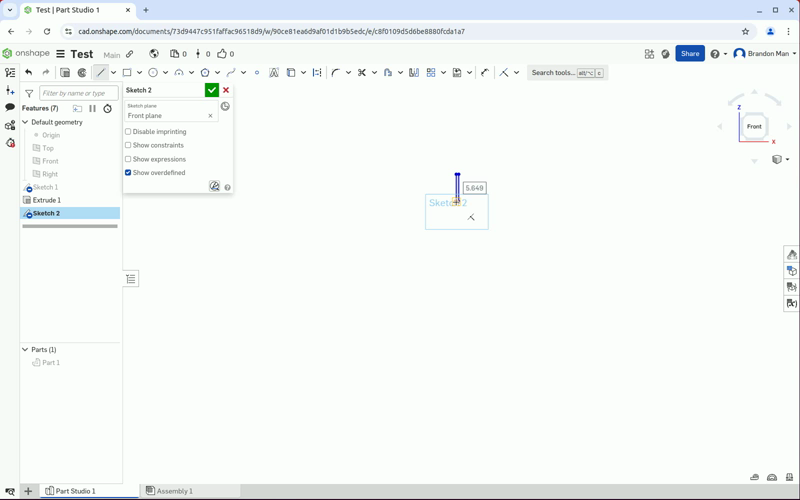
key(esc)
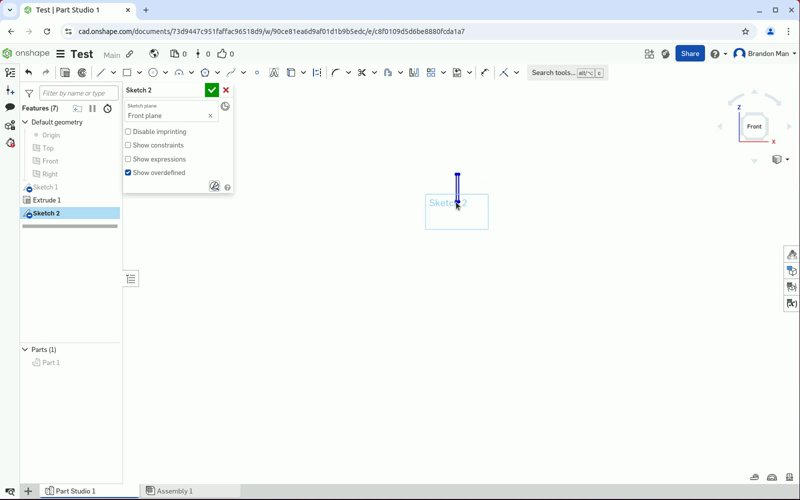
mouse_move(458, 192)
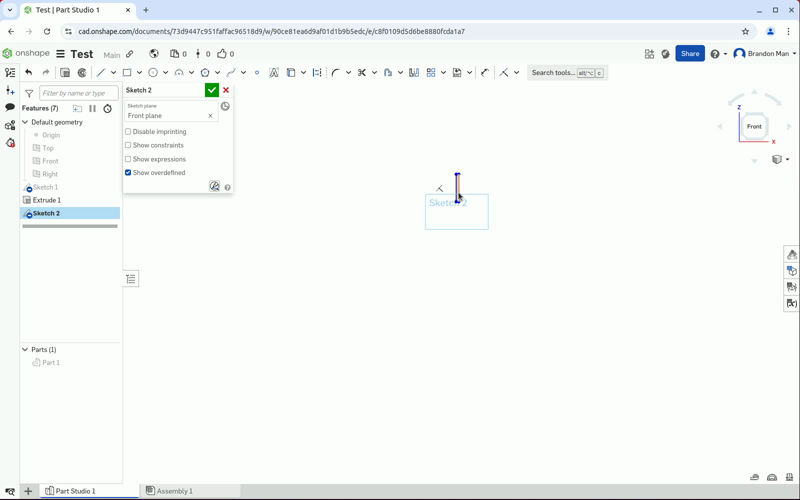
scroll(6)
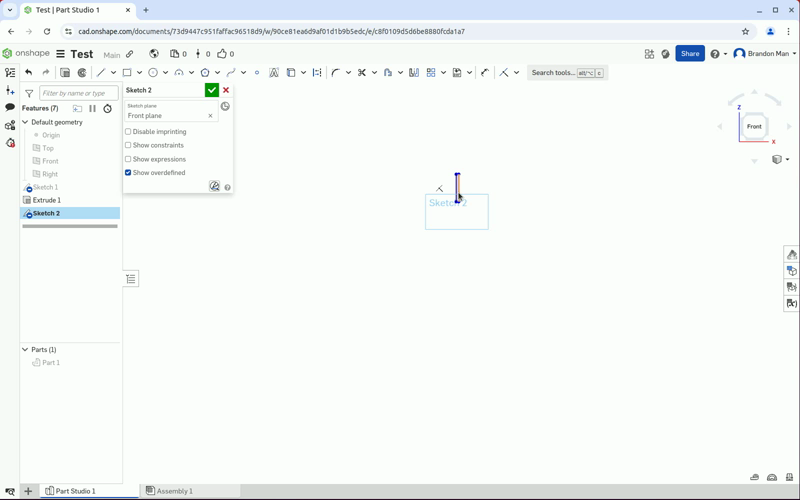
scroll(6)
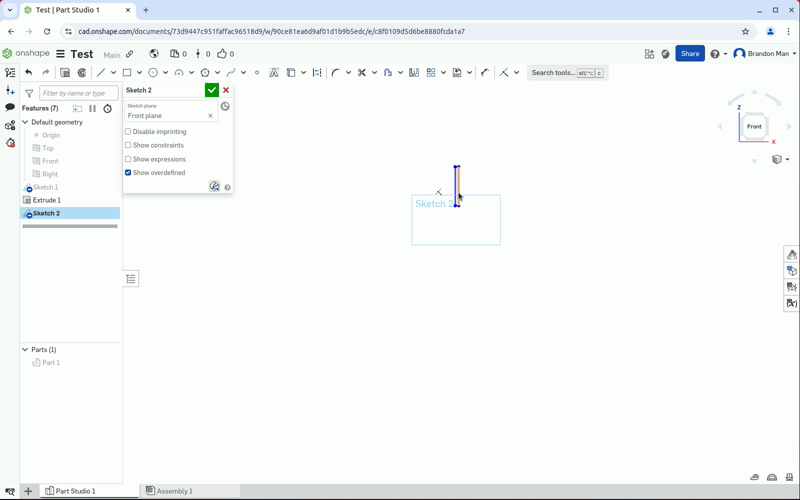
scroll(6)
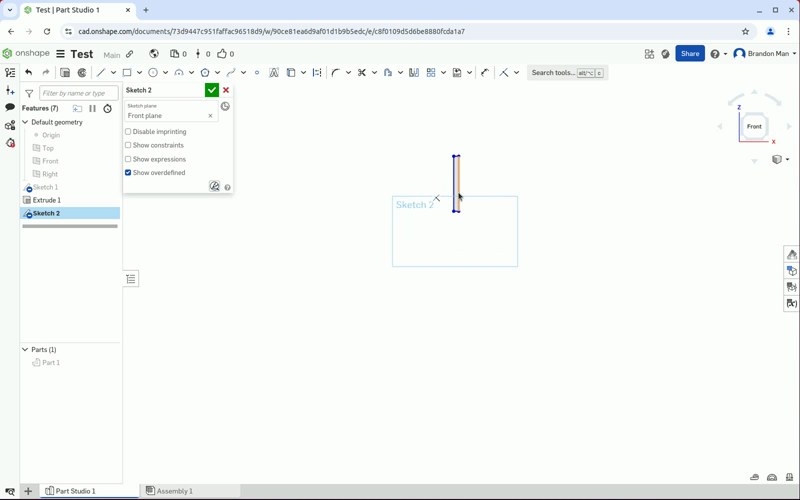
scroll(6)
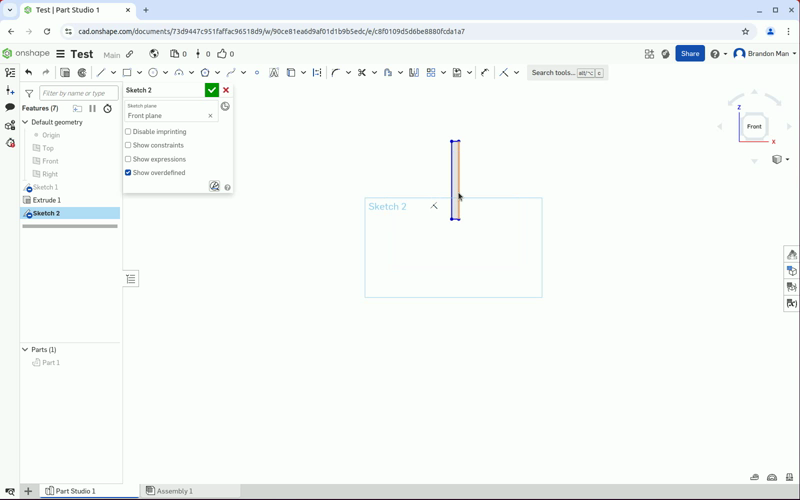
scroll(6)
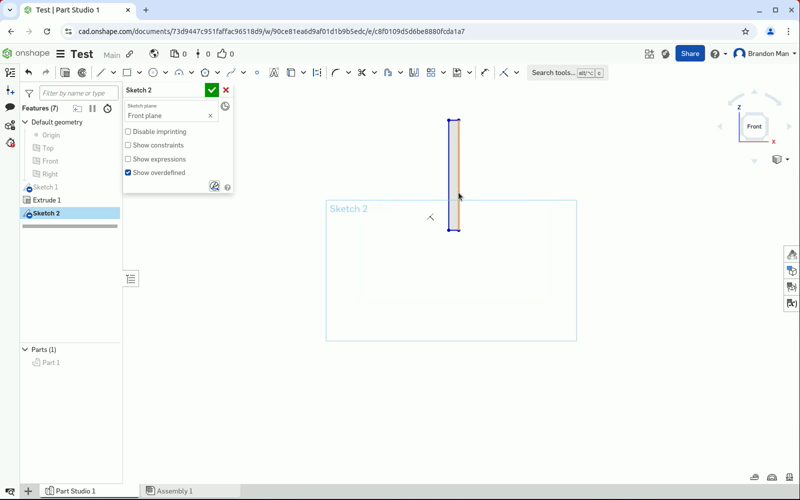
scroll(6)
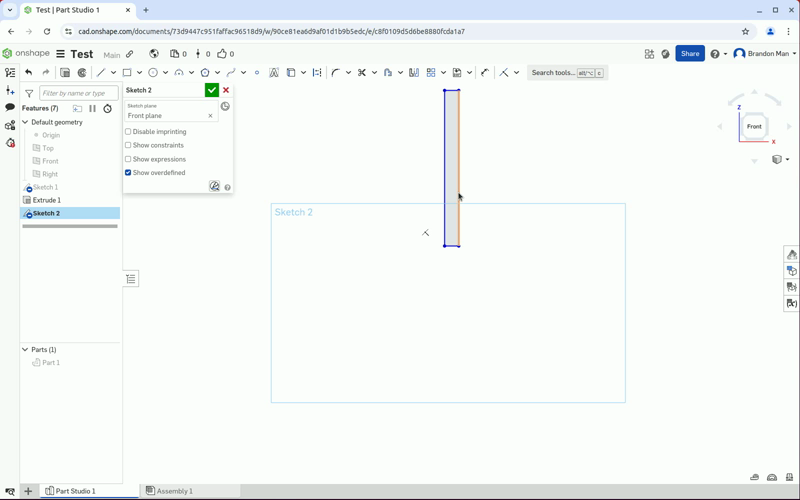
scroll(6)
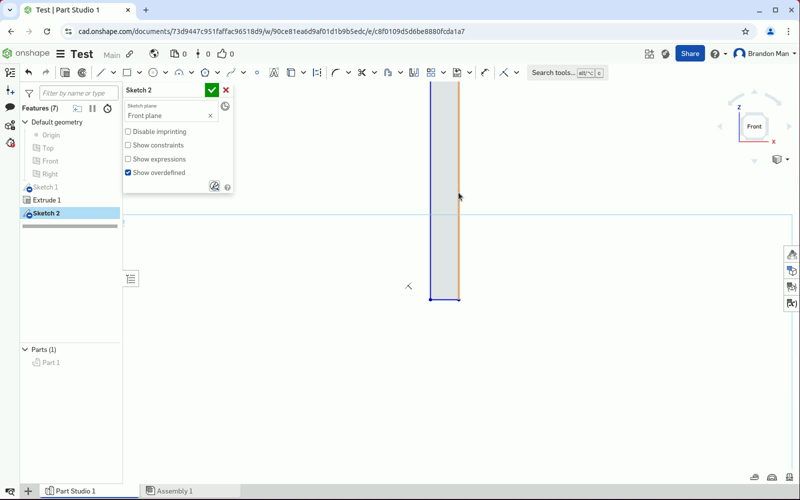
click(458, 192)
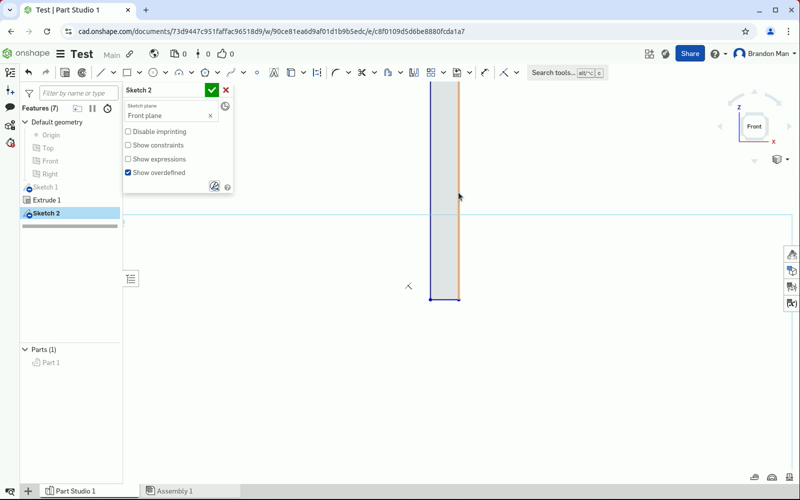
scroll(-6)
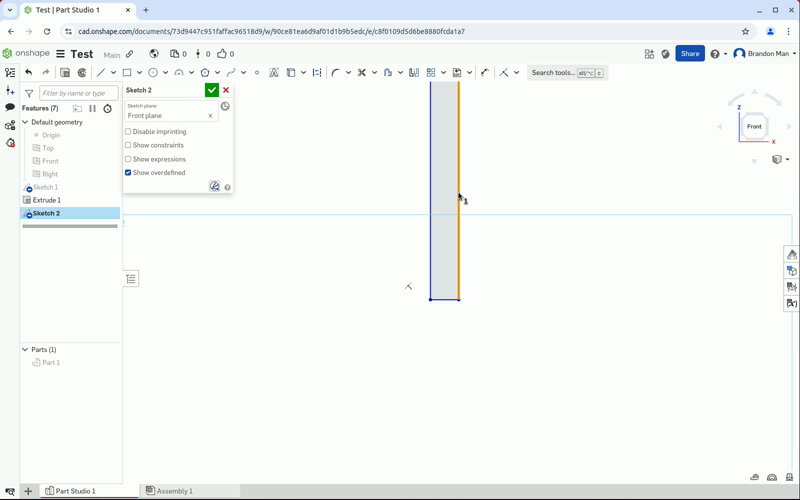
scroll(-6)
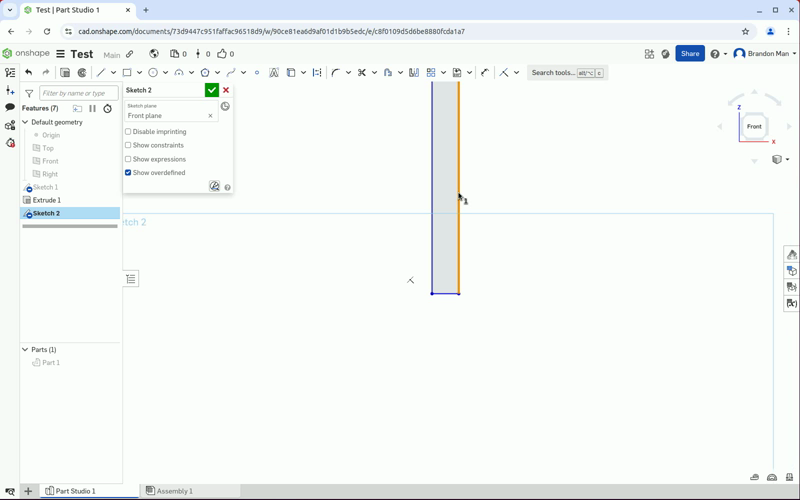
scroll(-6)
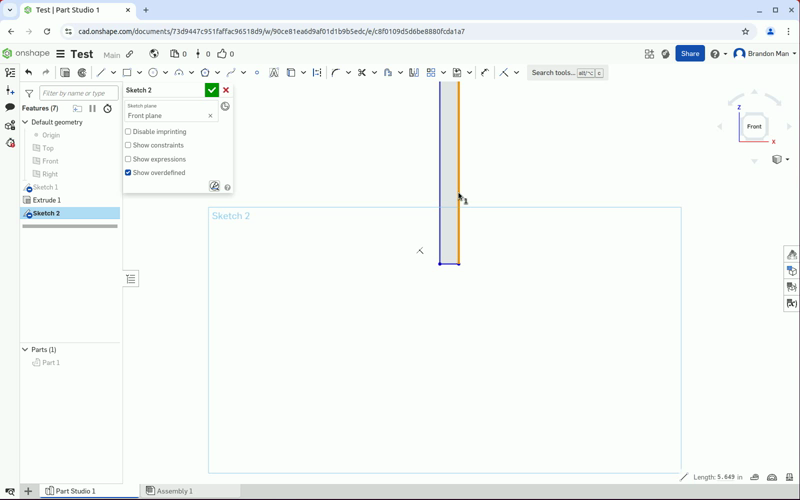
scroll(-6)
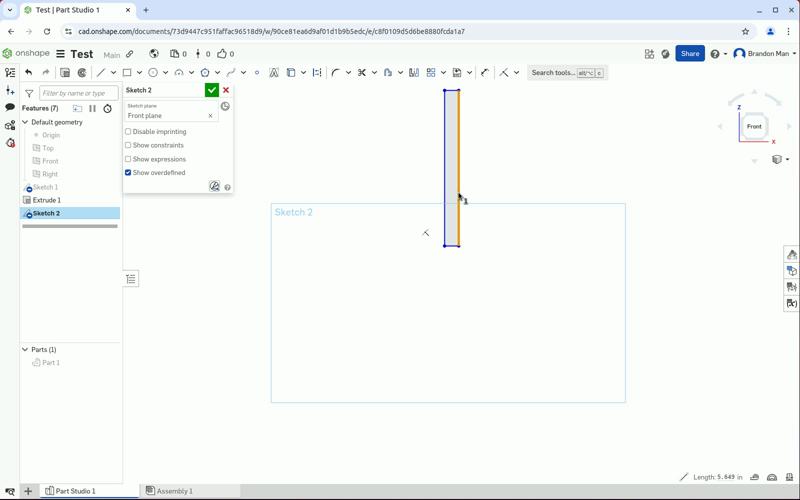
scroll(-6)
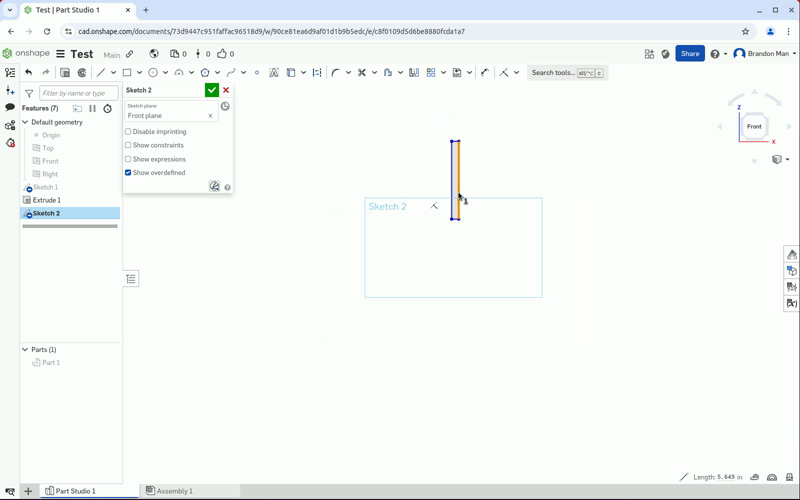
scroll(-6)
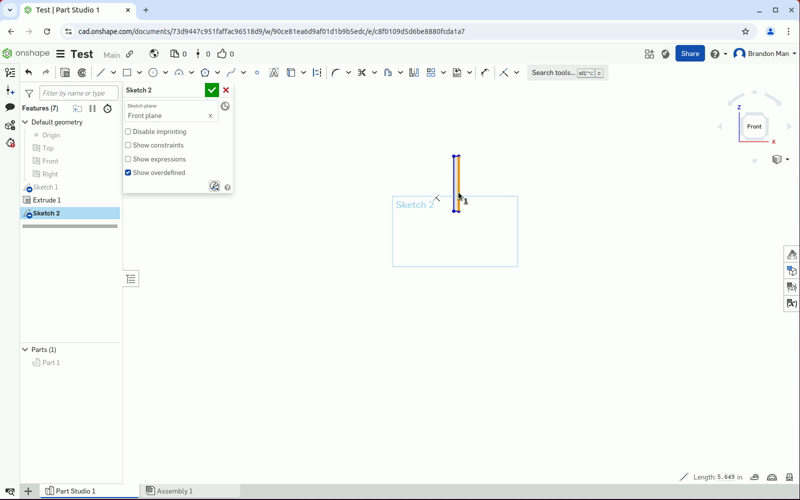
scroll(-6)
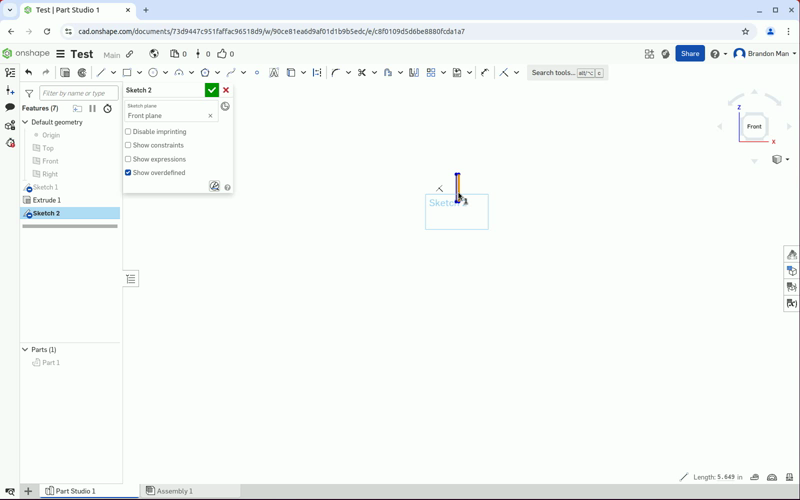
mouse_move(73, 352)
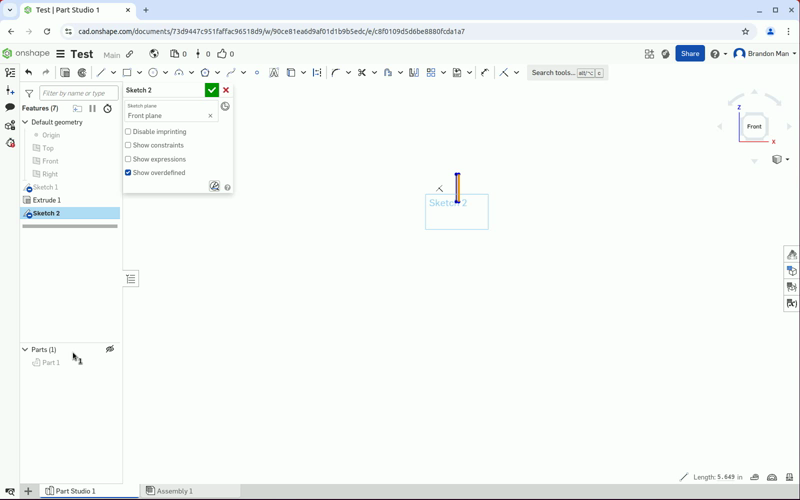
key(shift+y)
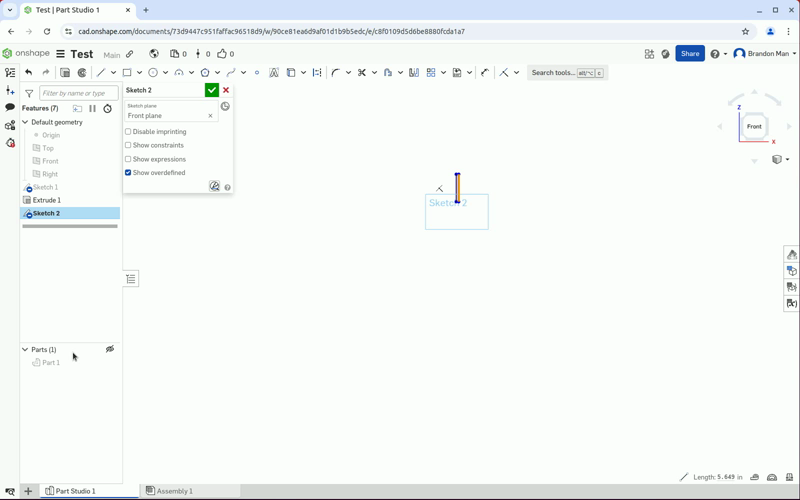
key(shift+e)
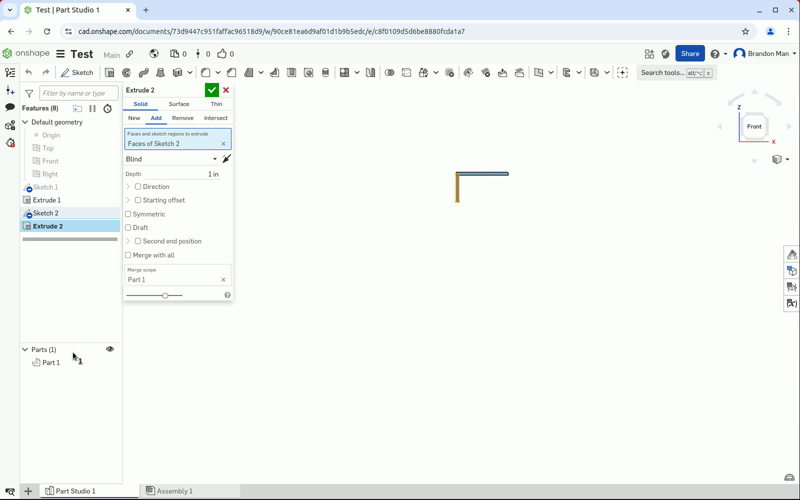
mouse_move(143, 106)
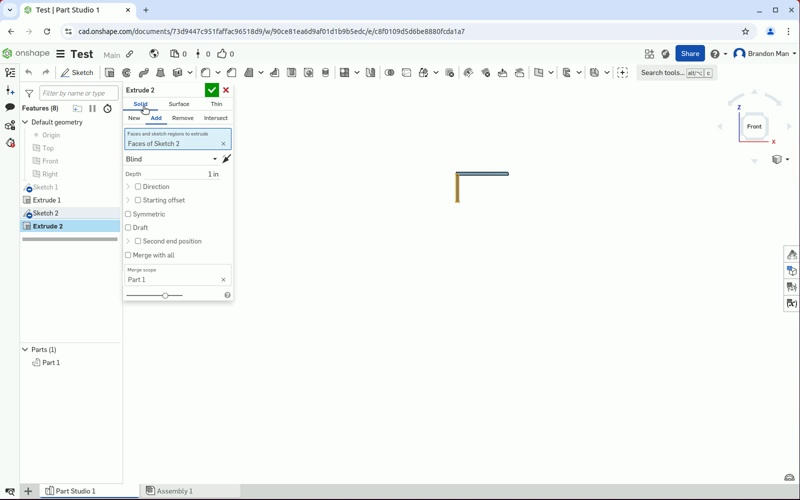
click(143, 106)
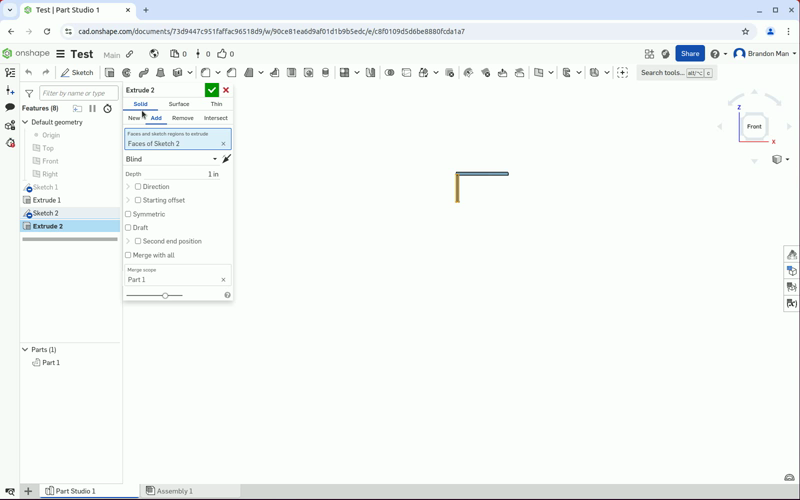
mouse_move(137, 120)
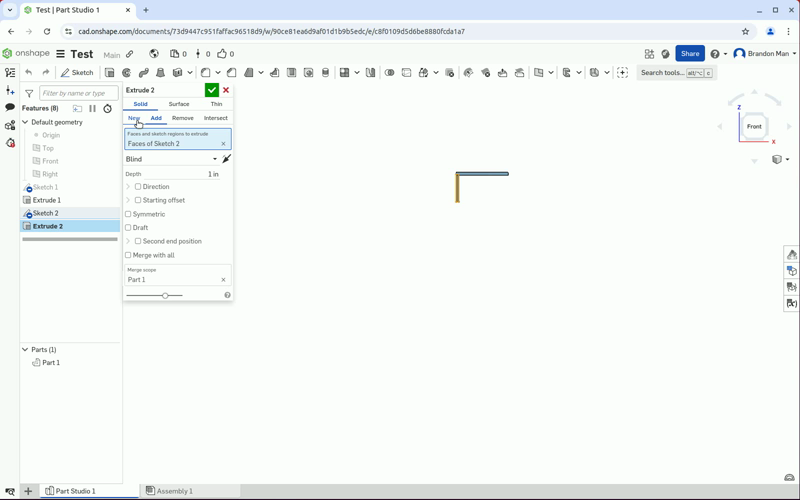
click(137, 120)
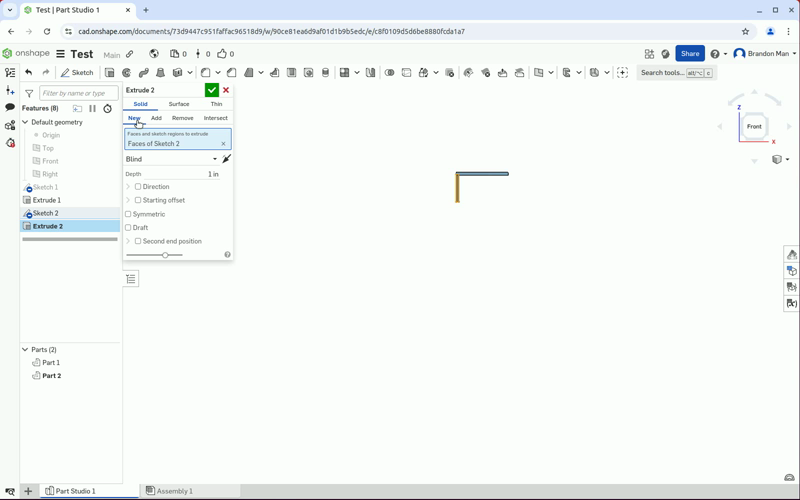
key(tab, 4)
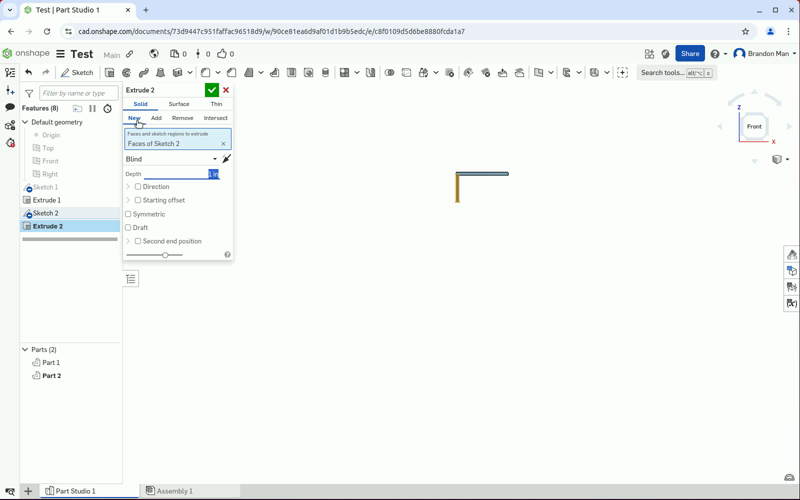
text(3.611)
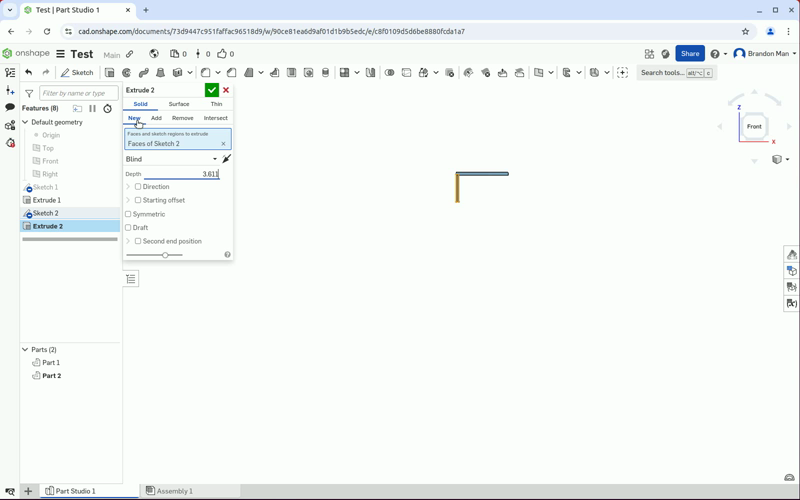
key(tab, 3)
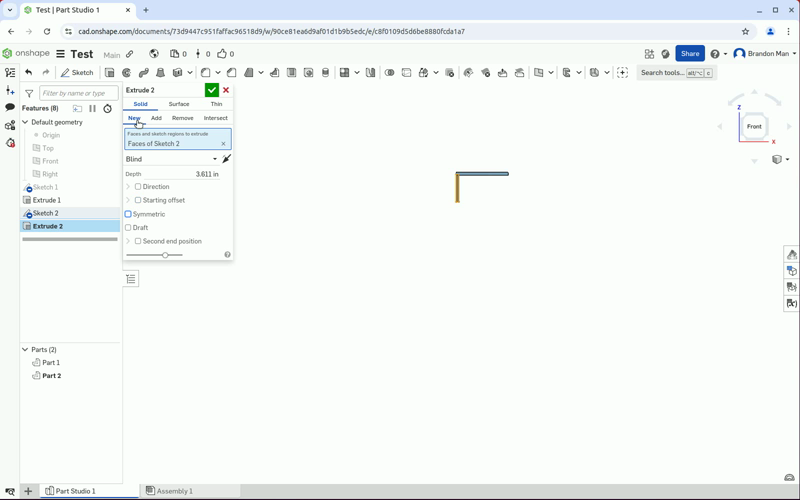
key(tab, 2)
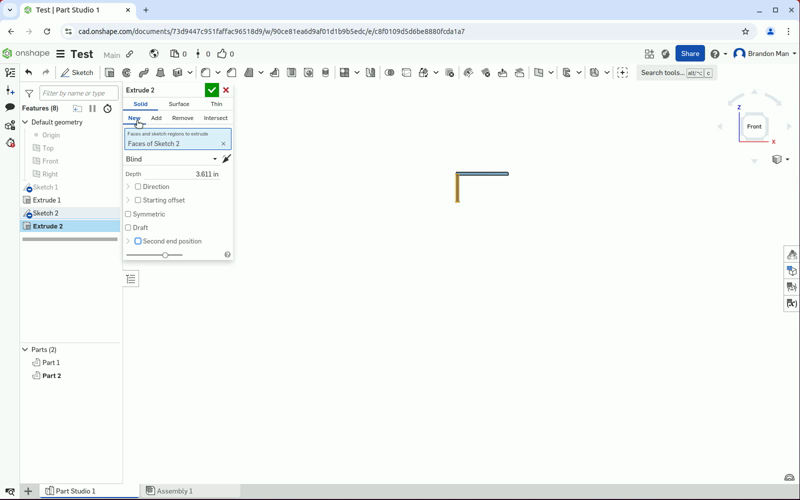
key(space)
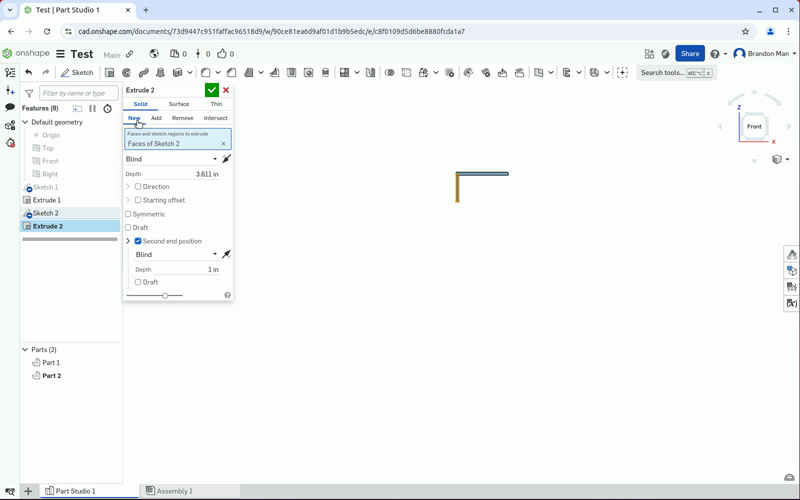
key(tab, 3)
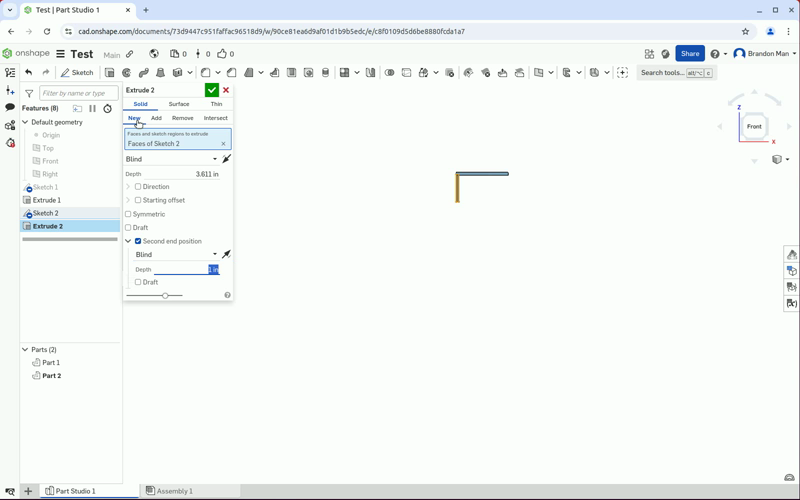
text(3.129)
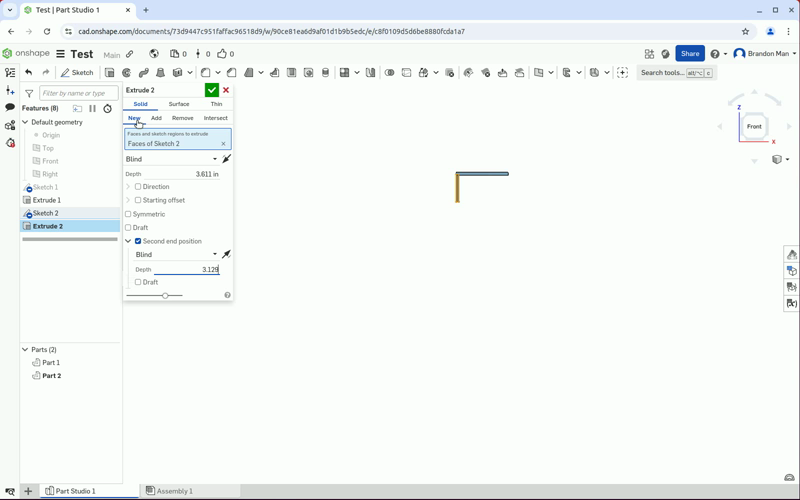
key(enter)
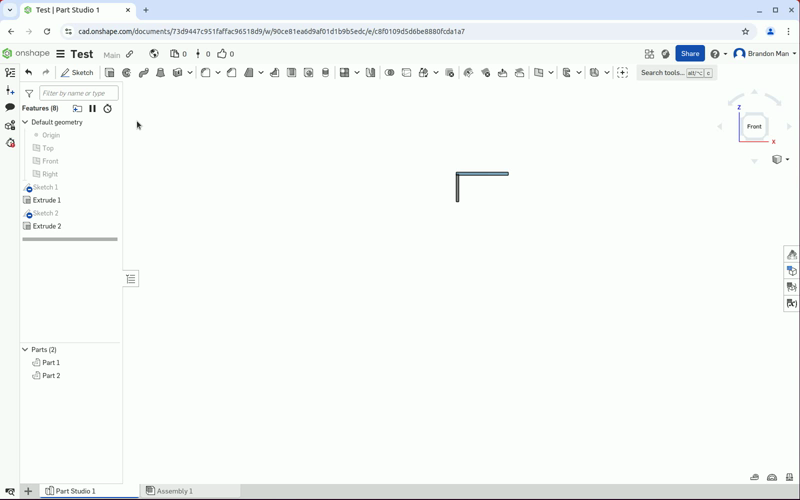
key(shift+h)
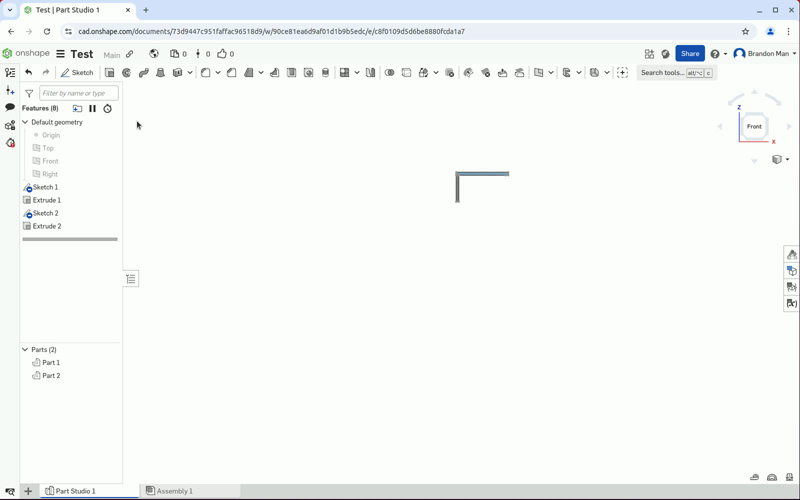
key(shift+h)
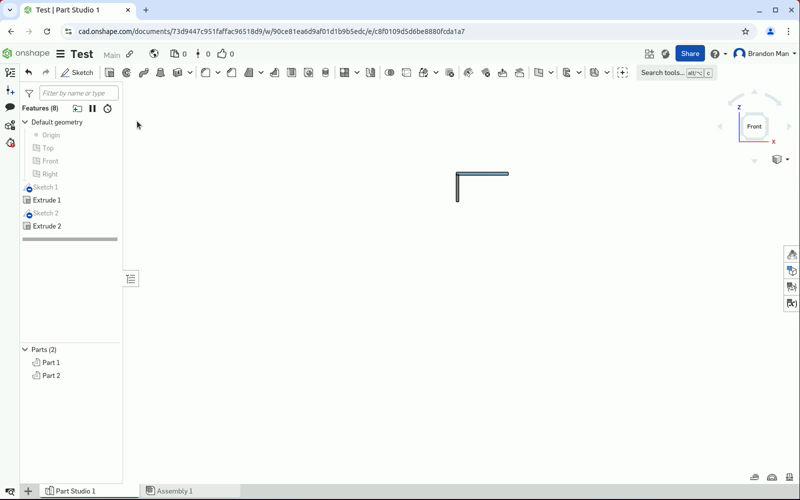
mouse_move(73, 189)
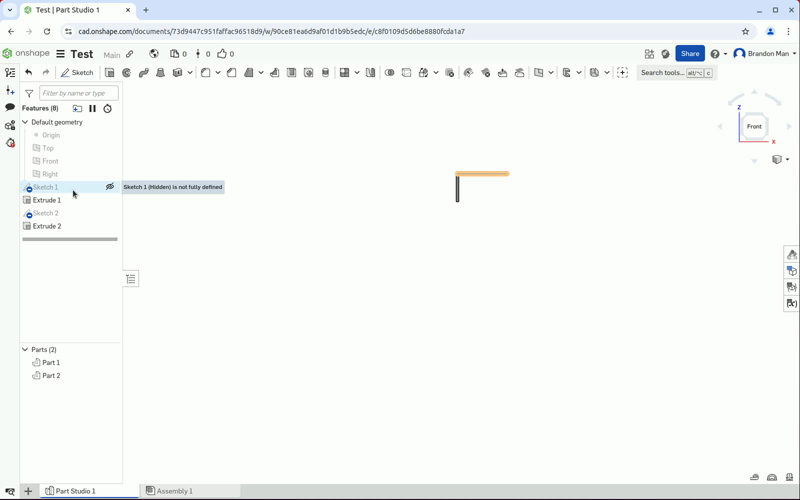
click(73, 189)
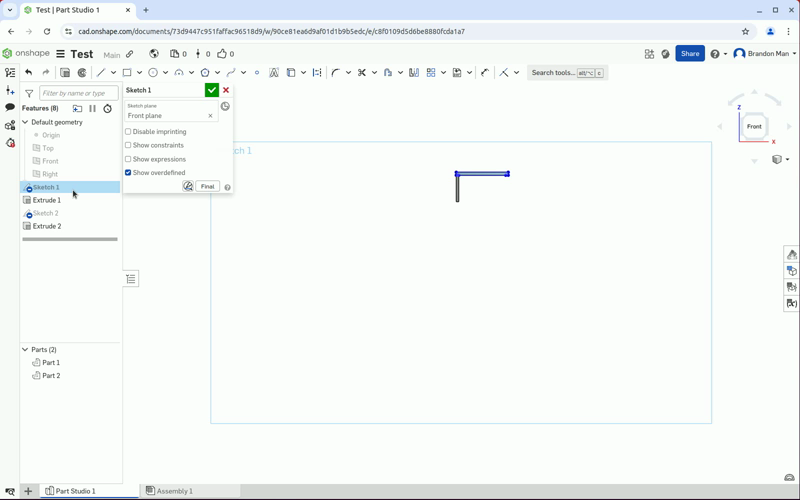
mouse_move(229, 92)
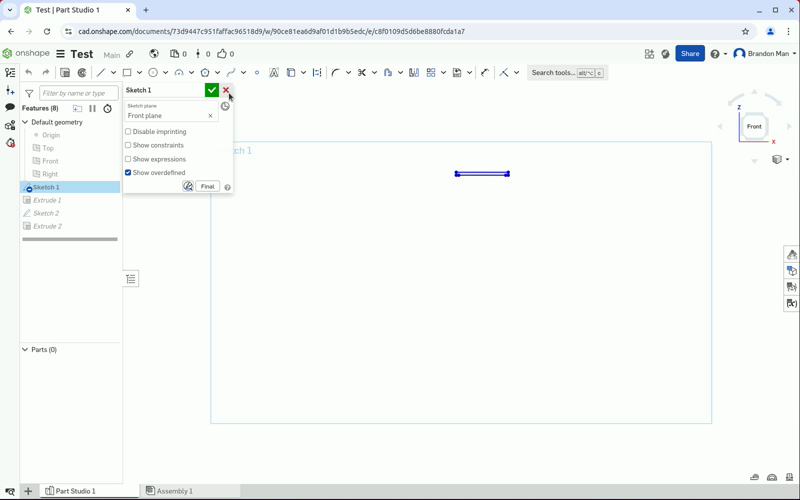
click(229, 92)
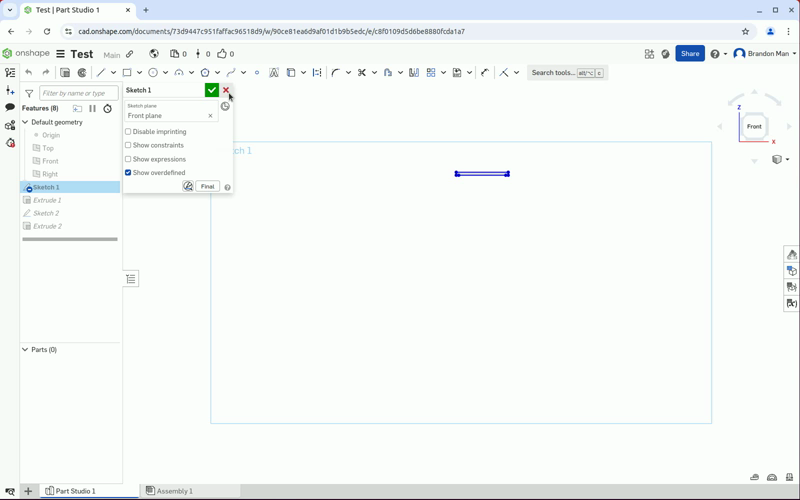
key(shift+s)
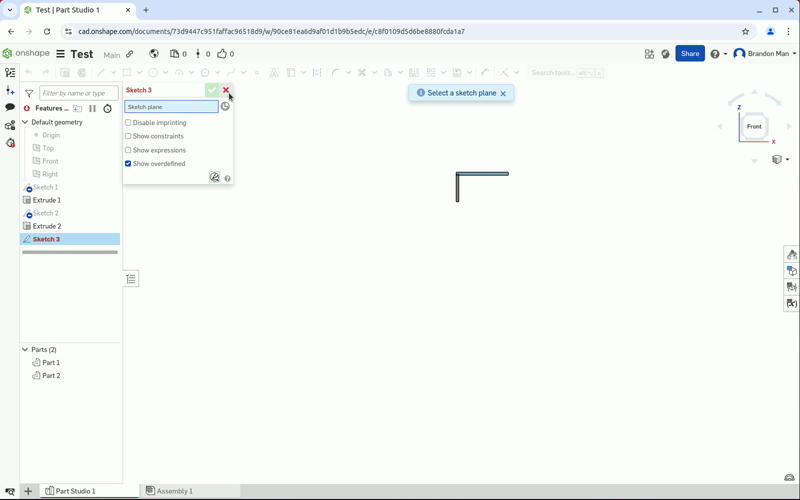
mouse_move(73, 163)
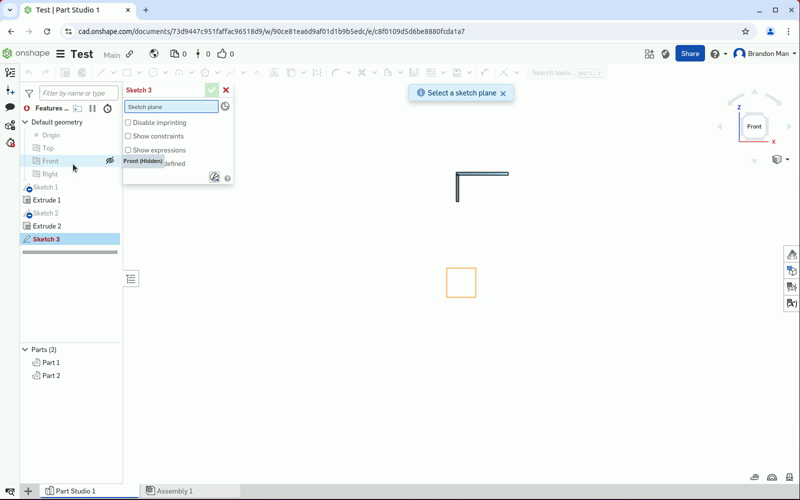
click(73, 163)
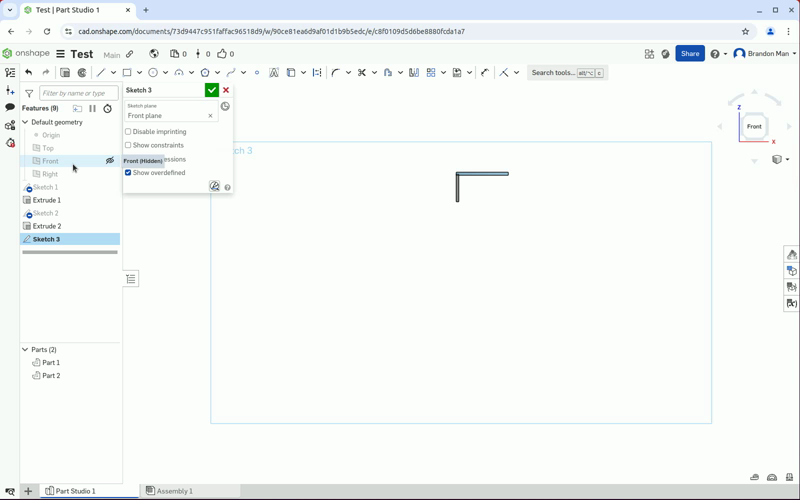
mouse_move(73, 352)
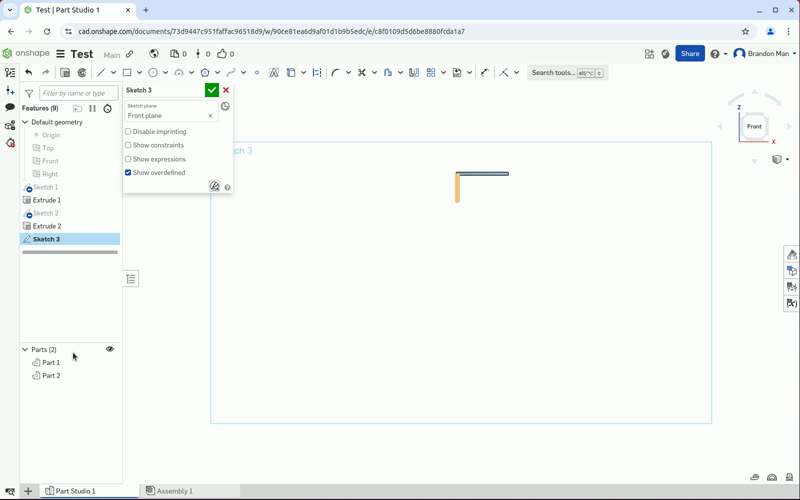
key(y)
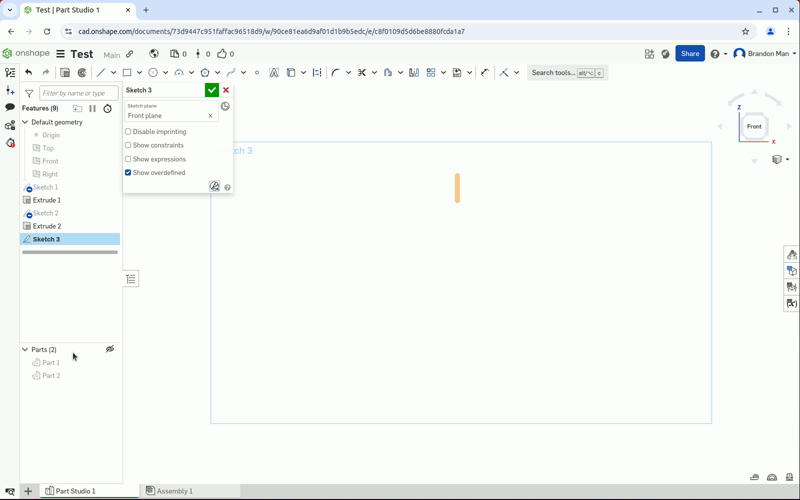
key(l)
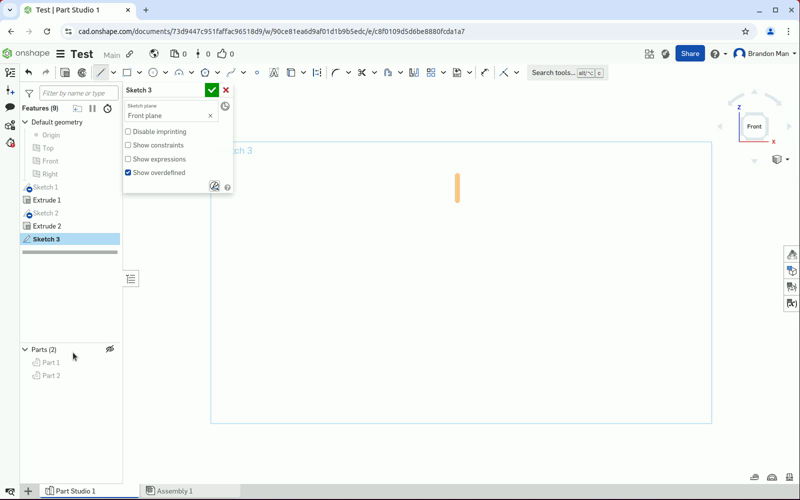
key_down(shift)
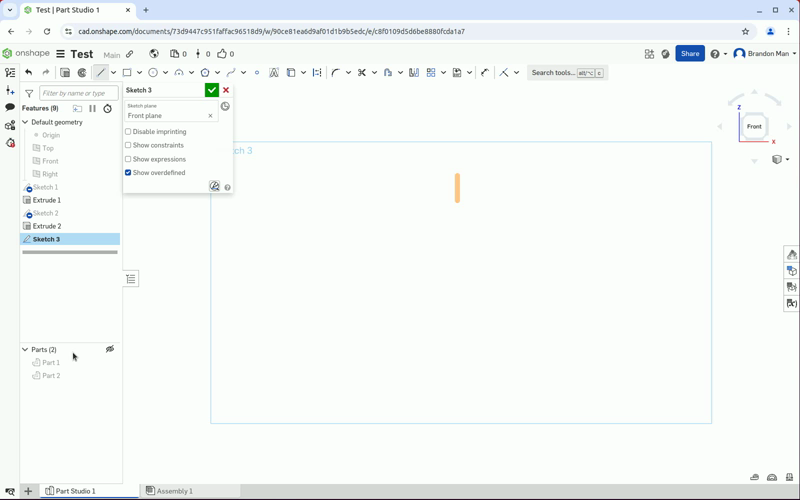
mouse_move(504, 201)
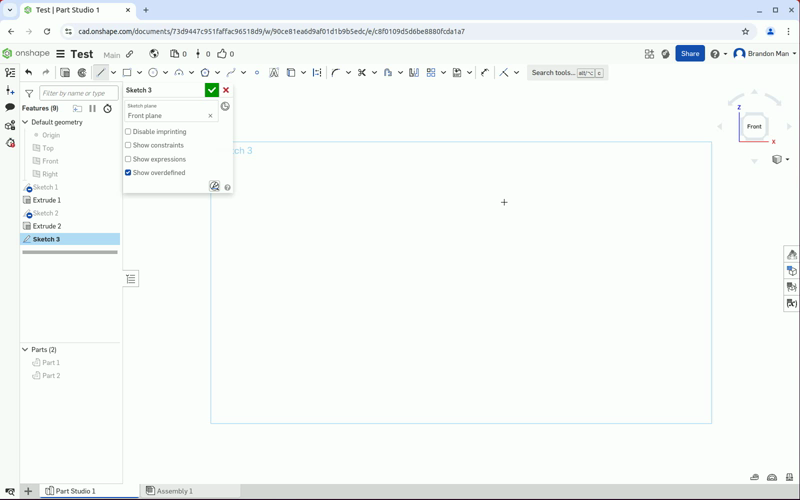
click(504, 201)
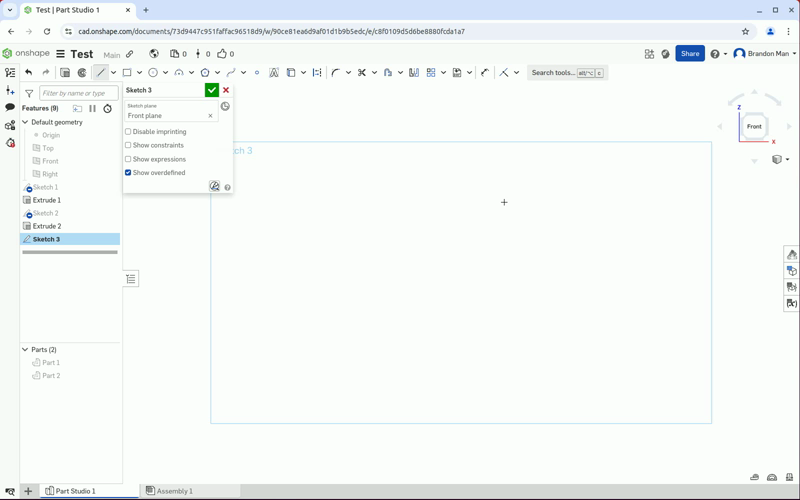
key_up(shift)
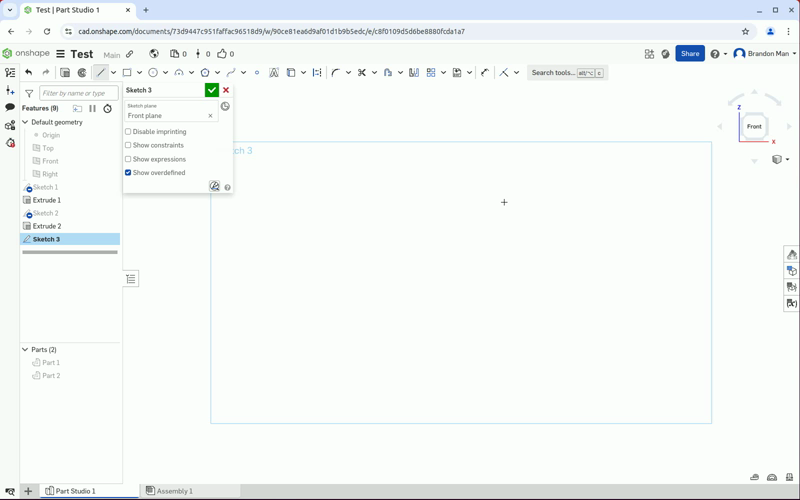
key_down(shift)
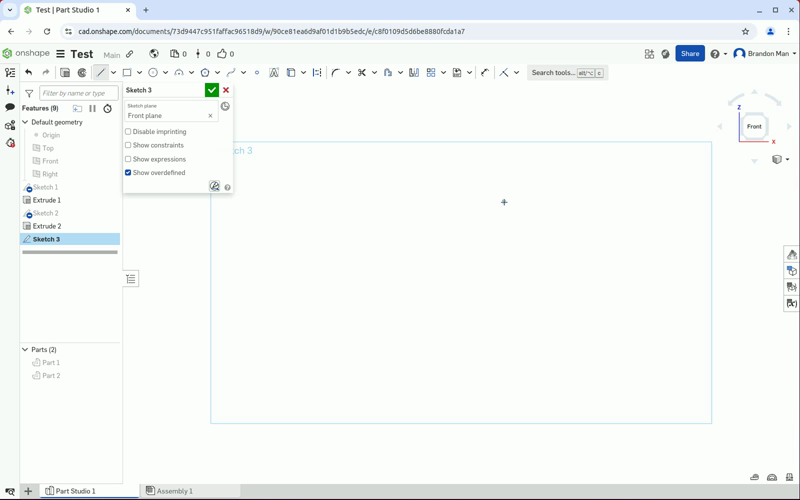
mouse_move(534, 201)
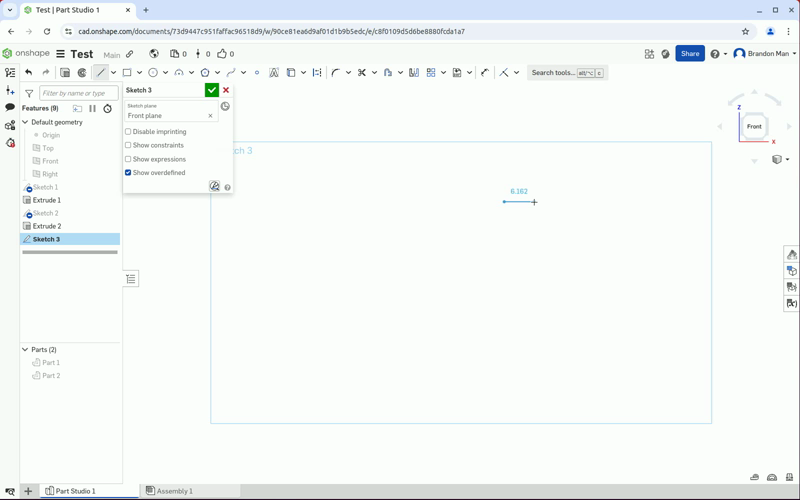
mouse_move(507, 201)
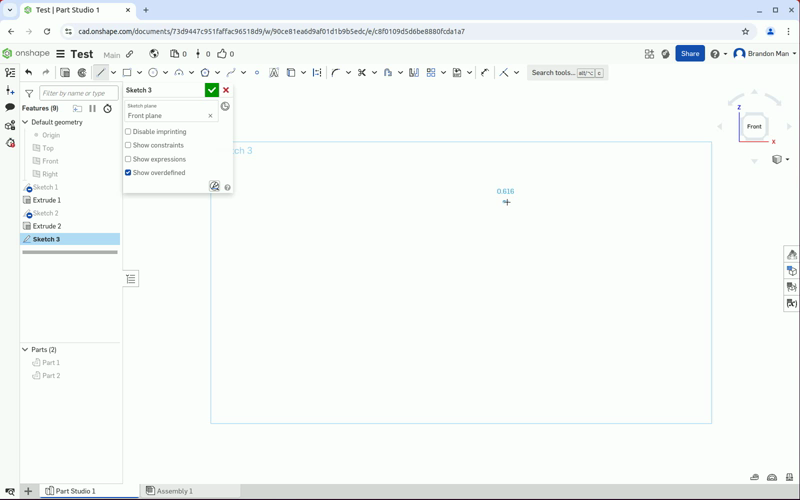
scroll(6)
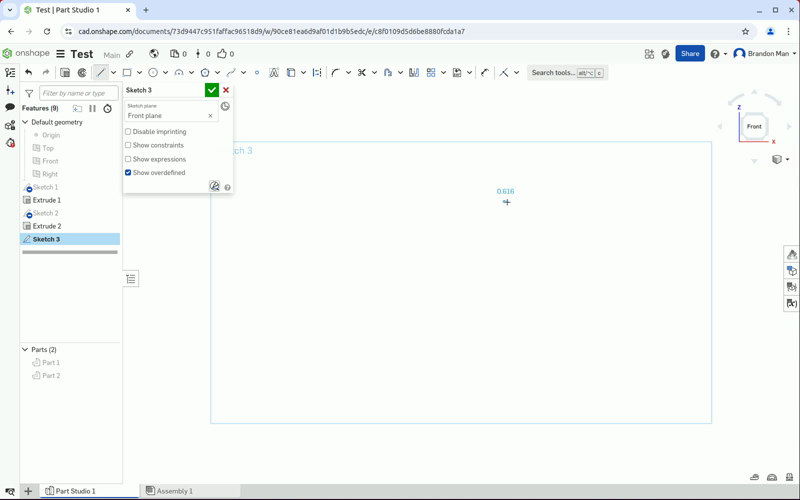
scroll(6)
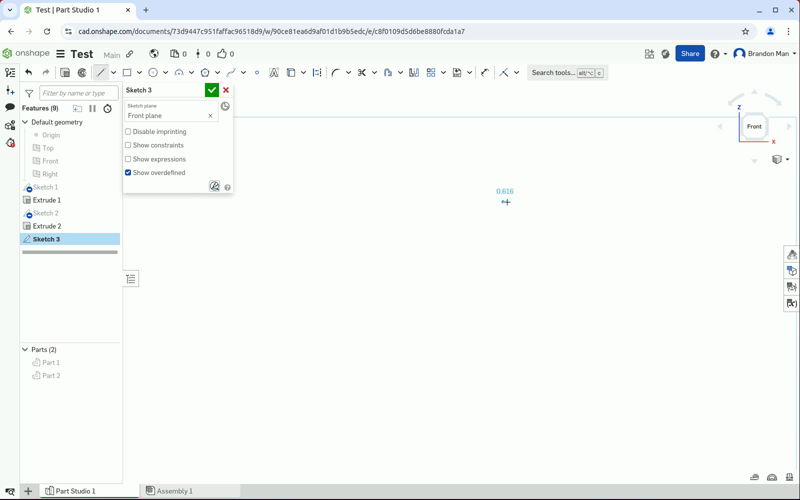
scroll(6)
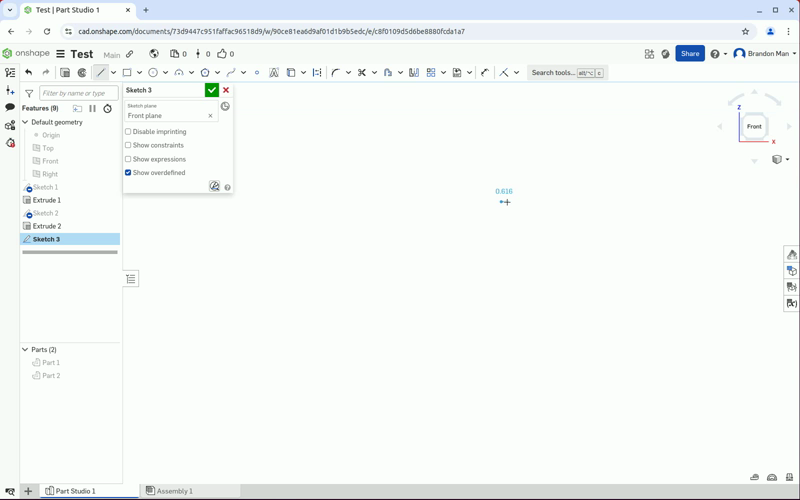
scroll(6)
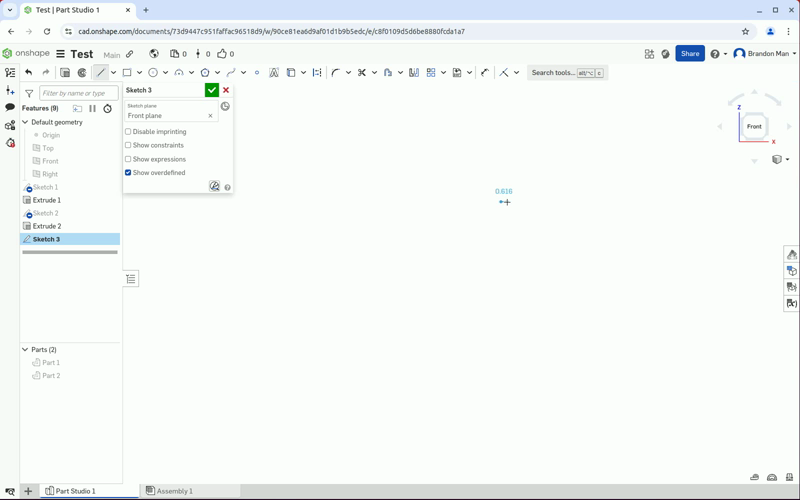
scroll(6)
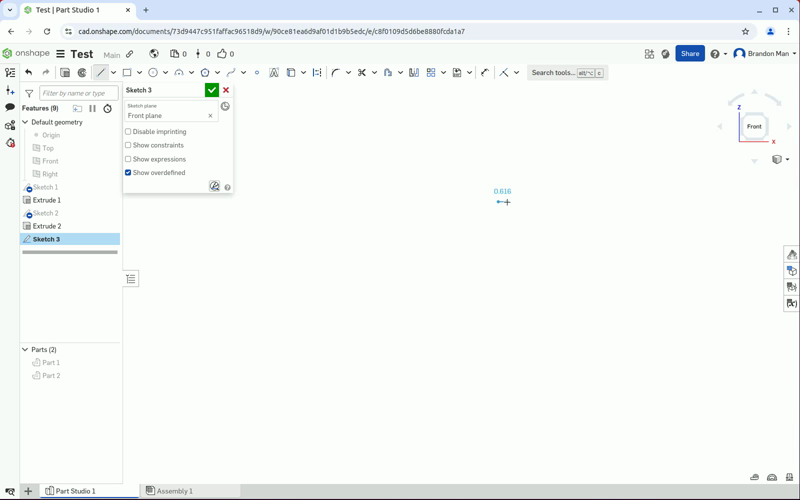
scroll(6)
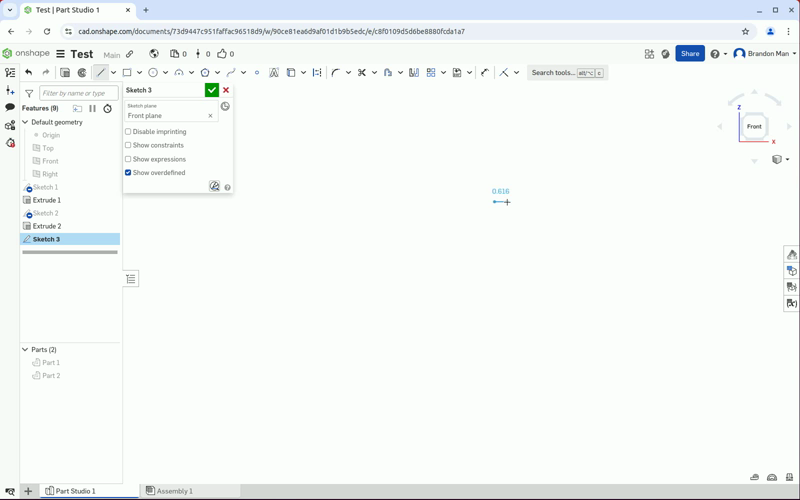
scroll(6)
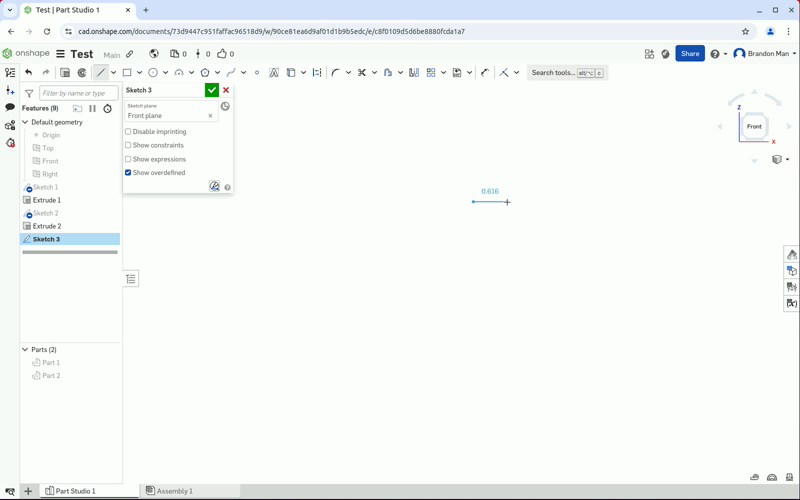
click(507, 201)
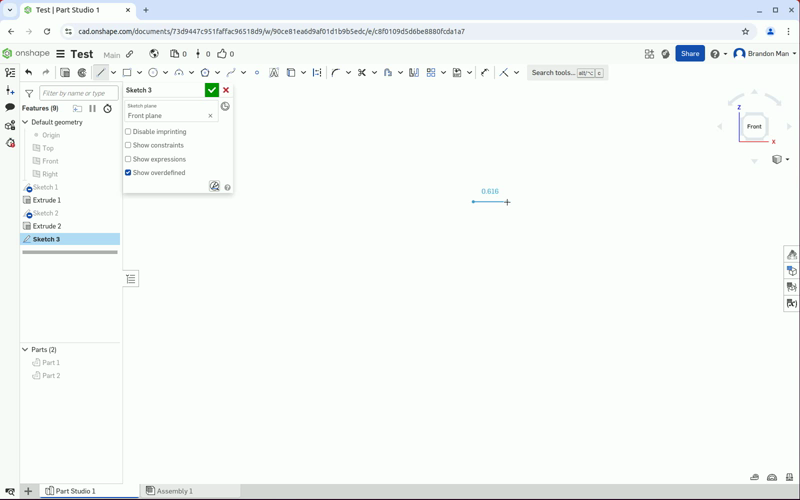
scroll(-6)
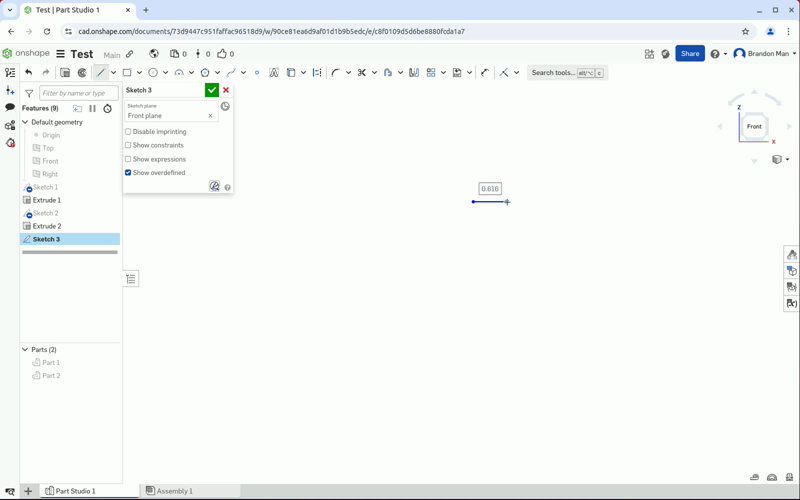
scroll(-6)
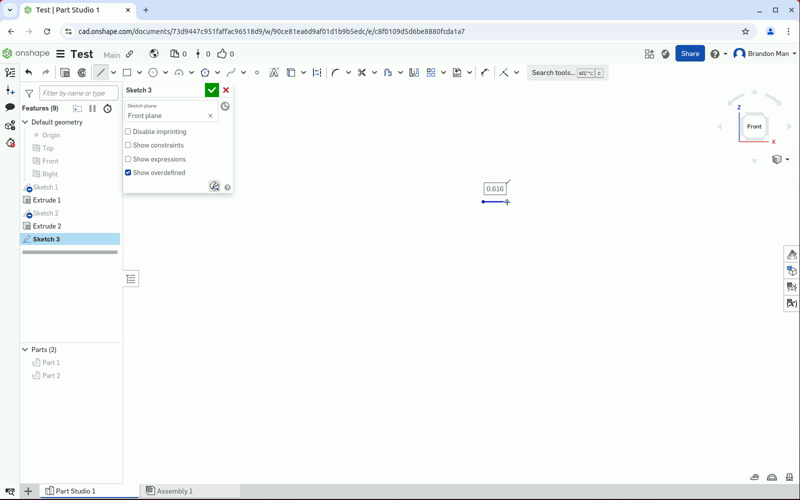
scroll(-6)
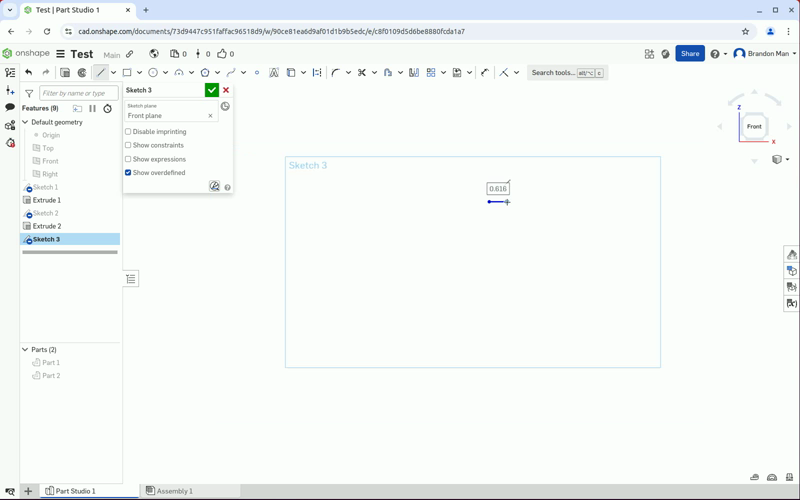
scroll(-6)
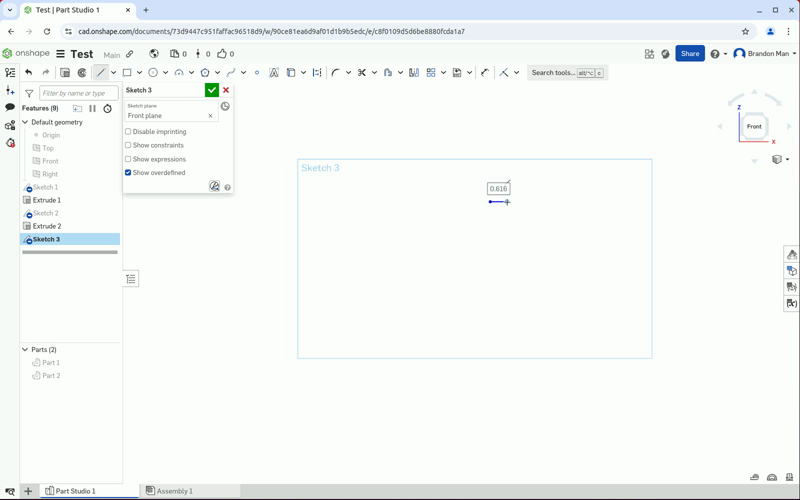
scroll(-6)
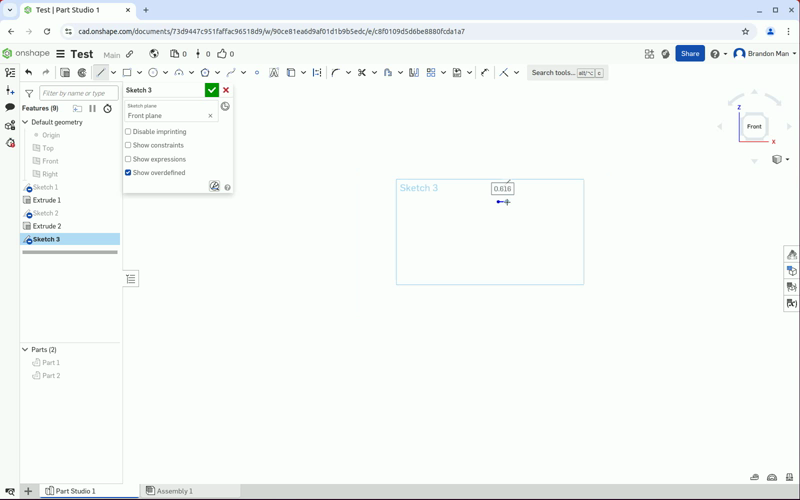
scroll(-6)
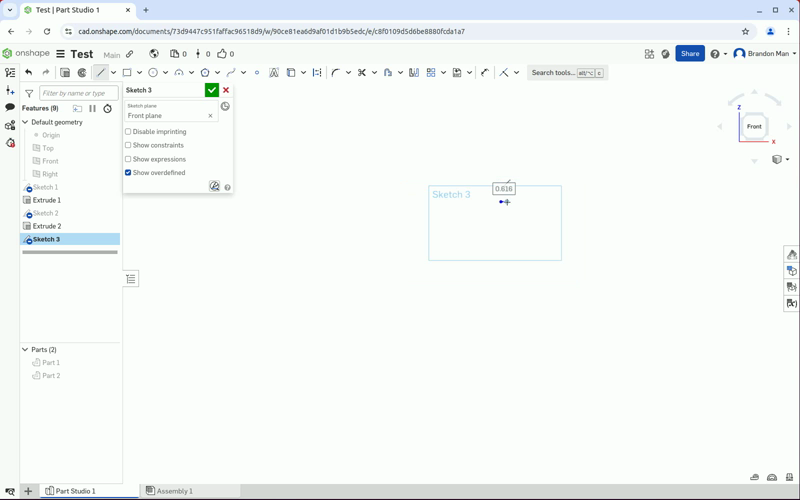
scroll(-6)
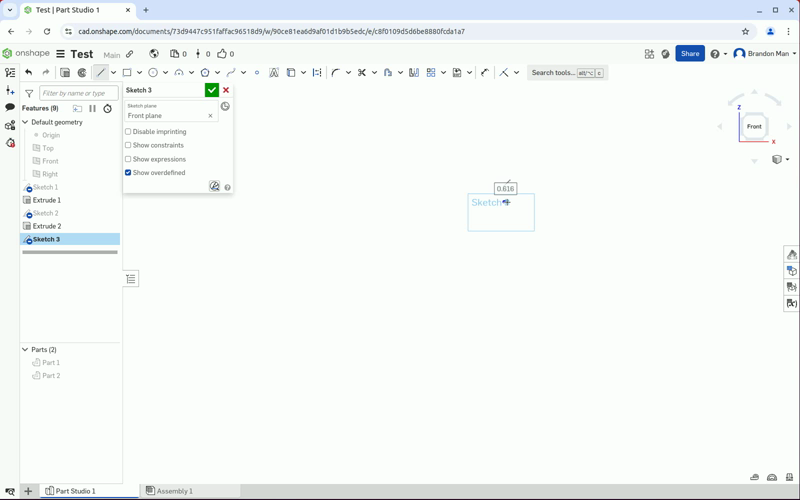
key_up(shift)
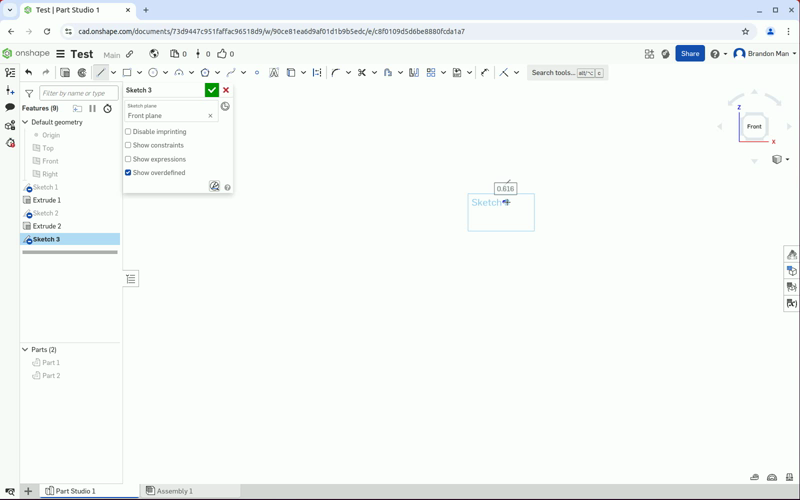
key_down(shift)
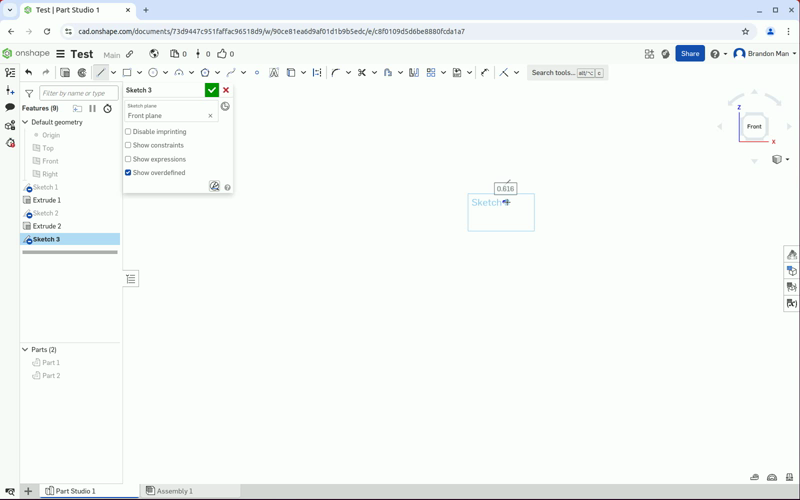
mouse_move(537, 201)
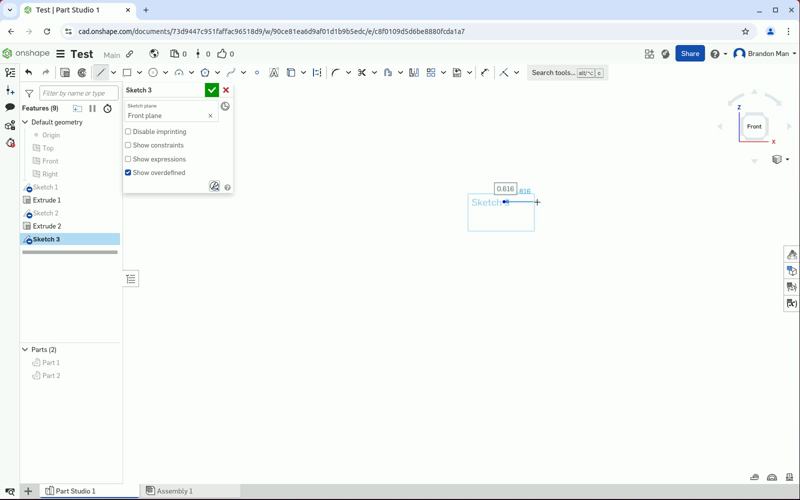
mouse_move(507, 174)
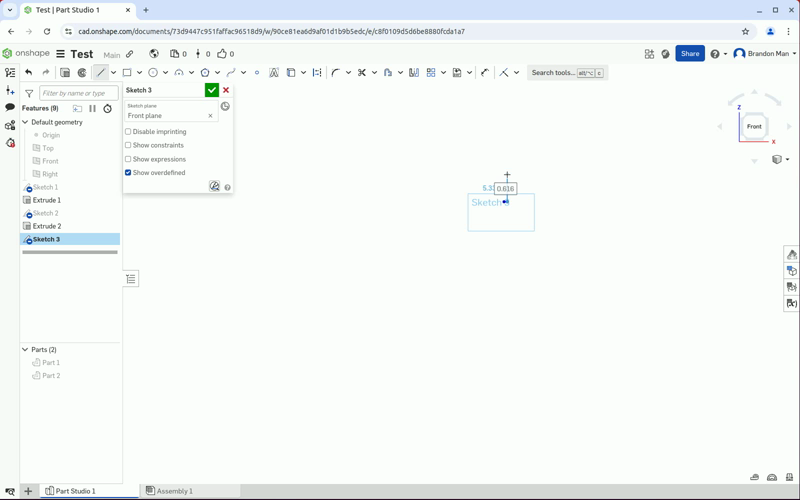
click(507, 174)
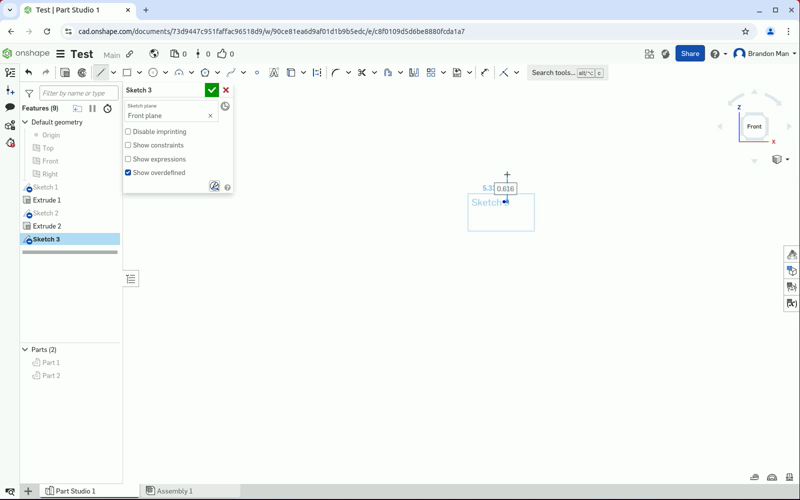
key_up(shift)
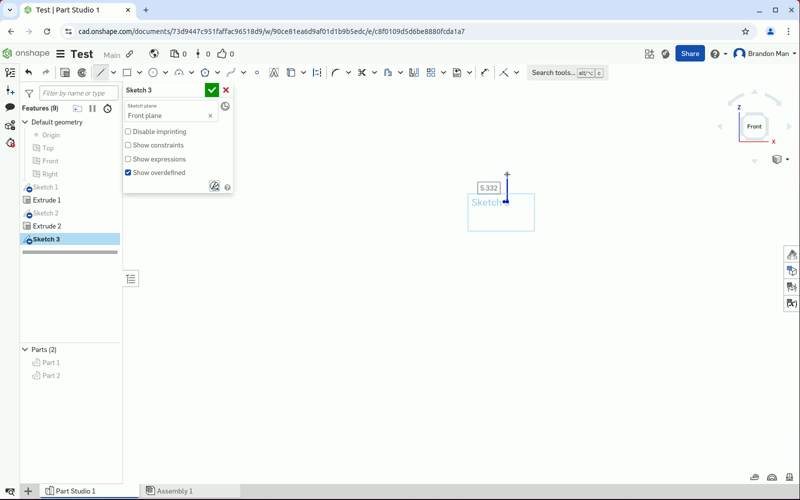
key_down(shift)
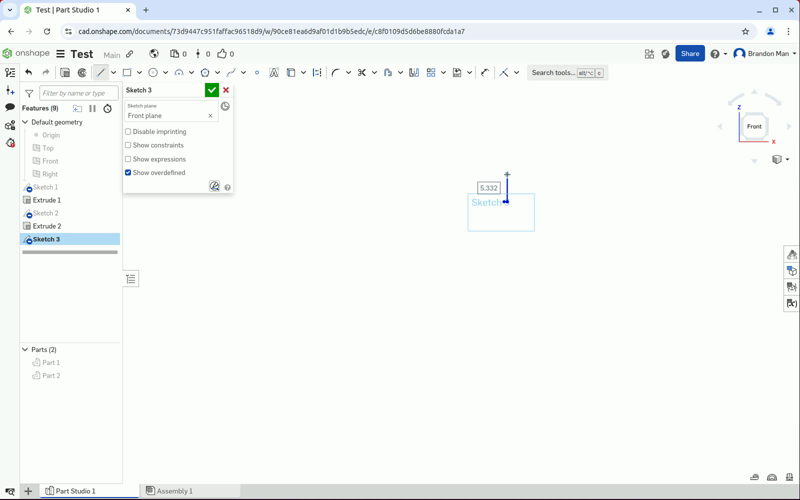
mouse_move(537, 174)
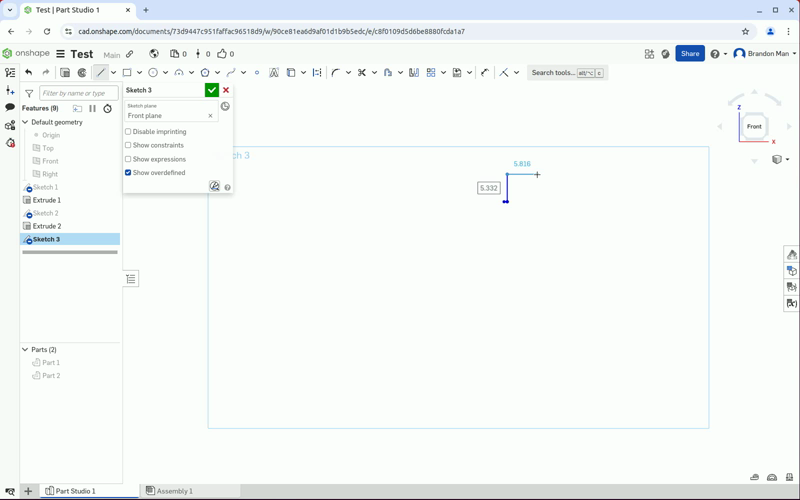
mouse_move(504, 174)
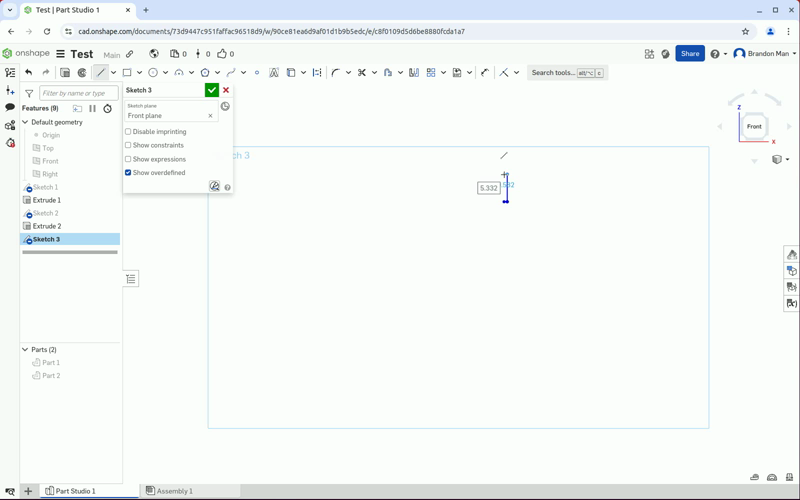
scroll(6)
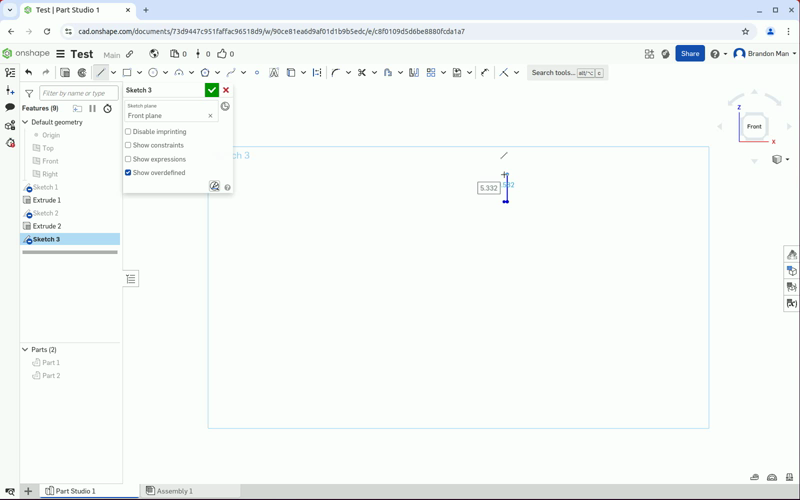
scroll(6)
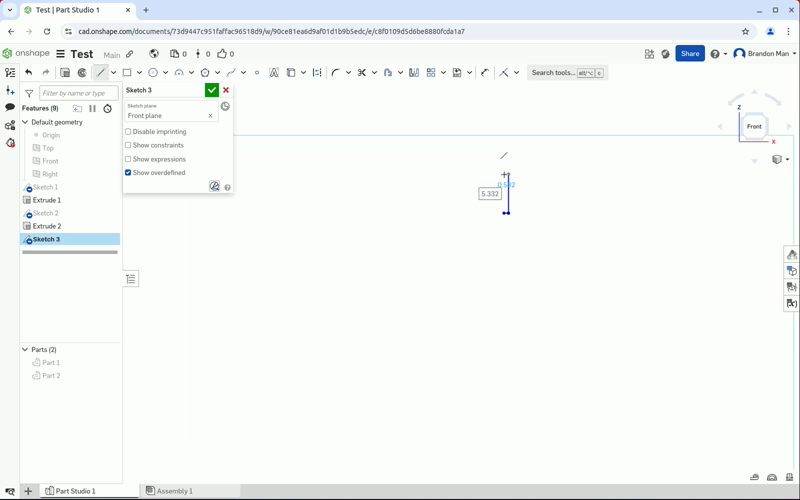
scroll(6)
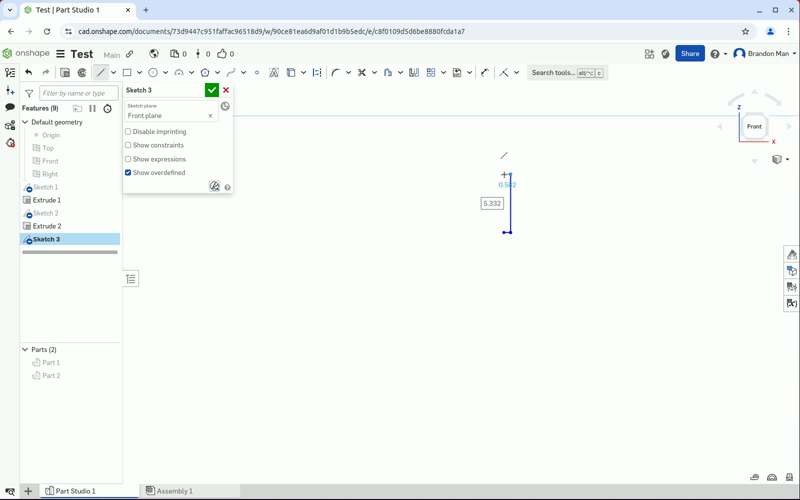
scroll(6)
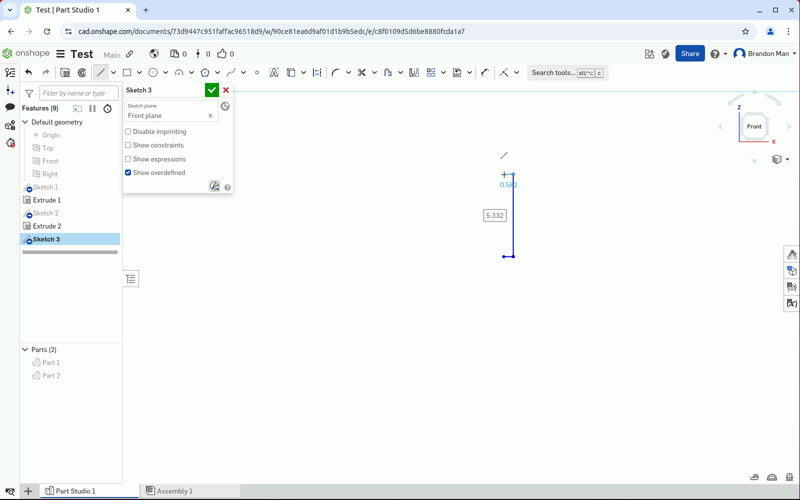
scroll(6)
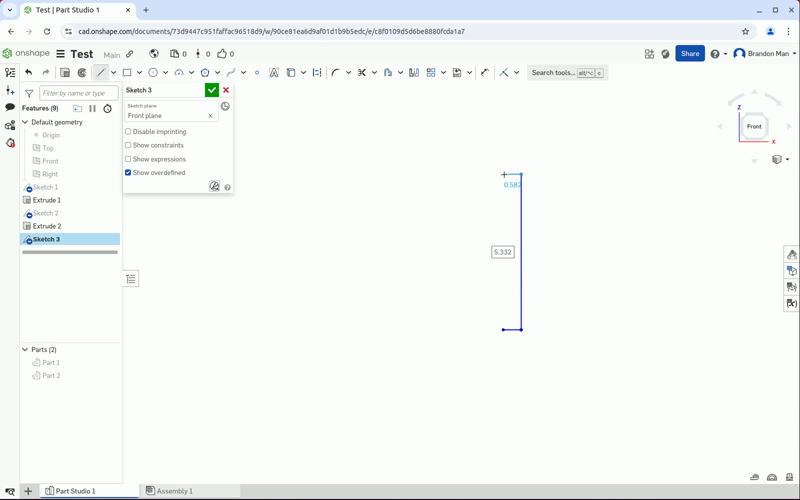
scroll(6)
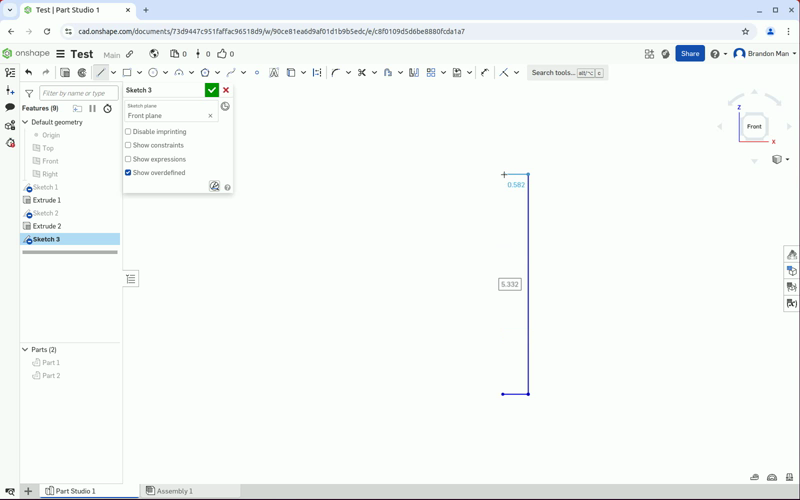
scroll(6)
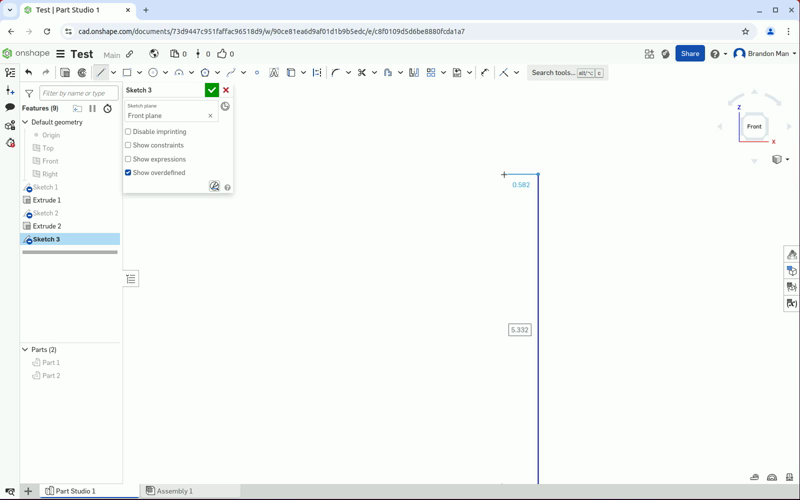
click(504, 174)
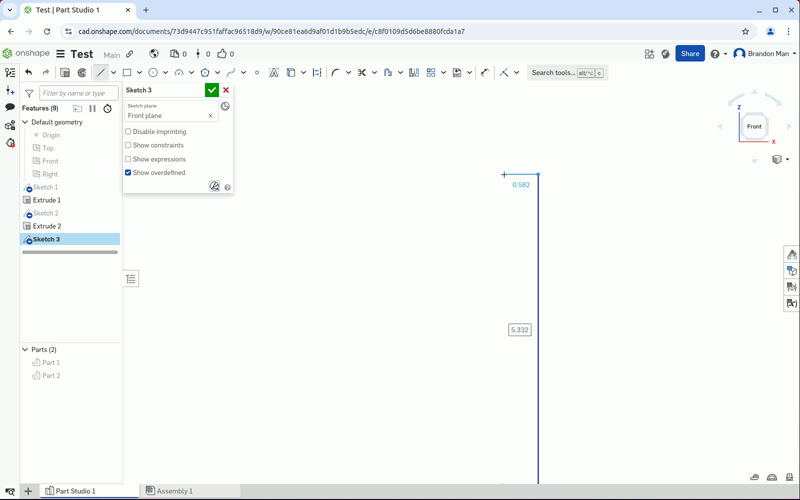
scroll(-6)
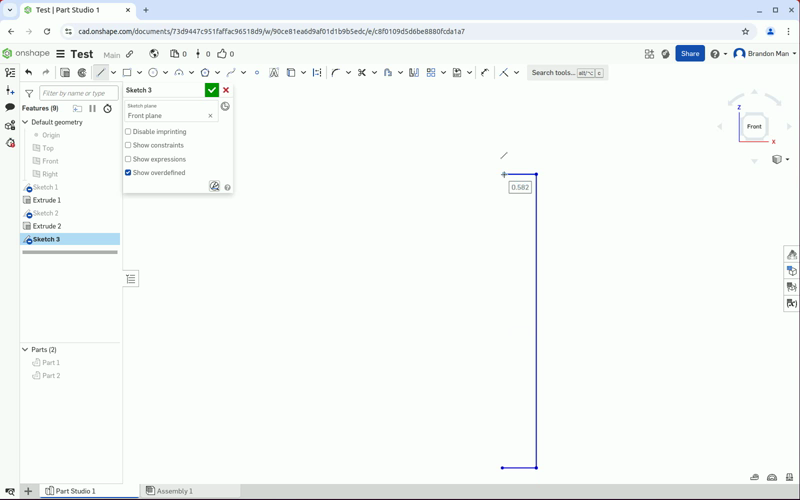
scroll(-6)
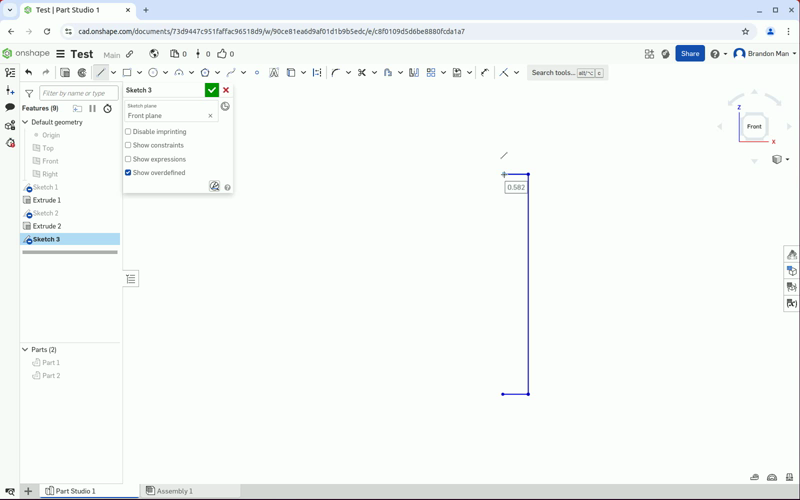
scroll(-6)
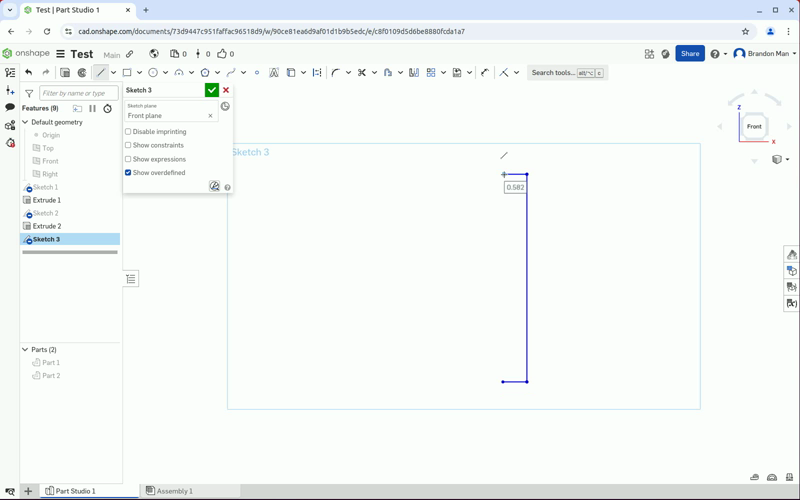
scroll(-6)
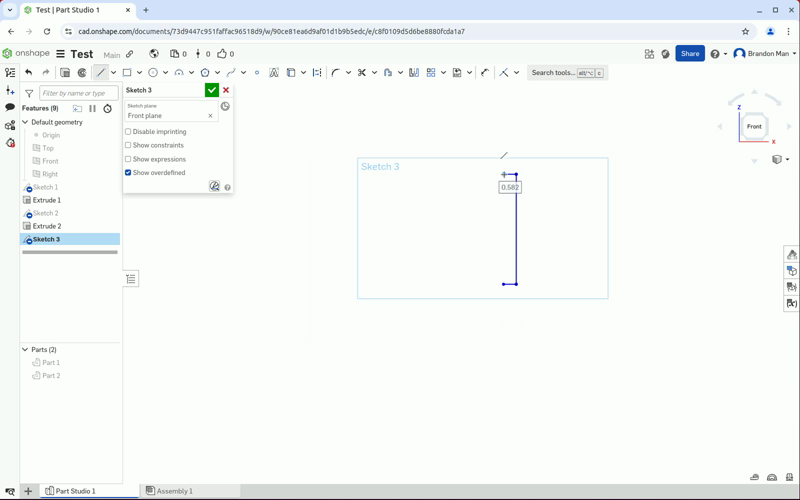
scroll(-6)
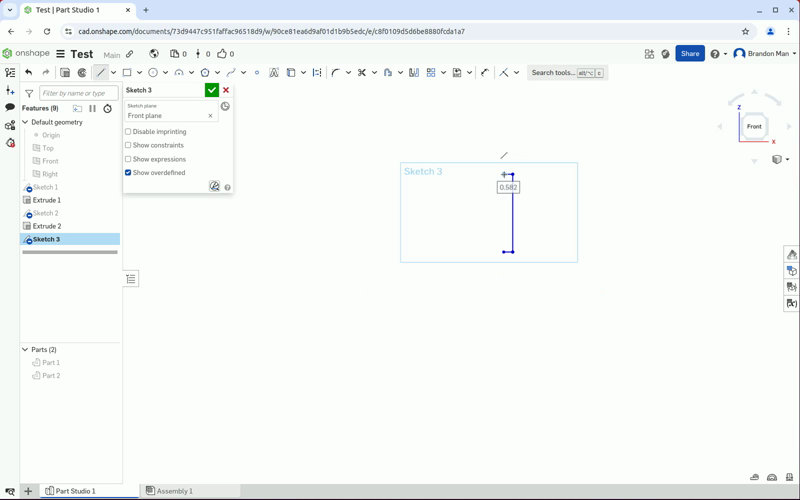
scroll(-6)
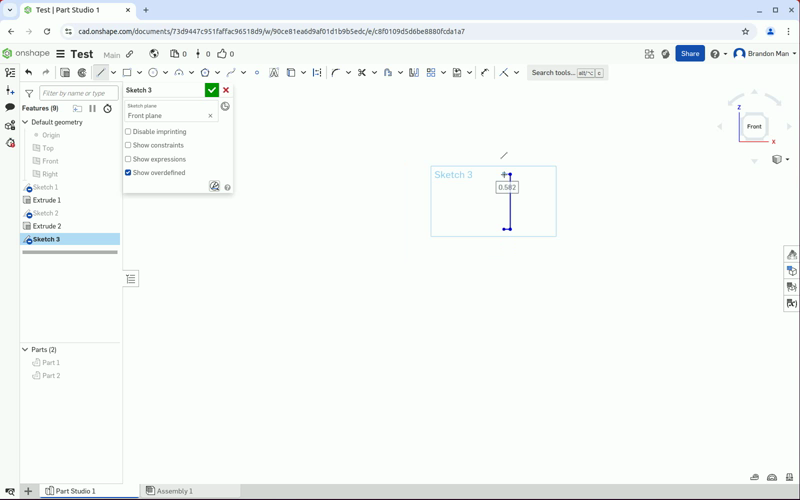
scroll(-6)
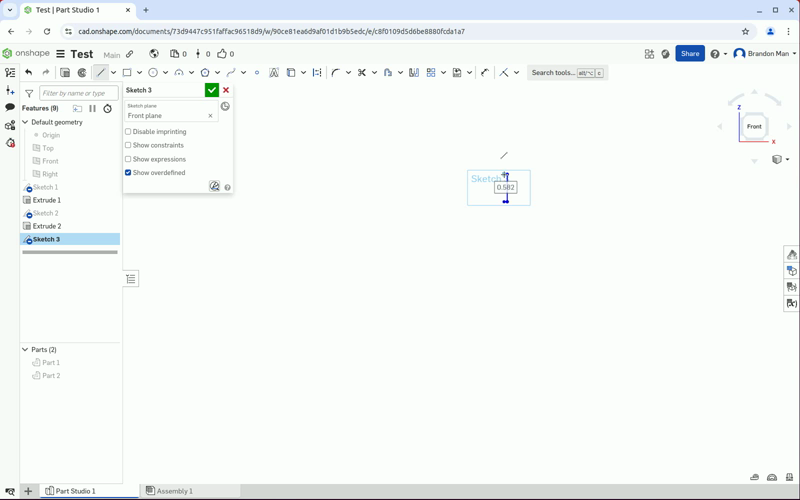
key_up(shift)
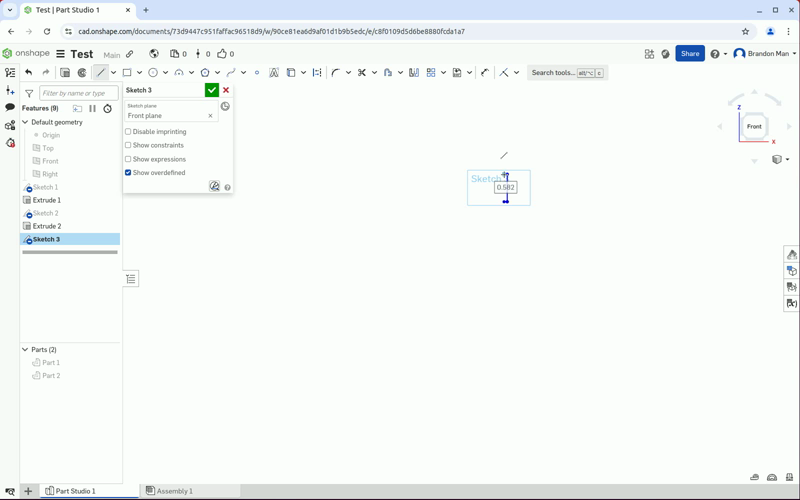
mouse_move(534, 174)
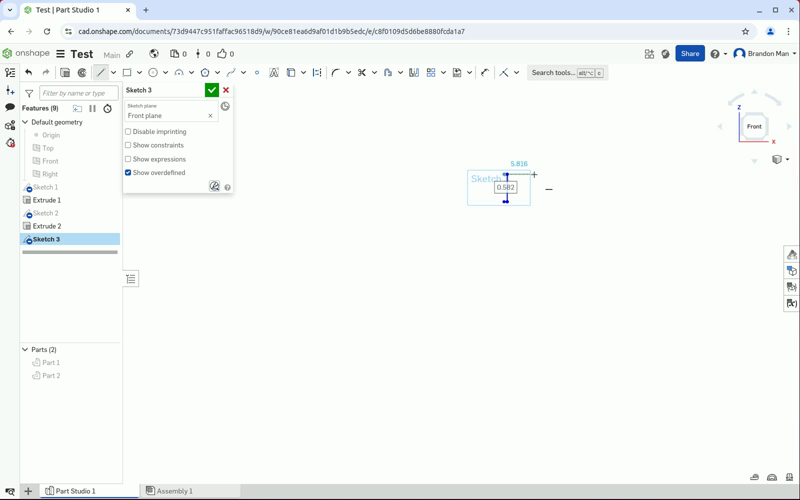
key_down(shift)
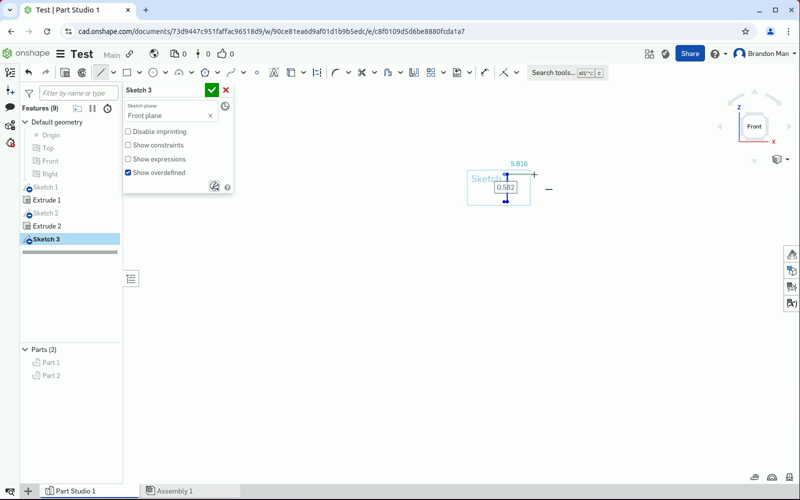
mouse_move(504, 201)
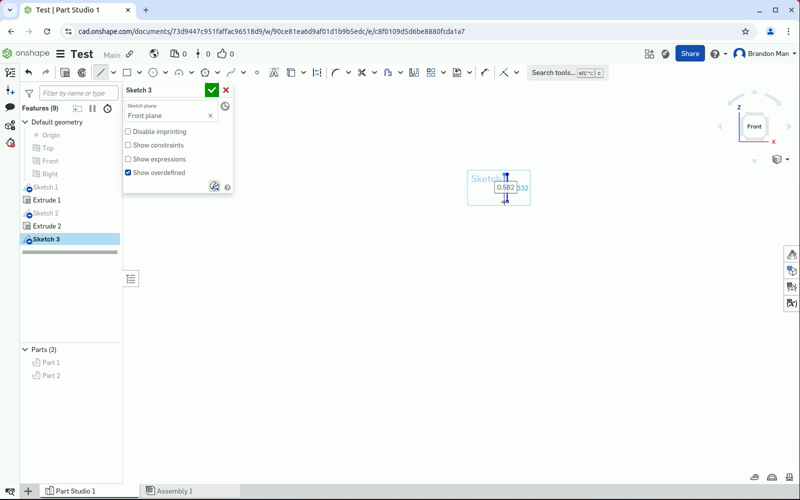
scroll(6)
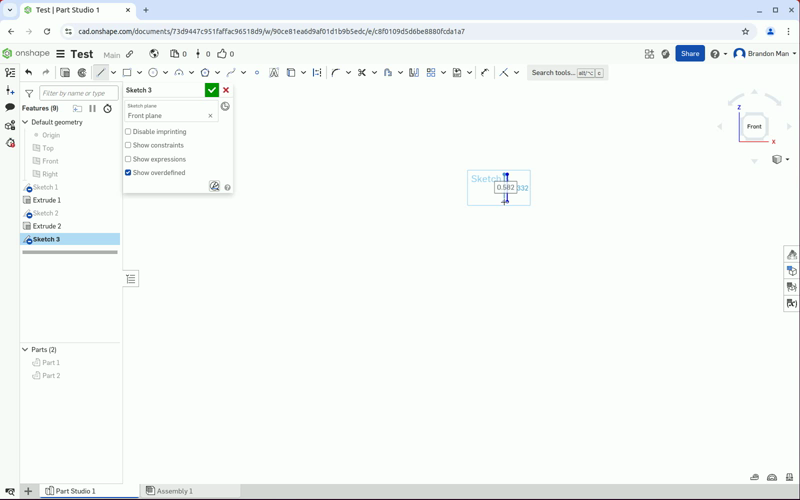
scroll(6)
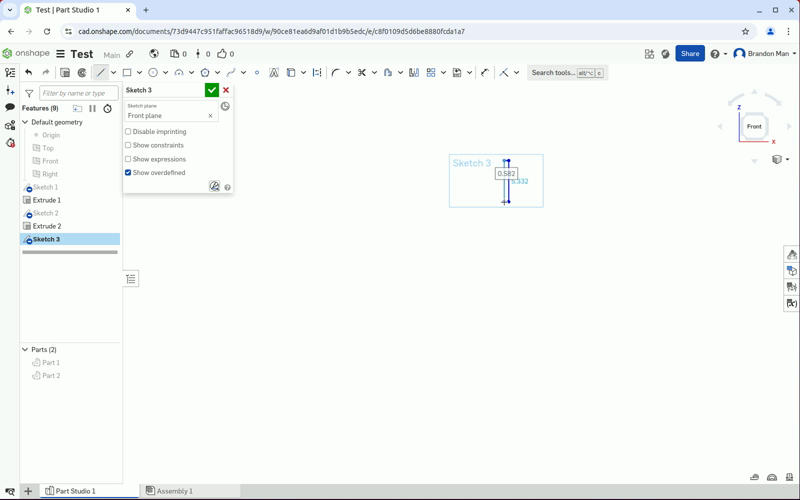
scroll(6)
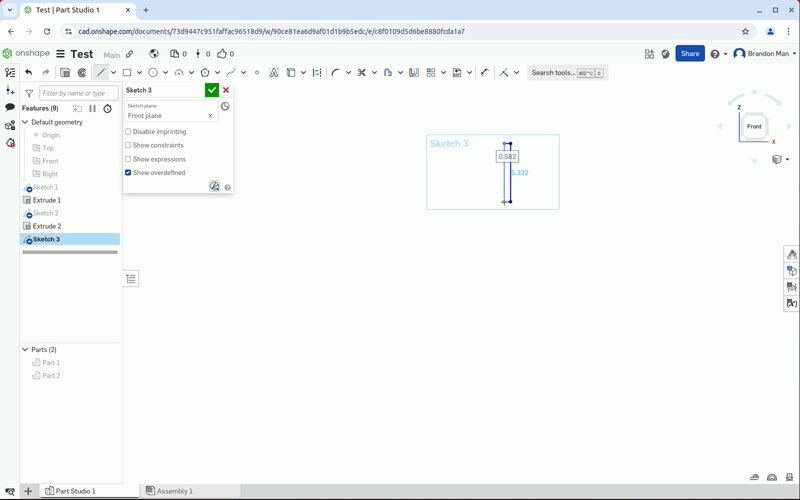
scroll(6)
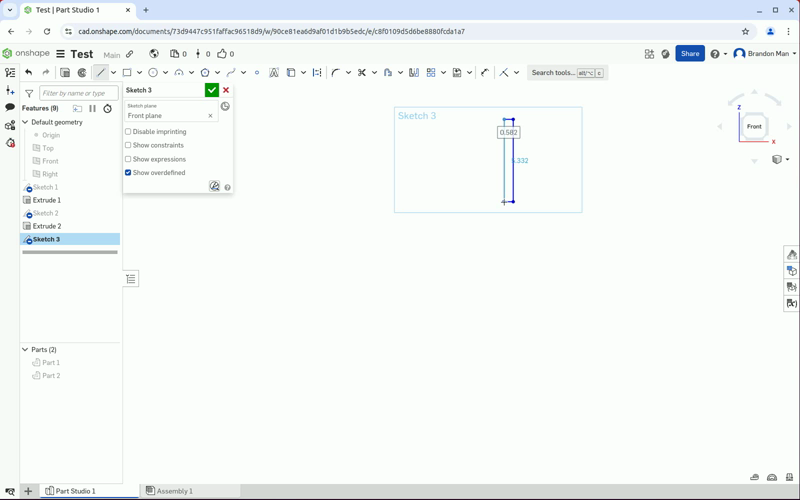
scroll(6)
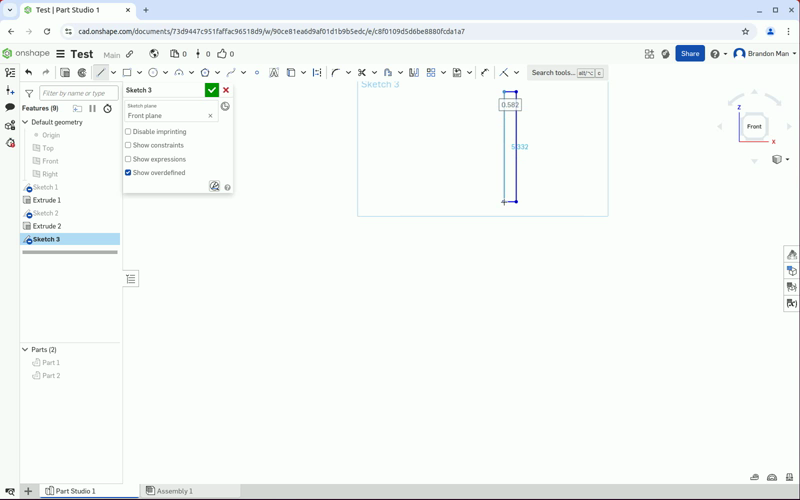
scroll(6)
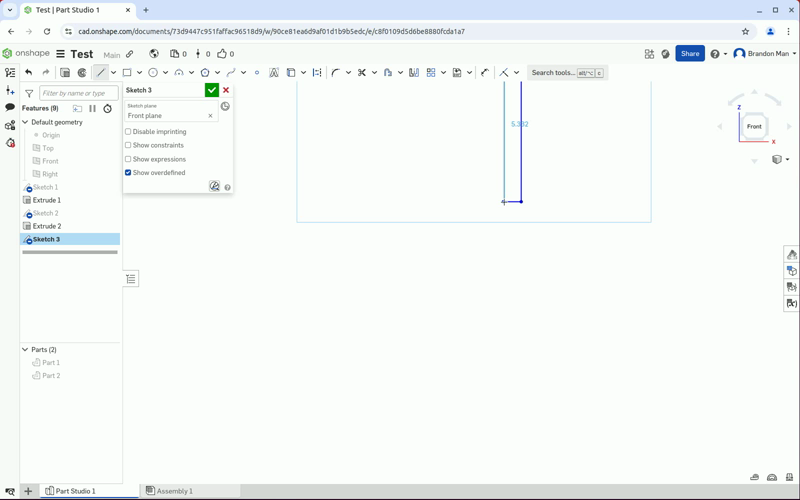
scroll(6)
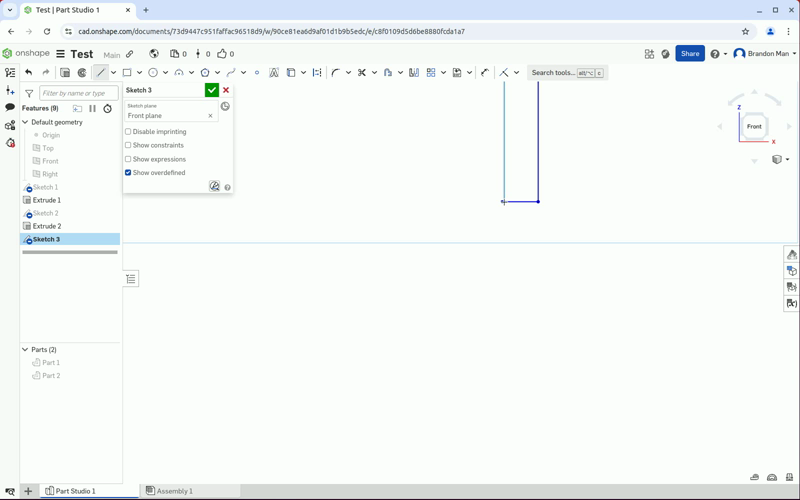
key_up(shift)
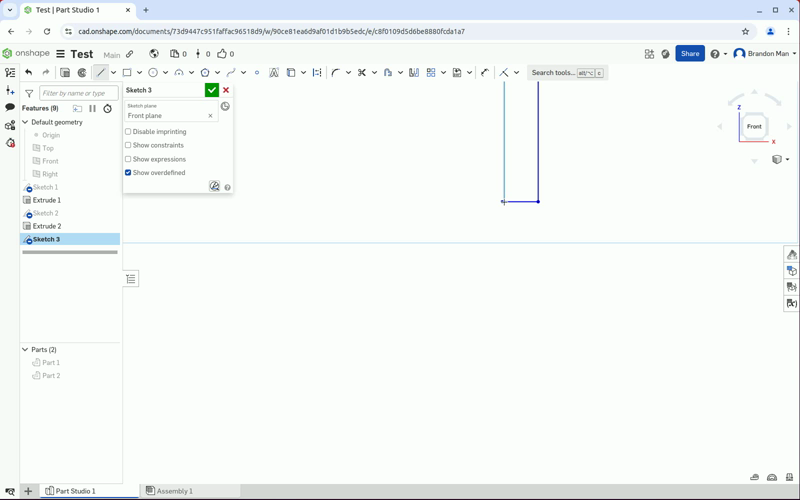
click(504, 201)
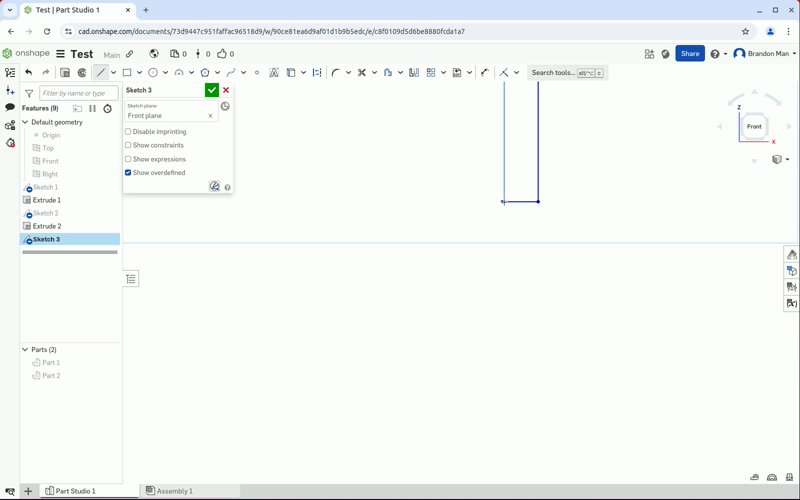
scroll(-6)
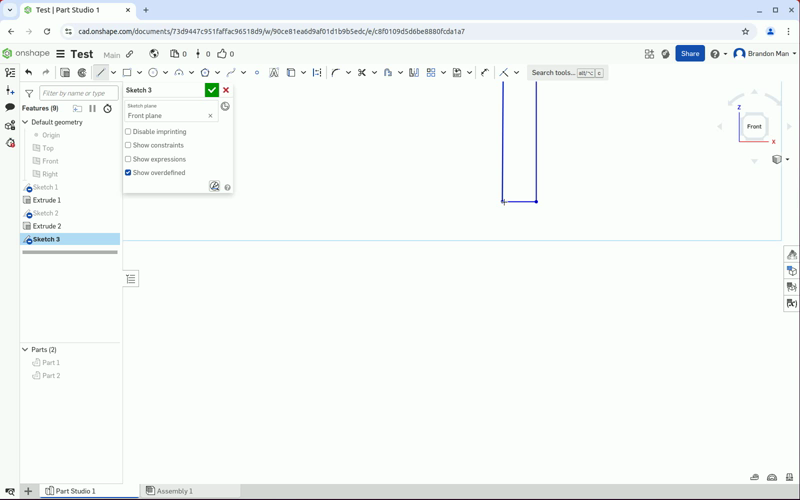
scroll(-6)
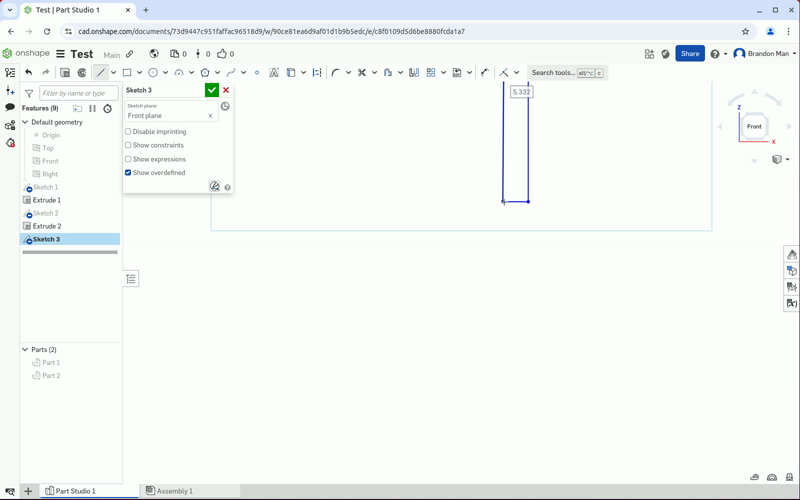
scroll(-6)
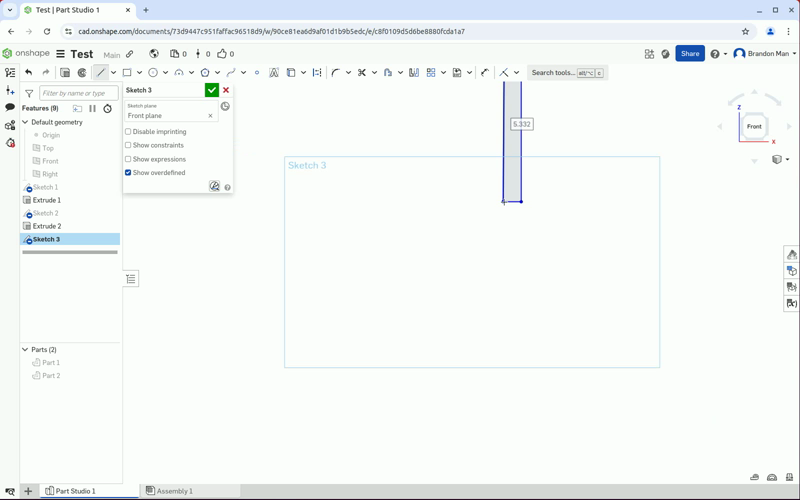
scroll(-6)
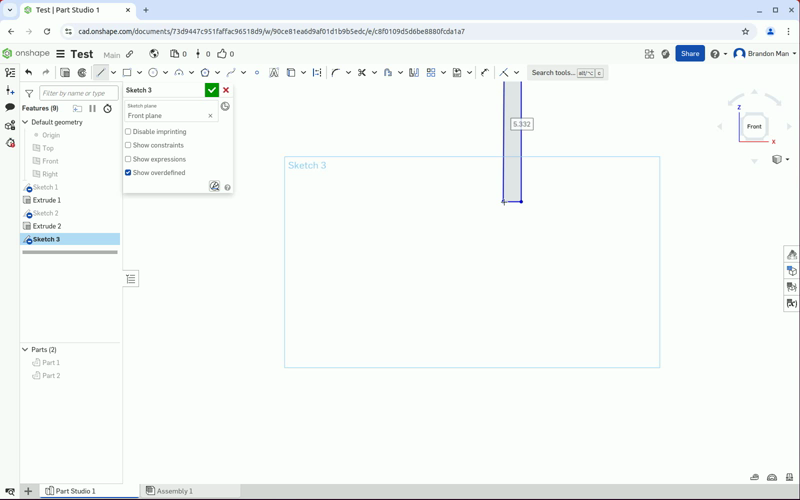
scroll(-6)
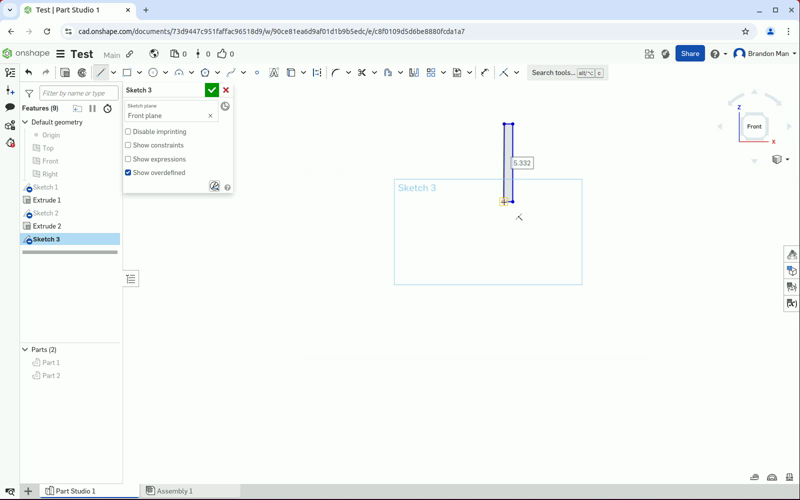
scroll(-6)
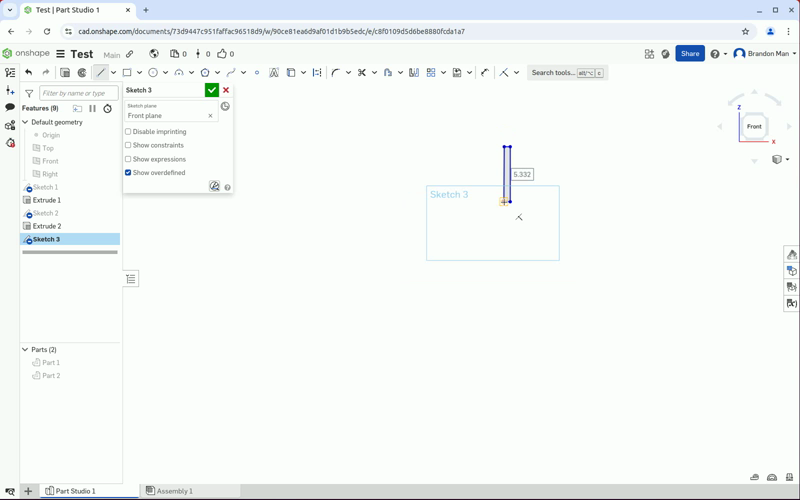
scroll(-6)
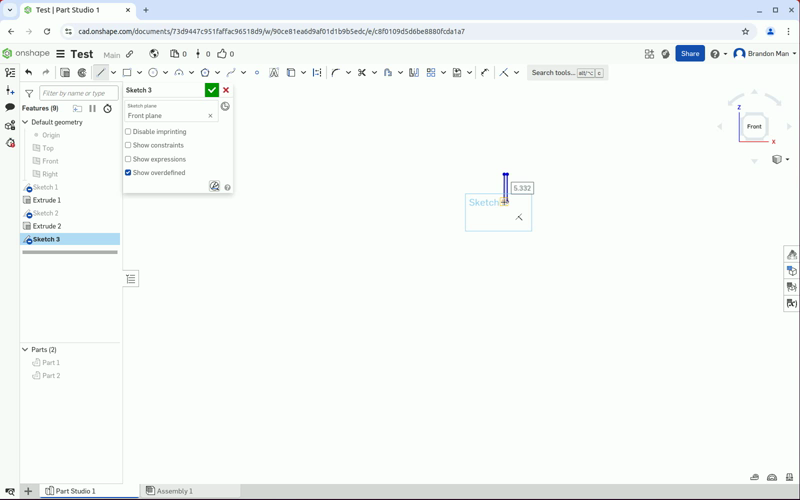
key(esc)
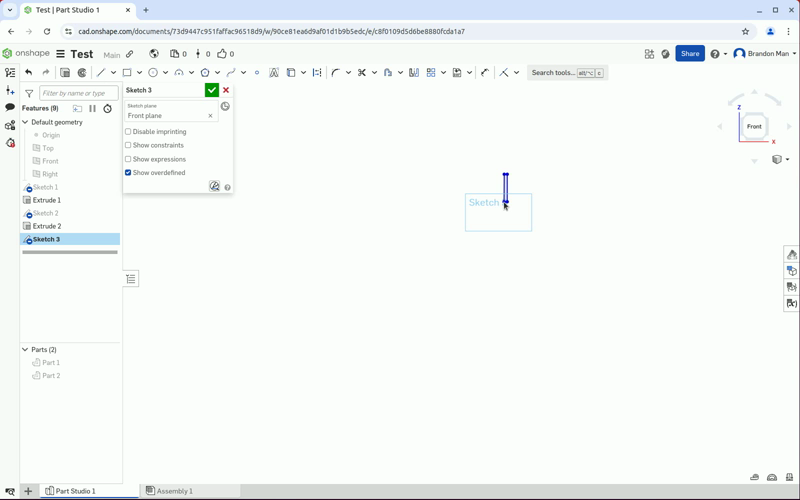
mouse_move(505, 193)
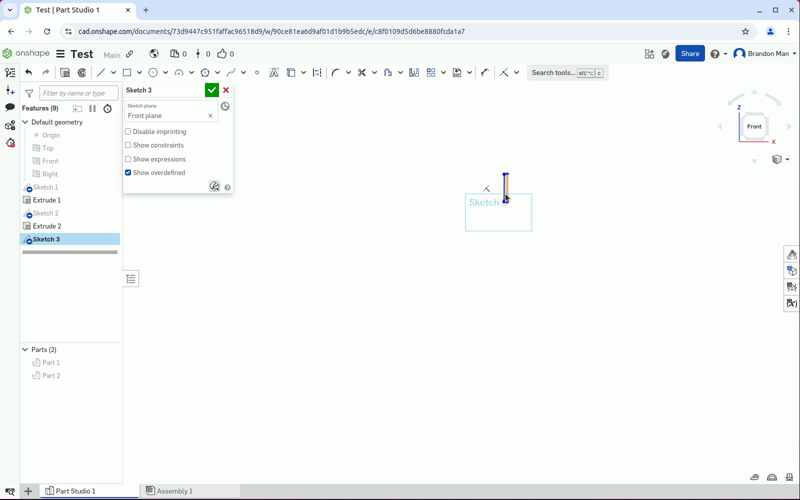
scroll(6)
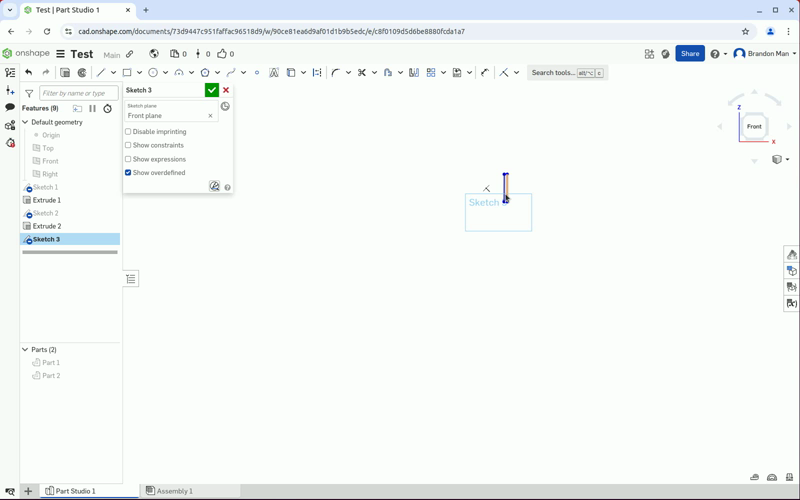
scroll(6)
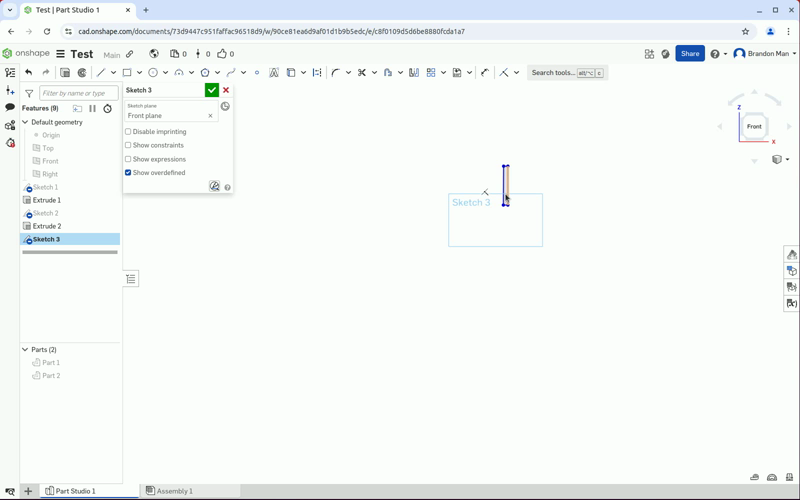
scroll(6)
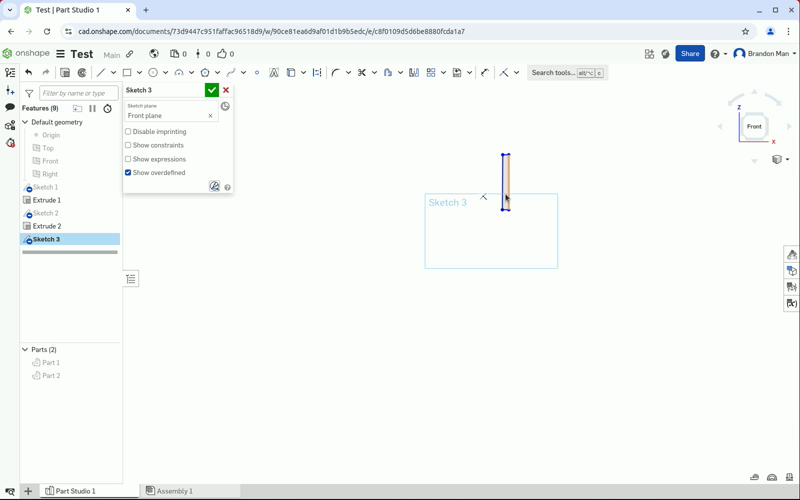
scroll(6)
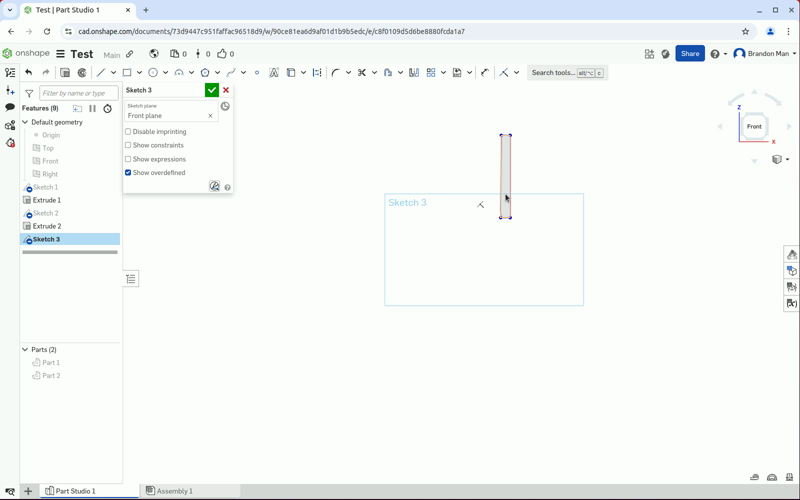
scroll(6)
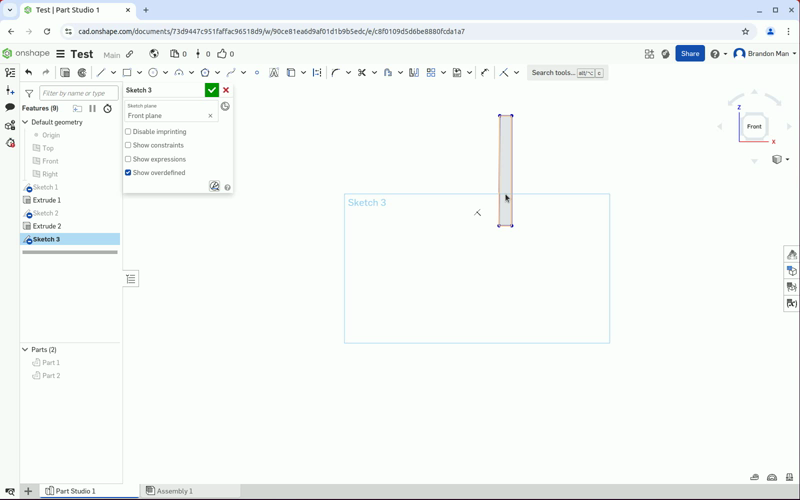
scroll(6)
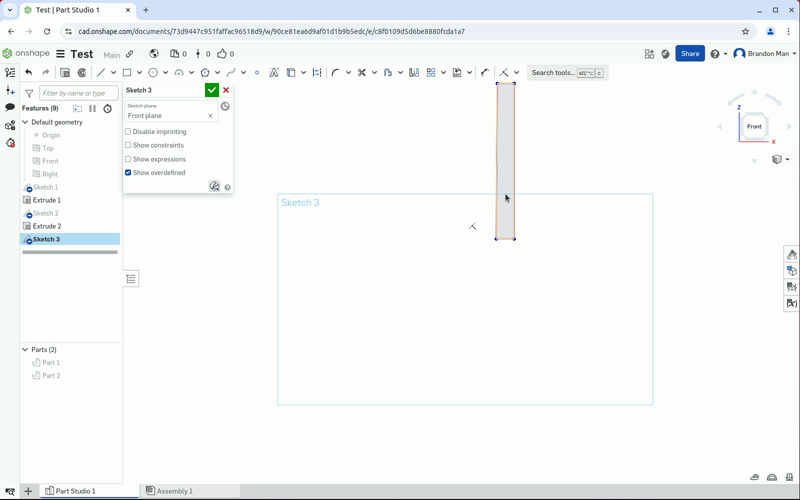
scroll(6)
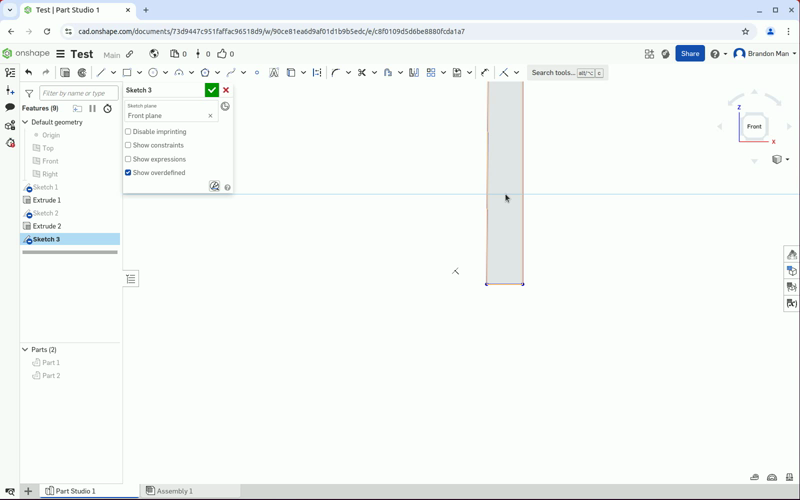
click(505, 193)
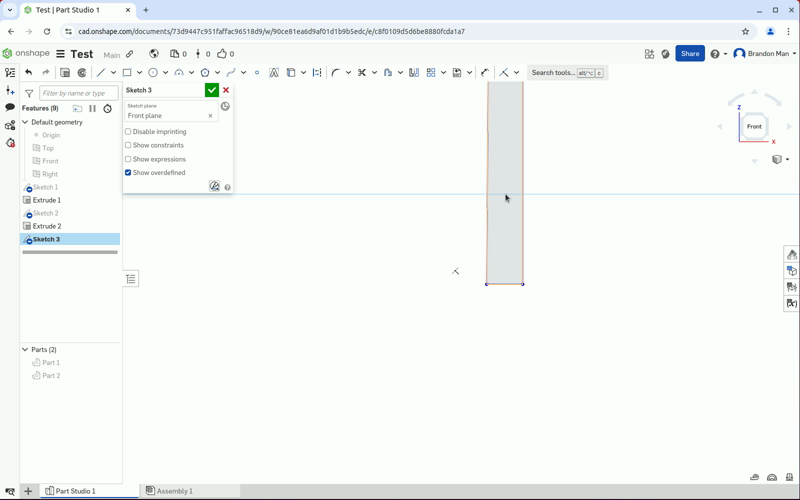
scroll(-6)
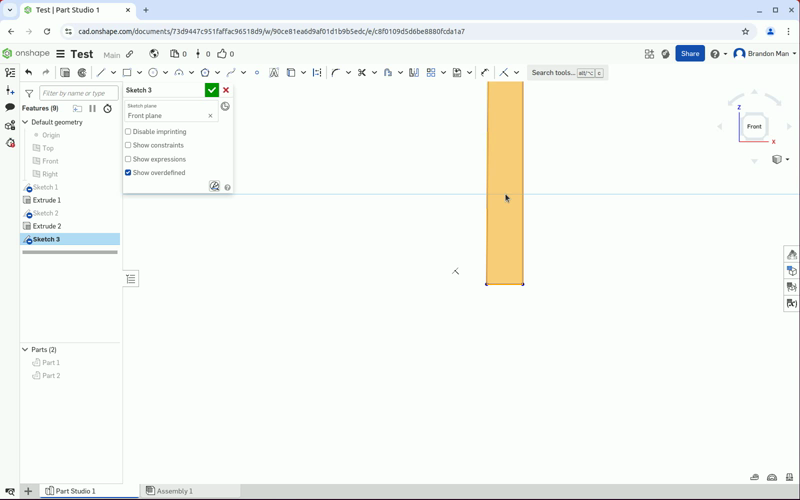
scroll(-6)
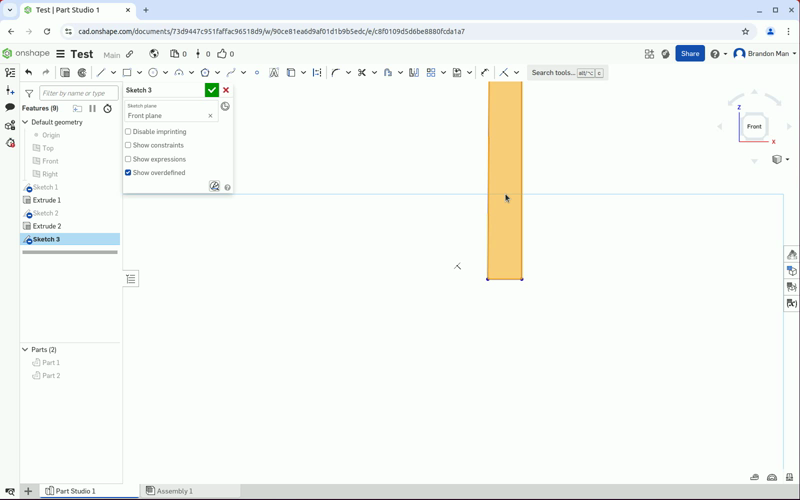
scroll(-6)
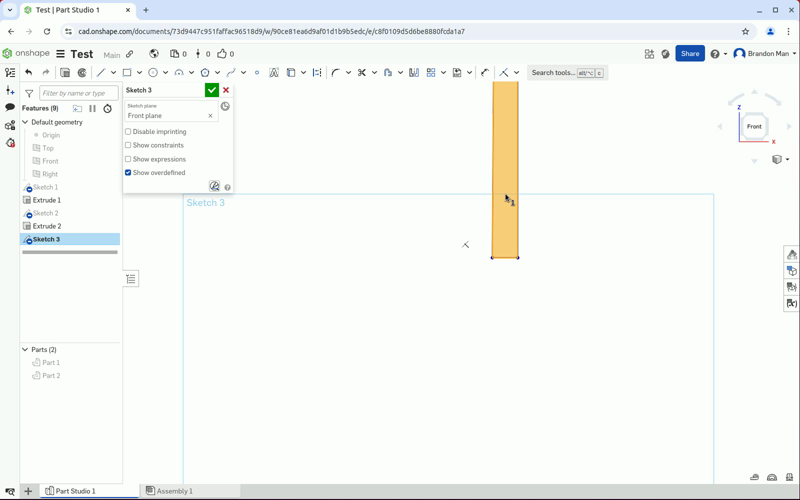
scroll(-6)
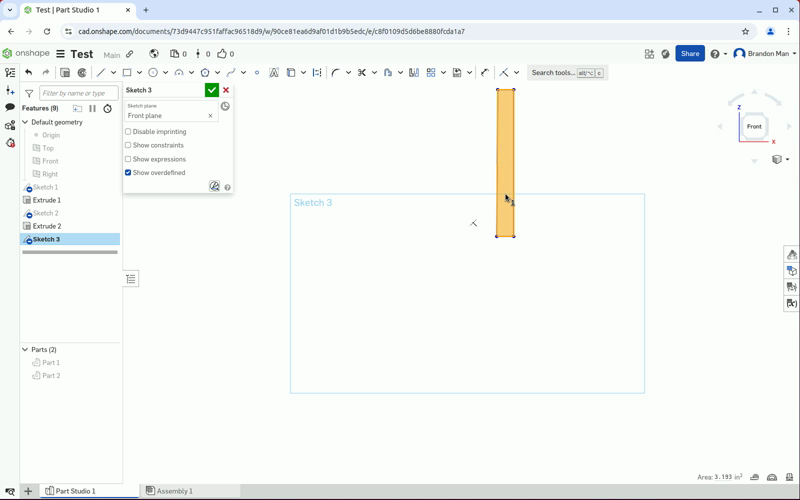
scroll(-6)
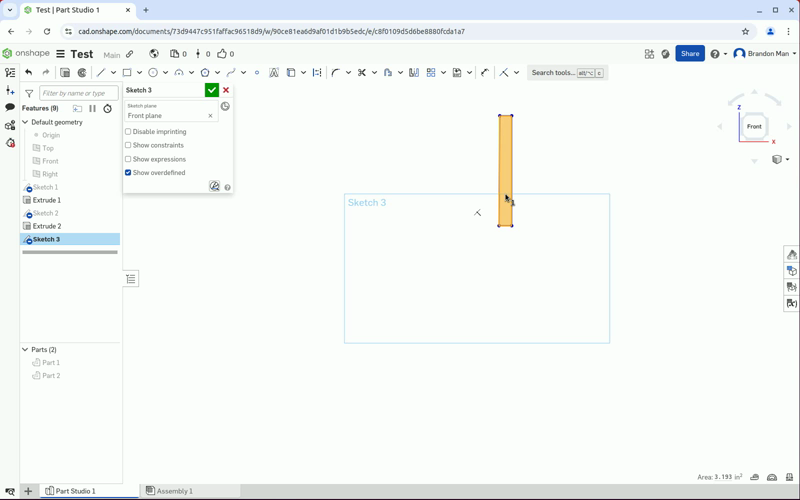
scroll(-6)
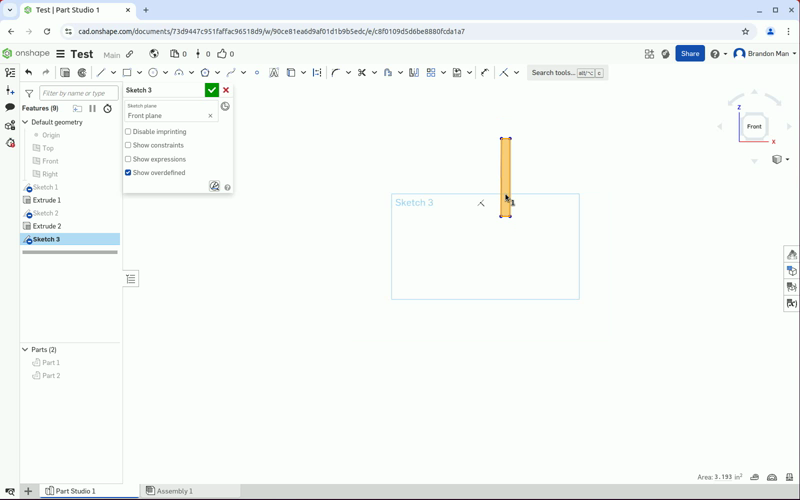
scroll(-6)
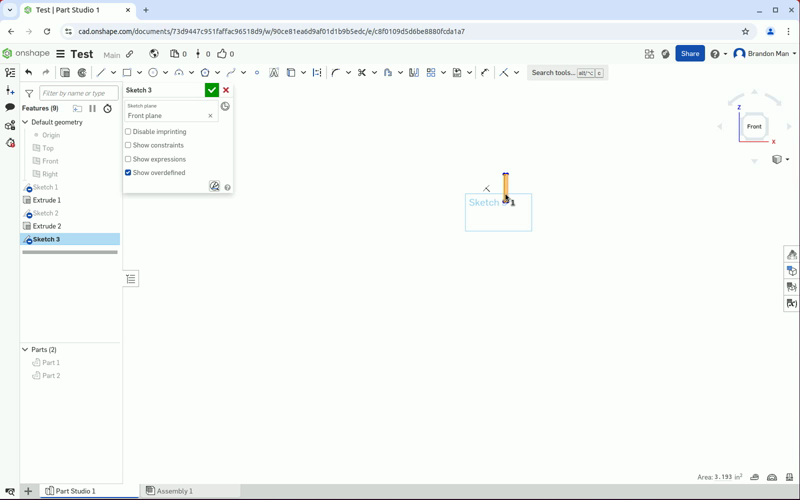
mouse_move(73, 352)
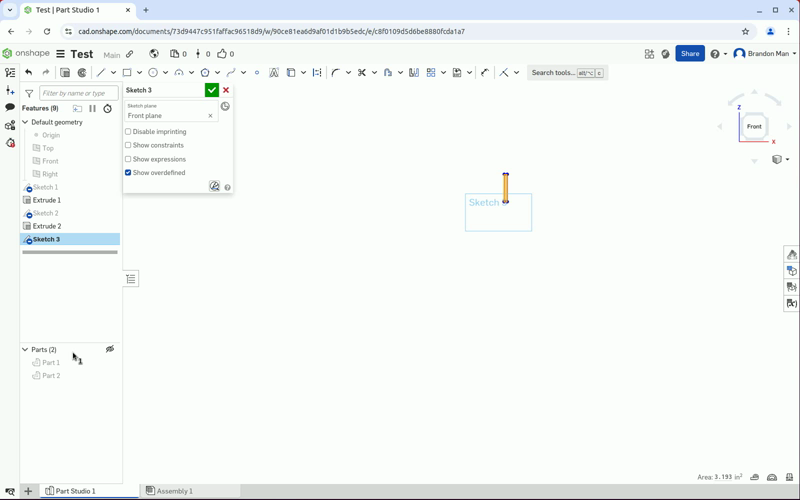
key(shift+y)
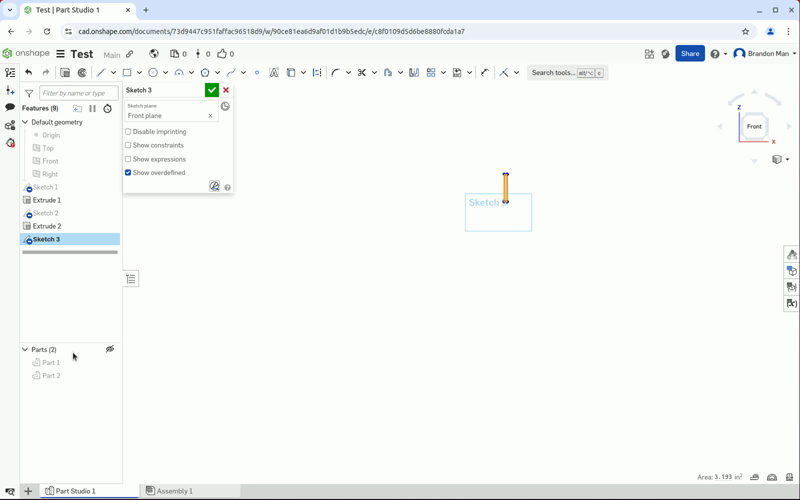
key(shift+e)
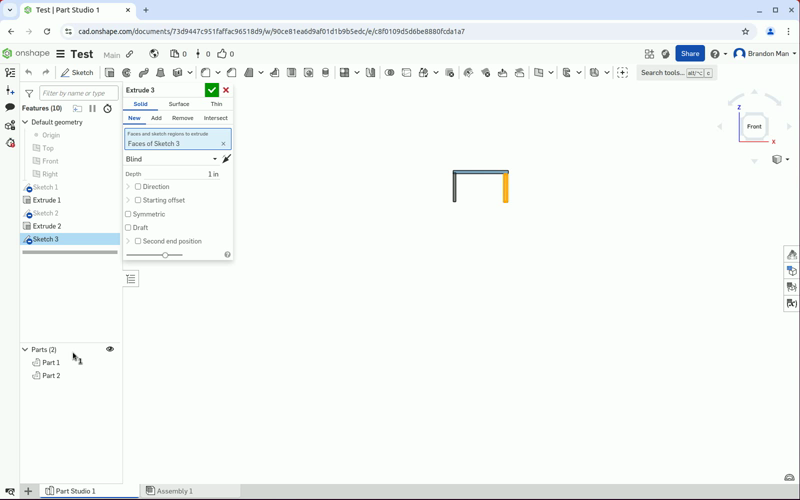
mouse_move(143, 106)
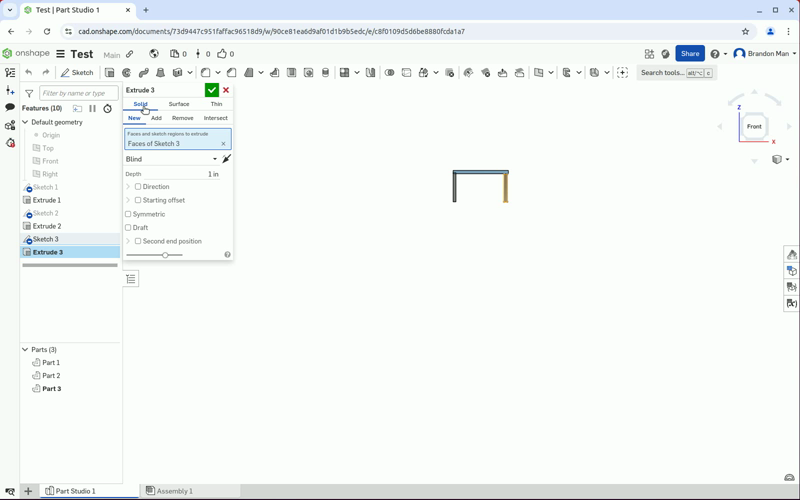
click(143, 106)
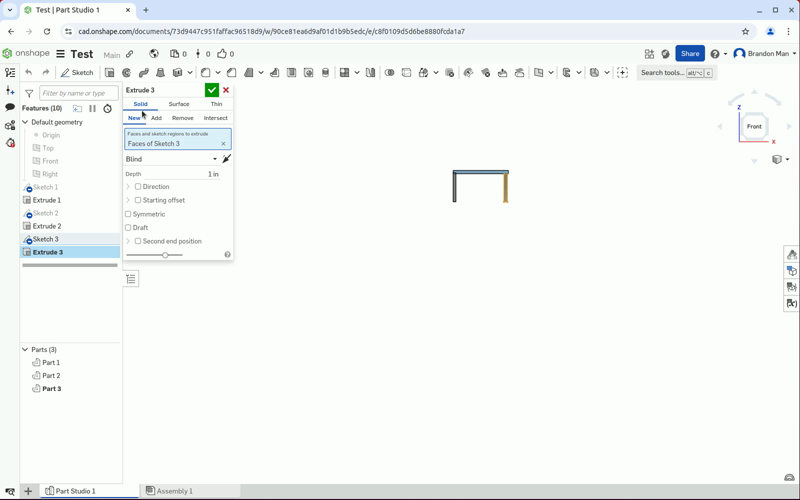
mouse_move(137, 120)
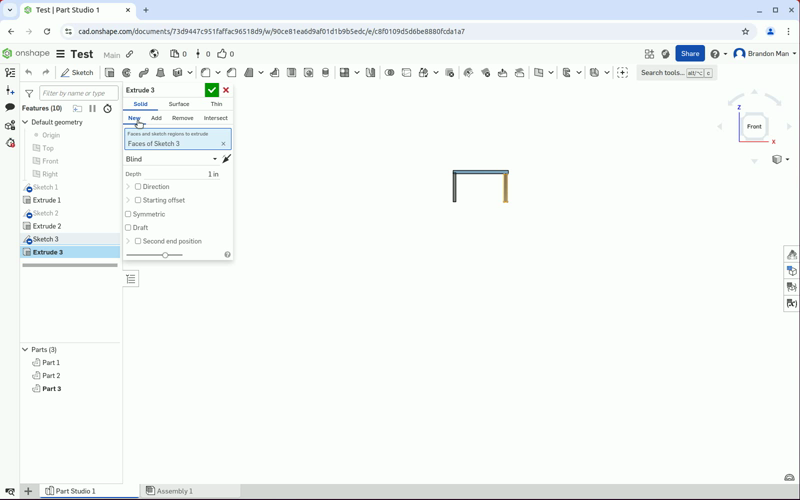
click(137, 120)
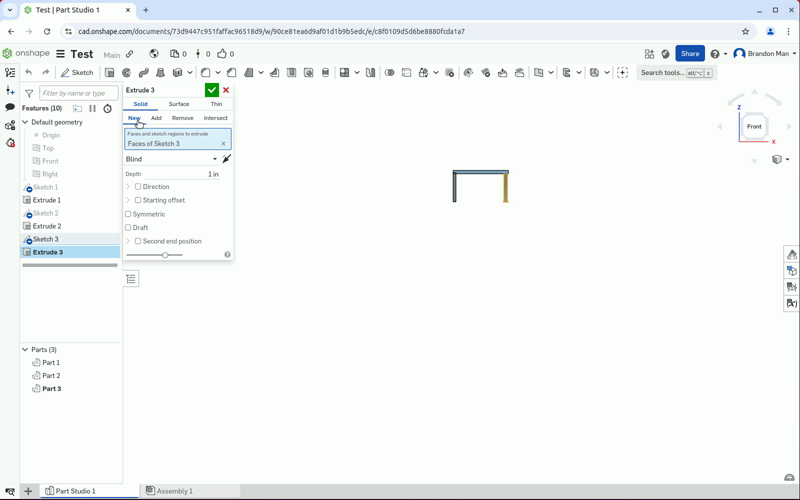
key(tab, 4)
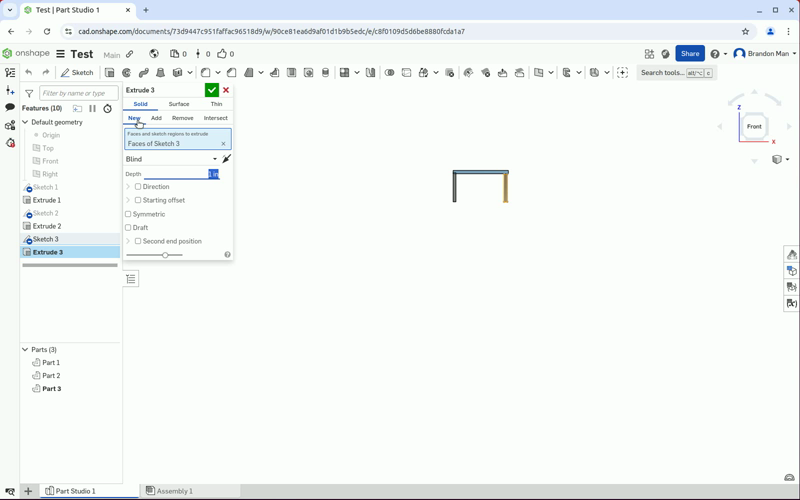
text(3.611)
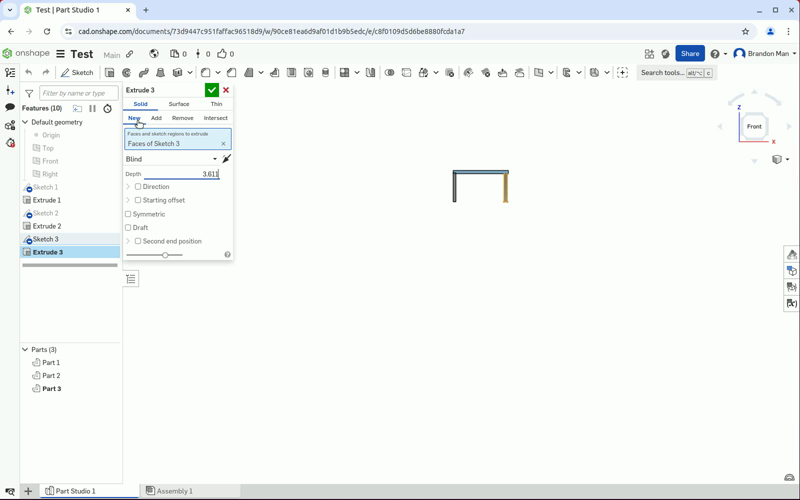
key(tab, 3)
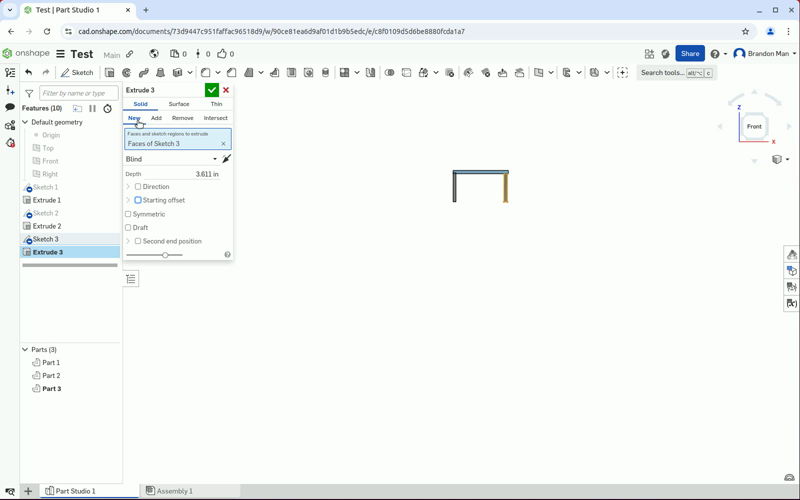
key(tab, 2)
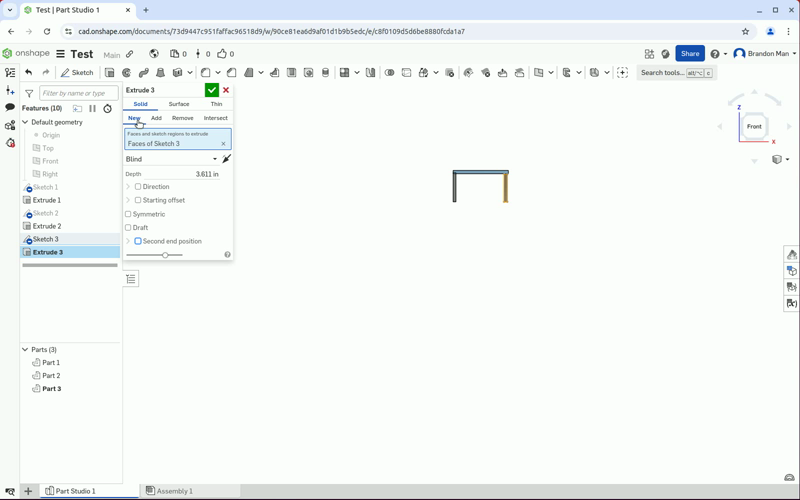
key(space)
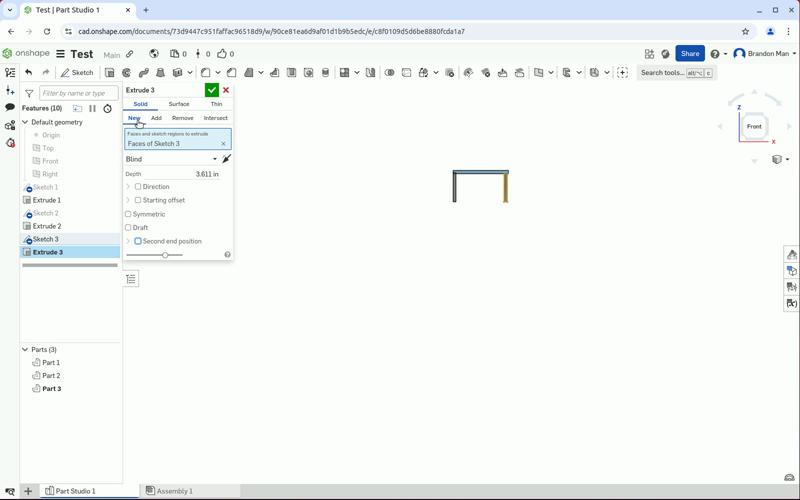
key(tab, 3)
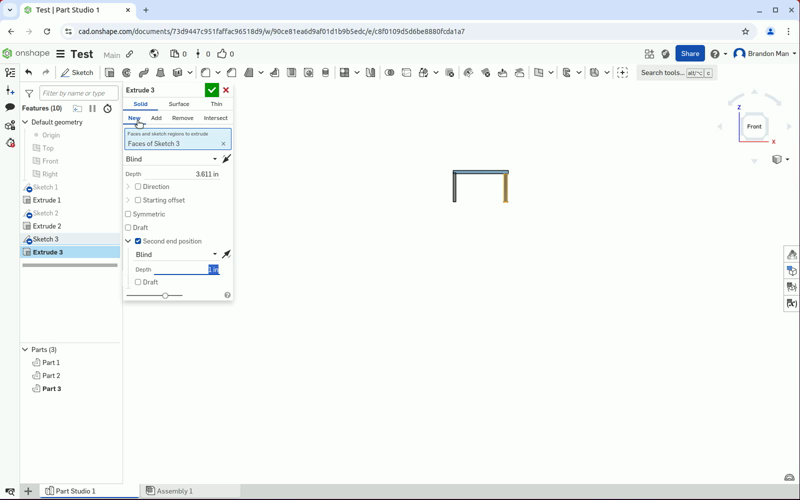
text(3.129)
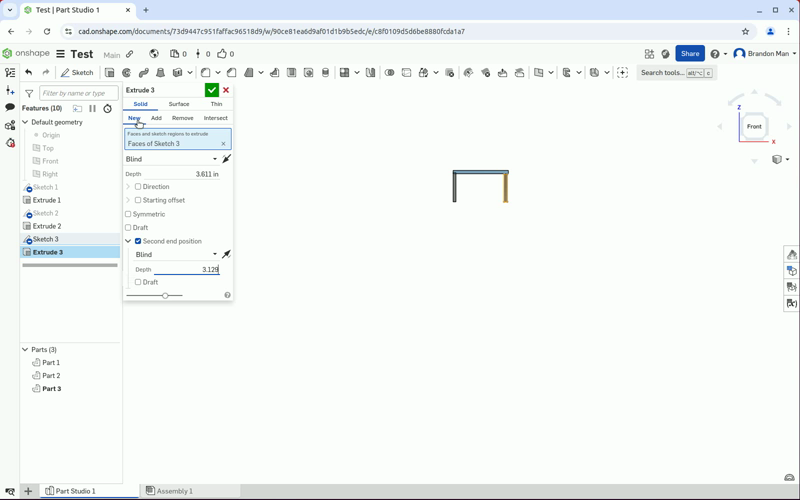
key(enter)
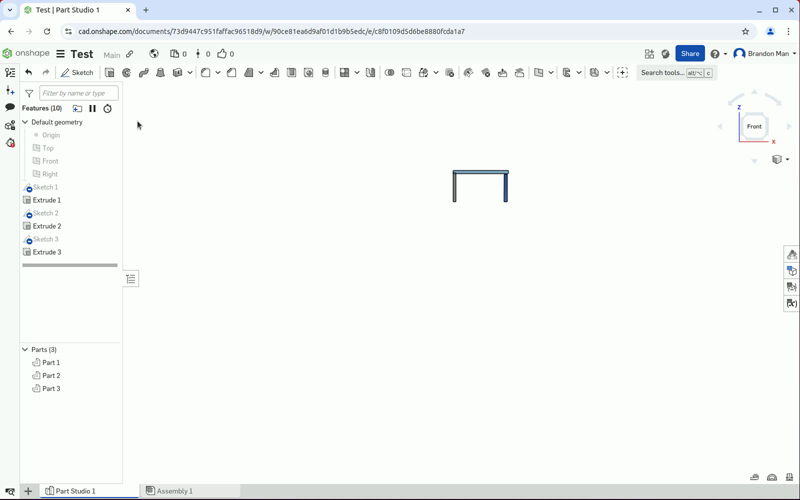
key(shift+h)
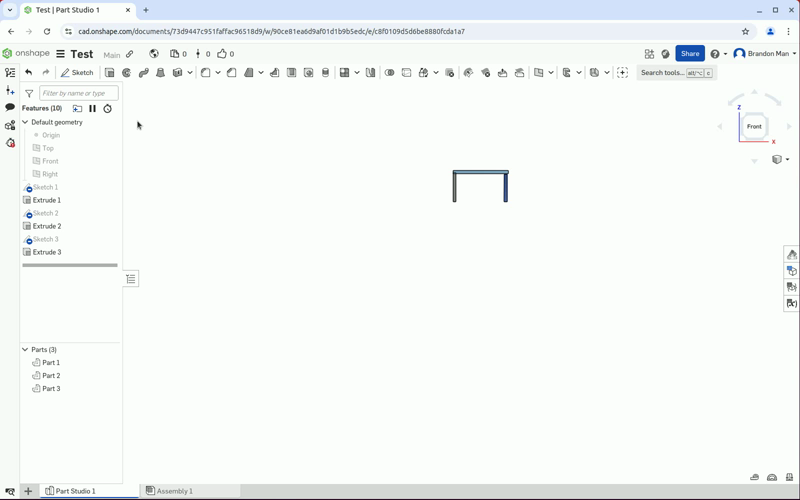
key(shift+h)
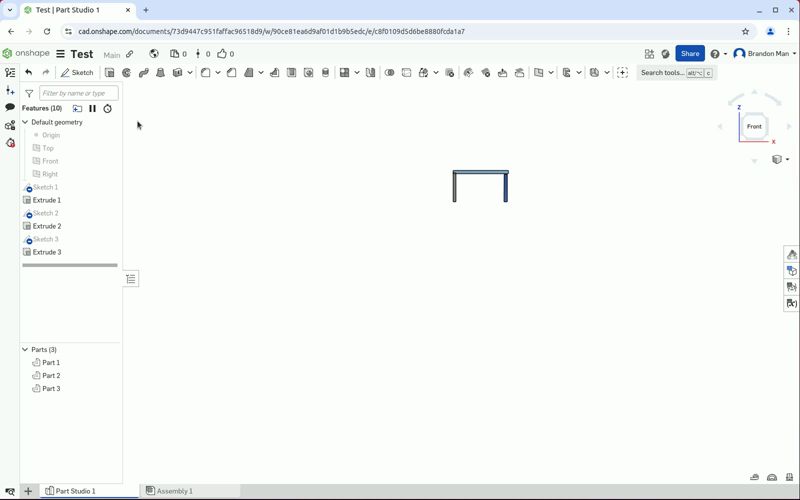
mouse_move(73, 189)
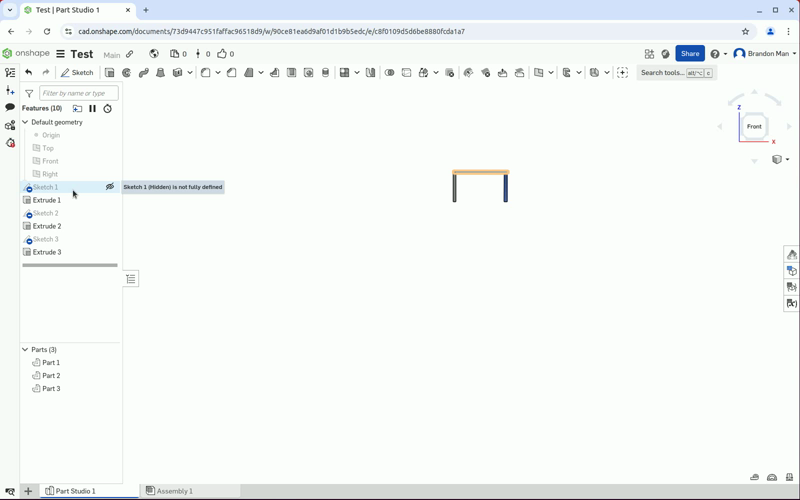
click(73, 189)
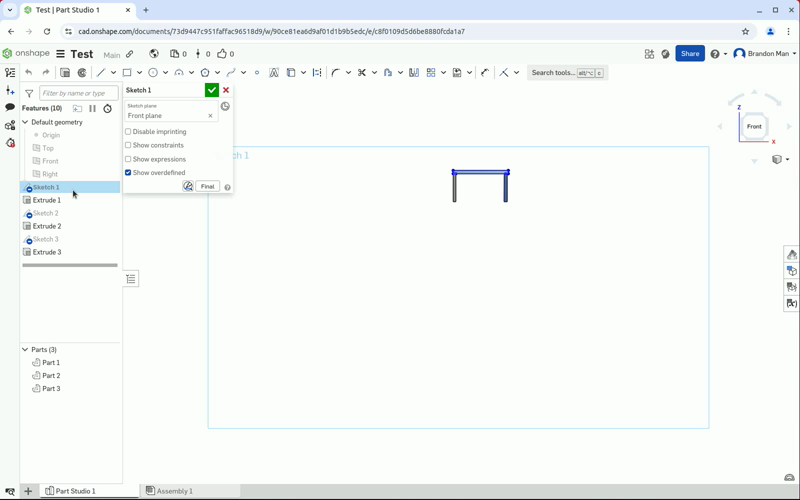
mouse_move(229, 92)
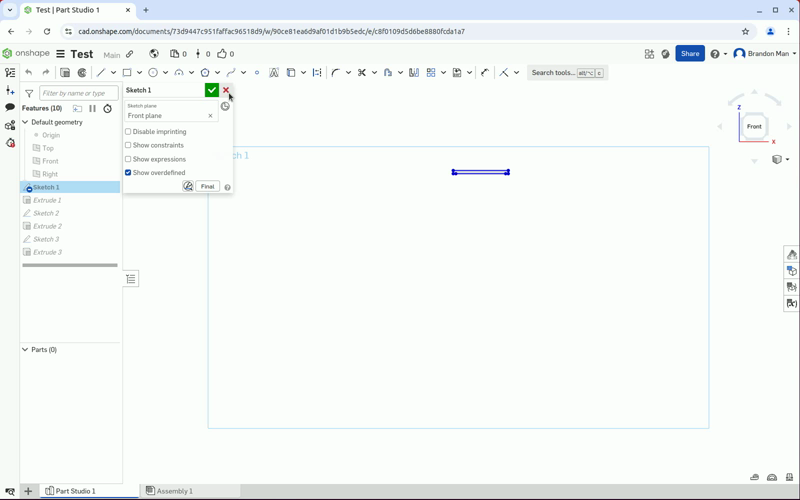
click(229, 92)
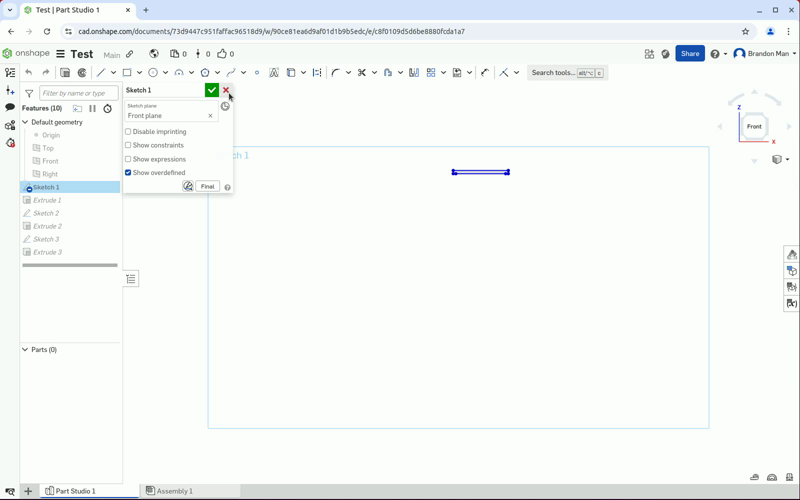
key(shift+s)
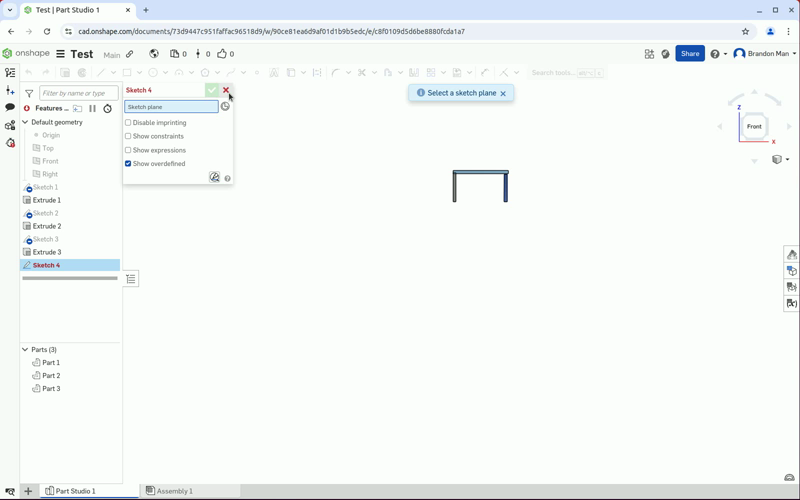
mouse_move(73, 163)
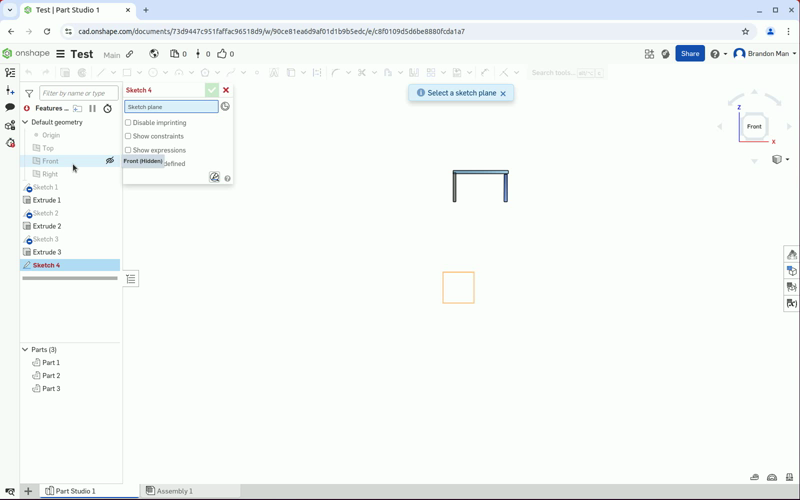
click(73, 163)
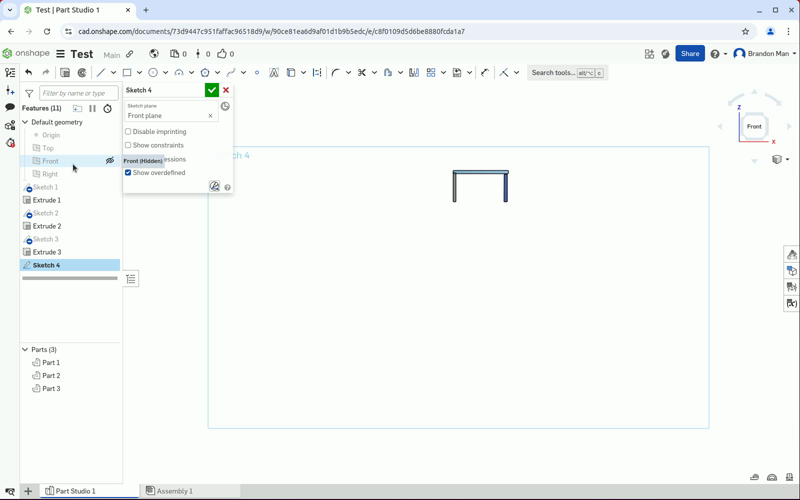
mouse_move(73, 352)
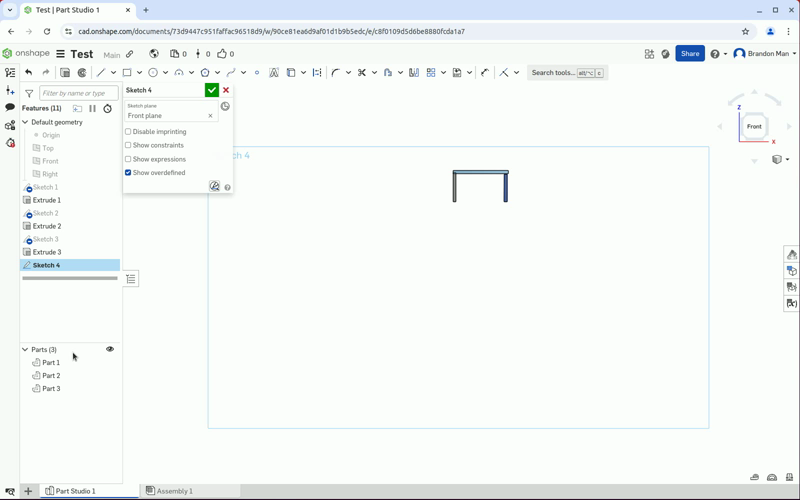
key(y)
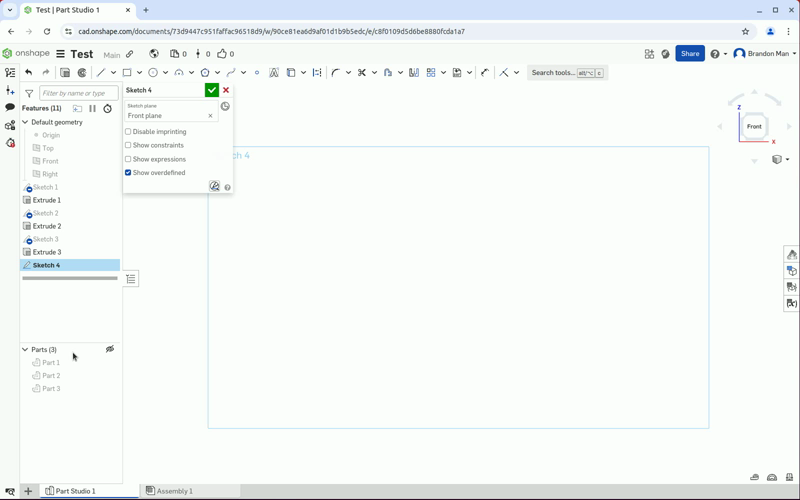
key(l)
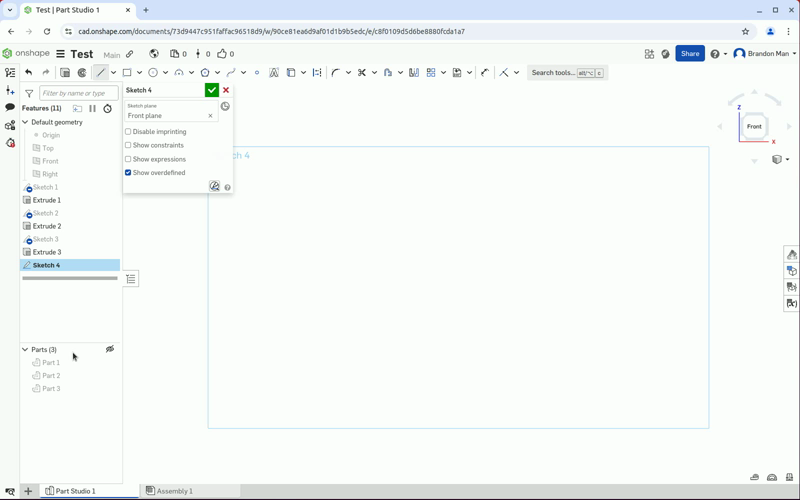
key_down(shift)
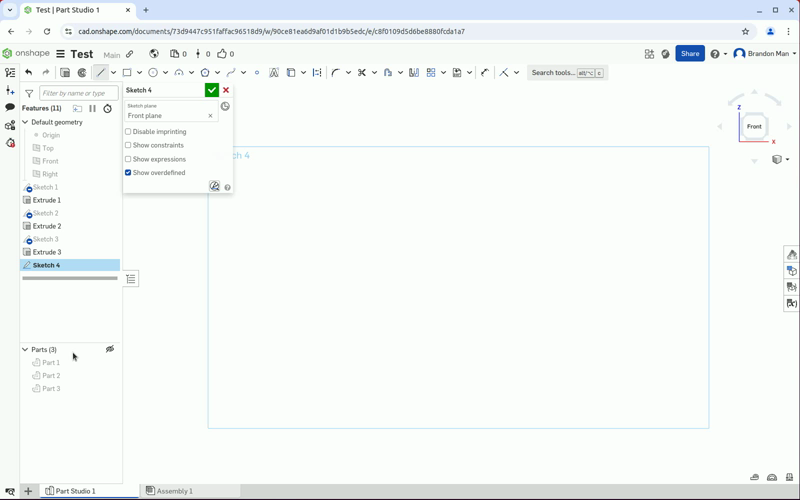
mouse_move(501, 282)
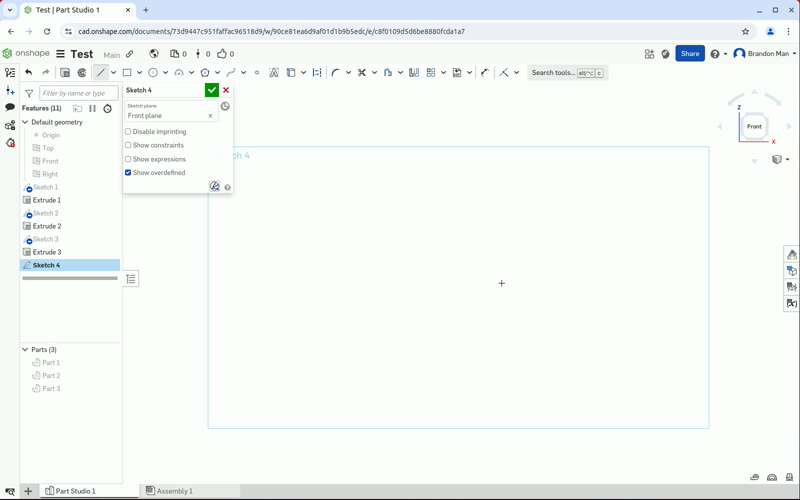
click(501, 282)
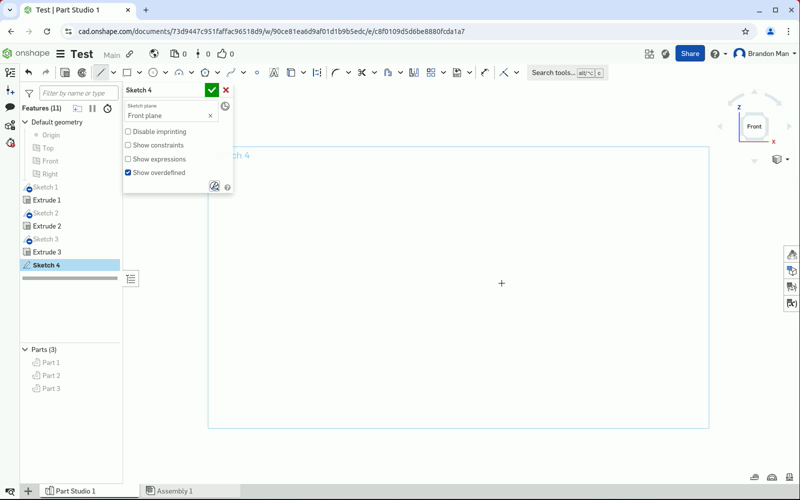
key_up(shift)
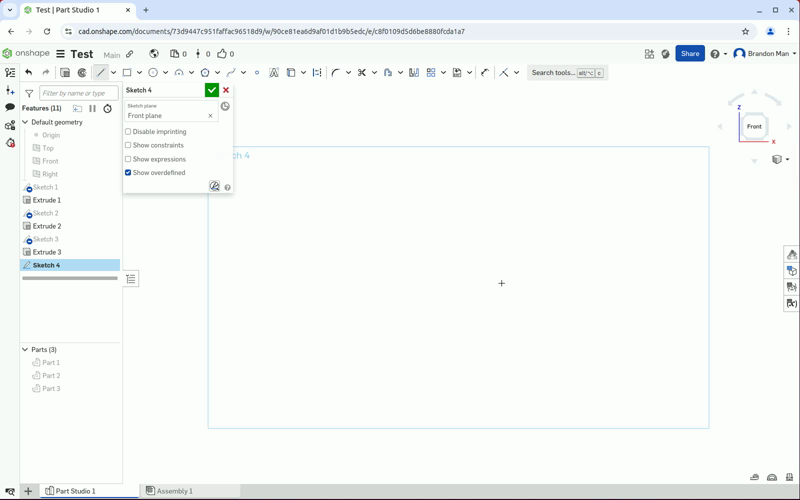
key_down(shift)
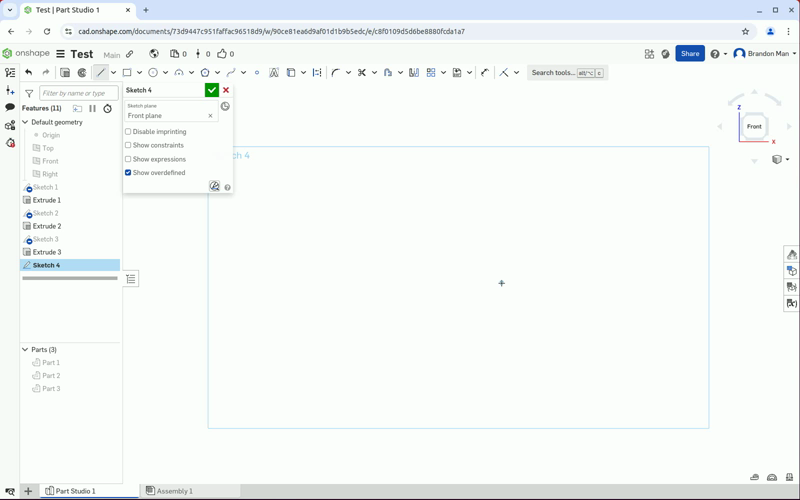
mouse_move(531, 282)
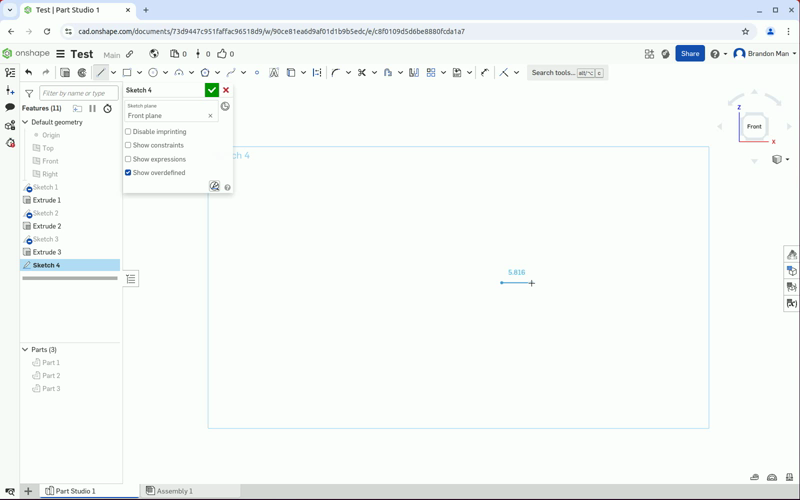
mouse_move(538, 282)
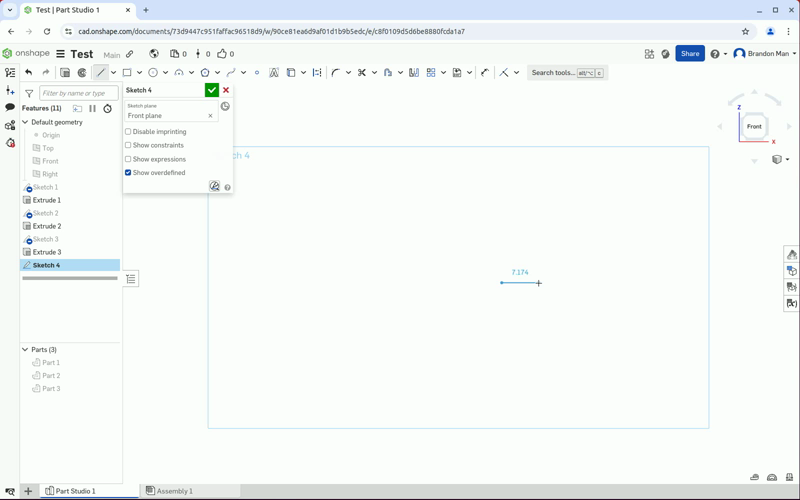
click(538, 282)
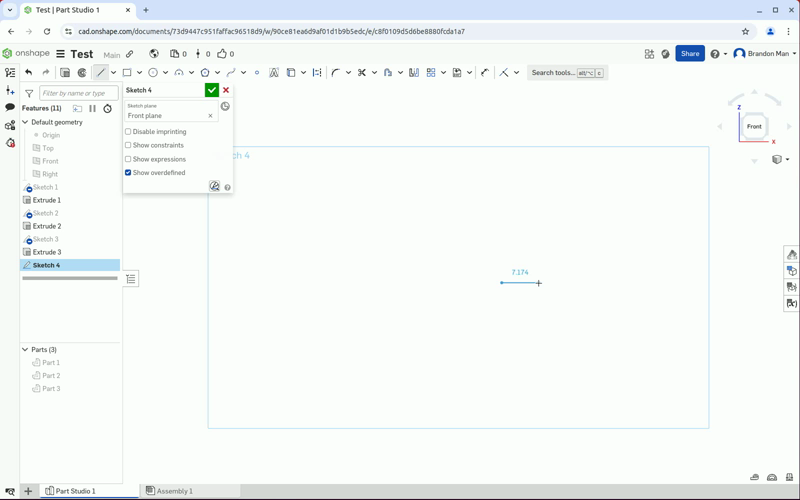
key_up(shift)
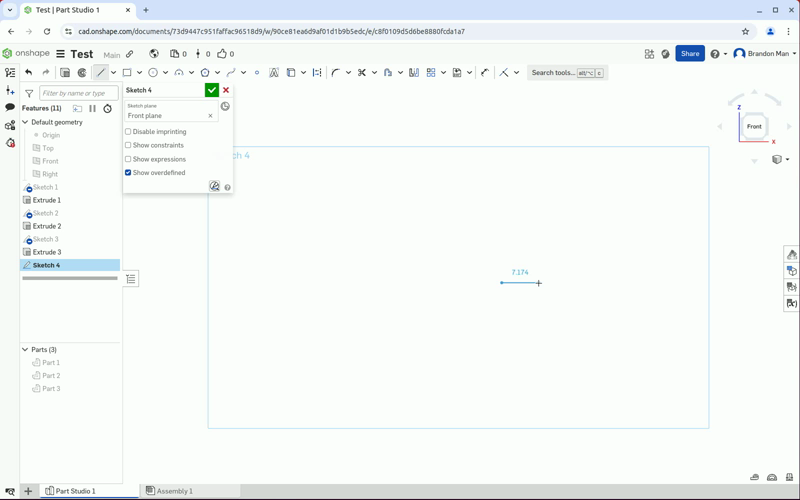
key_down(shift)
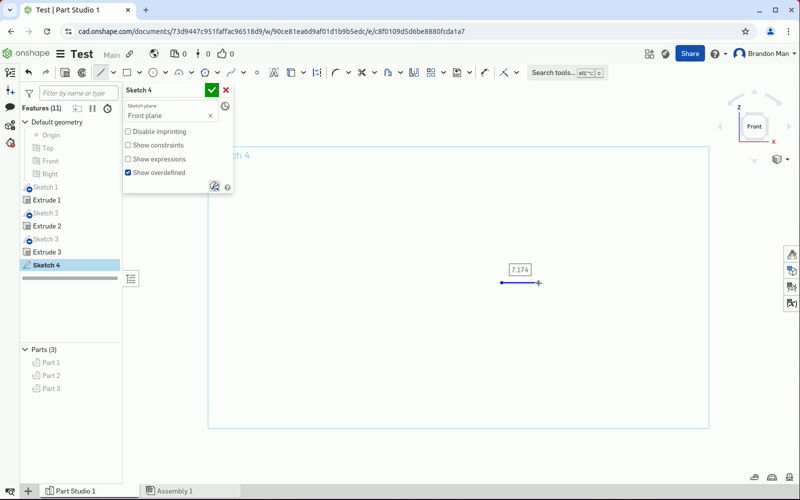
mouse_move(538, 201)
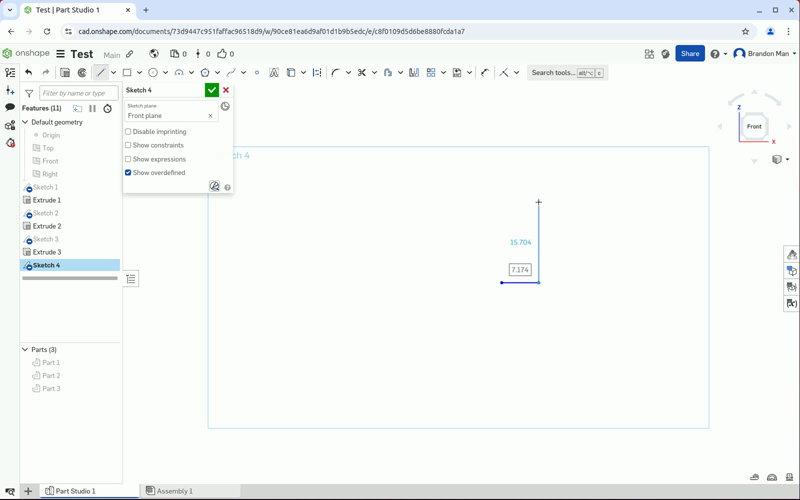
click(538, 201)
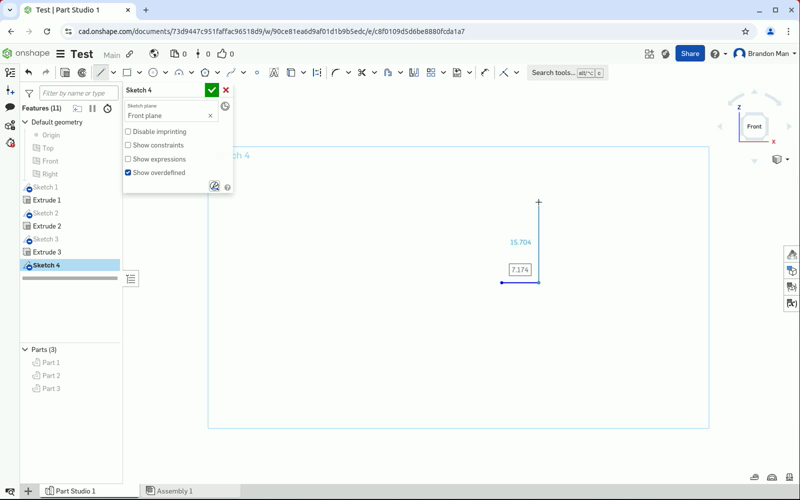
key_up(shift)
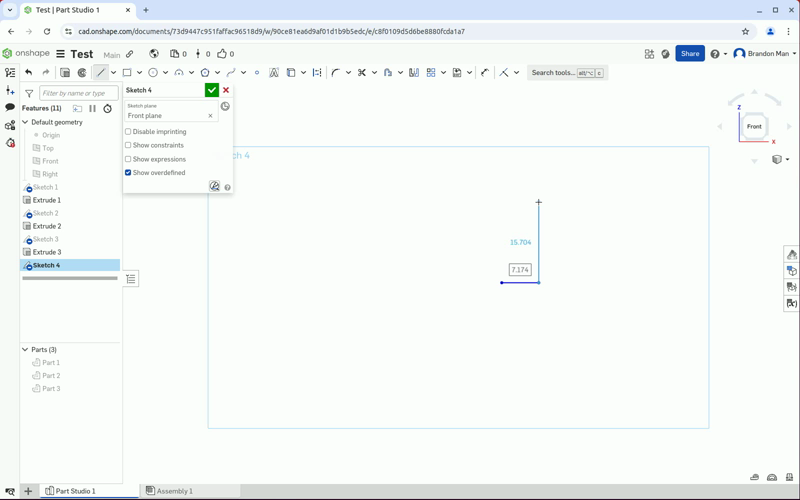
key_down(shift)
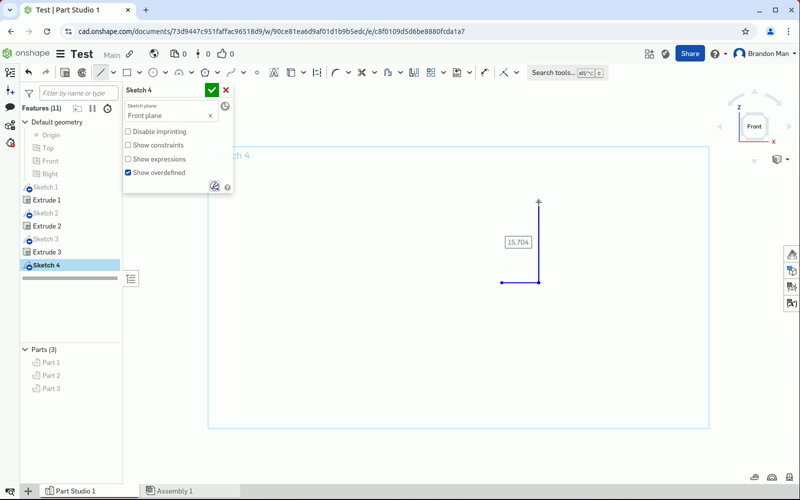
mouse_move(568, 201)
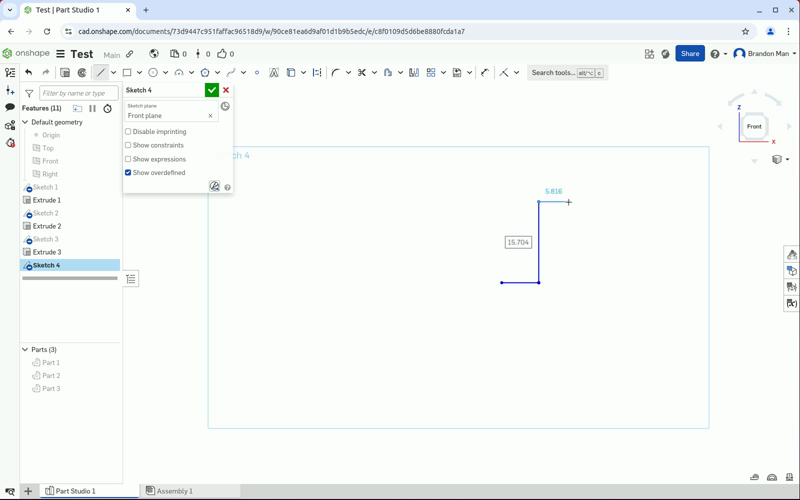
mouse_move(507, 201)
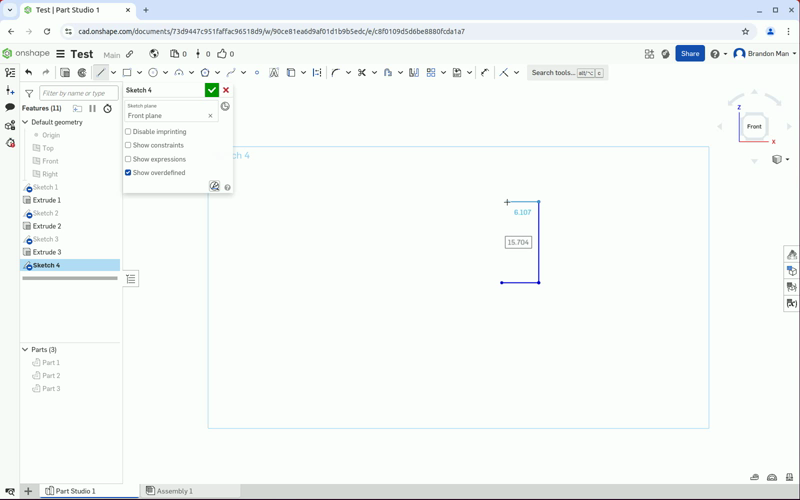
click(507, 201)
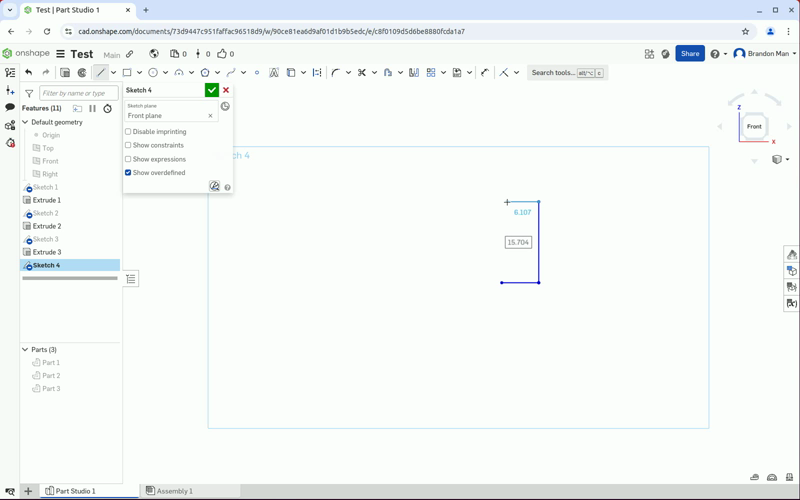
key_up(shift)
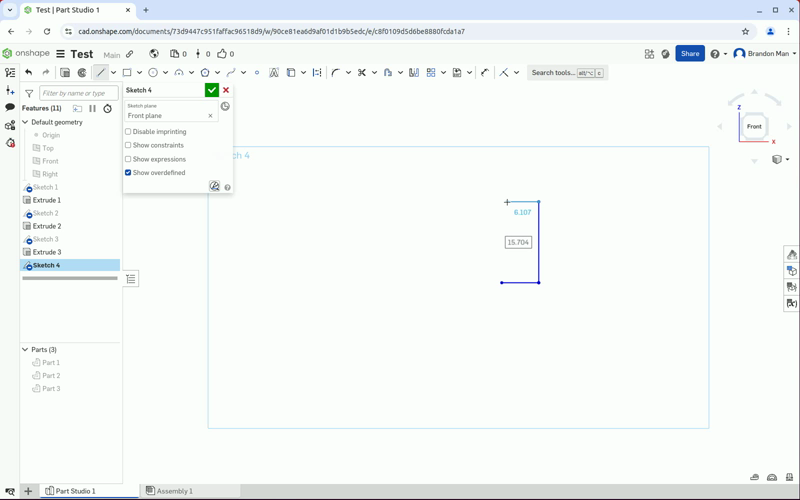
key_down(shift)
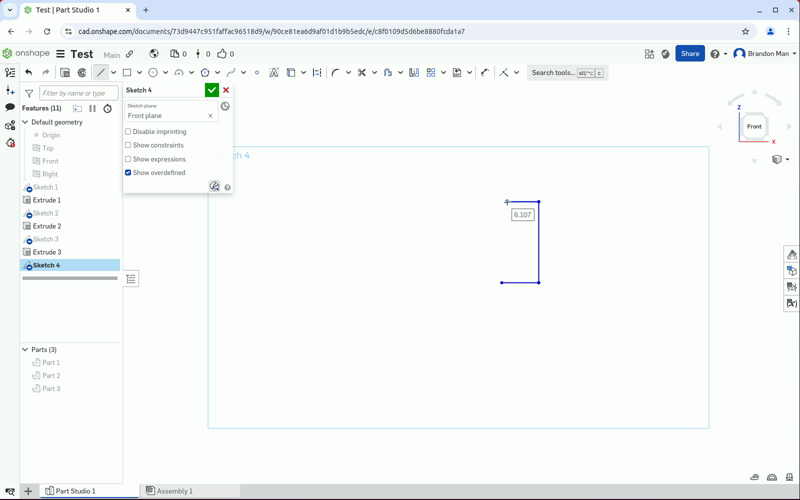
mouse_move(537, 201)
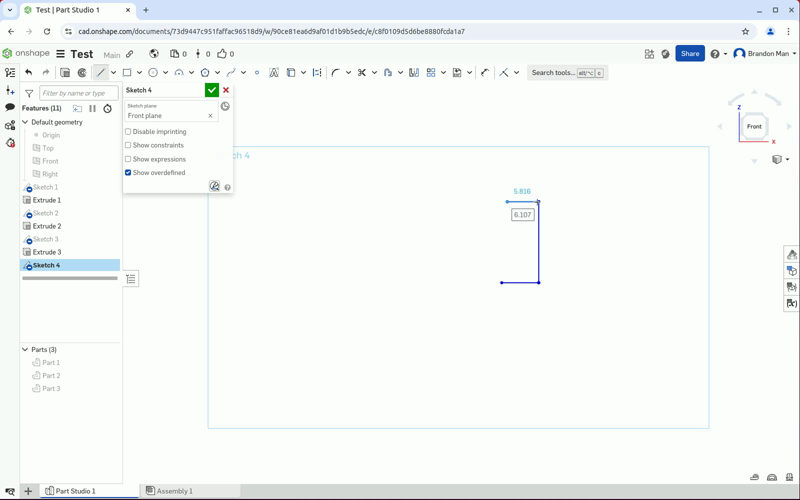
mouse_move(504, 201)
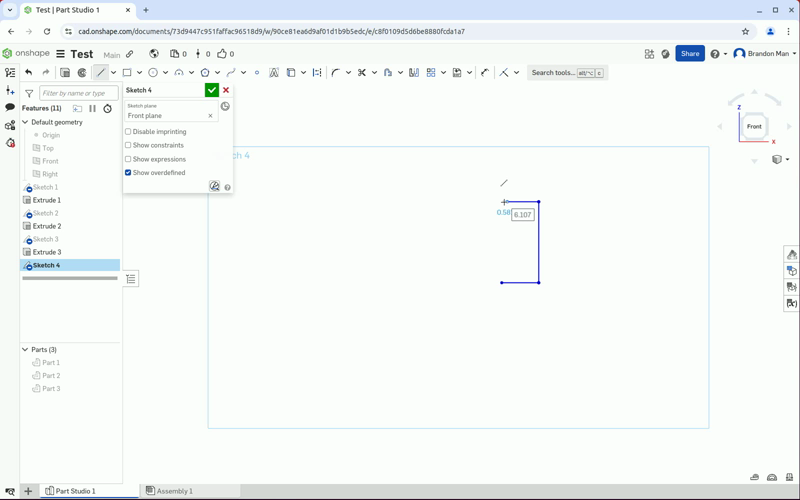
scroll(6)
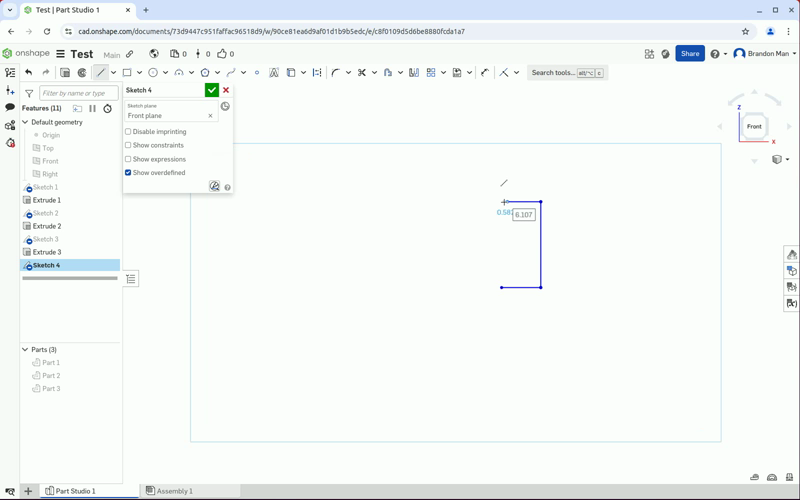
scroll(6)
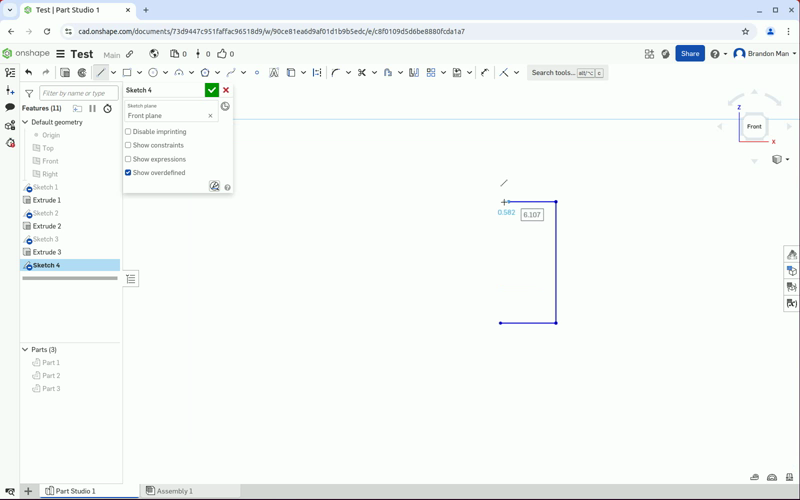
scroll(6)
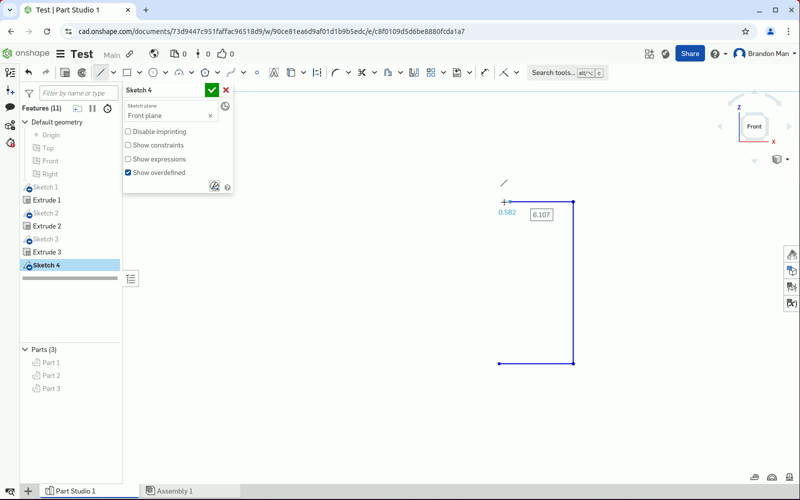
scroll(6)
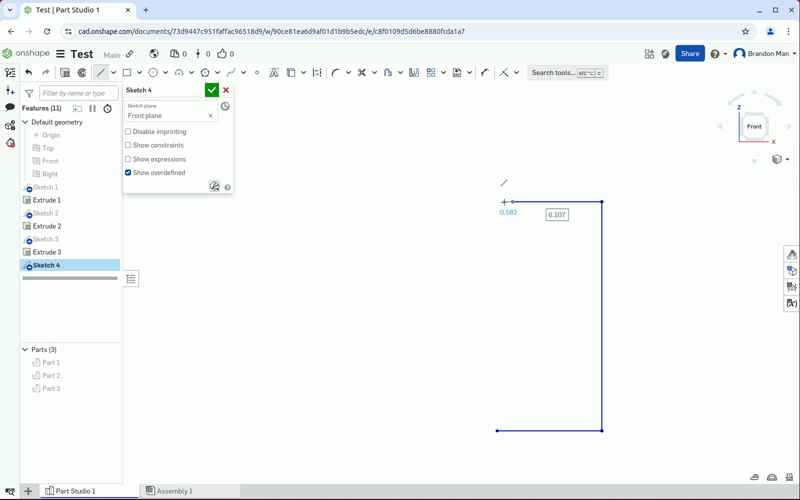
scroll(6)
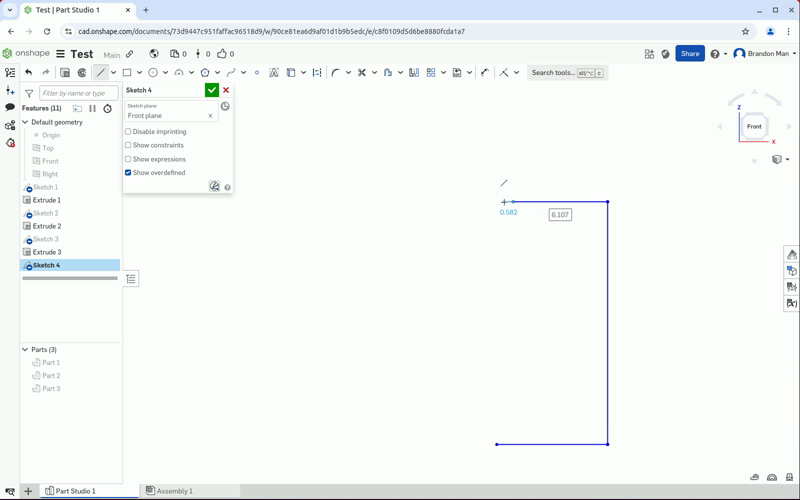
scroll(6)
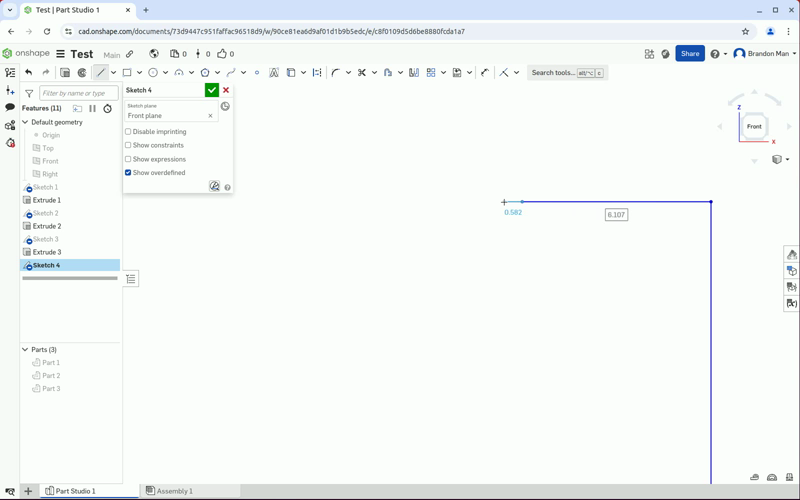
scroll(6)
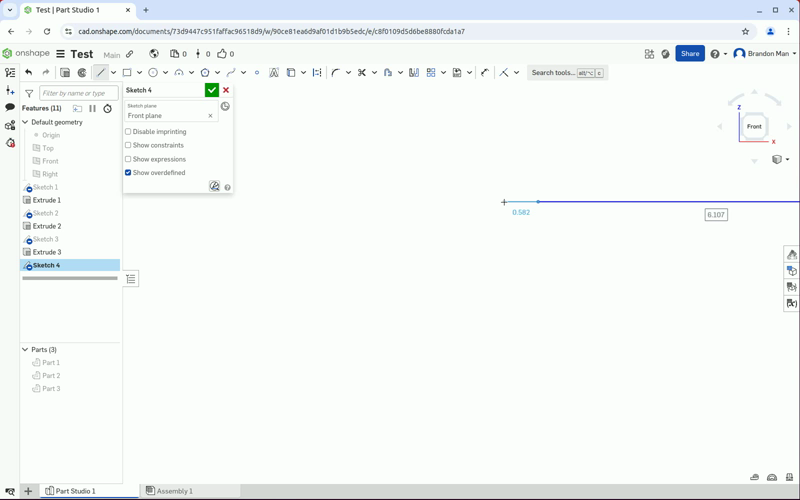
click(504, 201)
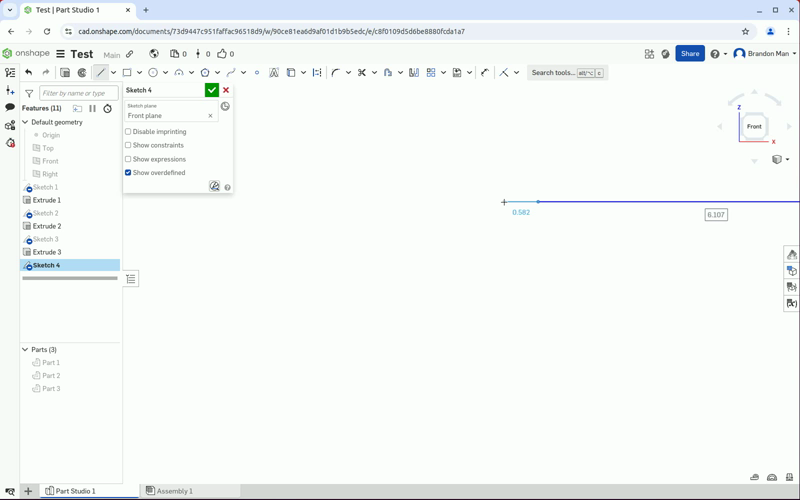
scroll(-6)
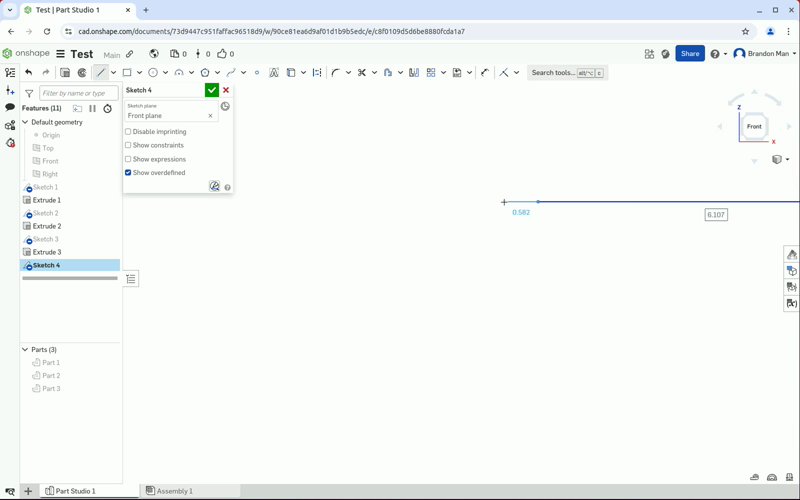
scroll(-6)
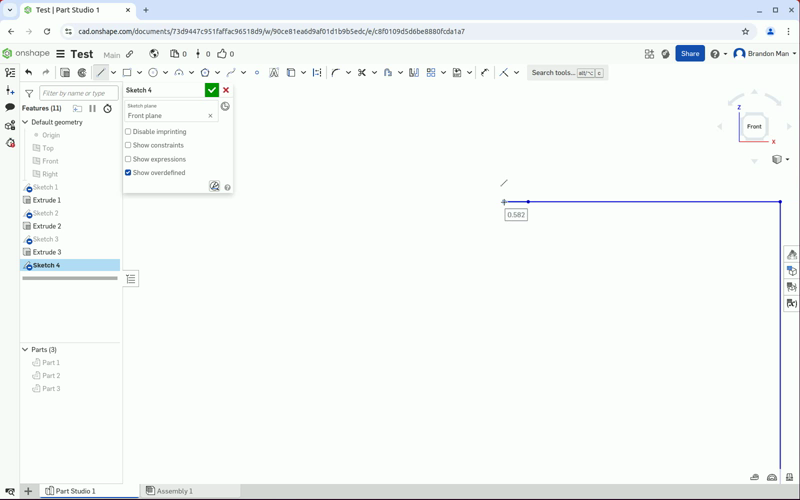
scroll(-6)
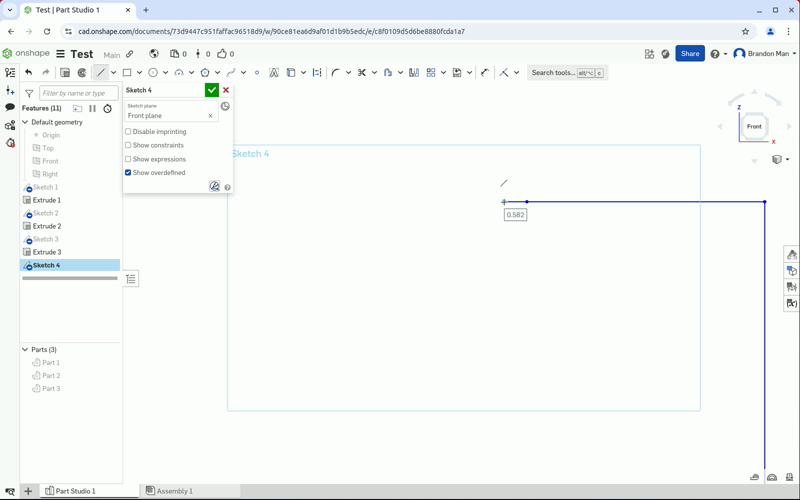
scroll(-6)
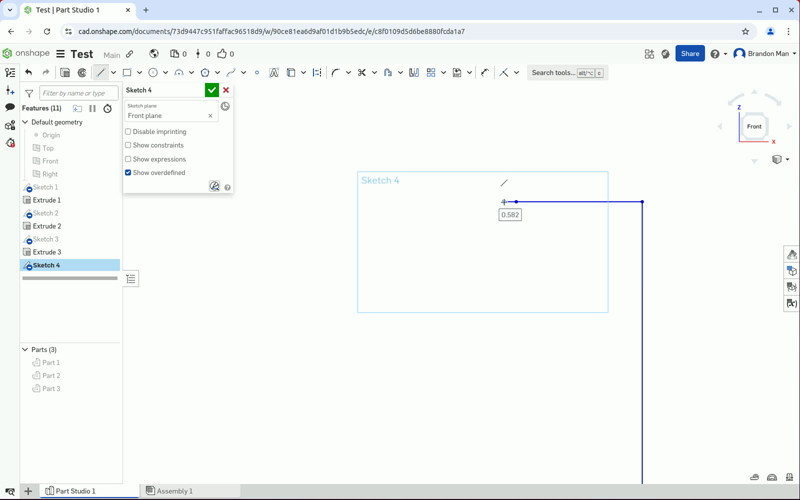
scroll(-6)
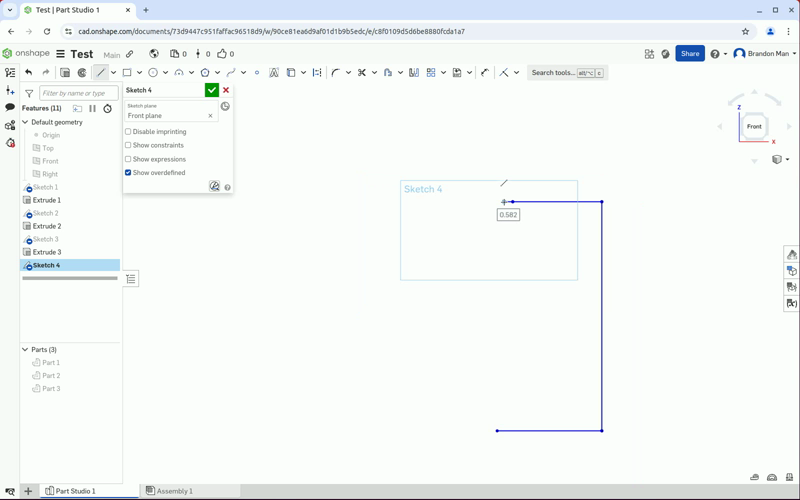
scroll(-6)
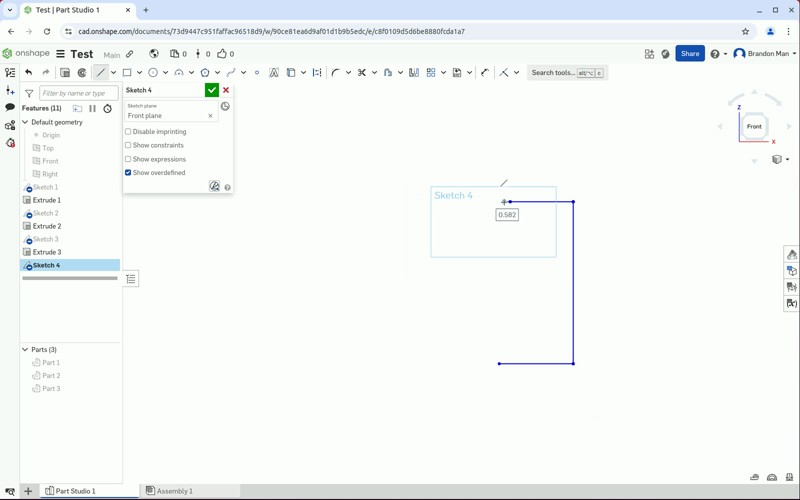
scroll(-6)
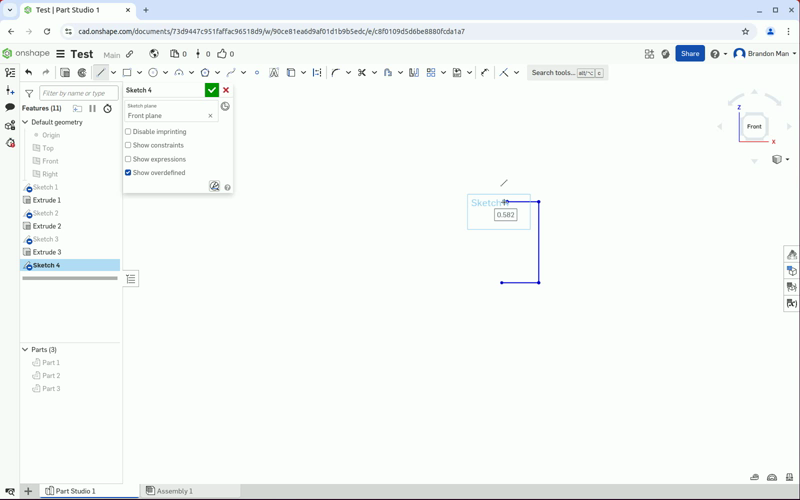
key_up(shift)
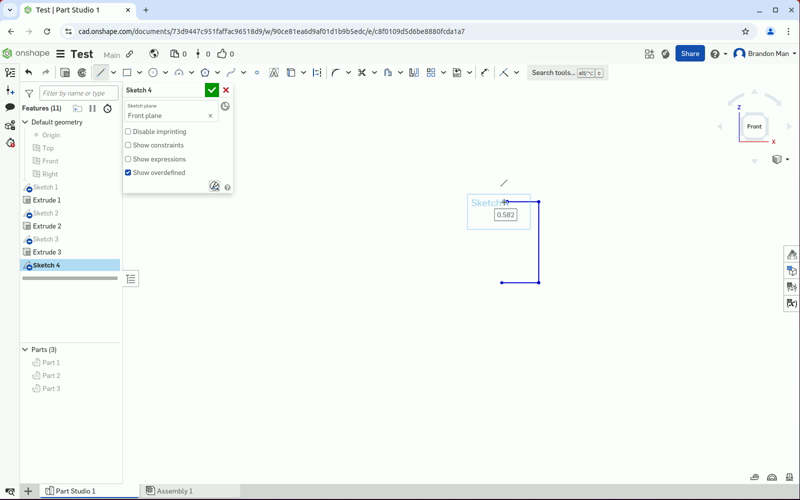
key_down(shift)
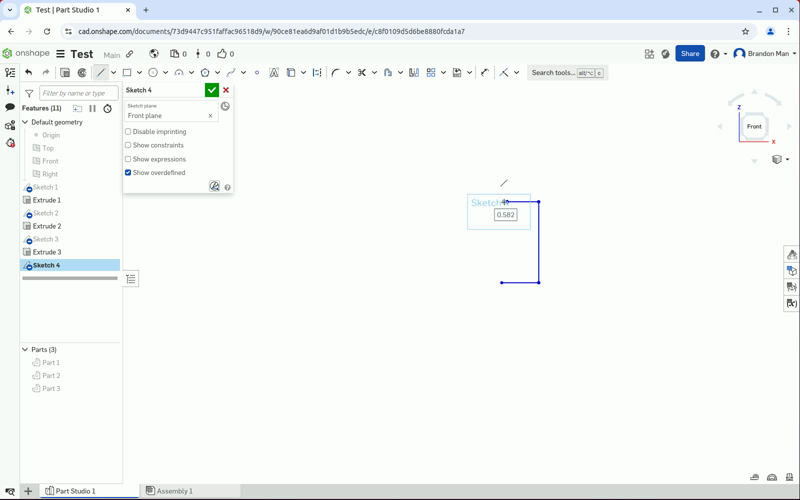
mouse_move(534, 201)
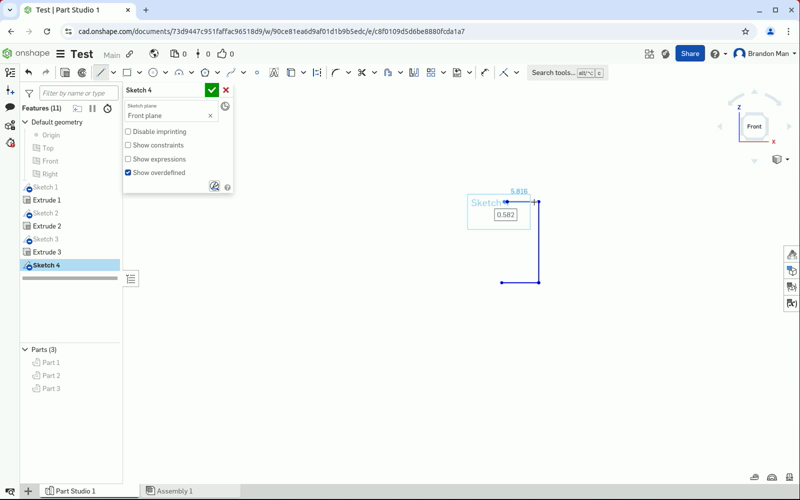
mouse_move(501, 201)
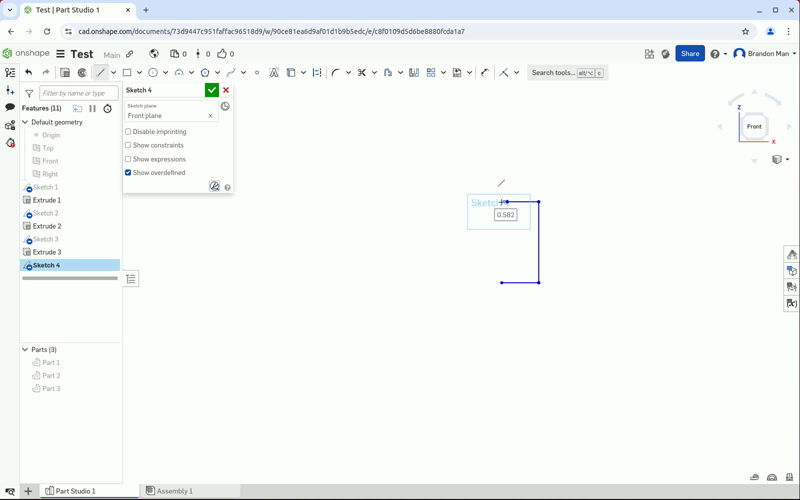
scroll(6)
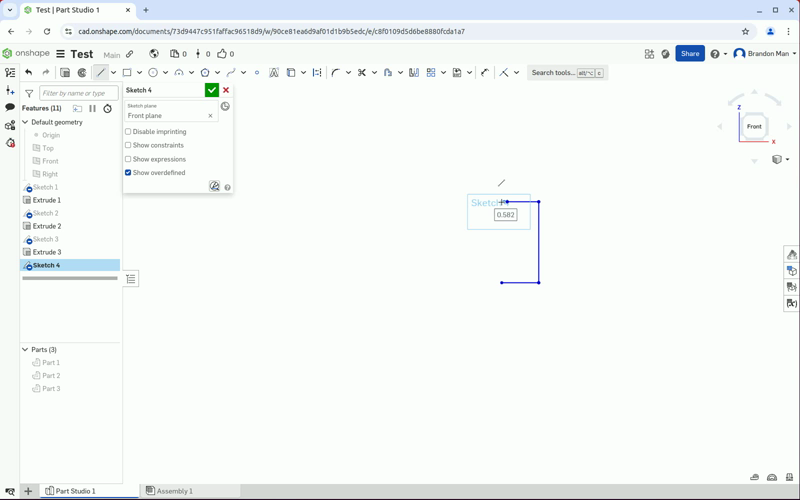
scroll(6)
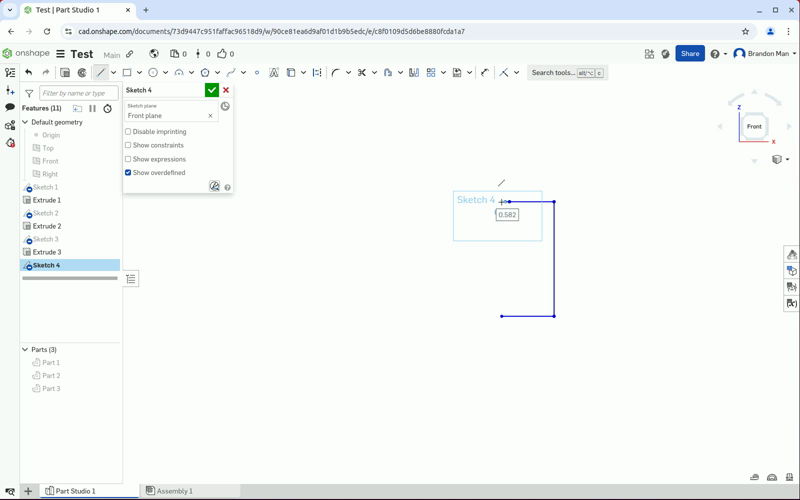
scroll(6)
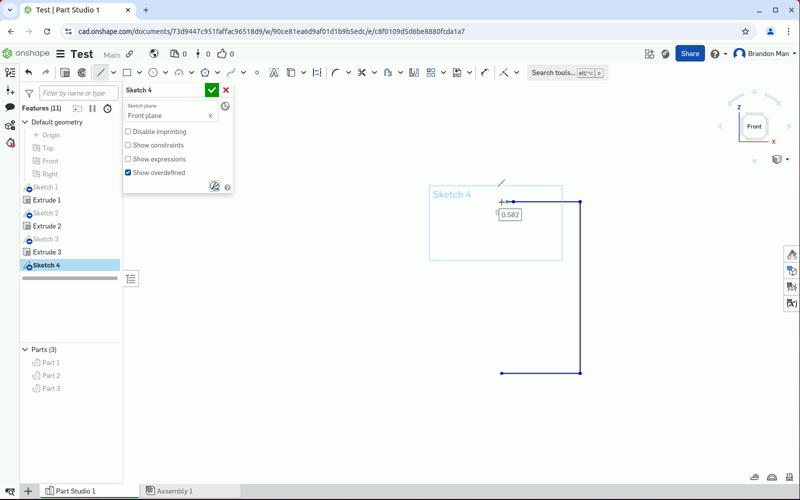
scroll(6)
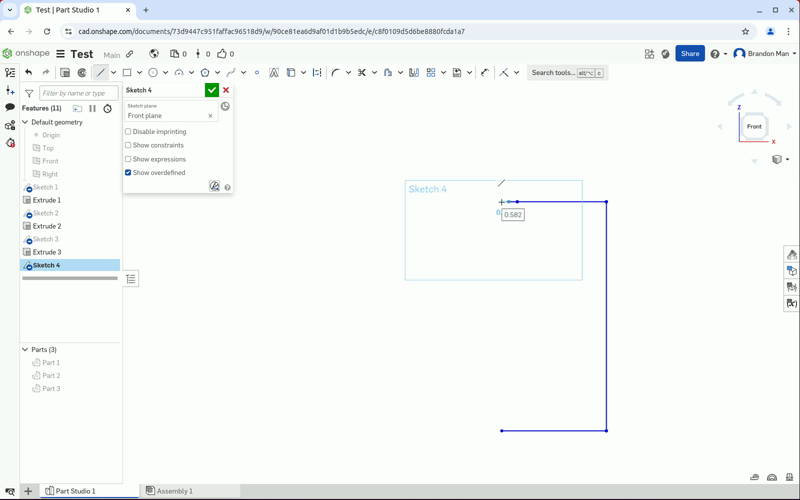
scroll(6)
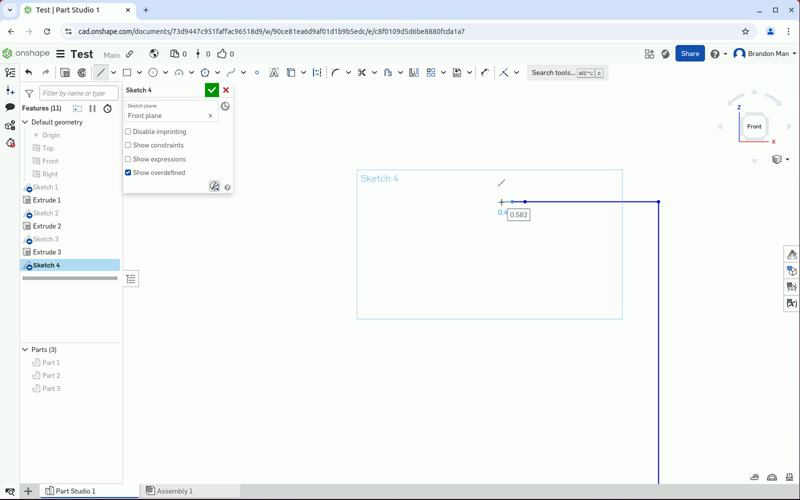
scroll(6)
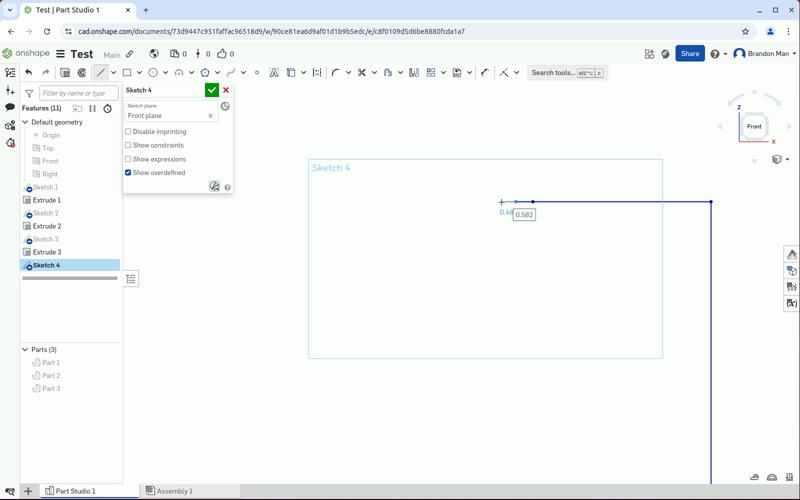
scroll(6)
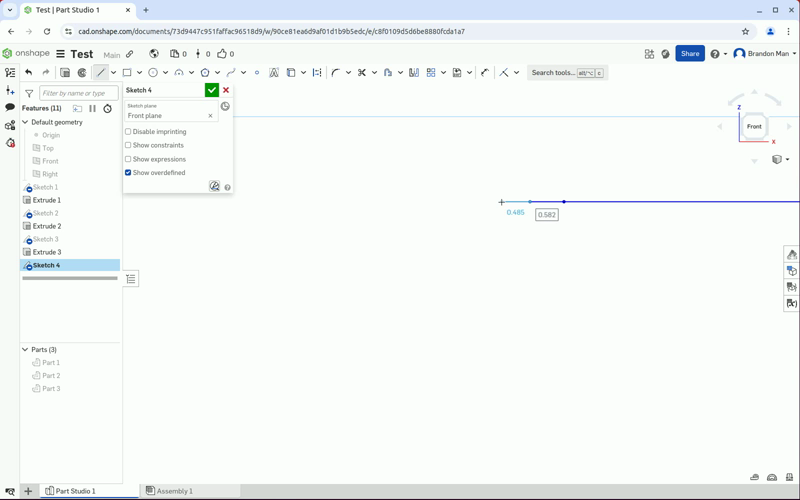
click(501, 201)
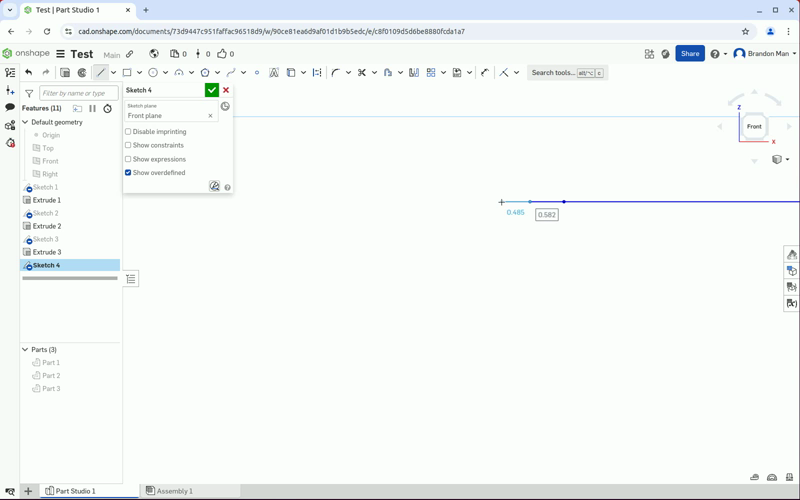
scroll(-6)
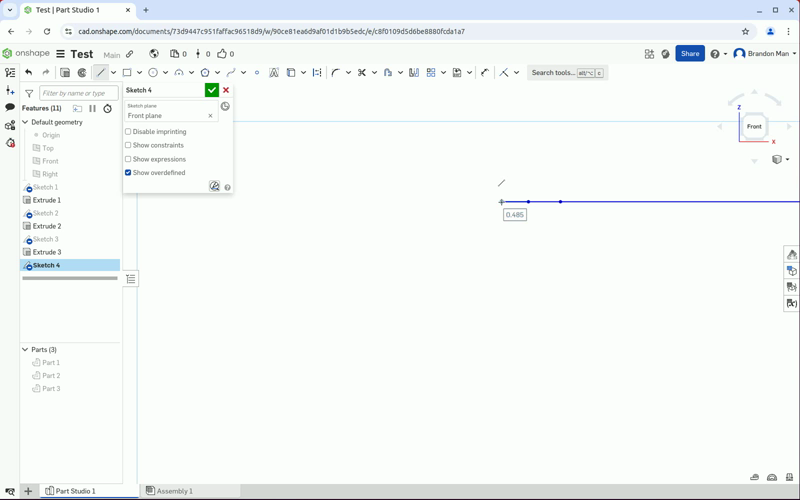
scroll(-6)
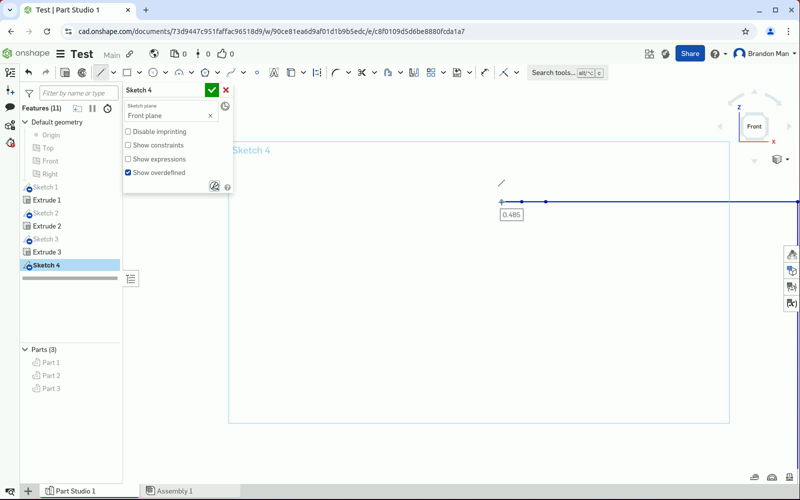
scroll(-6)
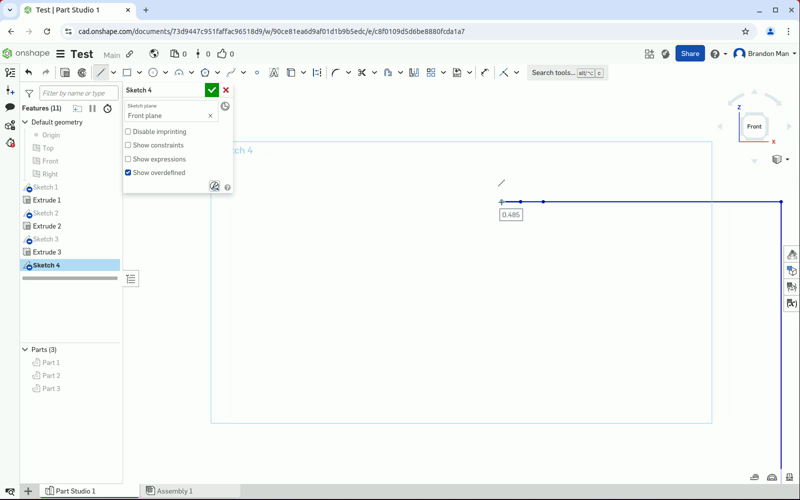
scroll(-6)
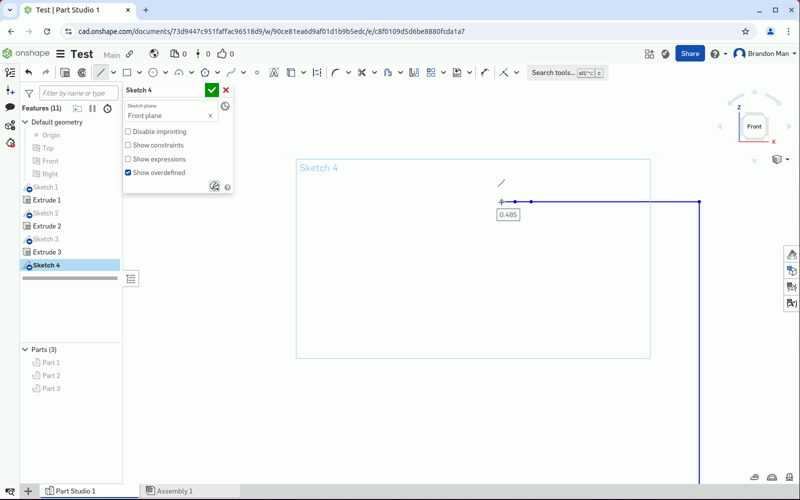
scroll(-6)
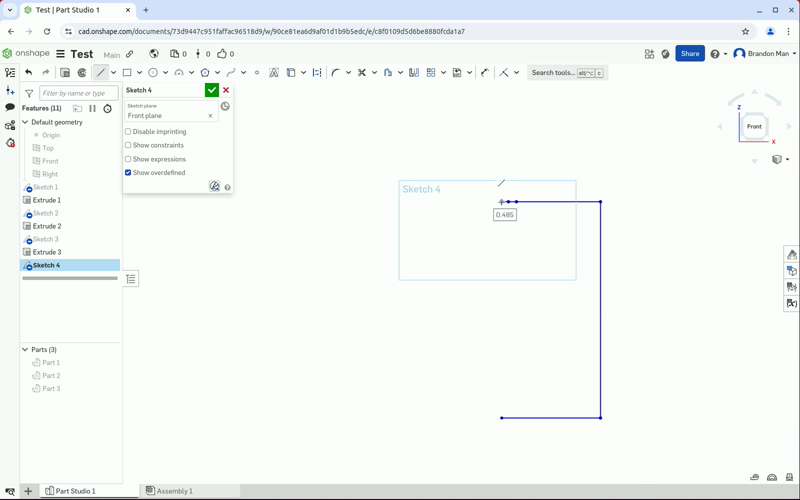
scroll(-6)
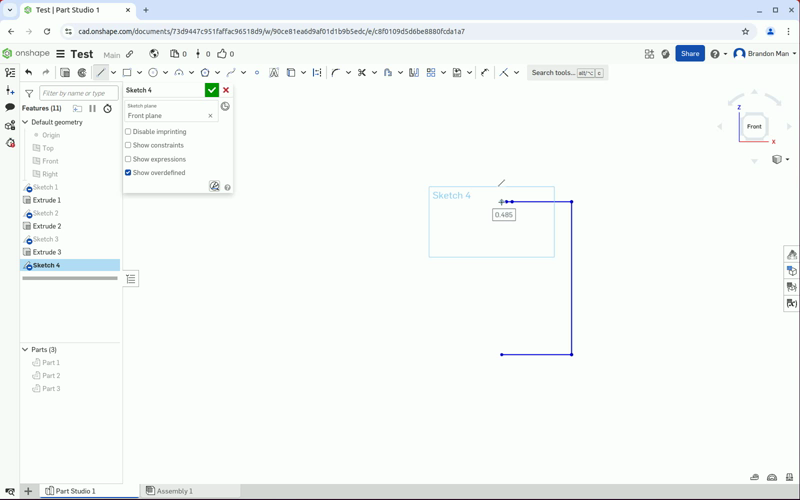
scroll(-6)
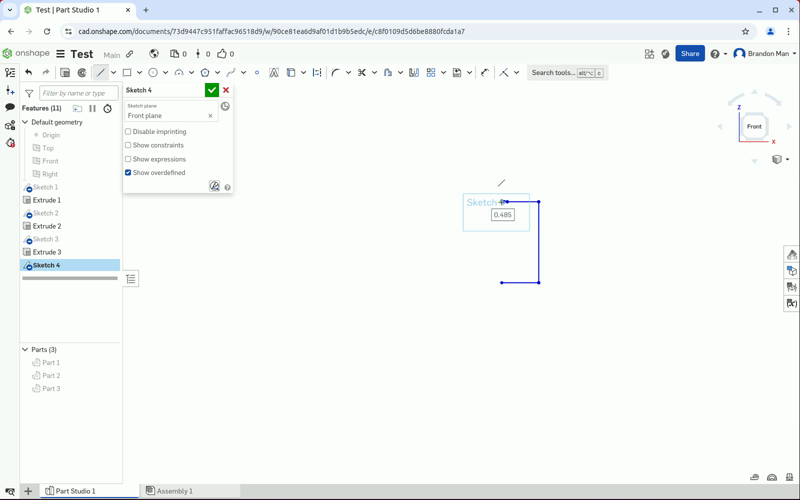
key_up(shift)
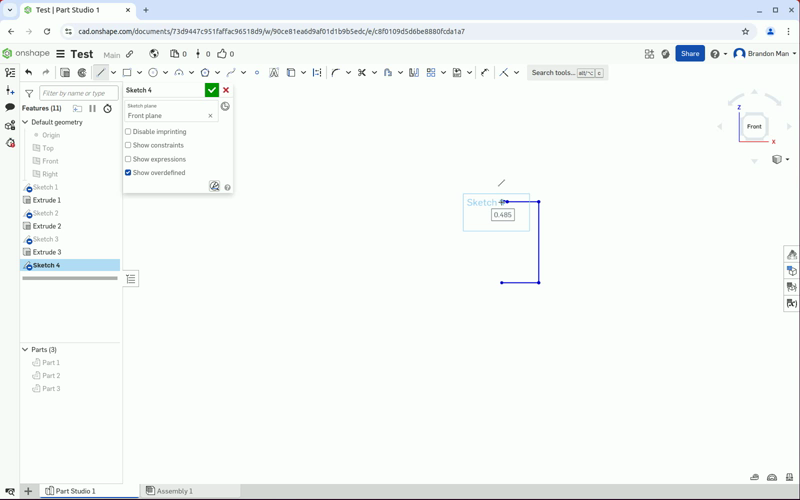
key_down(shift)
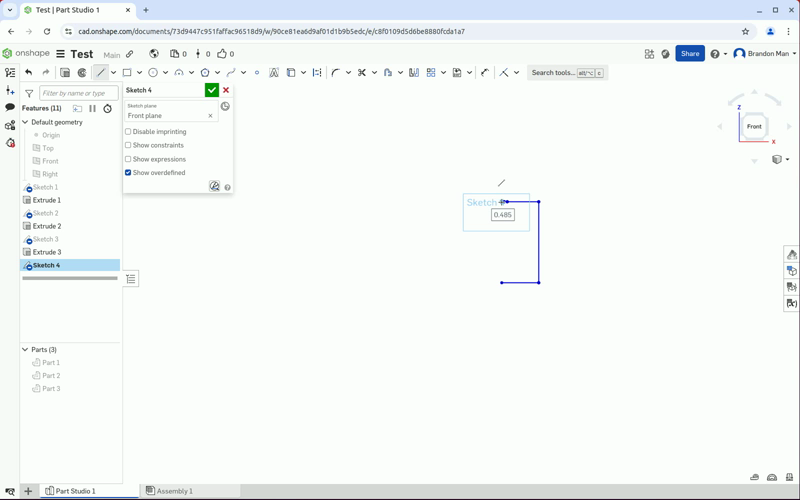
mouse_move(501, 282)
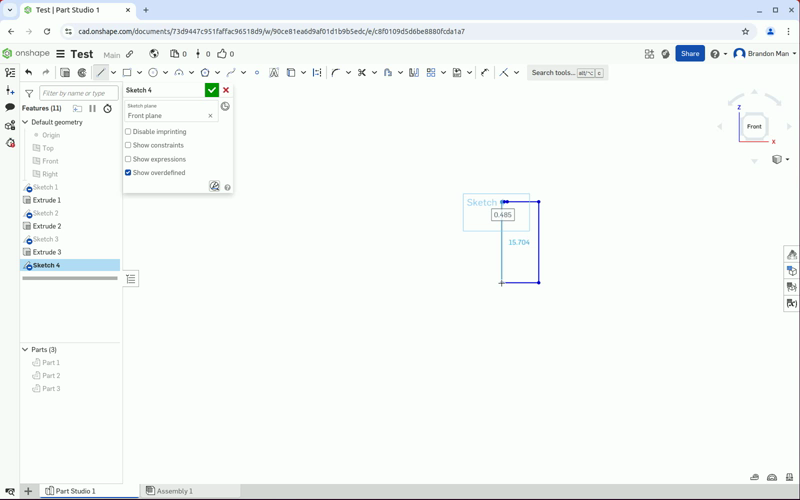
key_up(shift)
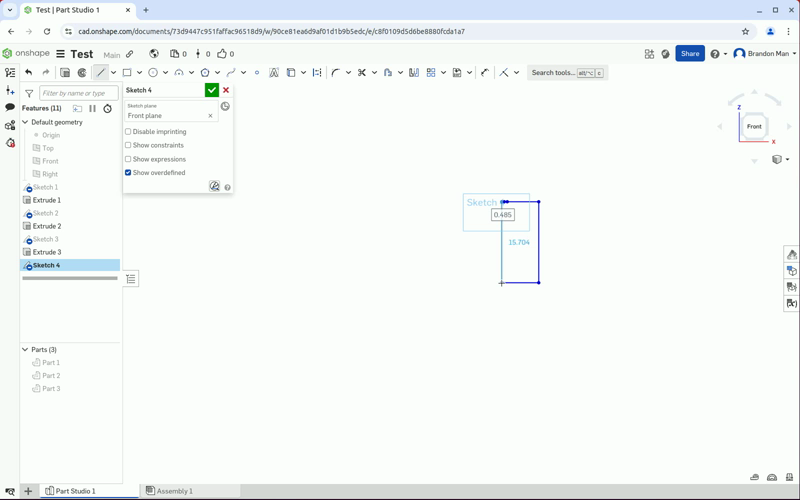
click(501, 282)
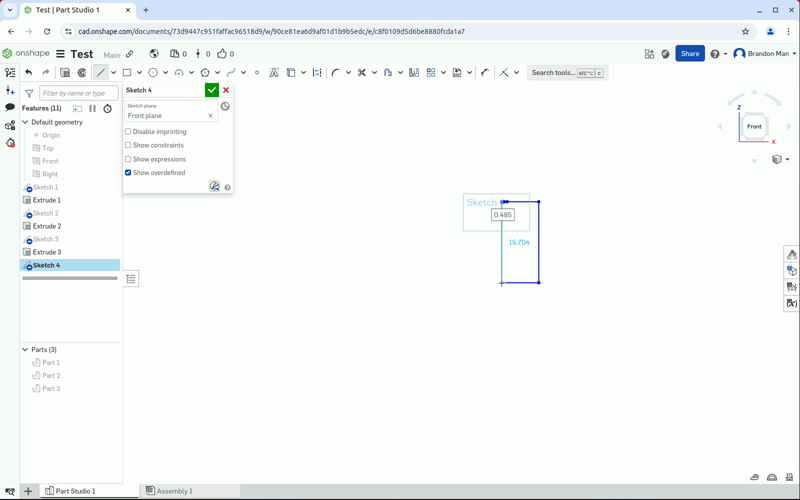
key(esc)
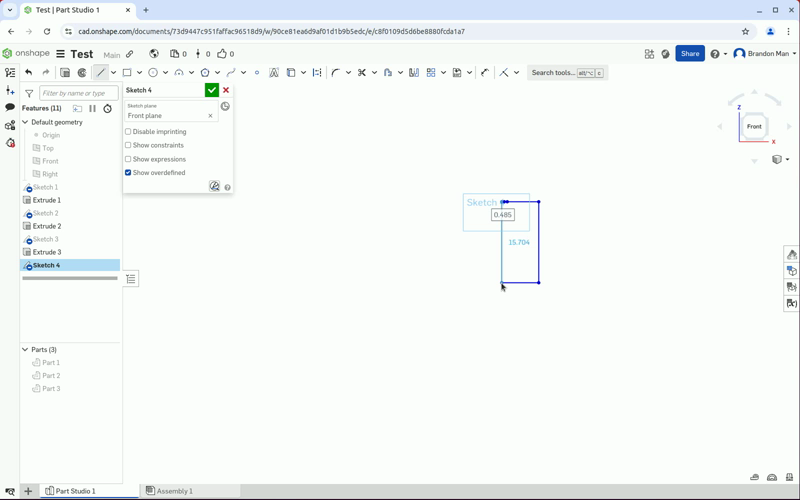
mouse_move(510, 265)
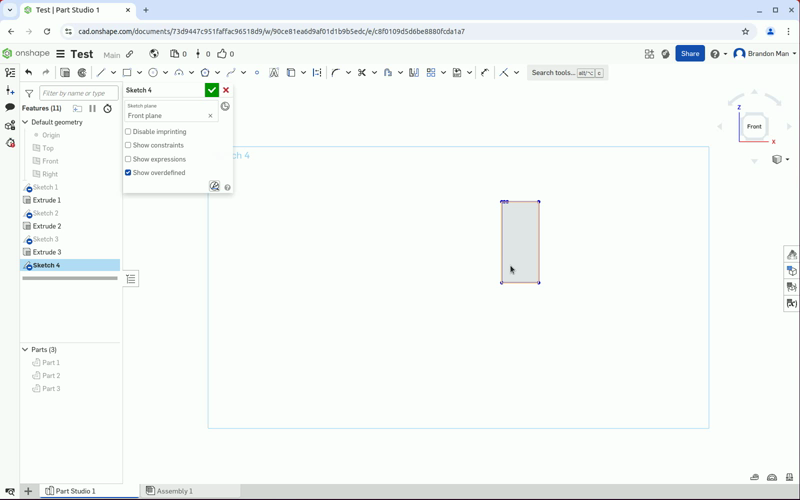
click(510, 265)
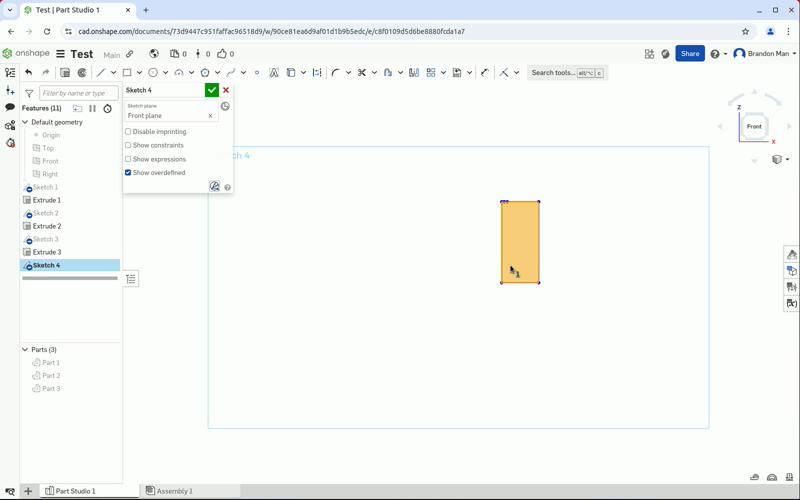
mouse_move(73, 352)
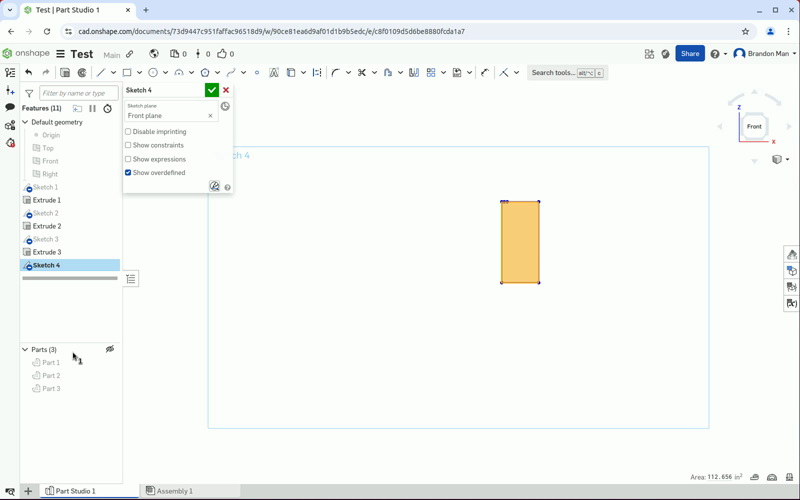
key(shift+y)
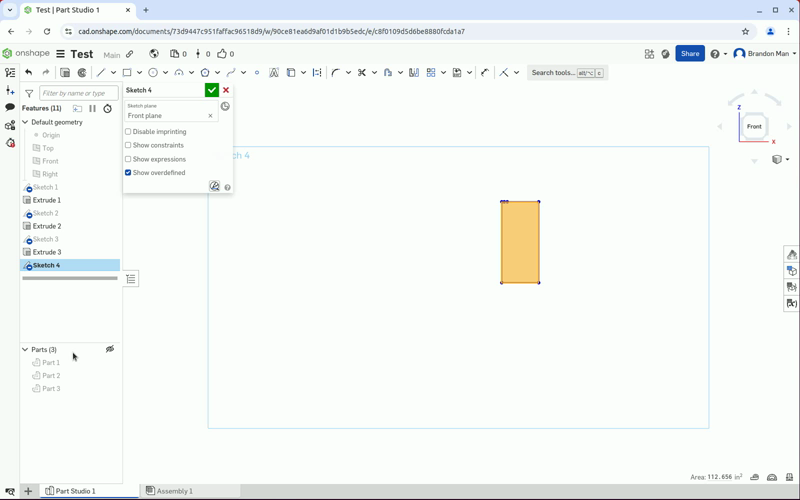
key(shift+e)
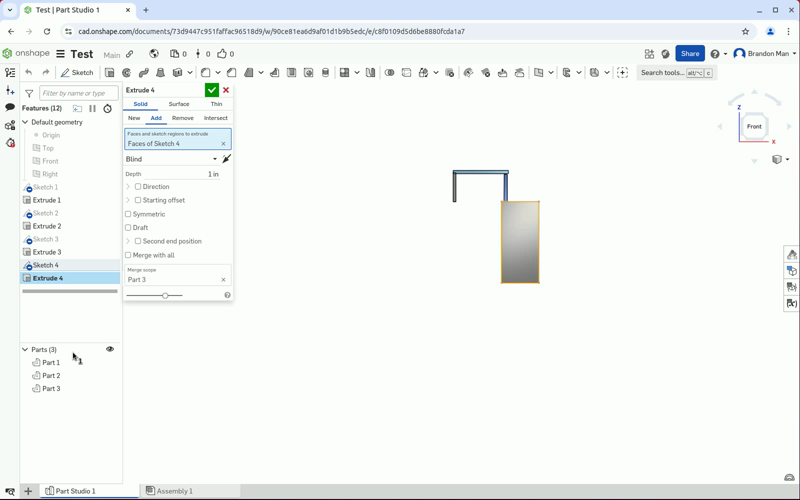
mouse_move(143, 106)
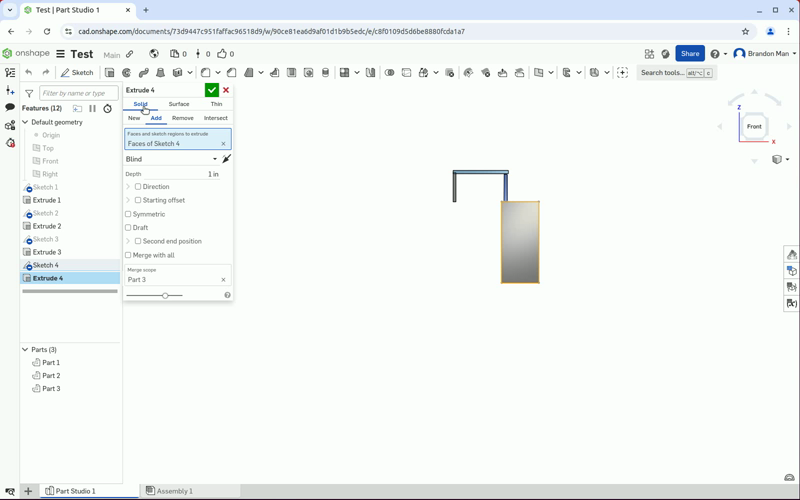
click(143, 106)
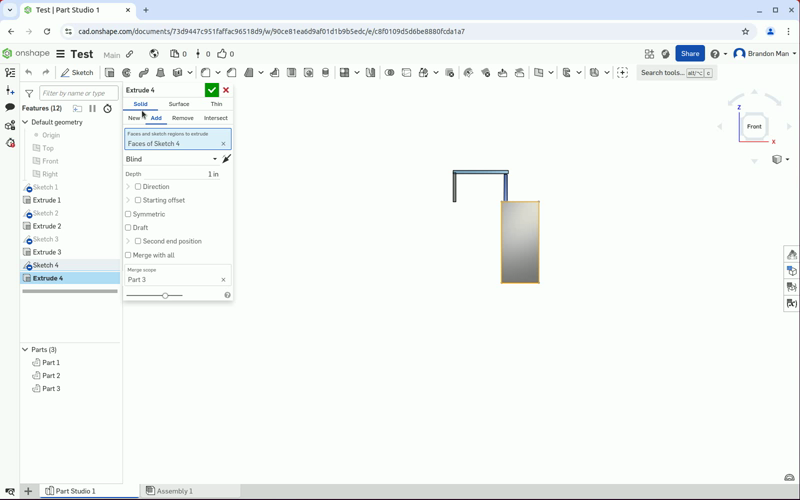
mouse_move(137, 120)
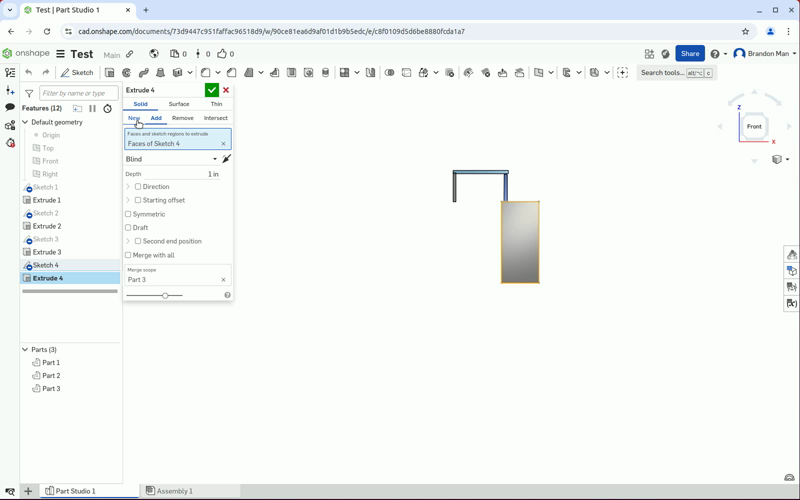
click(137, 120)
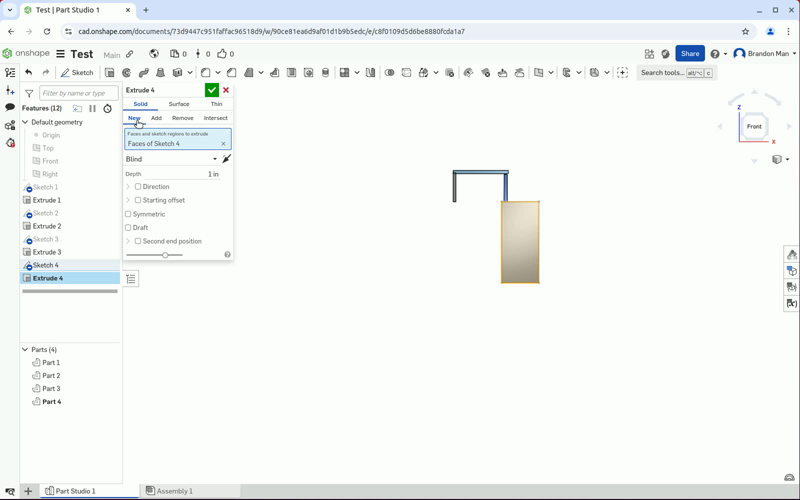
key(tab, 4)
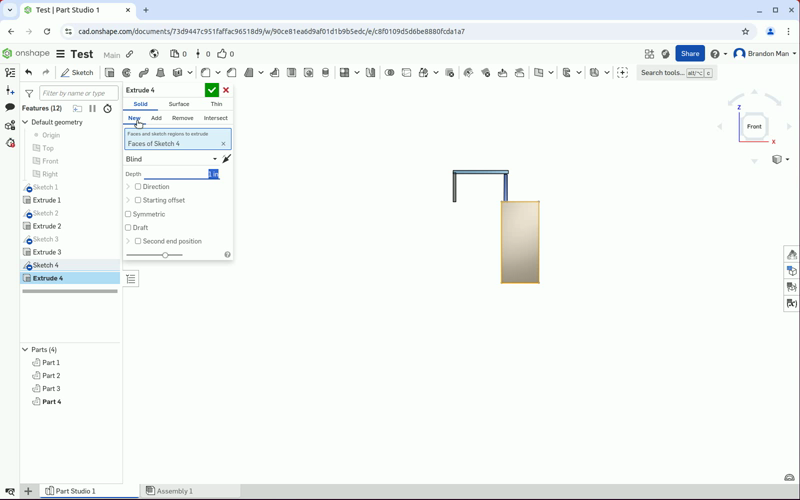
text(10.11)
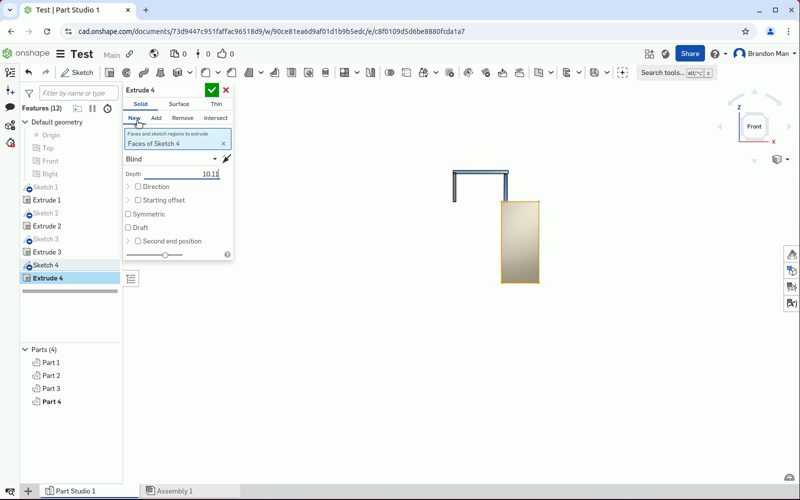
key(tab, 3)
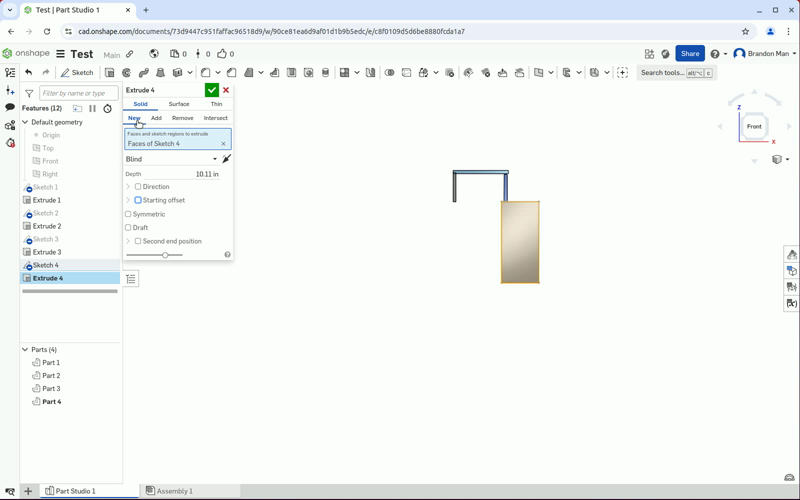
key(tab, 2)
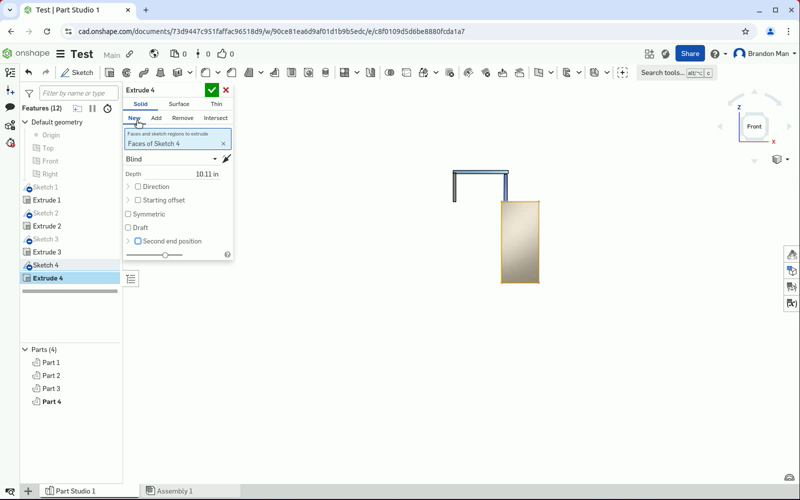
key(space)
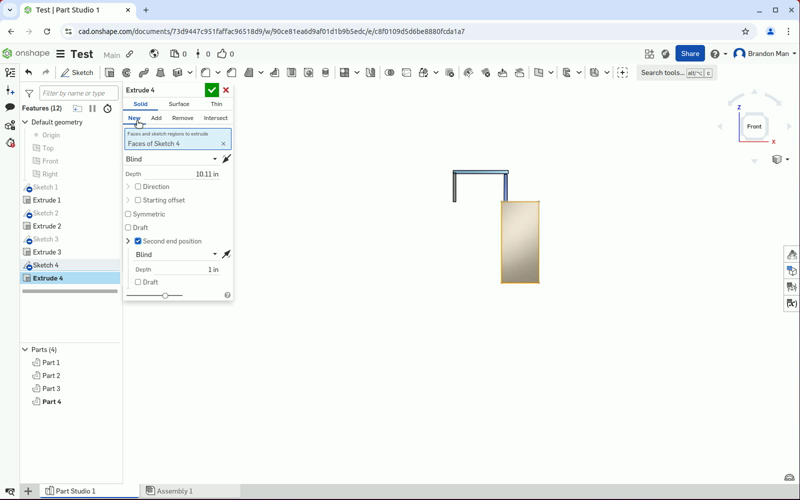
key(tab, 3)
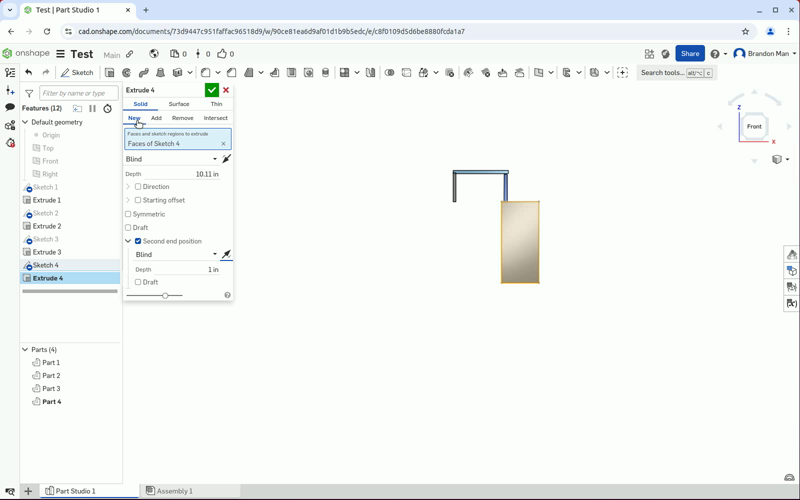
text(1.685)
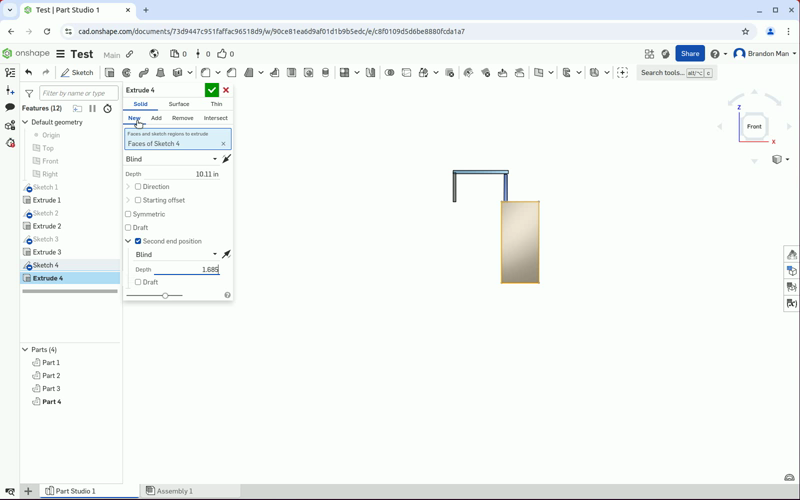
key(enter)
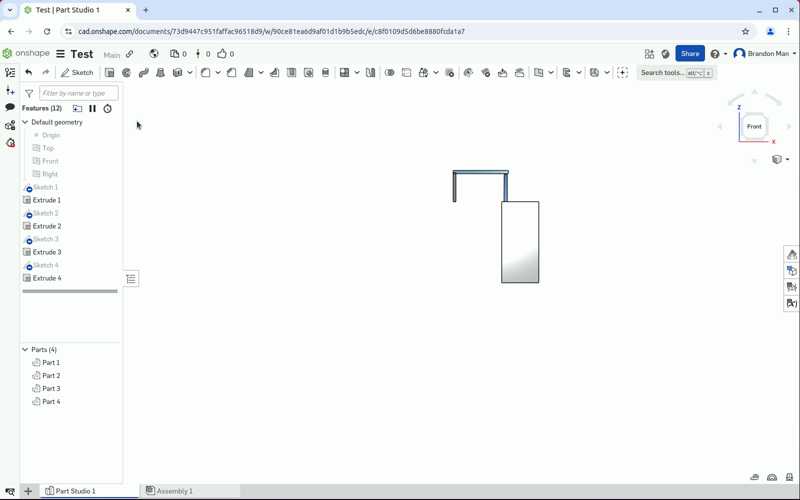
key(shift+h)
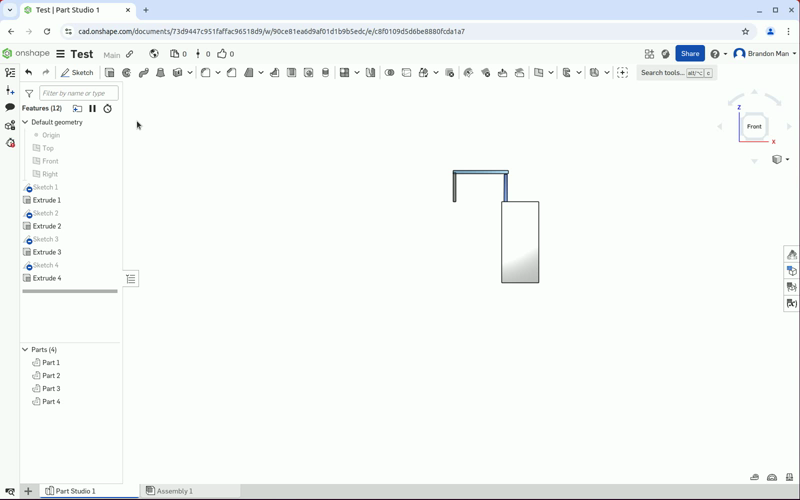
key(shift+h)
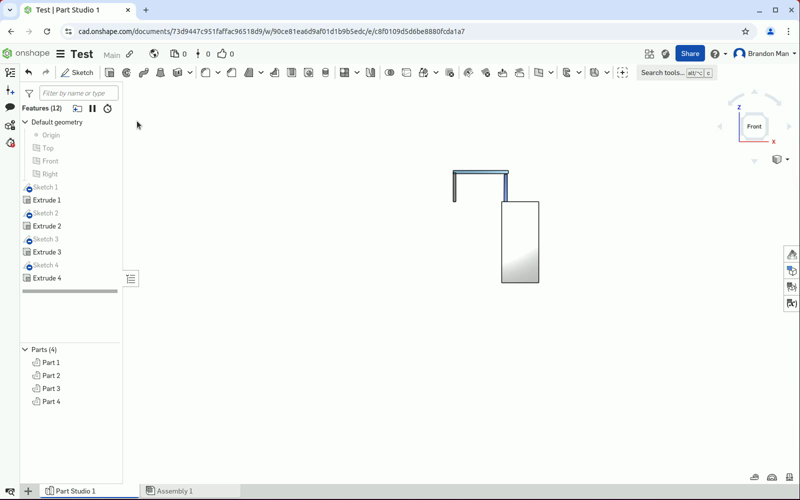
mouse_move(73, 189)
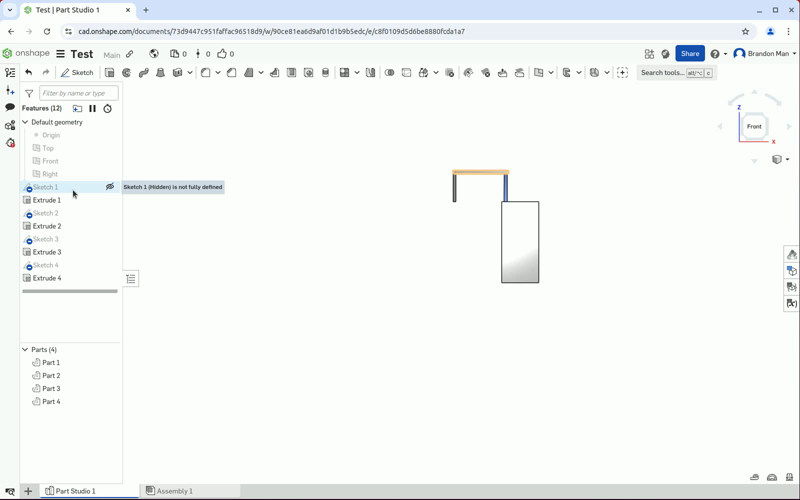
click(73, 189)
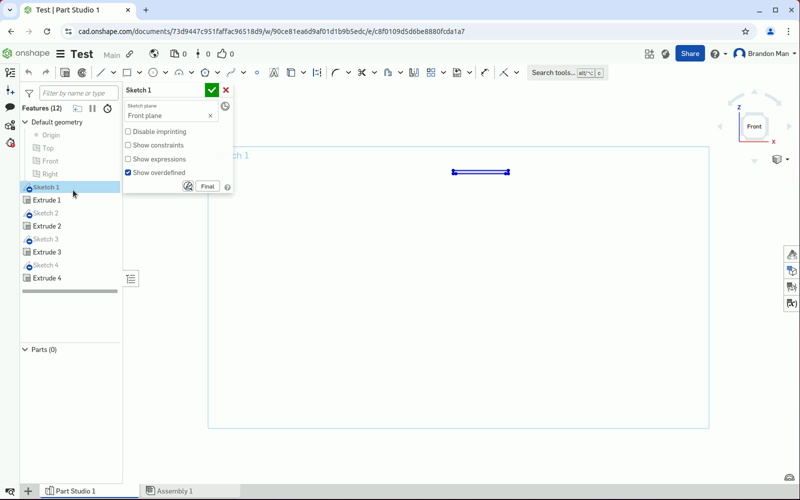
mouse_move(229, 92)
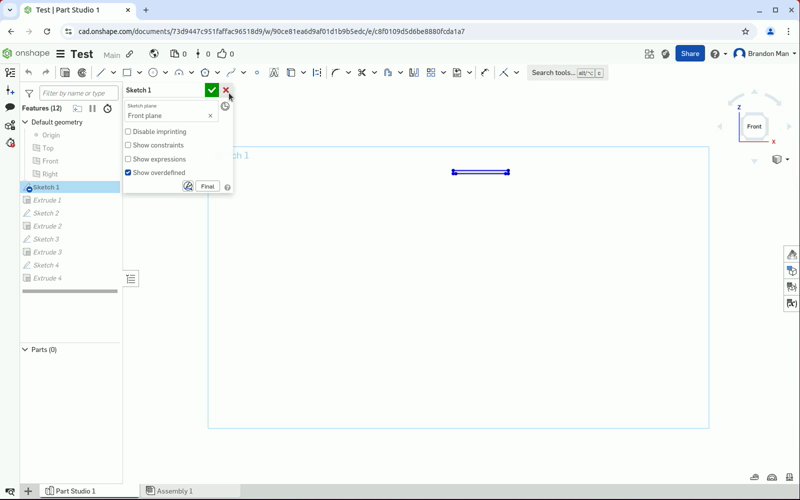
click(229, 92)
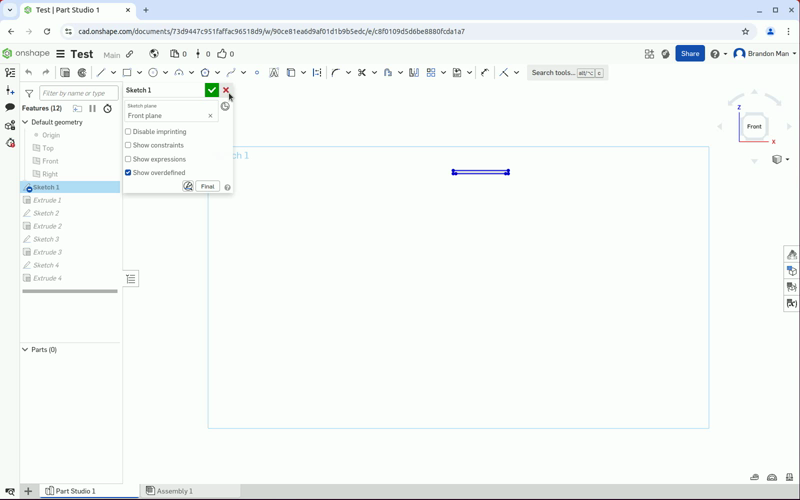
key(shift+s)
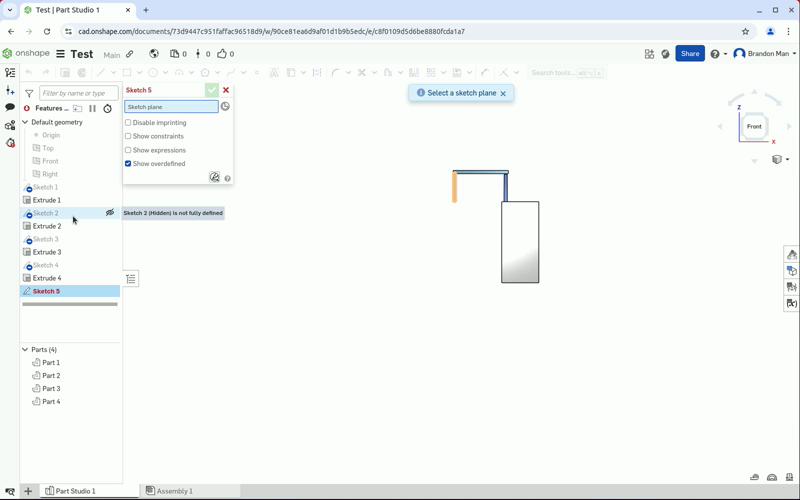
scroll(3)
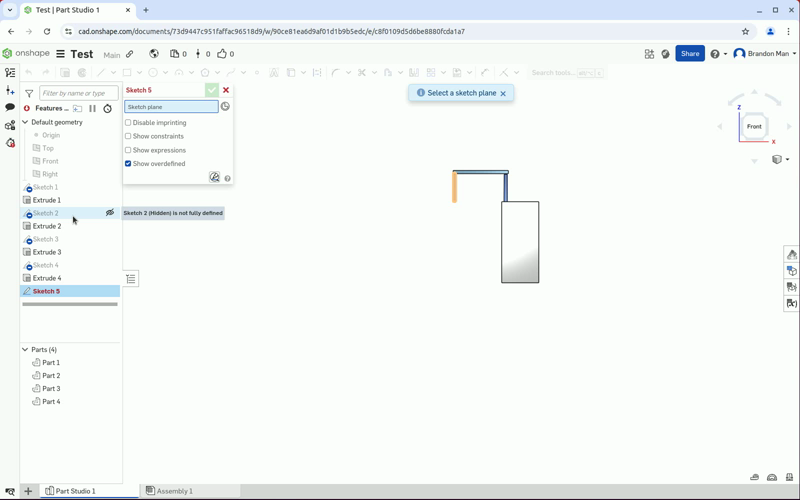
mouse_move(73, 163)
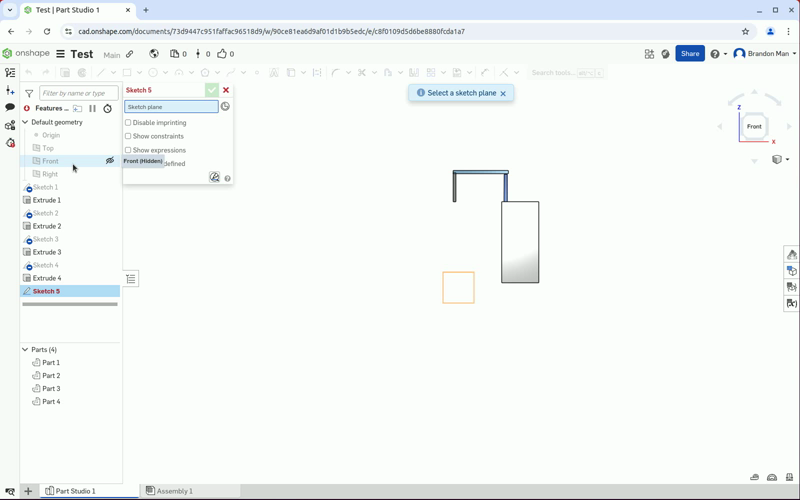
click(73, 163)
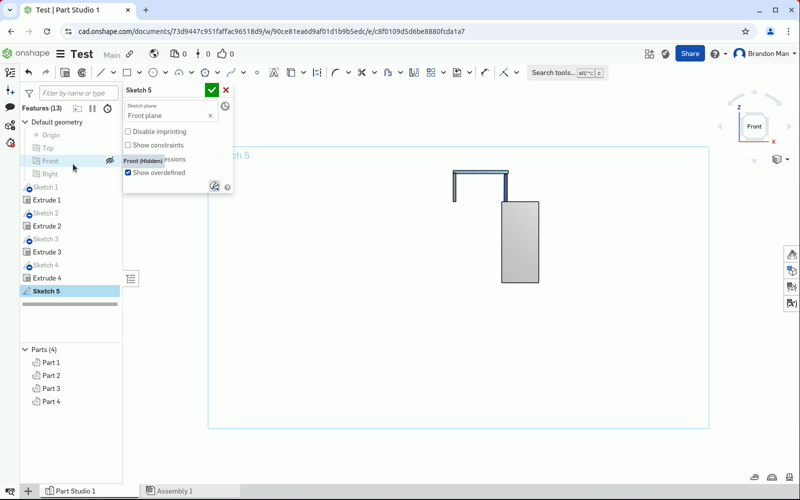
mouse_move(73, 352)
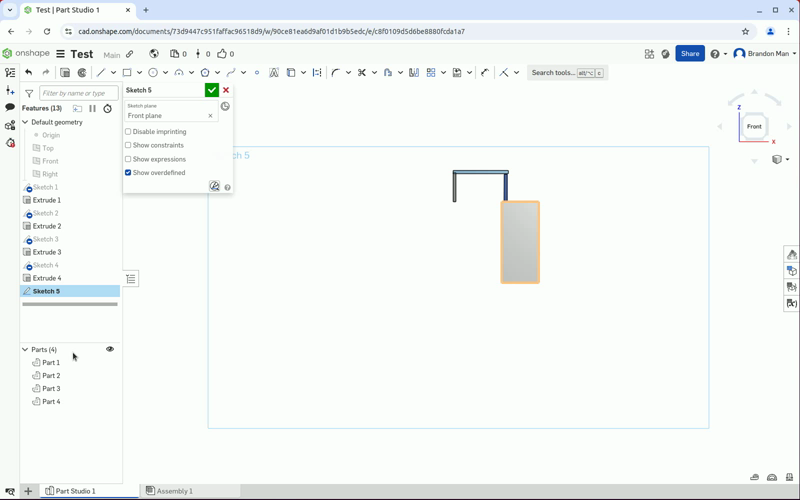
key(y)
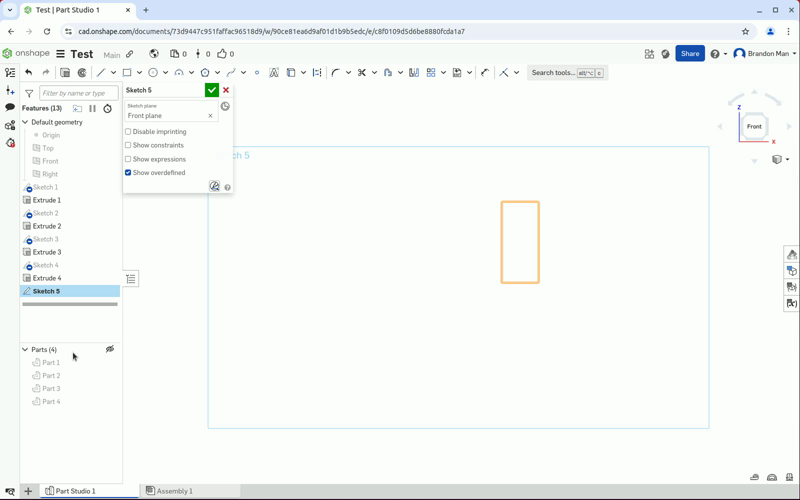
key(l)
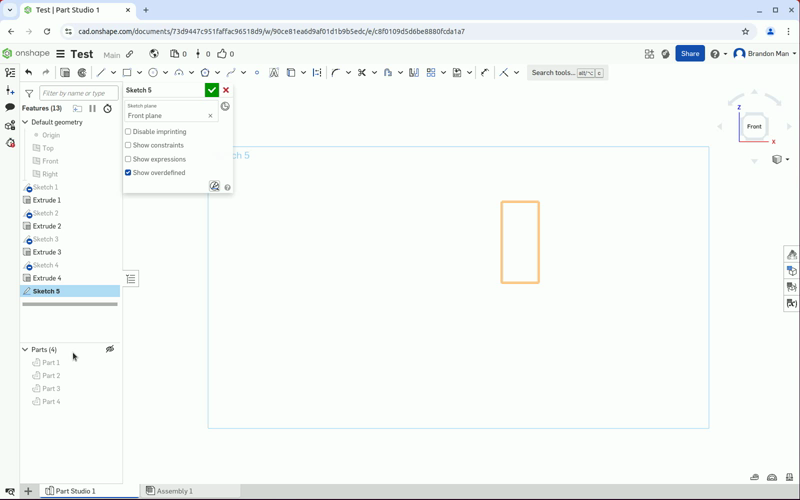
key_down(shift)
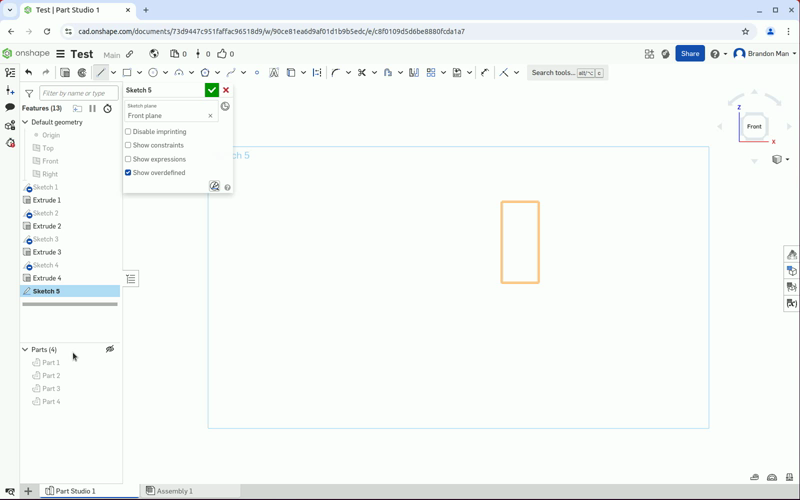
mouse_move(424, 282)
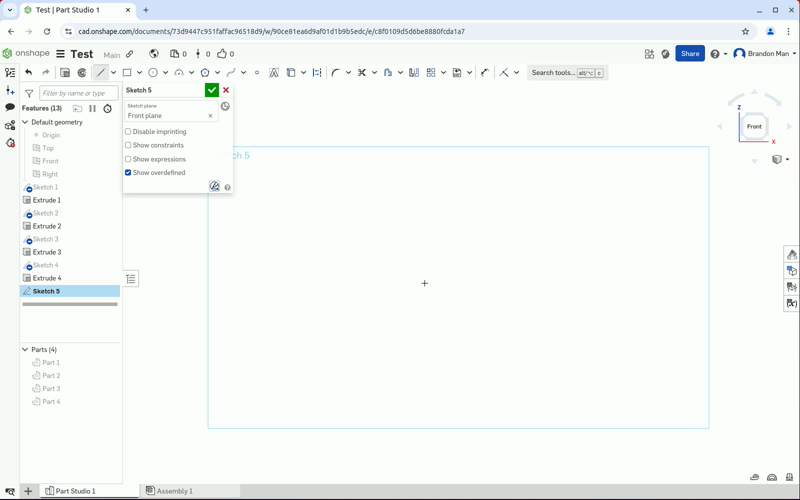
click(424, 282)
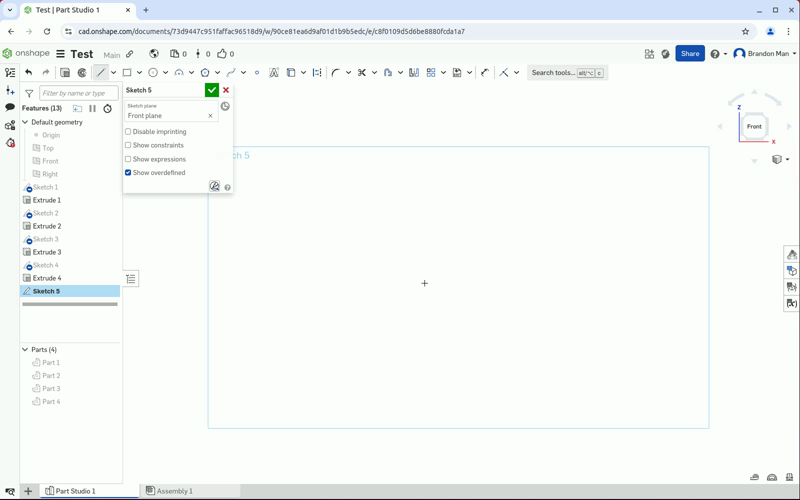
key_up(shift)
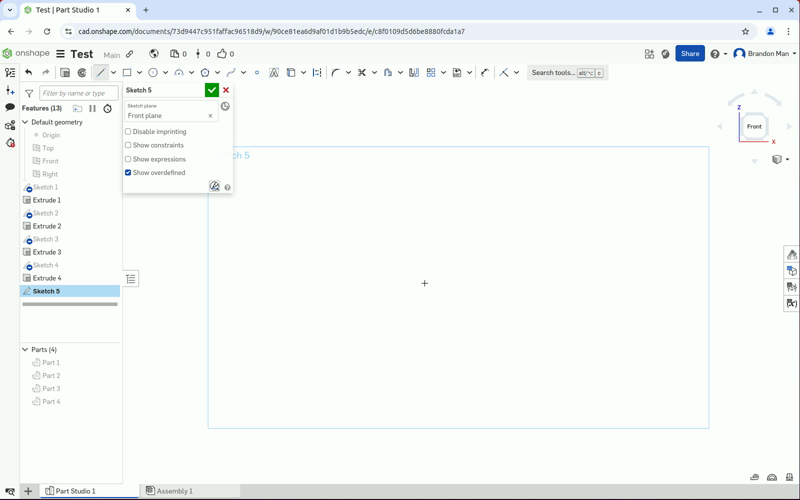
key_down(shift)
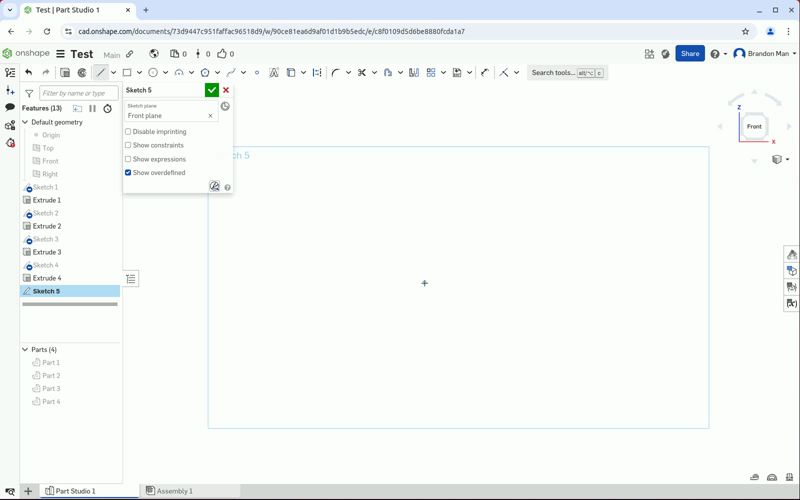
mouse_move(454, 282)
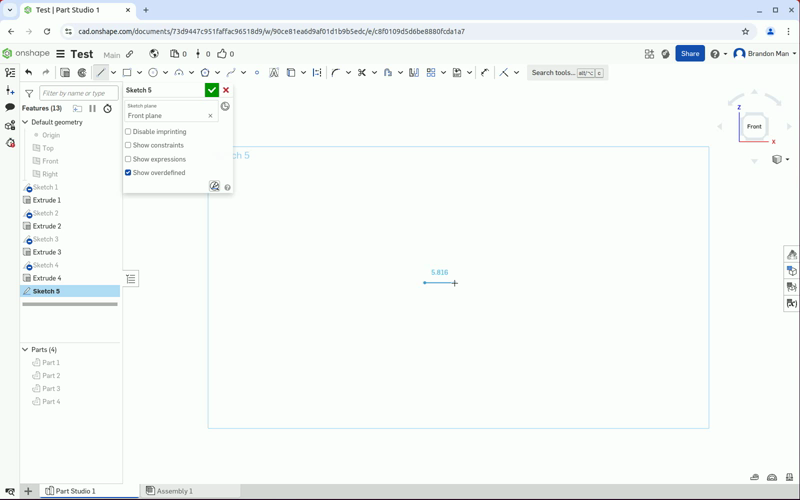
mouse_move(461, 282)
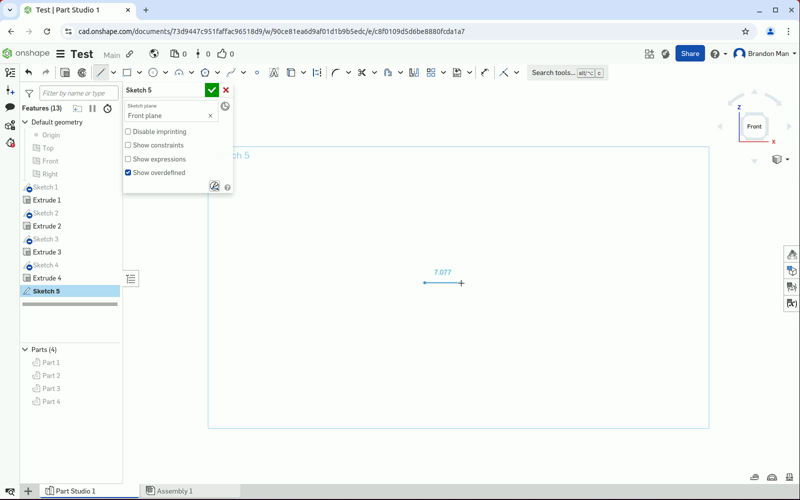
click(461, 282)
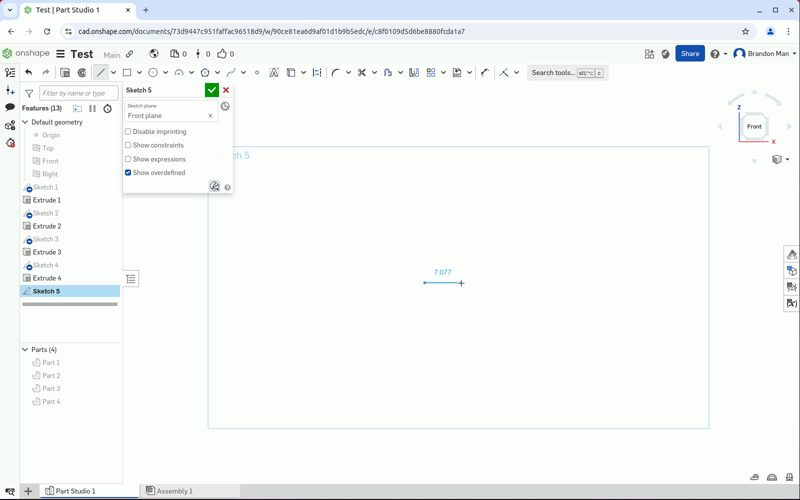
key_up(shift)
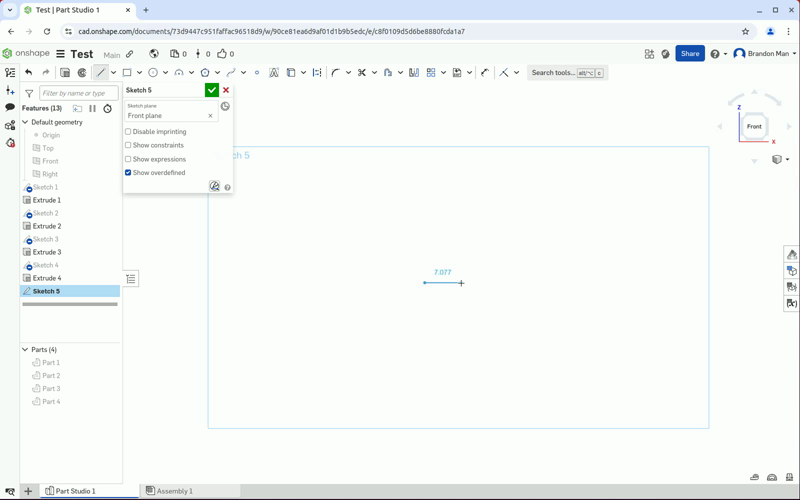
key_down(shift)
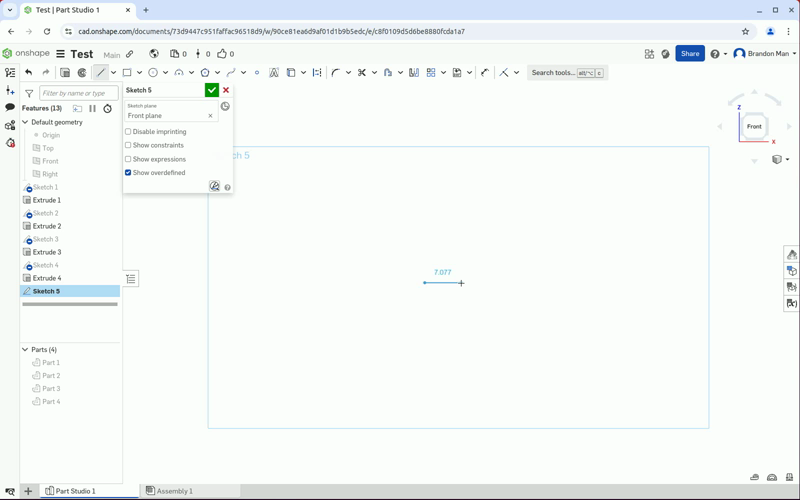
mouse_move(461, 201)
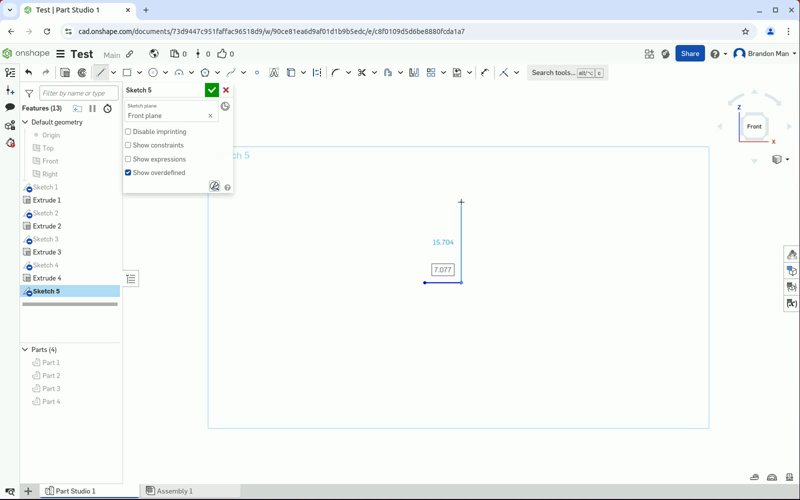
click(461, 201)
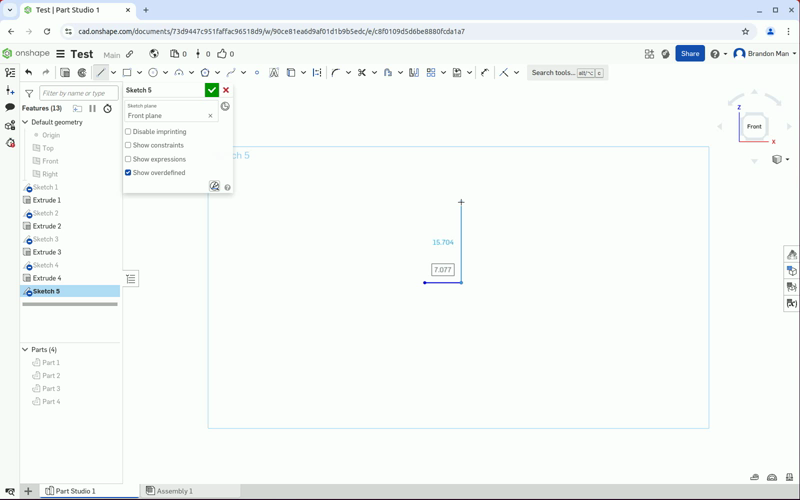
key_up(shift)
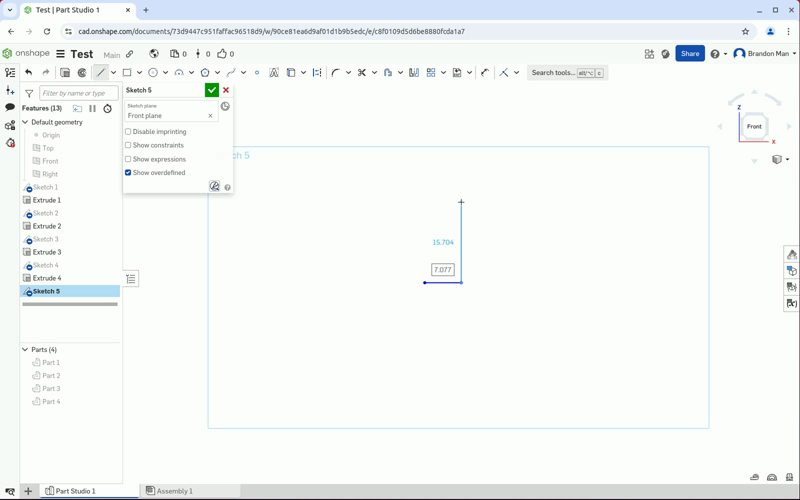
key_down(shift)
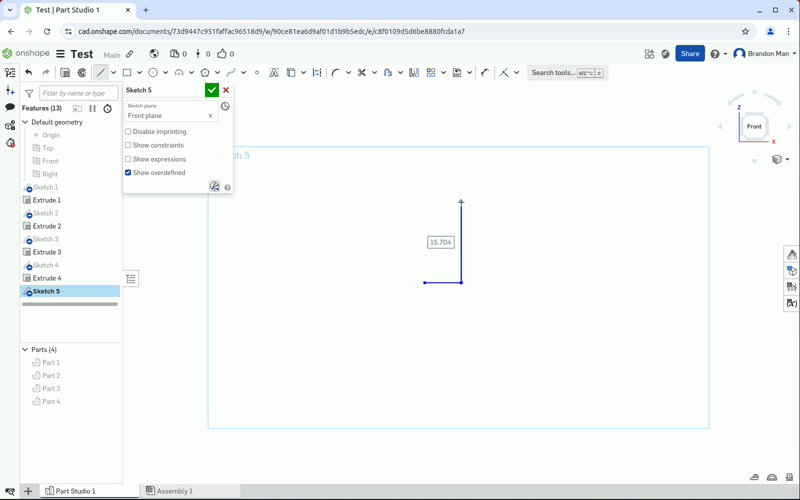
mouse_move(491, 201)
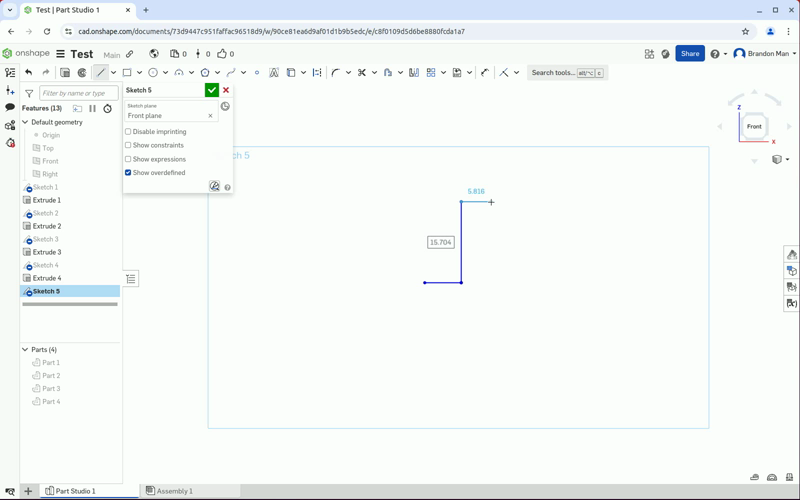
mouse_move(458, 201)
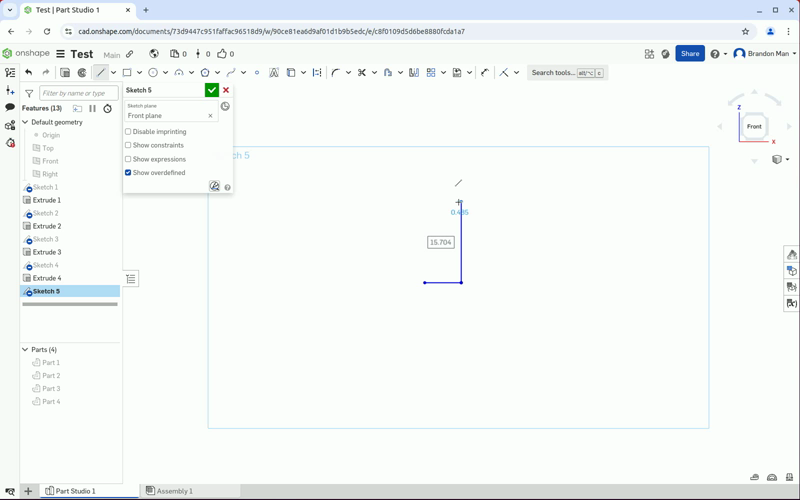
scroll(6)
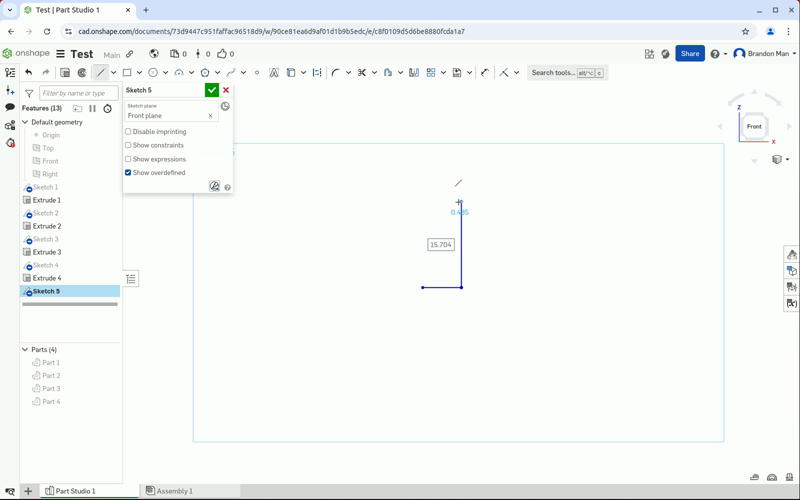
scroll(6)
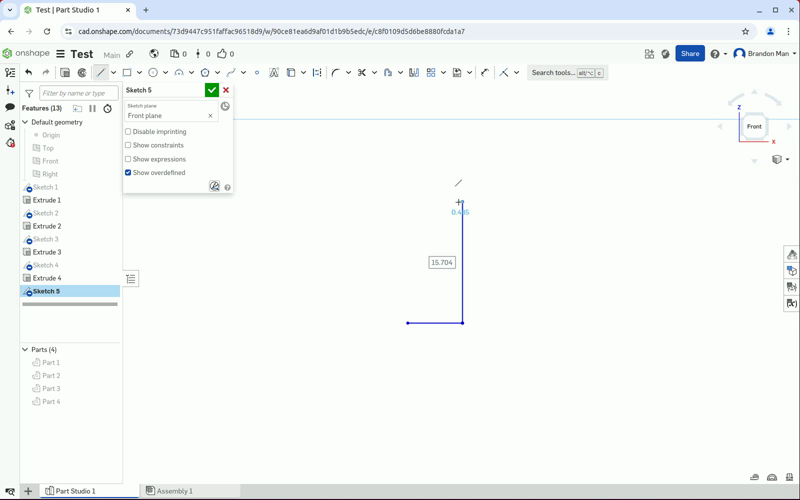
scroll(6)
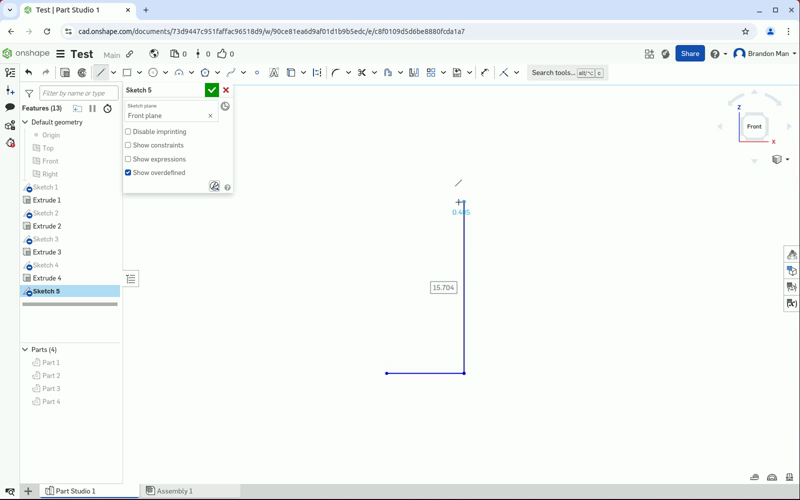
scroll(6)
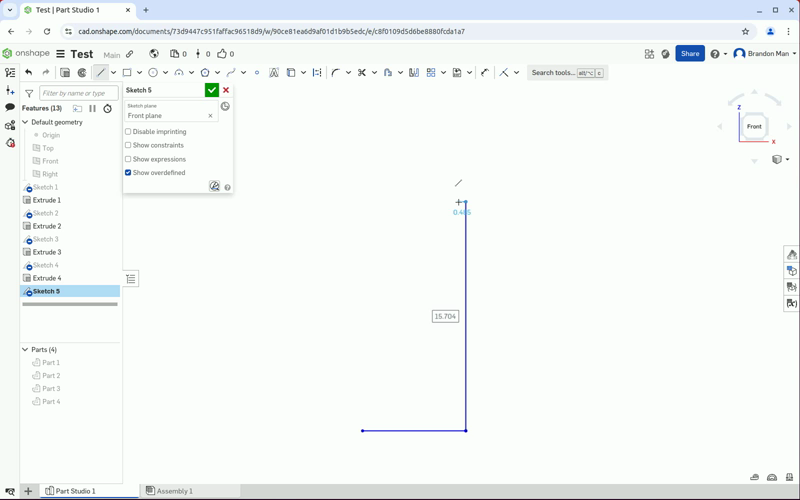
scroll(6)
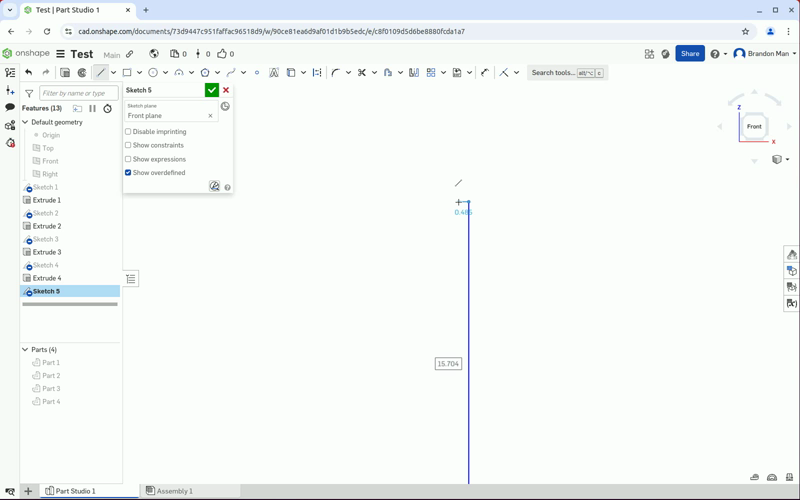
scroll(6)
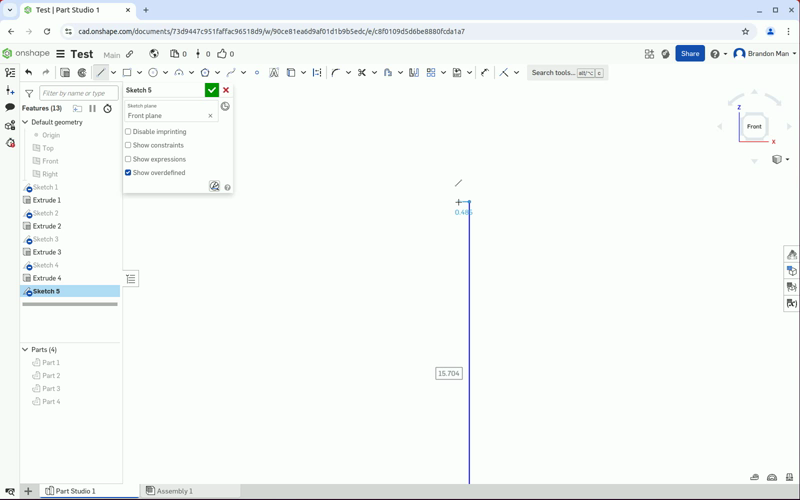
scroll(6)
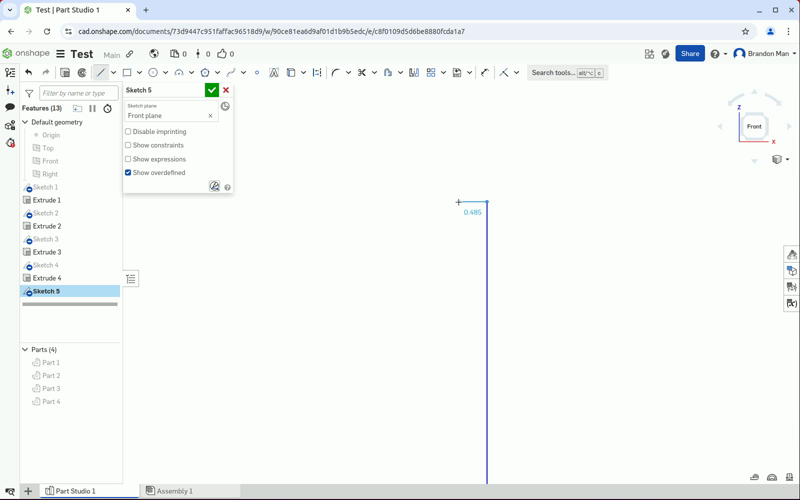
click(458, 201)
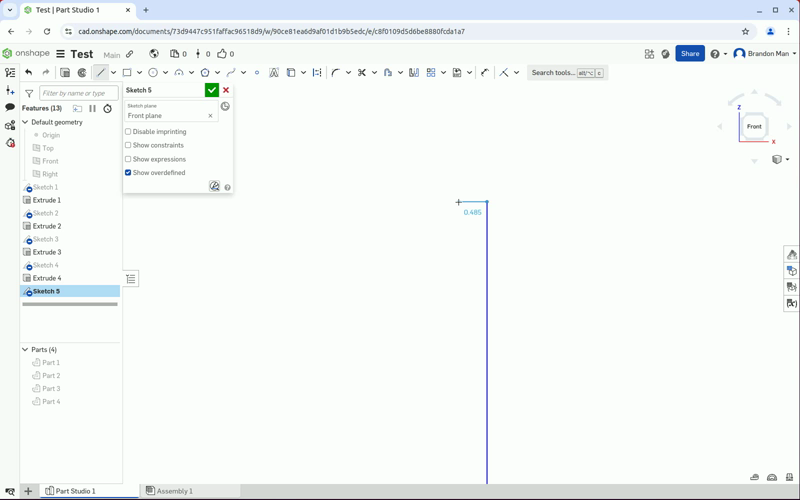
scroll(-6)
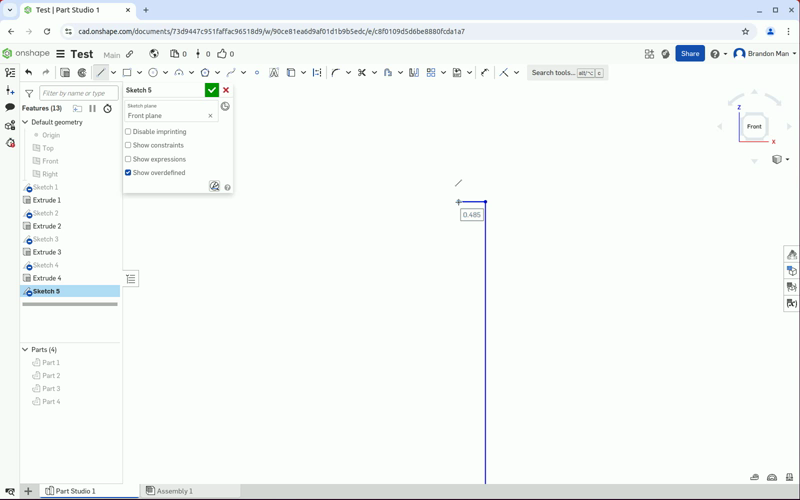
scroll(-6)
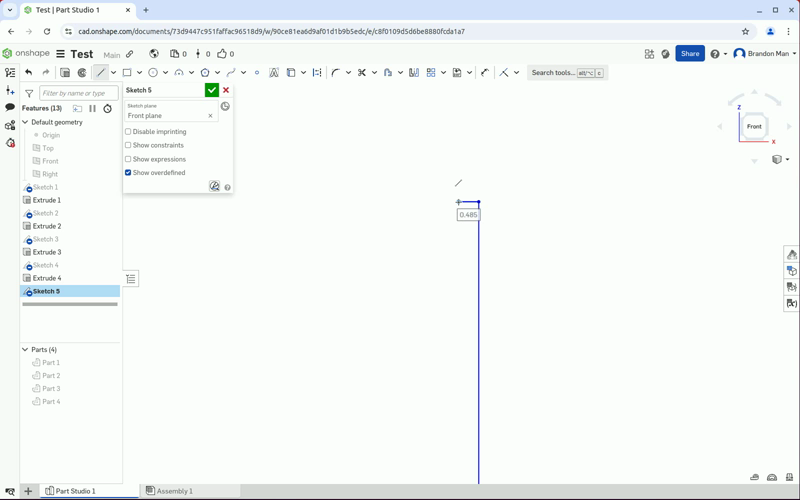
scroll(-6)
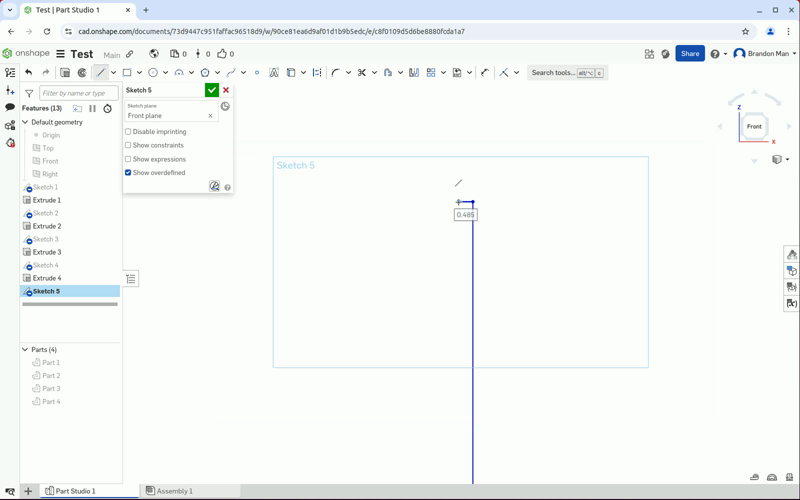
scroll(-6)
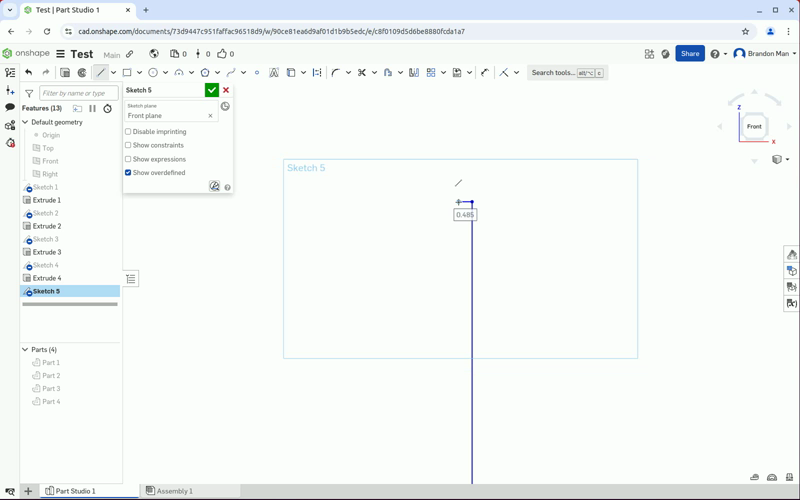
scroll(-6)
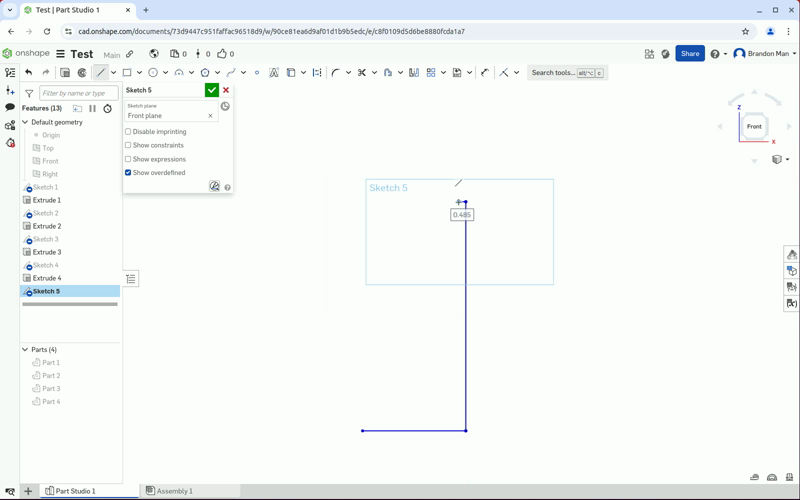
scroll(-6)
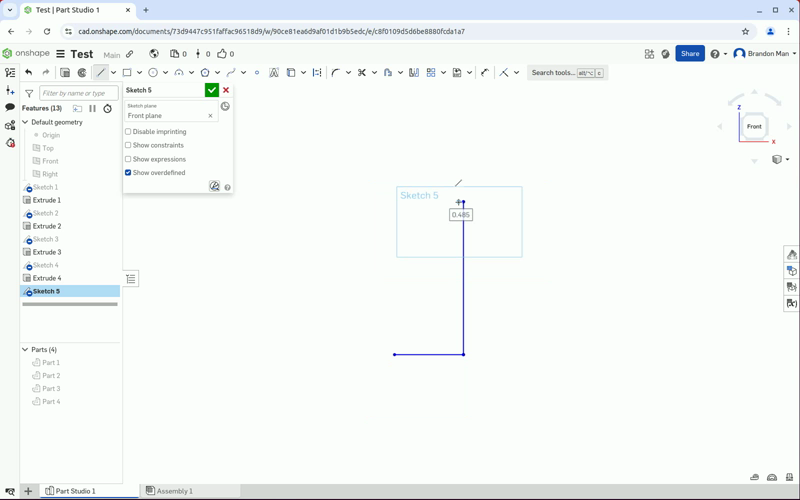
scroll(-6)
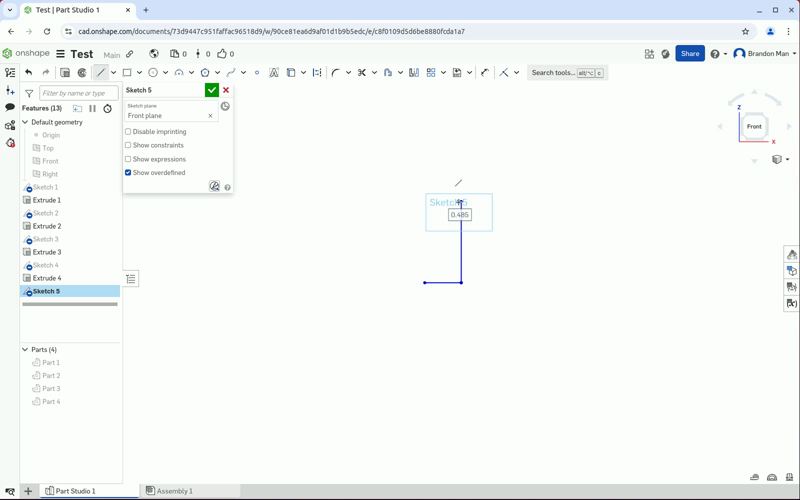
key_up(shift)
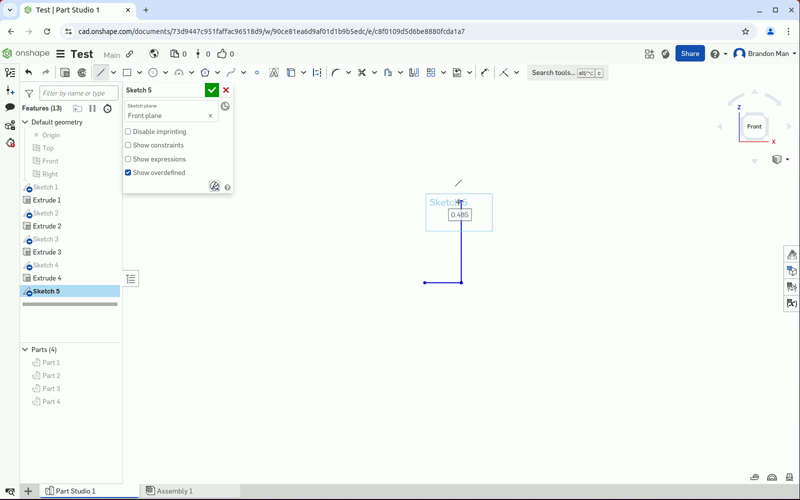
key_down(shift)
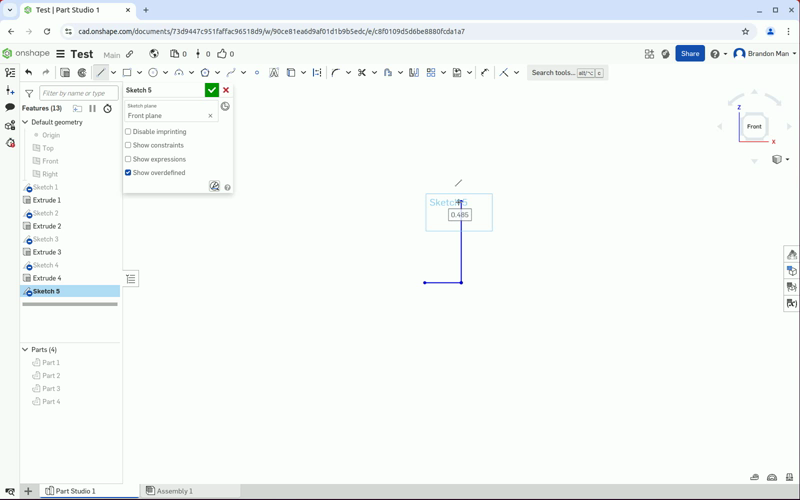
mouse_move(488, 201)
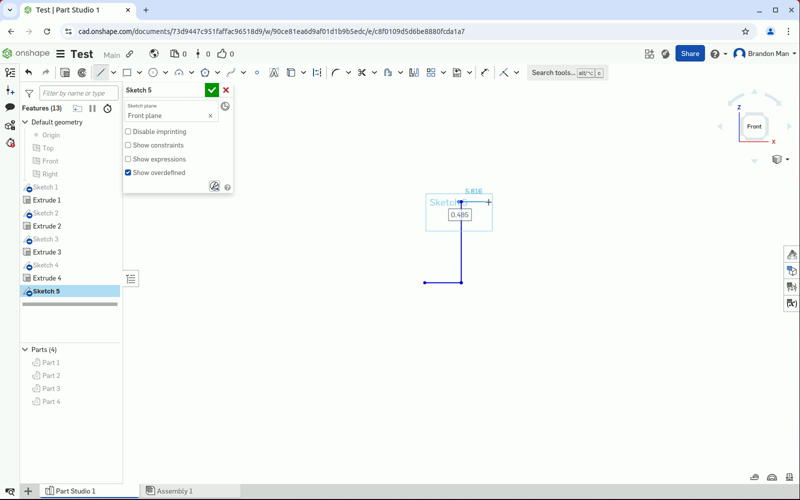
mouse_move(456, 201)
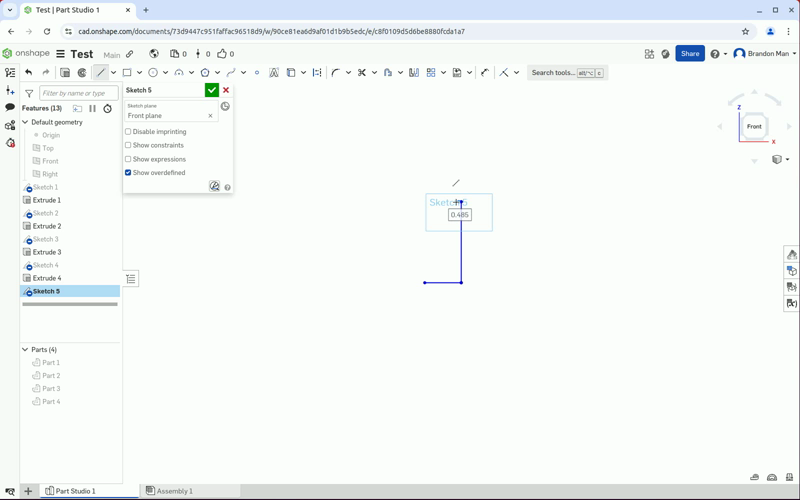
scroll(6)
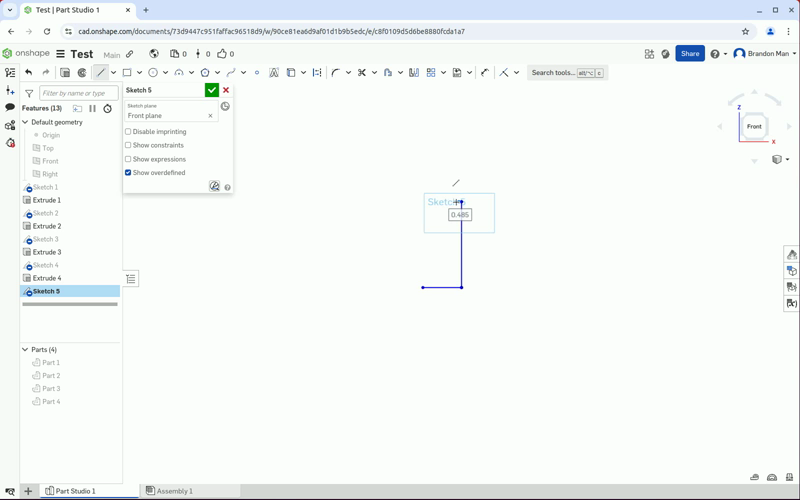
scroll(6)
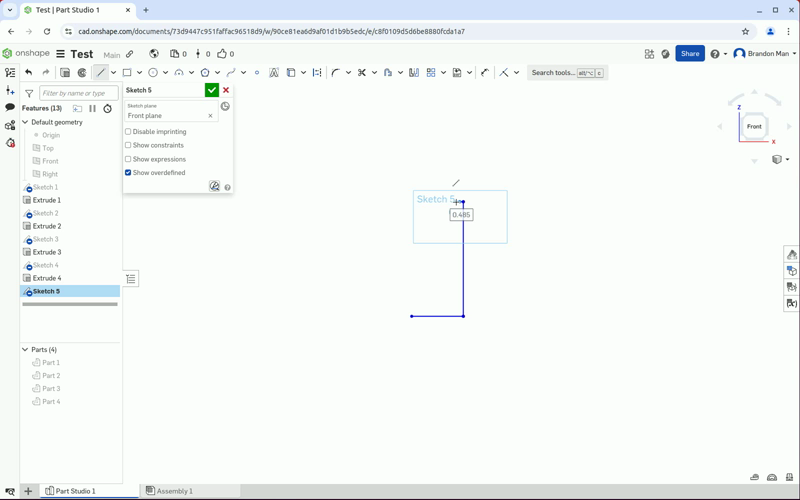
scroll(6)
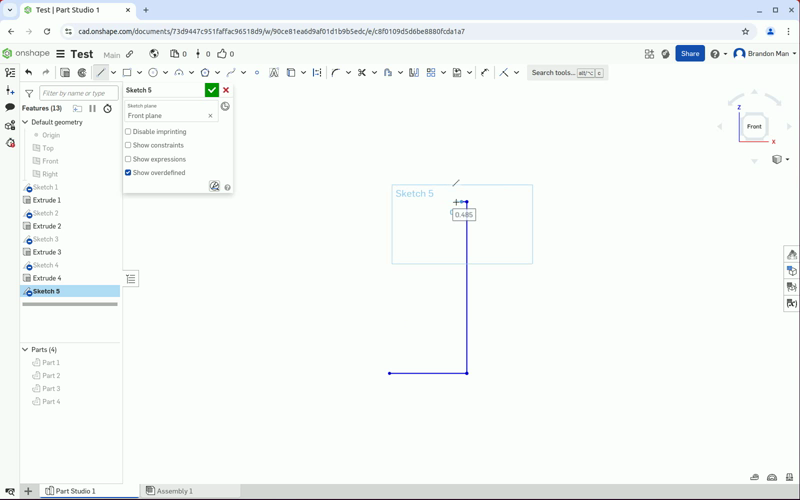
scroll(6)
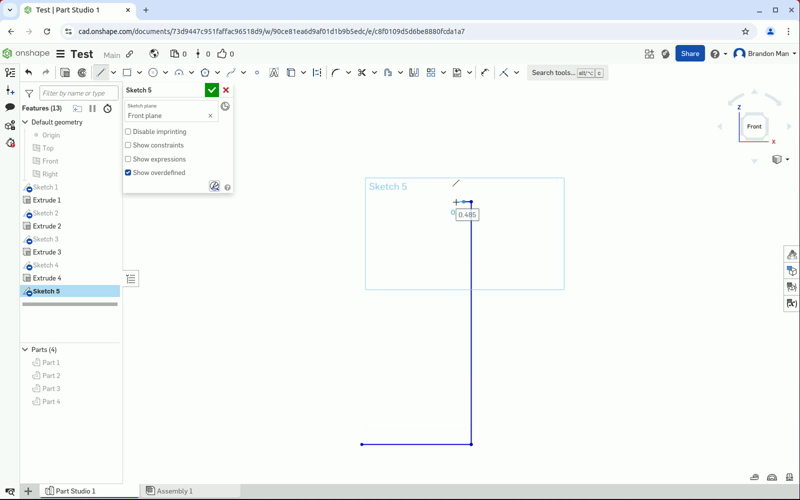
scroll(6)
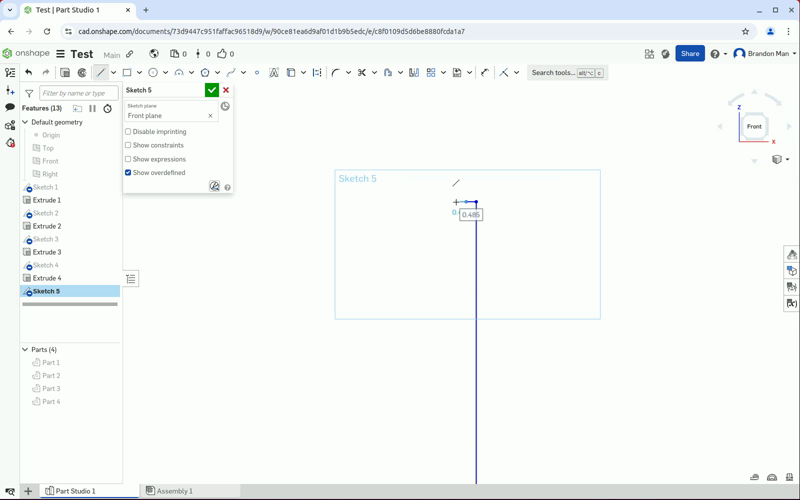
scroll(6)
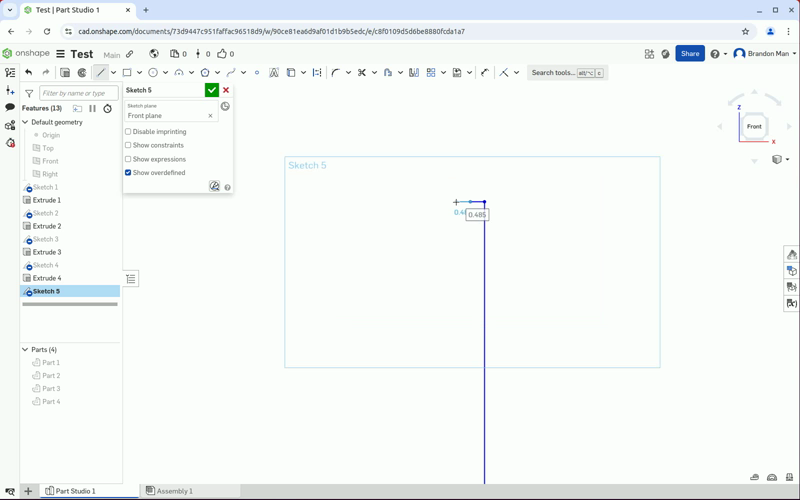
scroll(6)
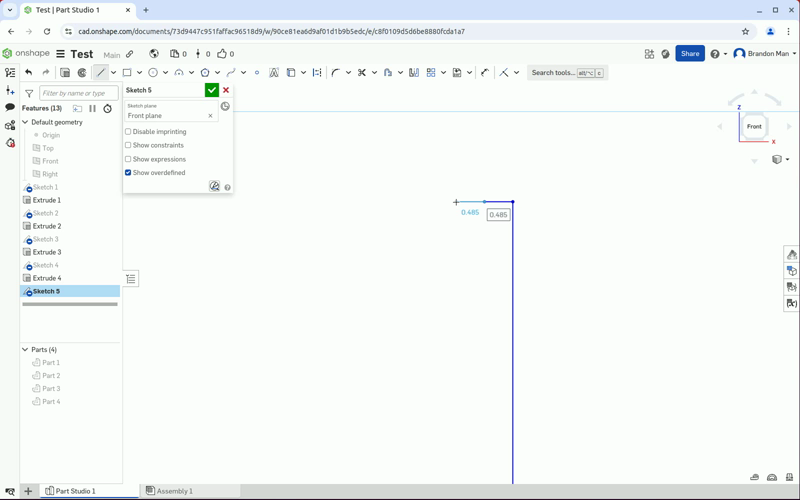
click(456, 201)
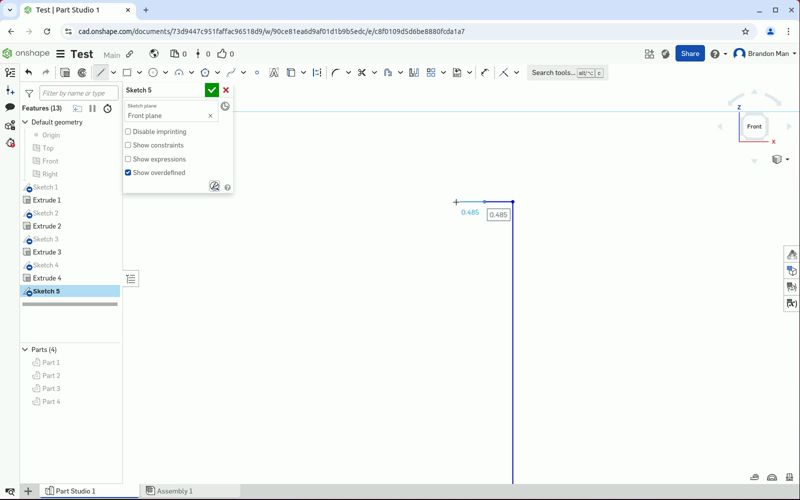
scroll(-6)
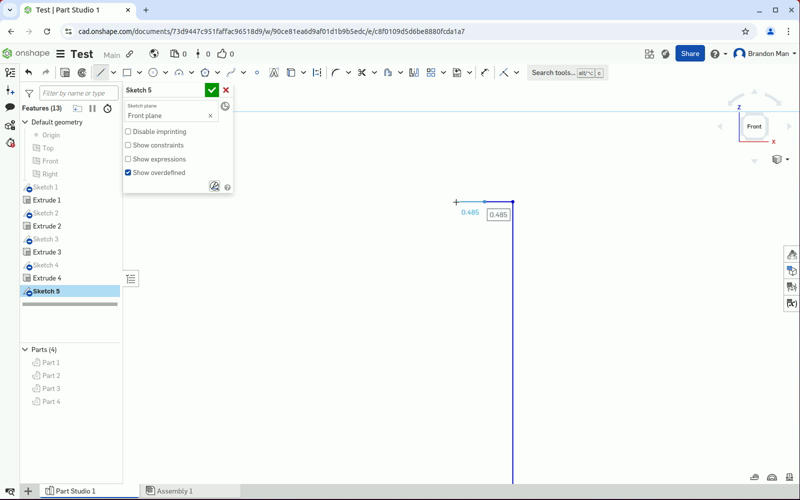
scroll(-6)
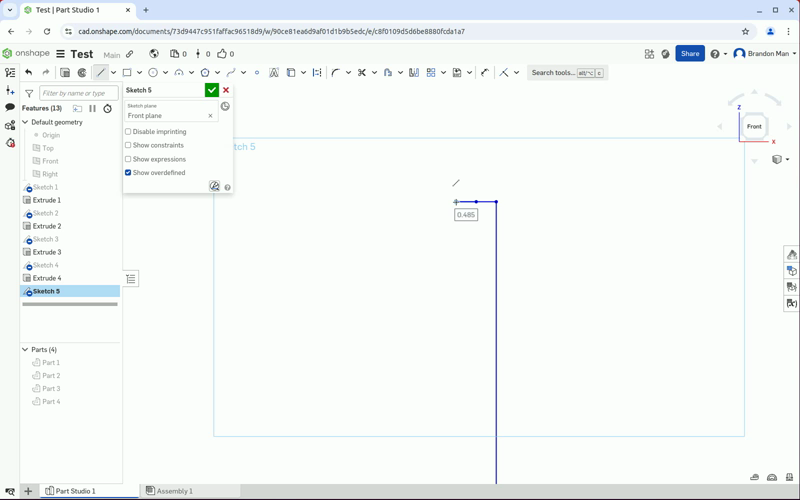
scroll(-6)
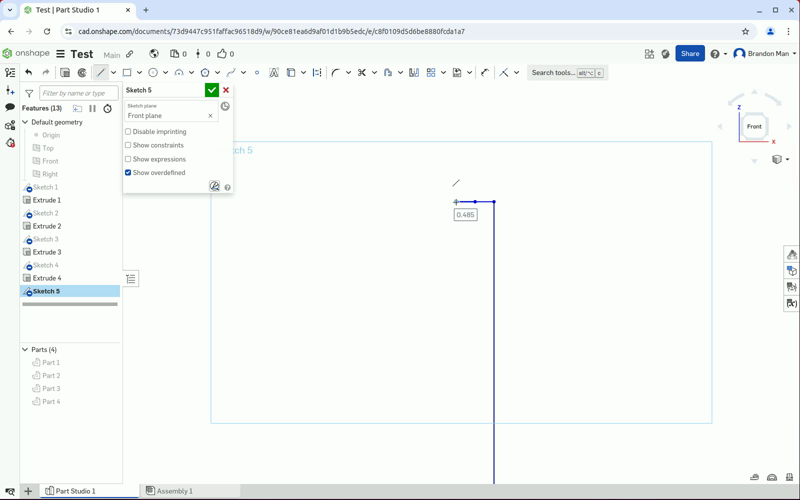
scroll(-6)
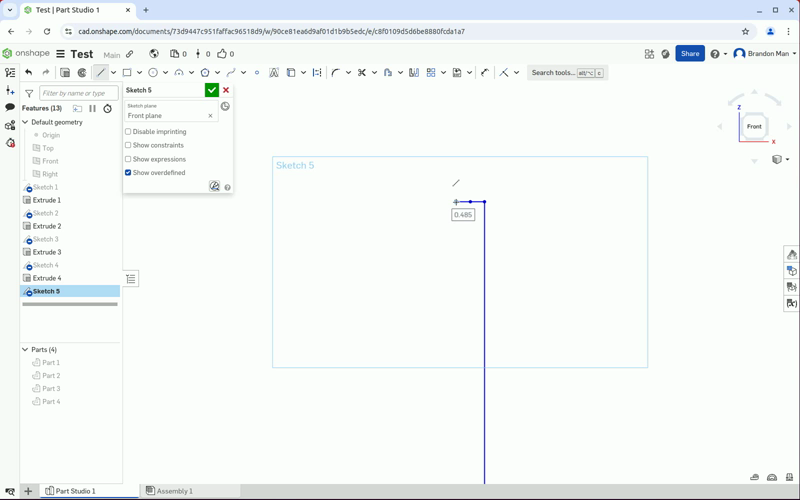
scroll(-6)
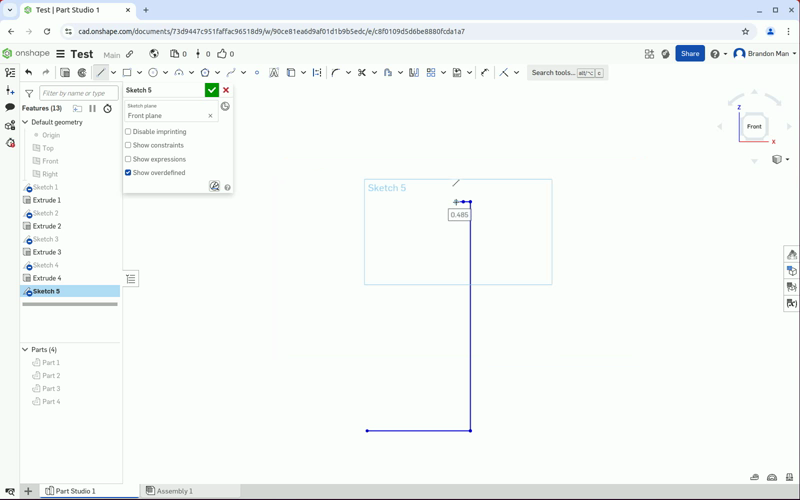
scroll(-6)
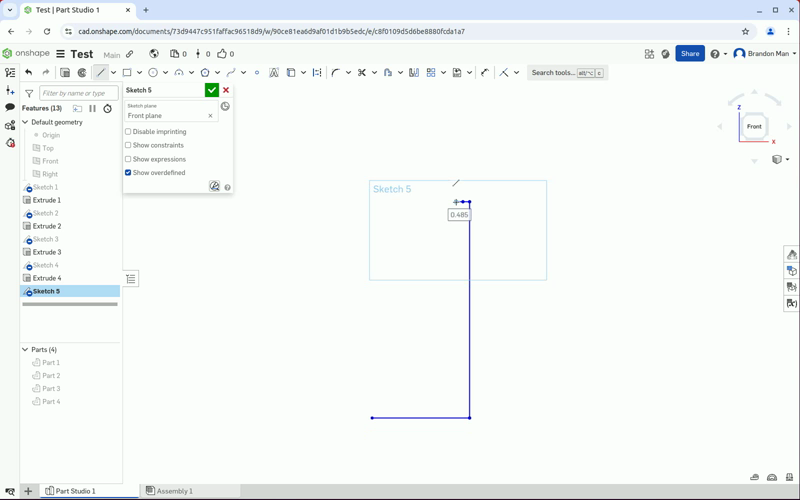
scroll(-6)
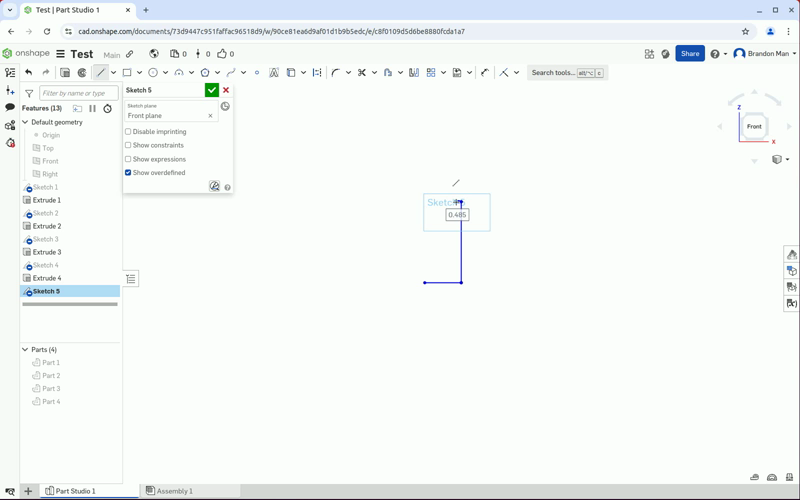
key_up(shift)
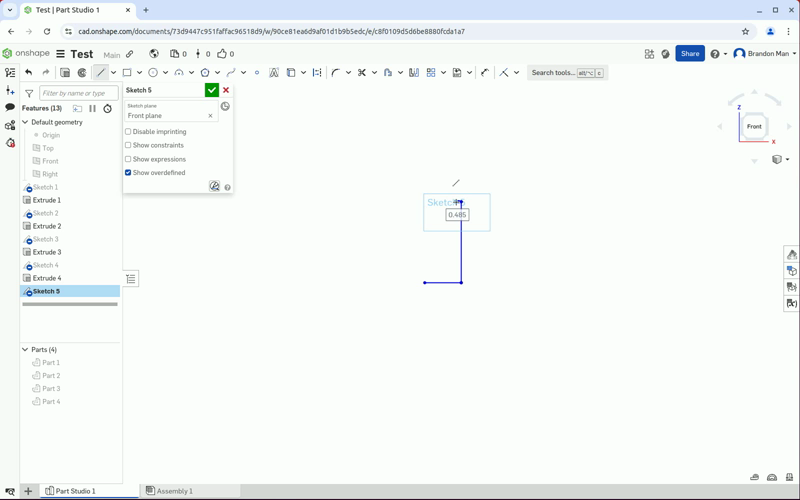
key_down(shift)
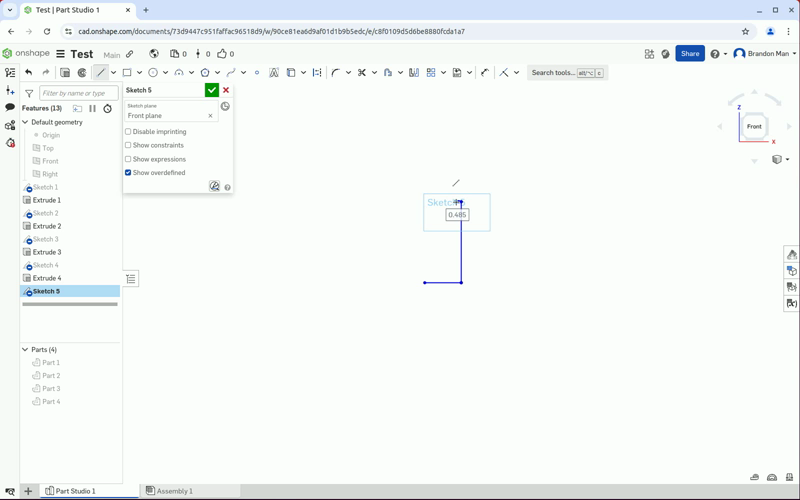
mouse_move(456, 270)
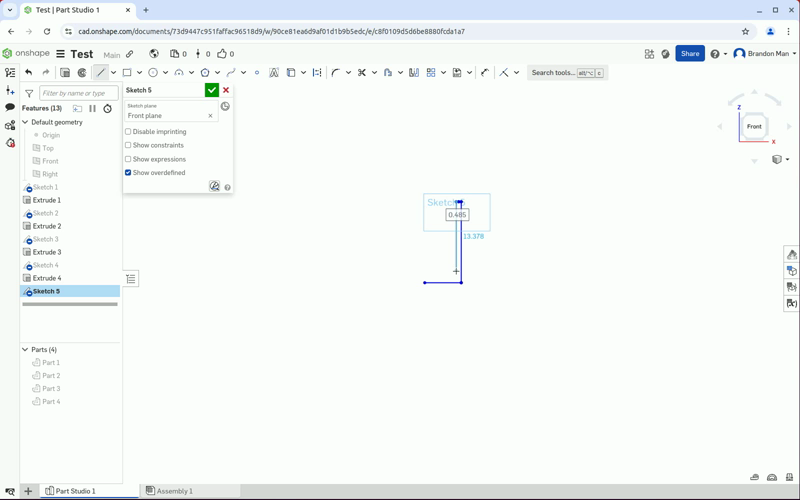
click(456, 270)
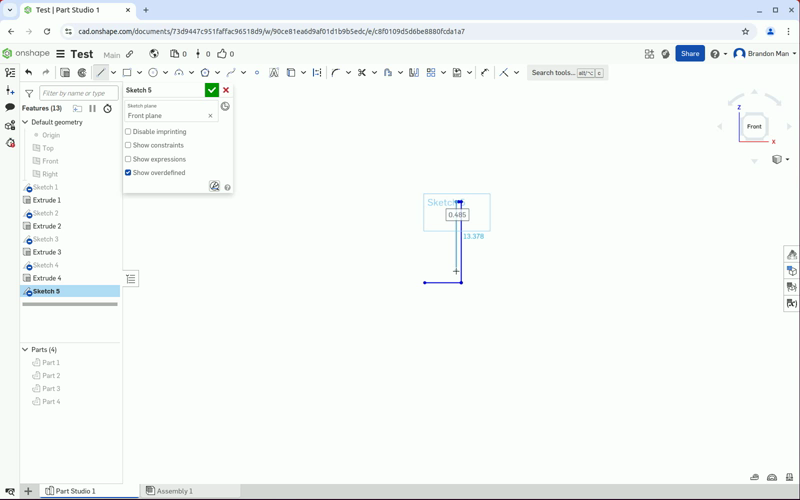
key_up(shift)
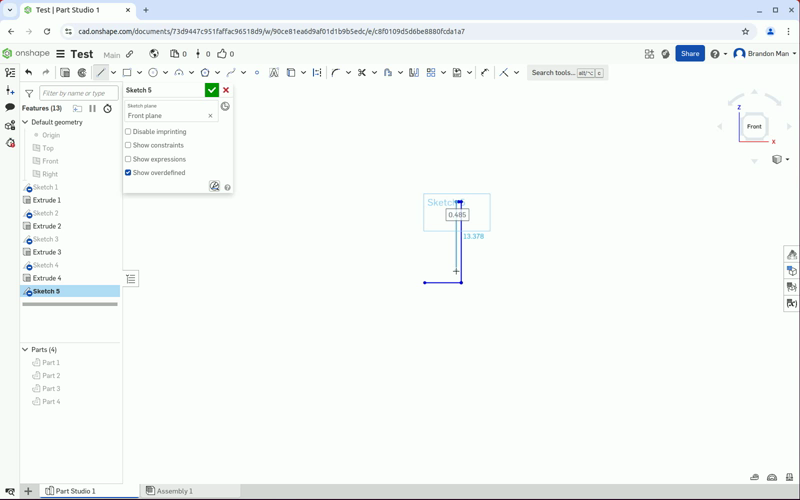
key_down(shift)
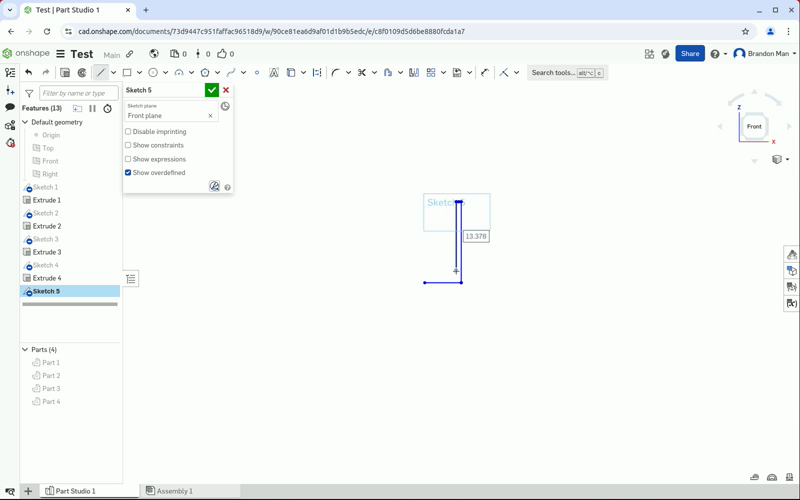
mouse_move(486, 270)
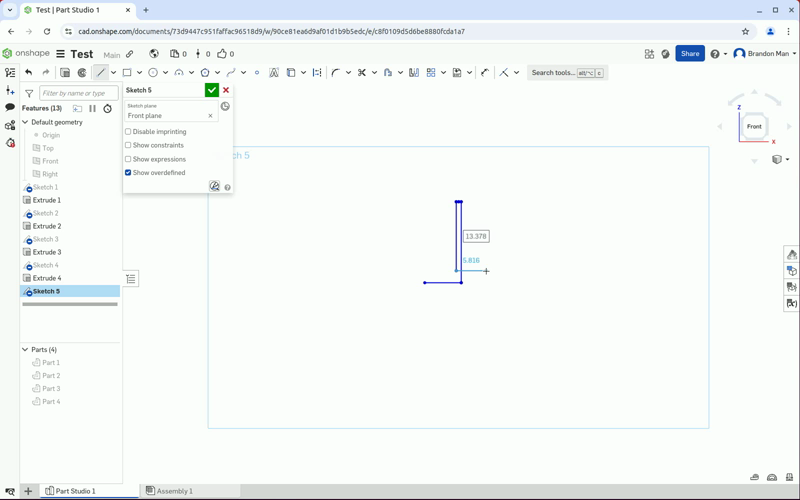
mouse_move(446, 270)
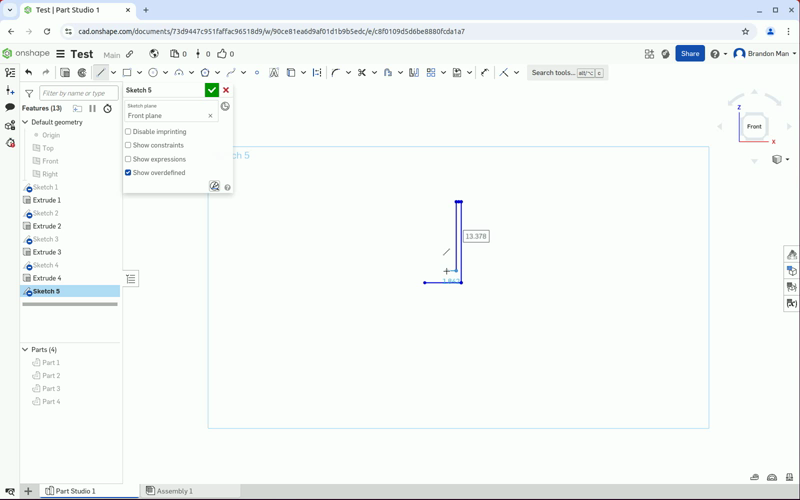
click(446, 270)
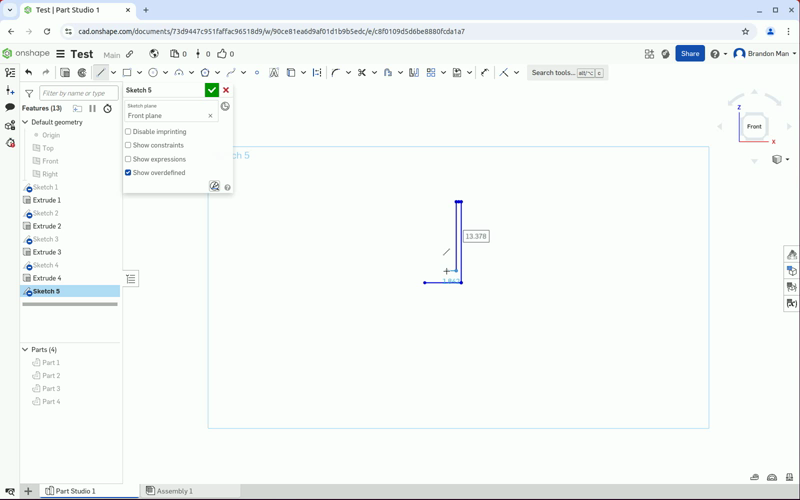
key_up(shift)
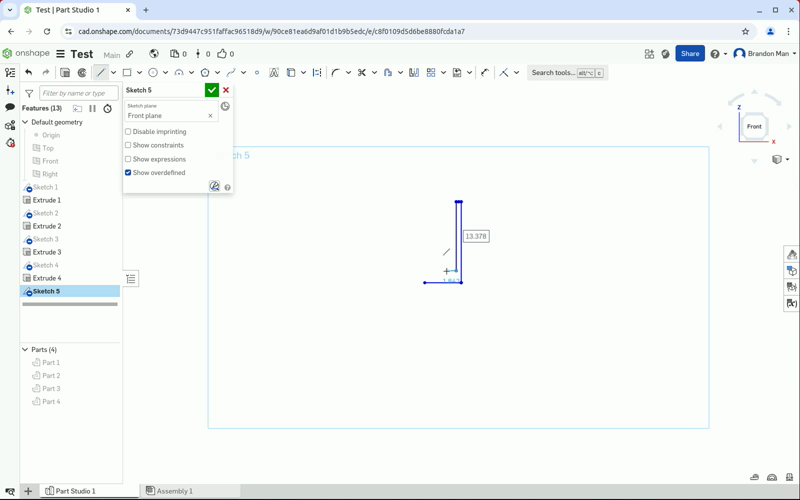
key_down(shift)
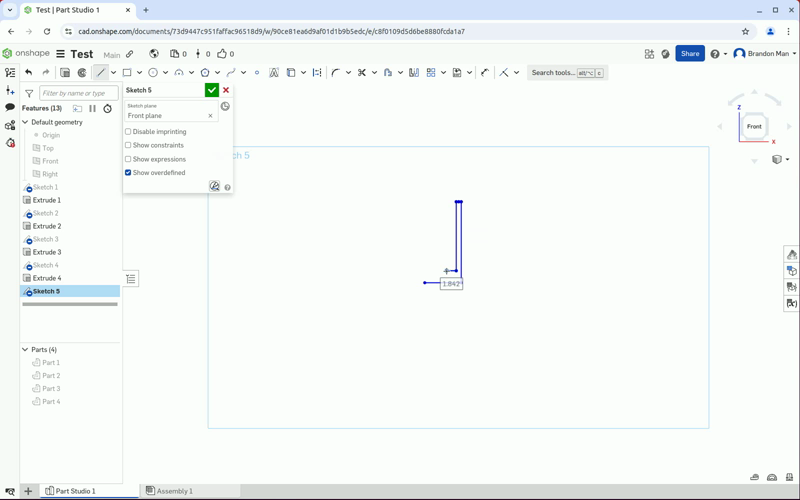
mouse_move(446, 201)
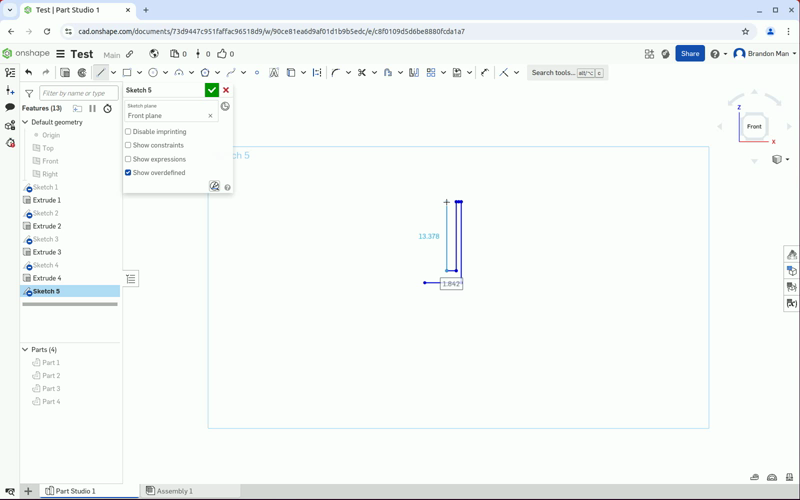
click(446, 201)
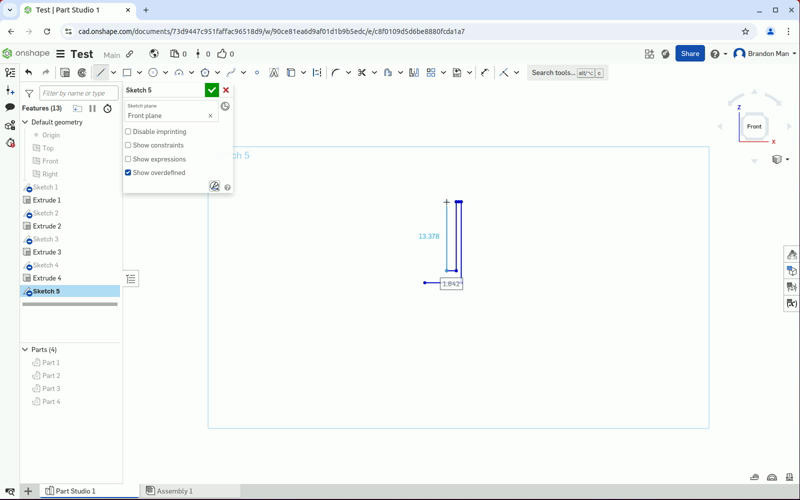
key_up(shift)
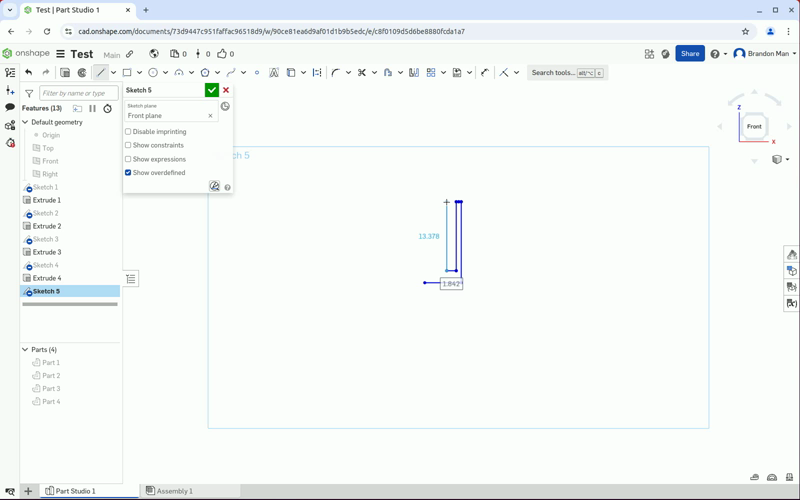
key_down(shift)
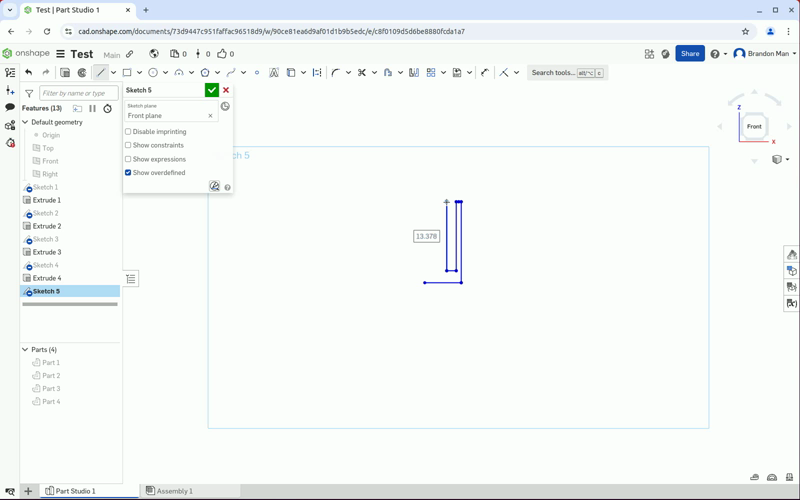
mouse_move(476, 201)
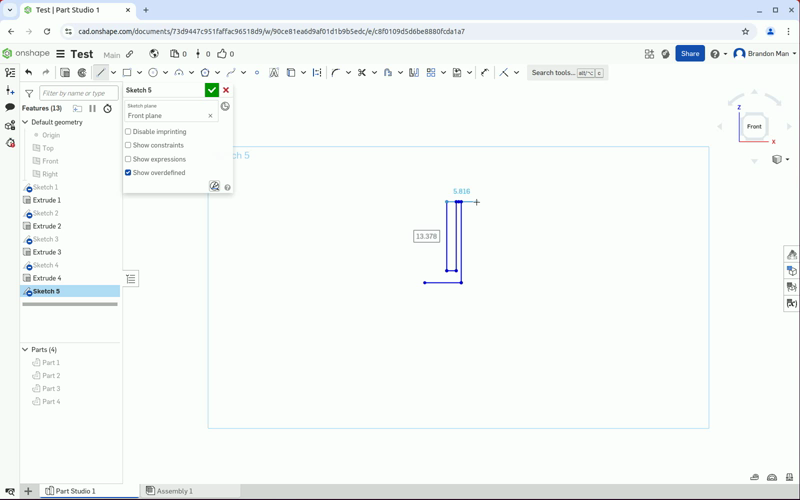
mouse_move(424, 201)
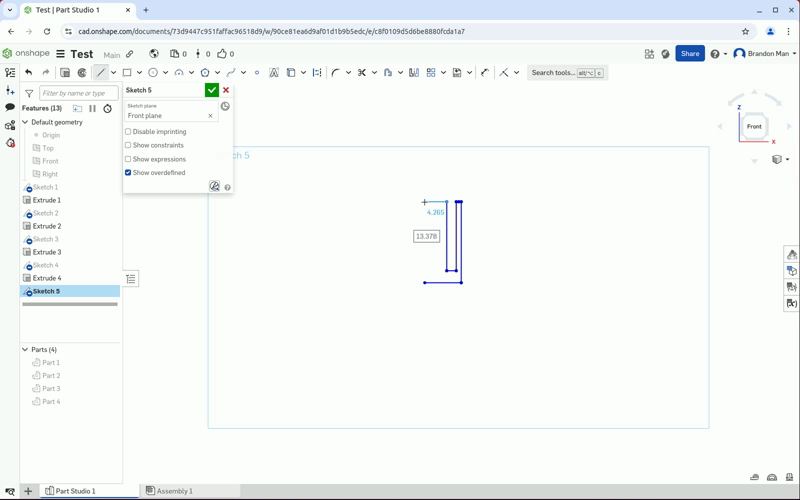
click(424, 201)
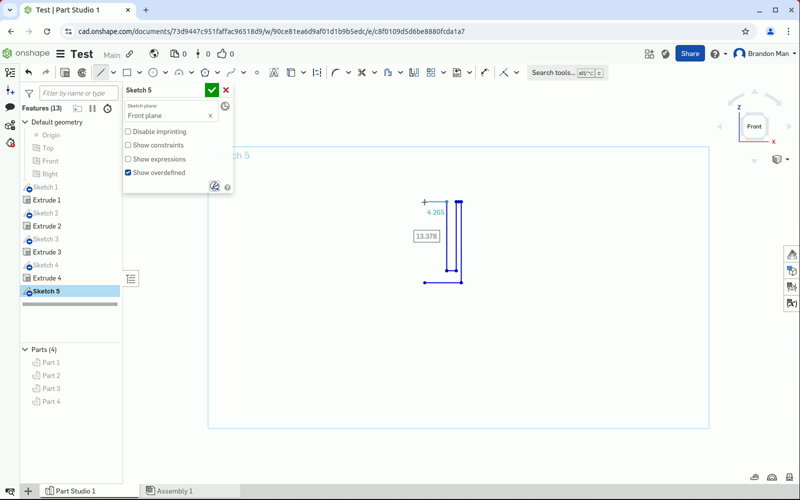
key_up(shift)
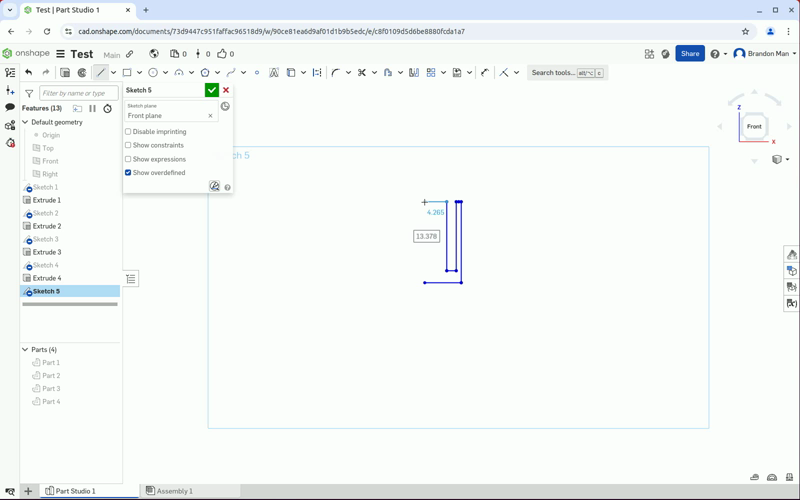
key_down(shift)
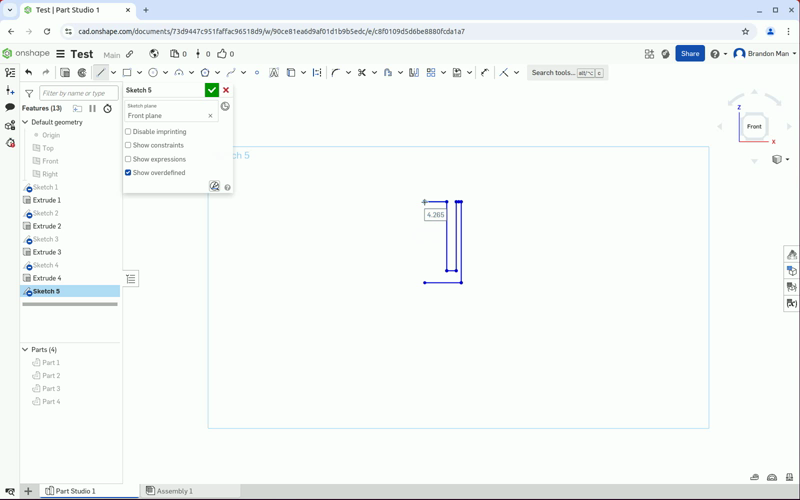
mouse_move(424, 282)
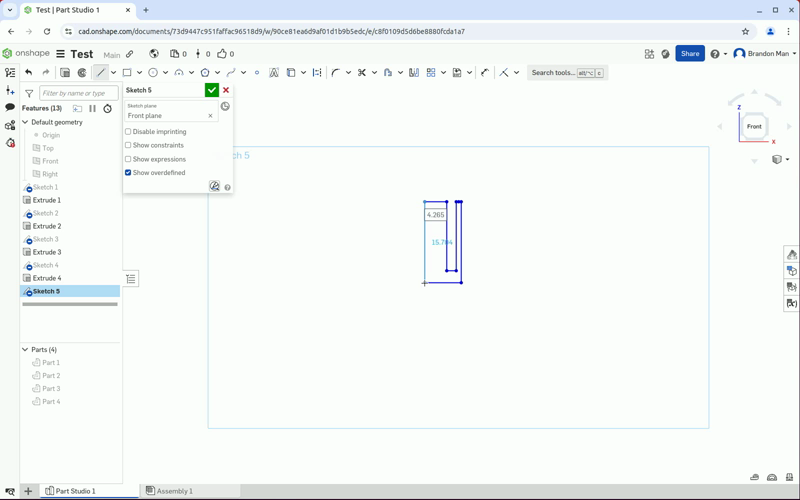
key_up(shift)
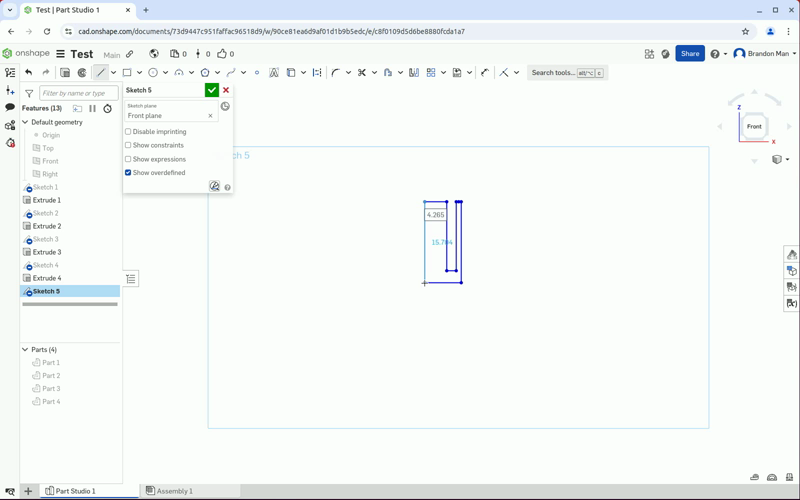
click(424, 282)
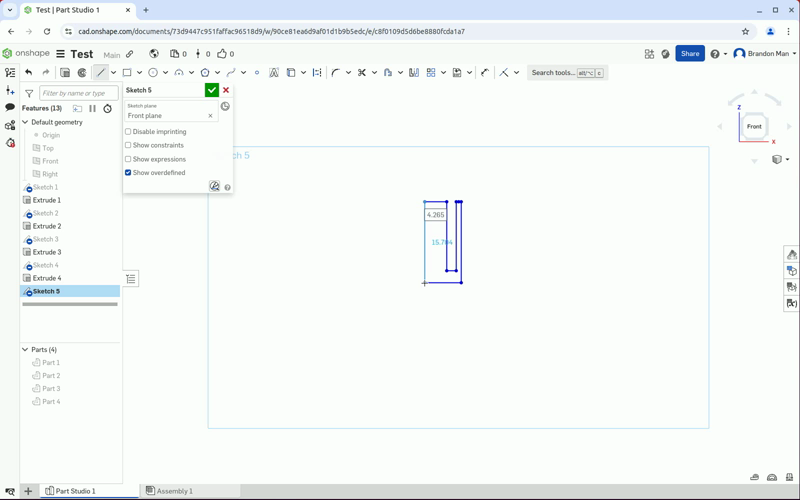
key(esc)
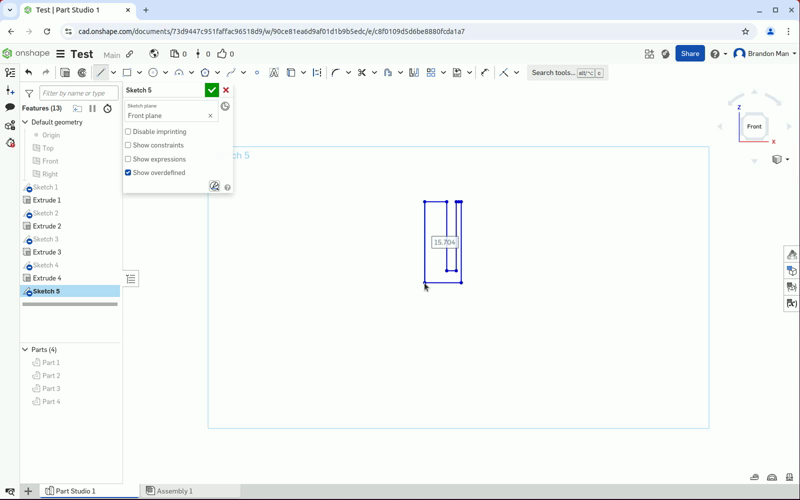
mouse_move(456, 273)
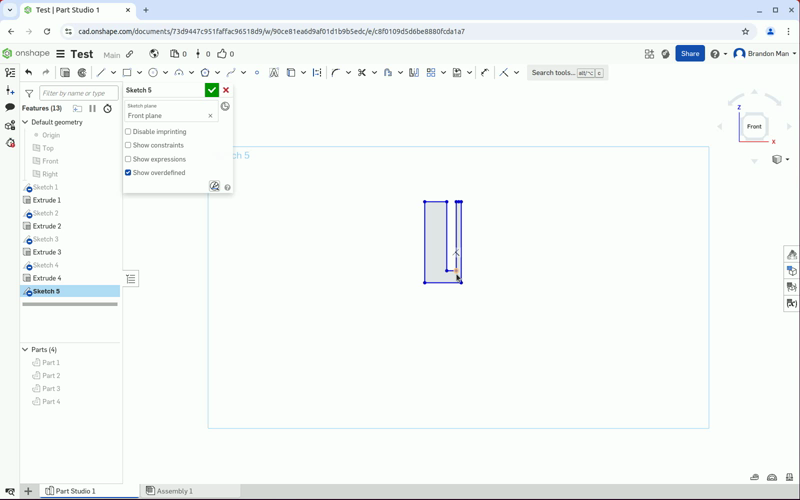
click(456, 273)
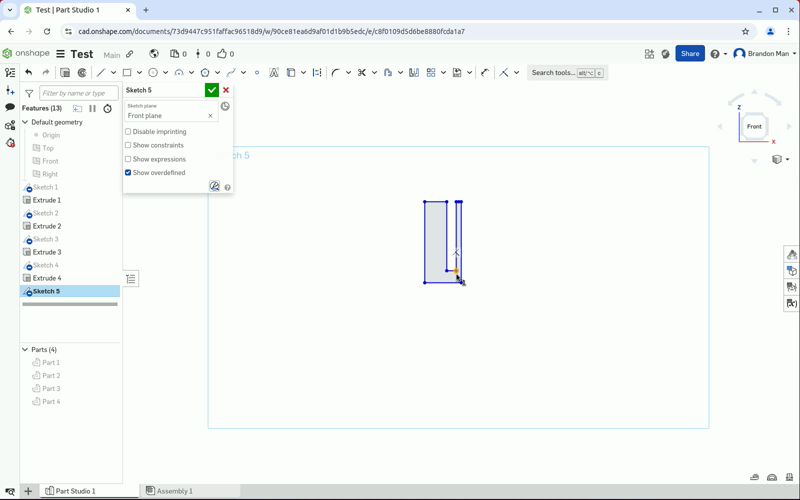
mouse_move(73, 352)
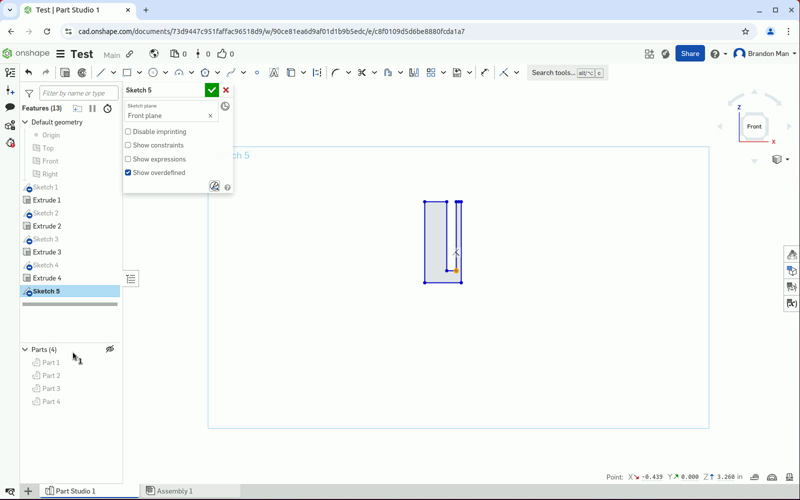
key(shift+y)
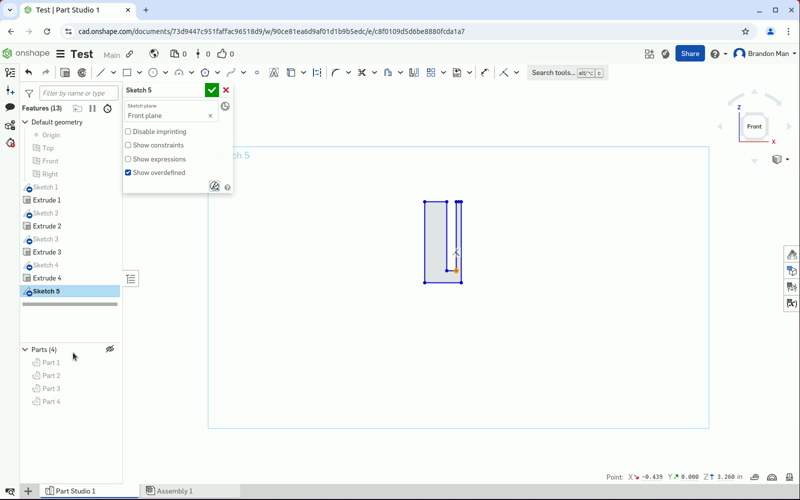
key(shift+e)
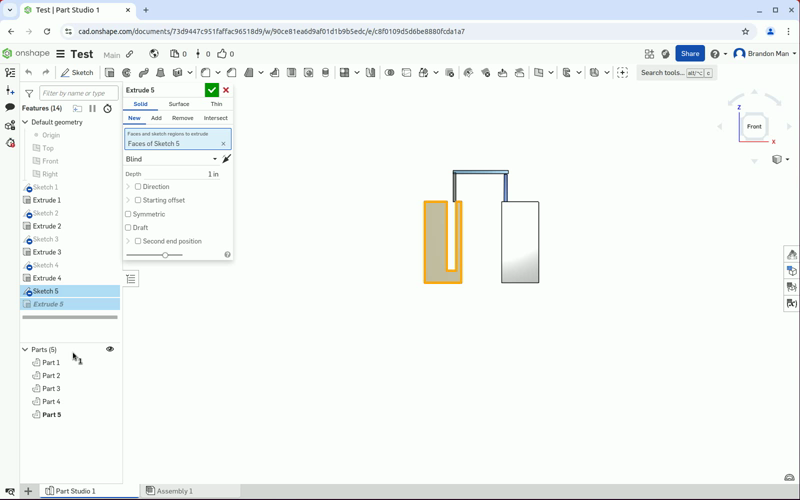
mouse_move(143, 106)
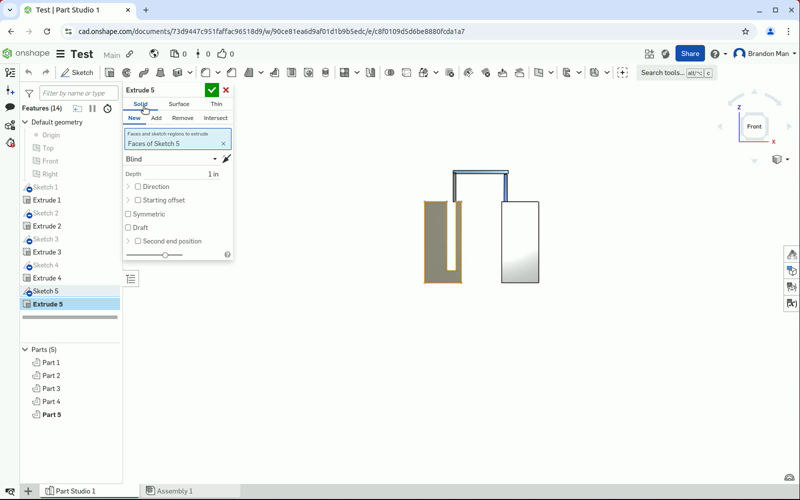
click(143, 106)
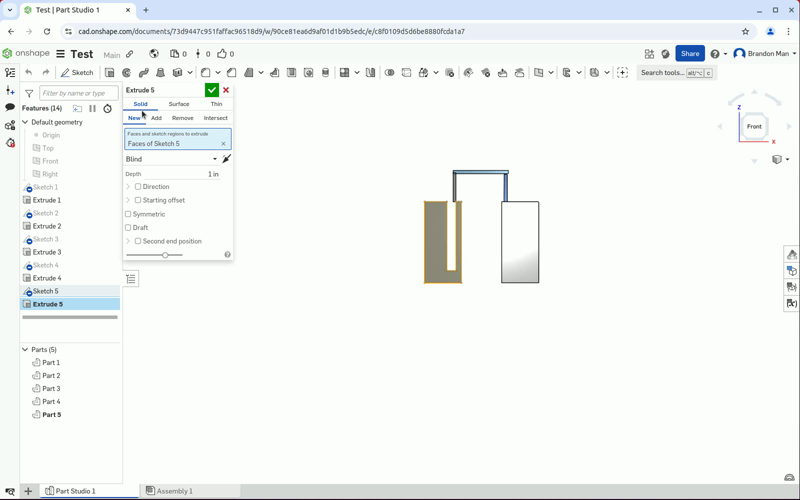
mouse_move(137, 120)
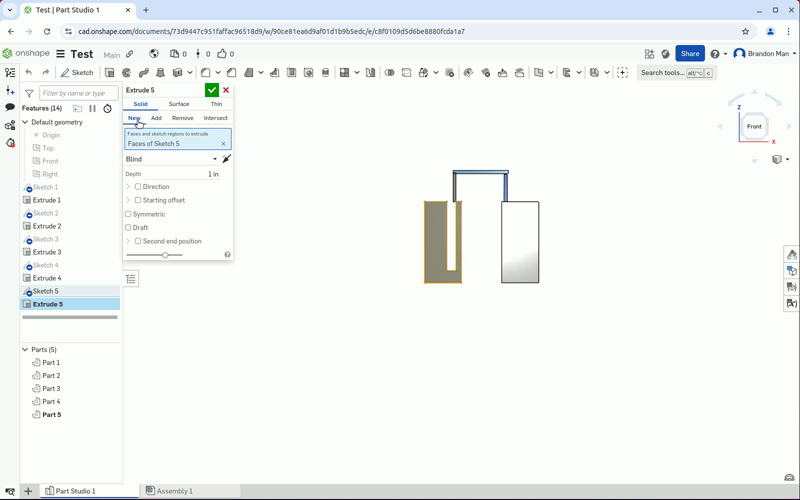
click(137, 120)
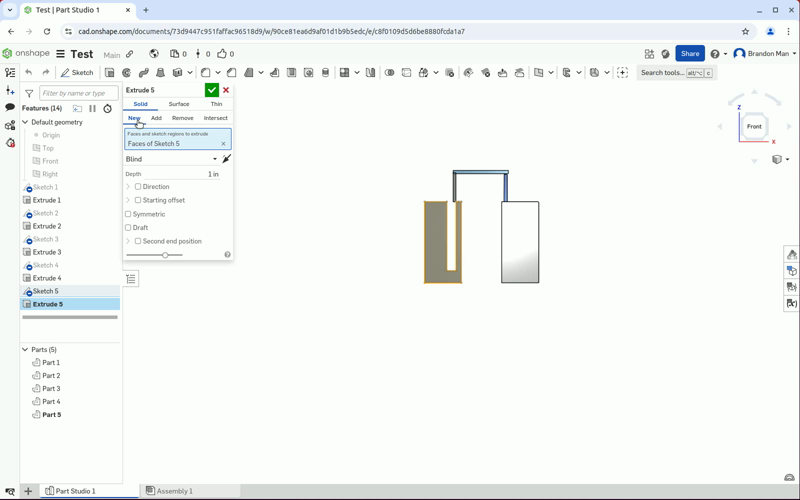
key(tab, 4)
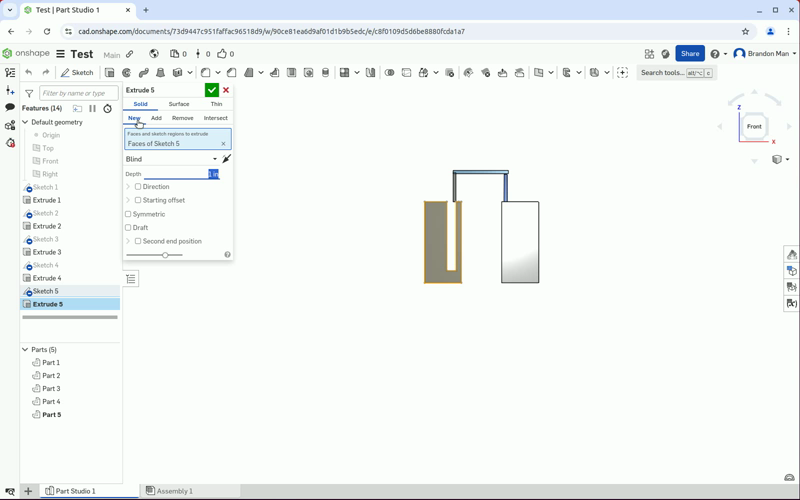
text(10.11)
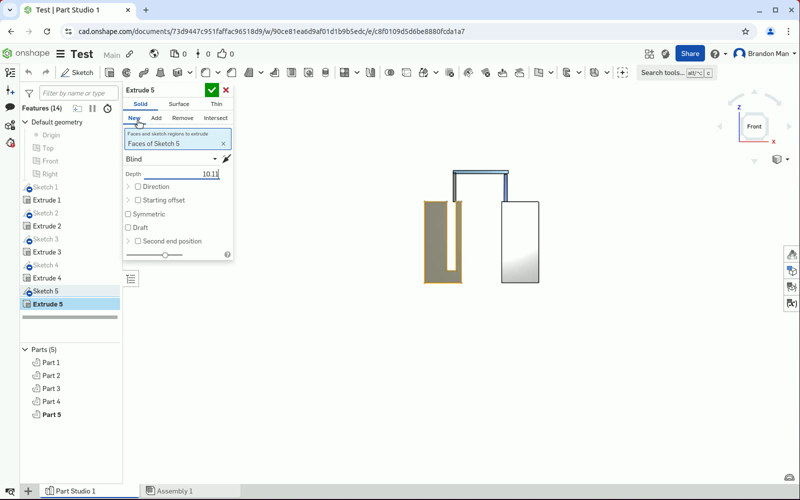
key(tab, 3)
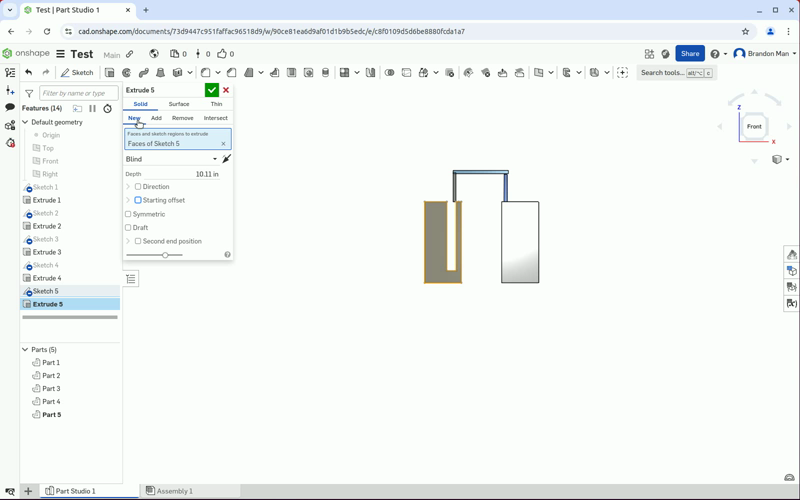
key(tab, 2)
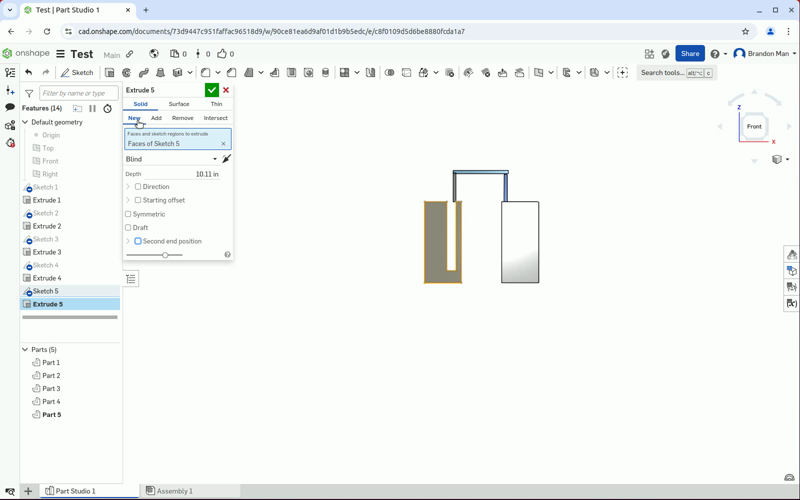
key(space)
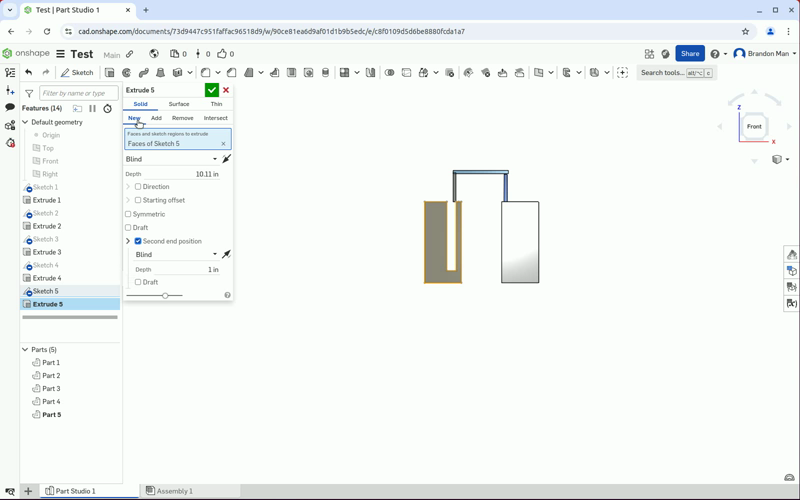
key(tab, 3)
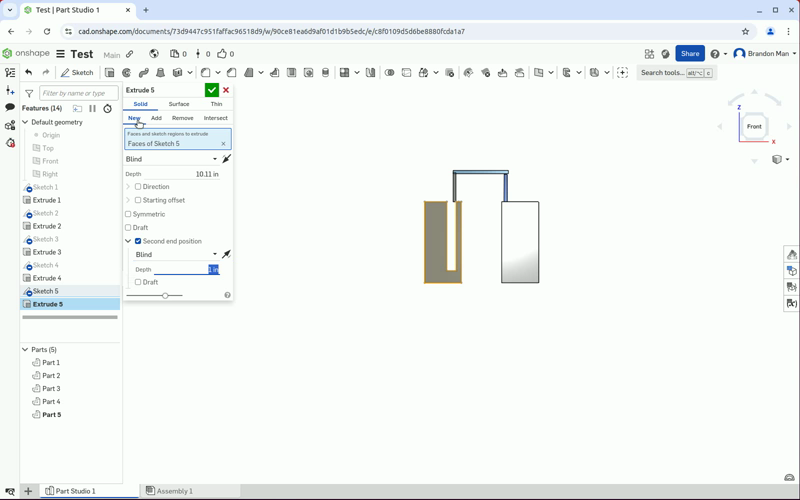
text(1.685)
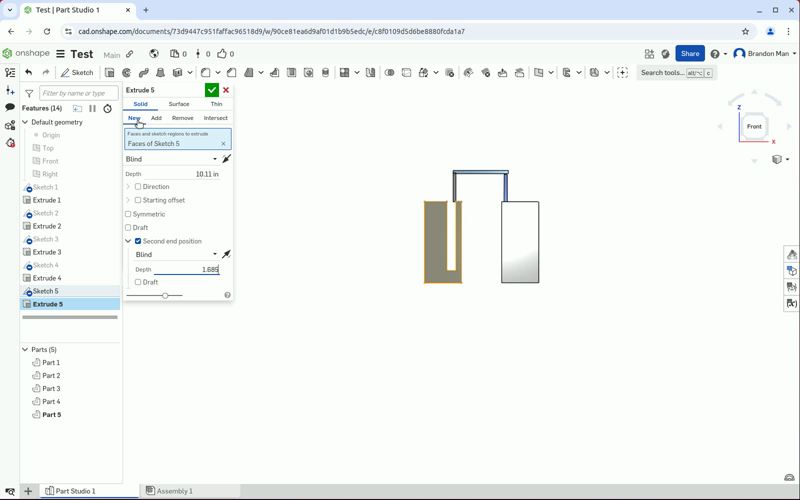
key(enter)
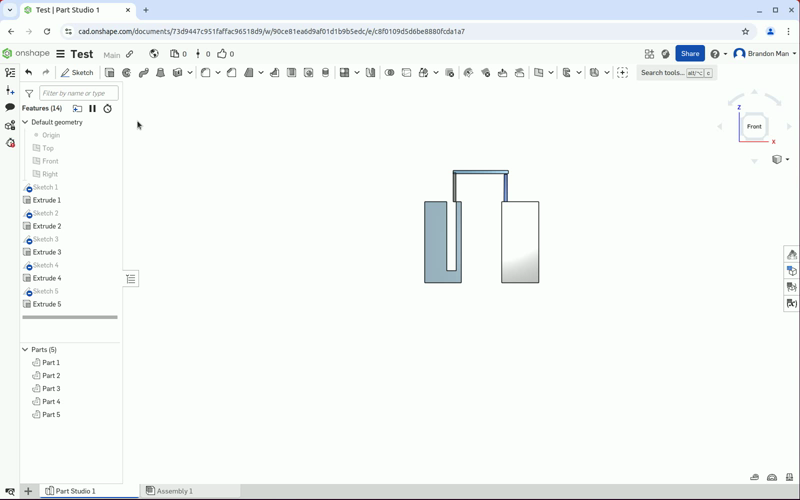
key(shift+h)
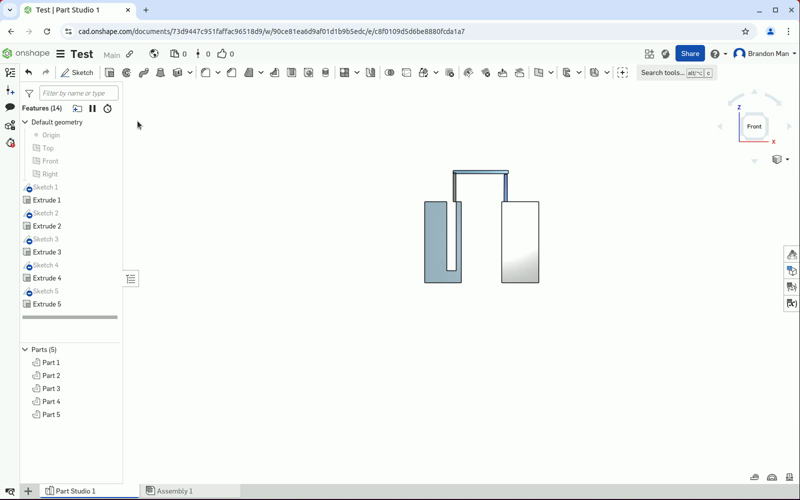
key(shift+h)
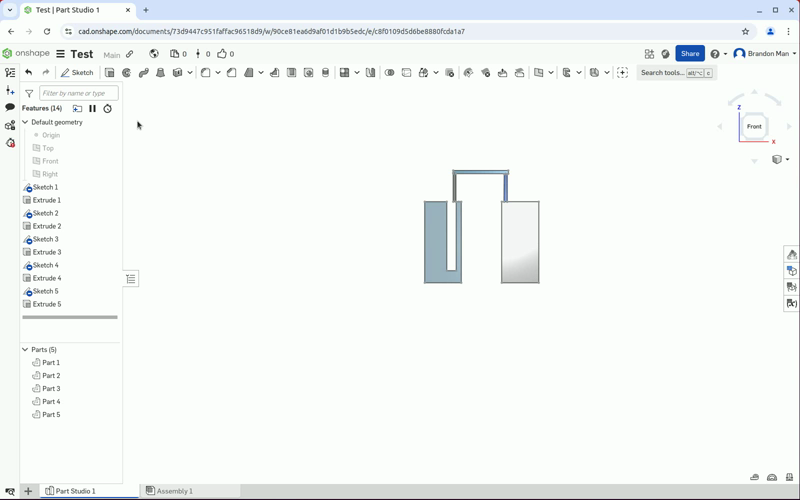
key(shift+7)
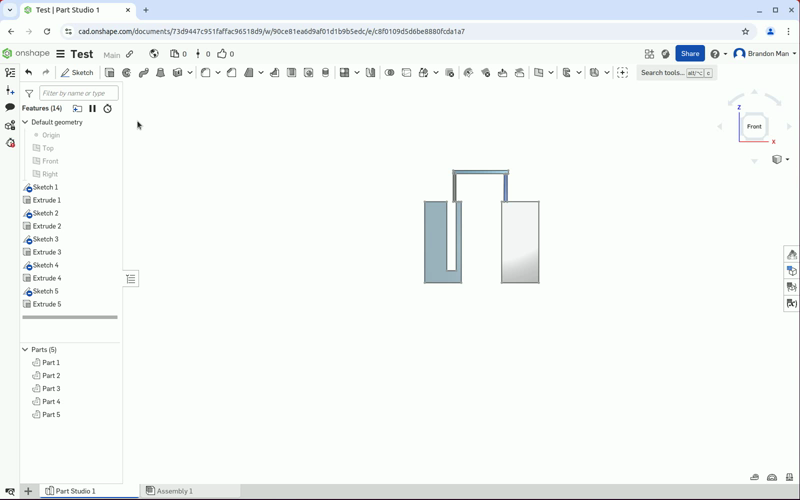
key(left, 2)
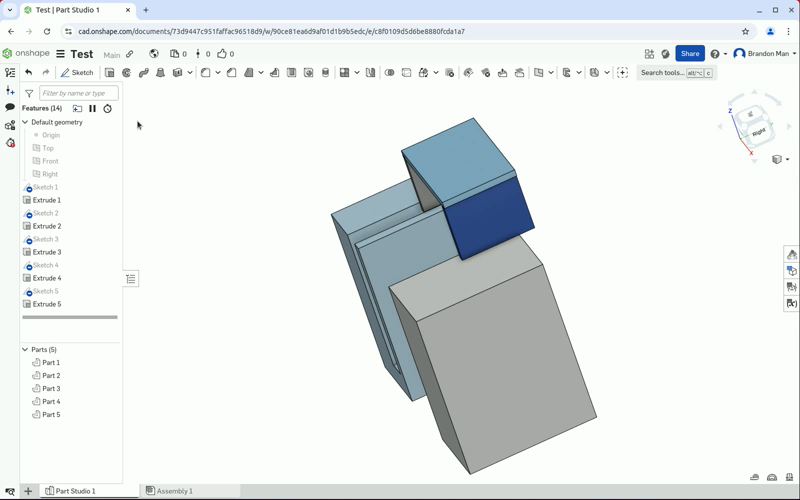
key(down, 2)
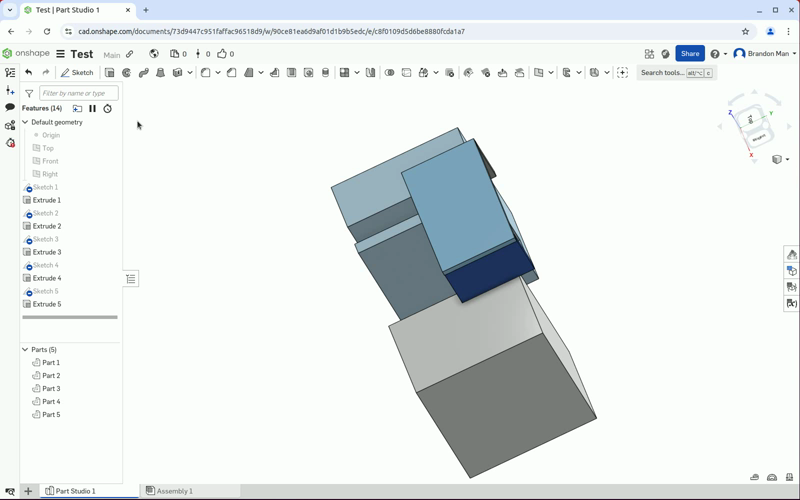
key(up, 2)
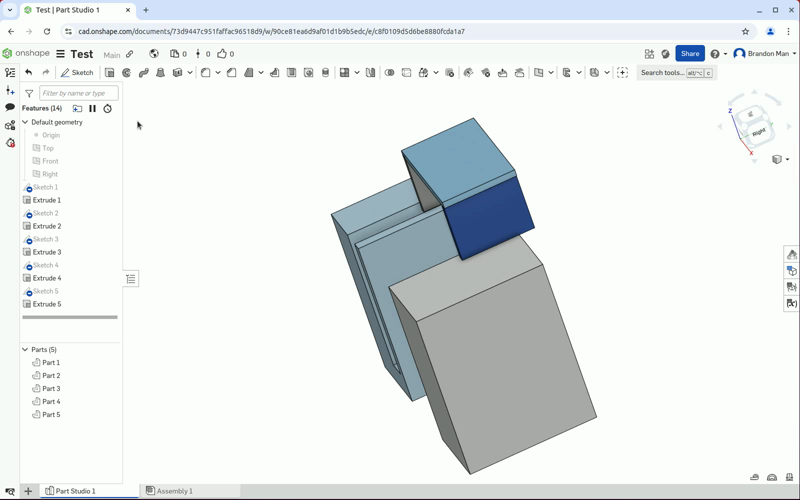
key(right, 2)
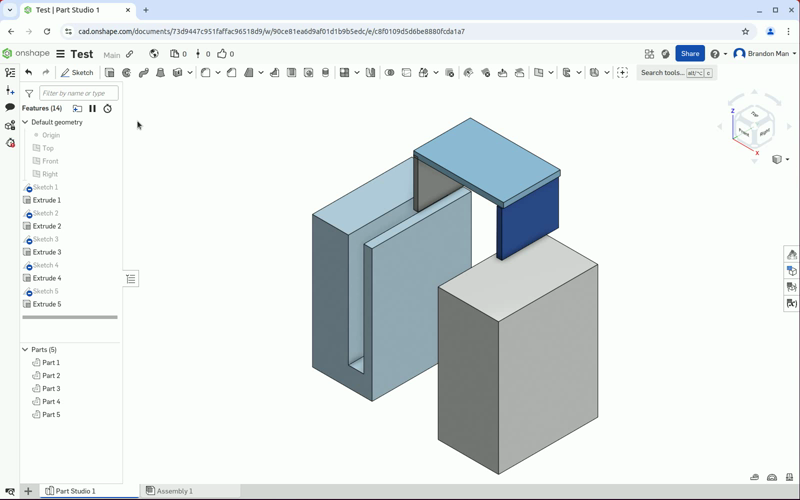
mouse_move(73, 189)
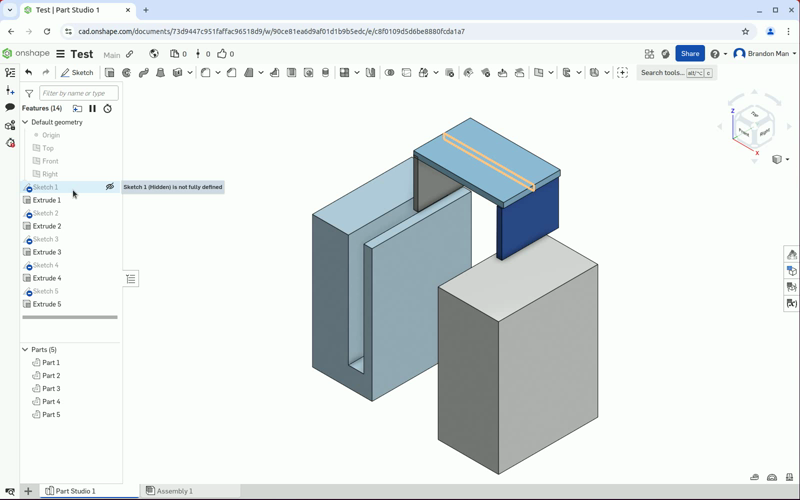
click(73, 189)